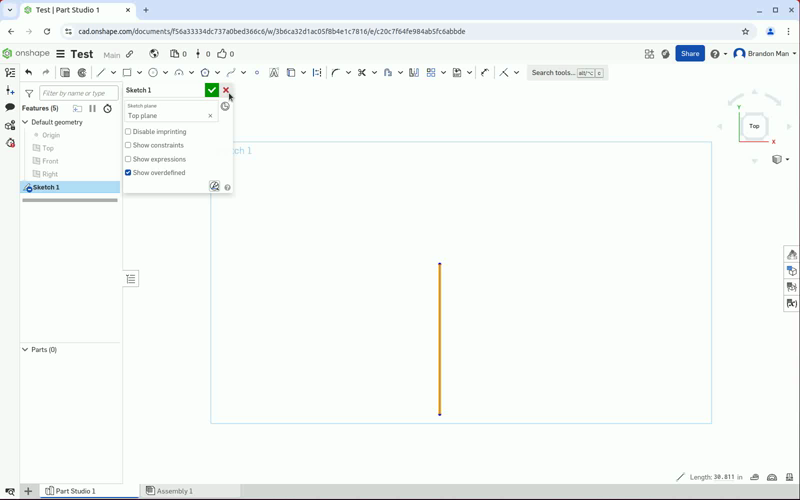
key(shift+h)
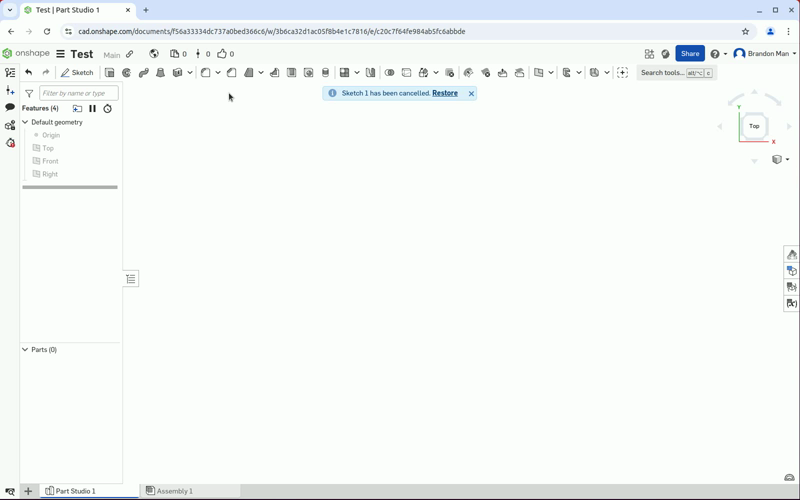
mouse_move(73, 352)
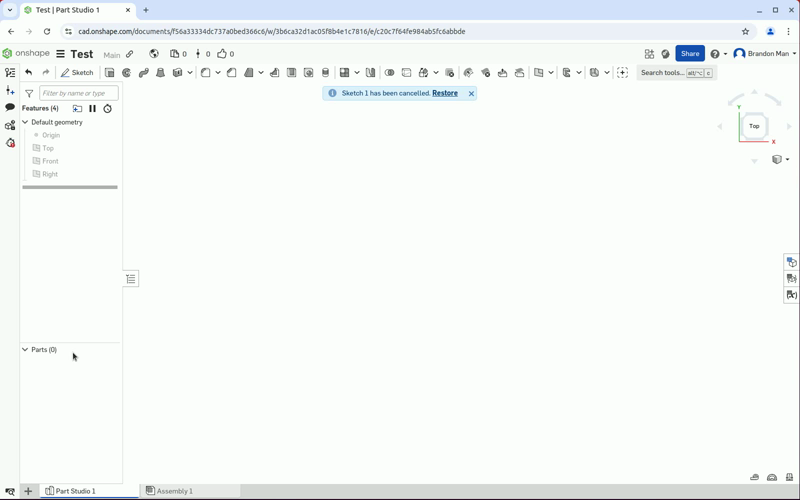
key(y)
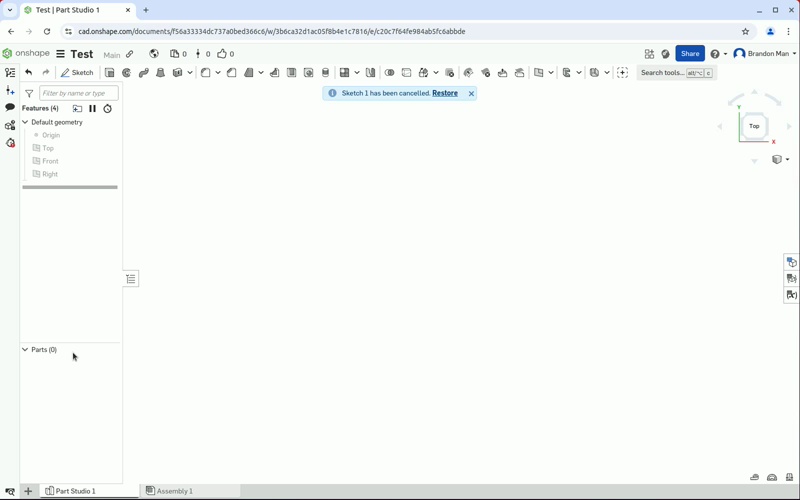
key(shift+p)
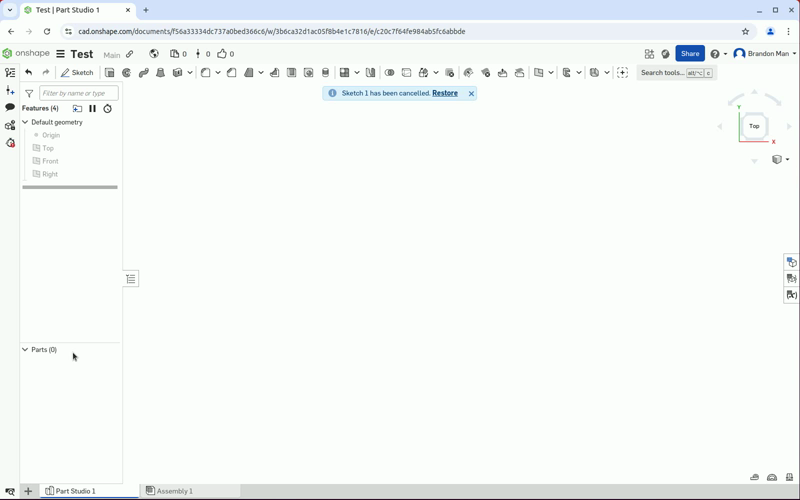
key(space)
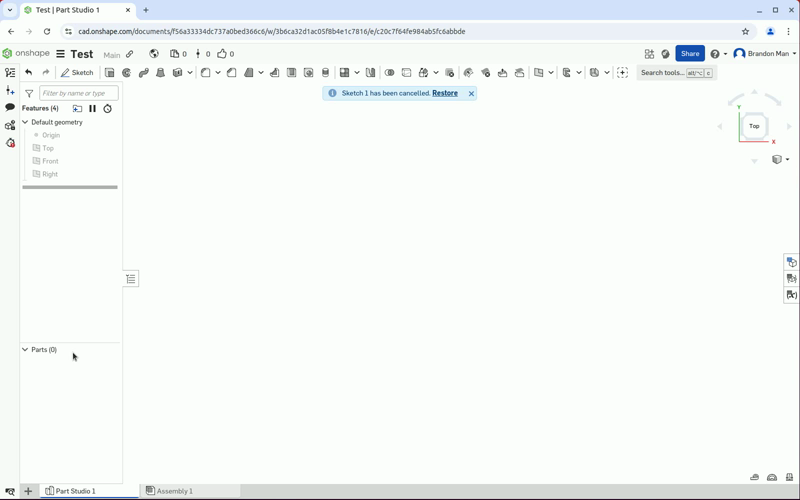
key_down(shift)
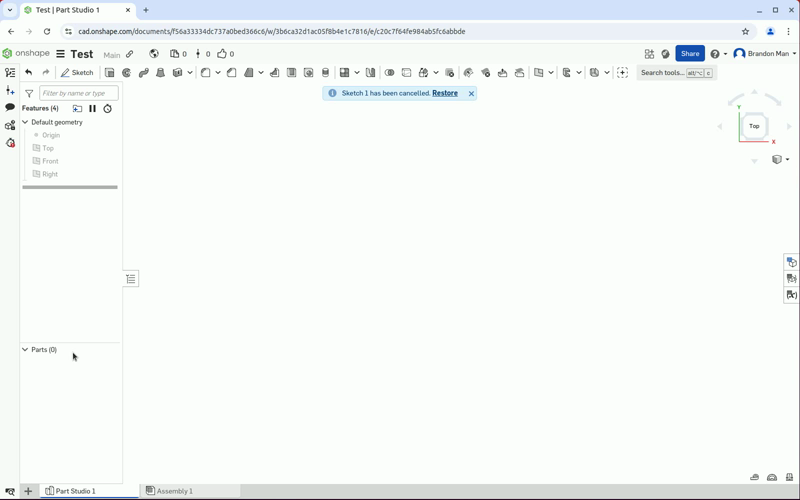
key(up)
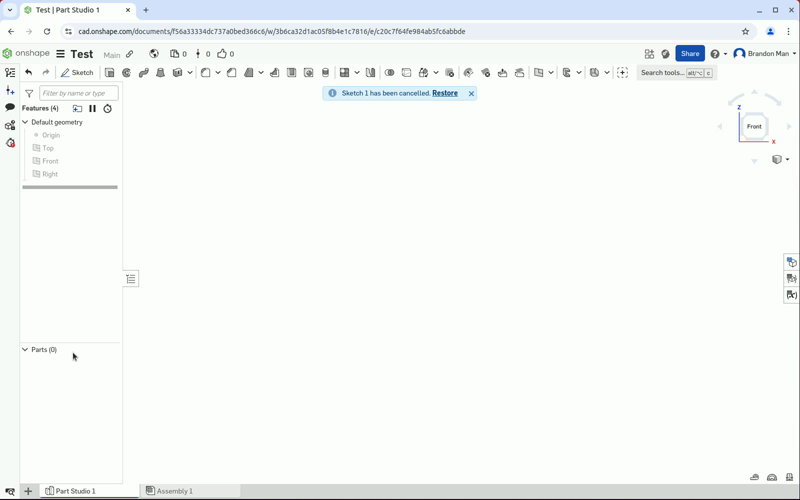
key_up(shift)
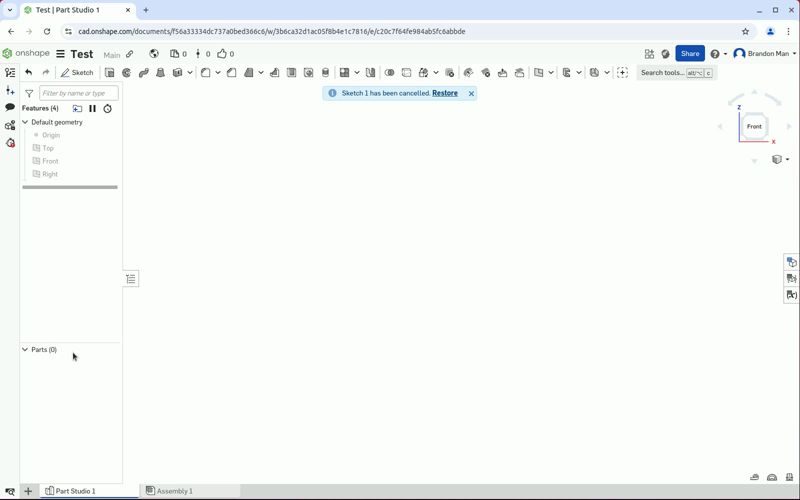
mouse_move(73, 352)
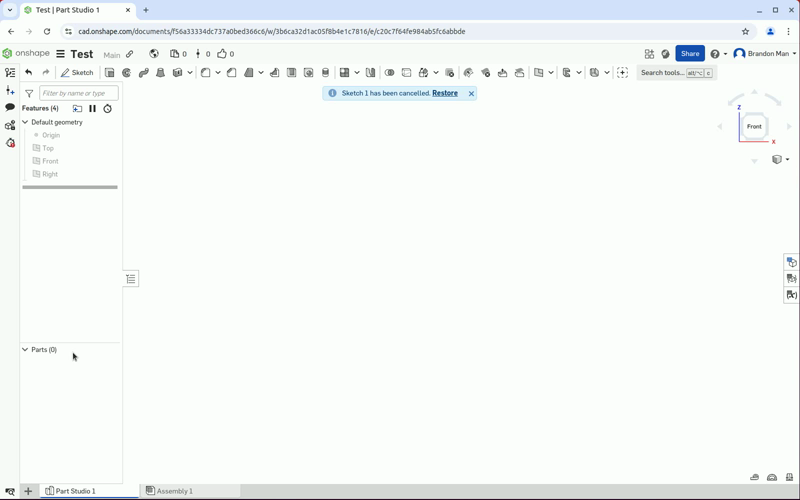
key(shift+y)
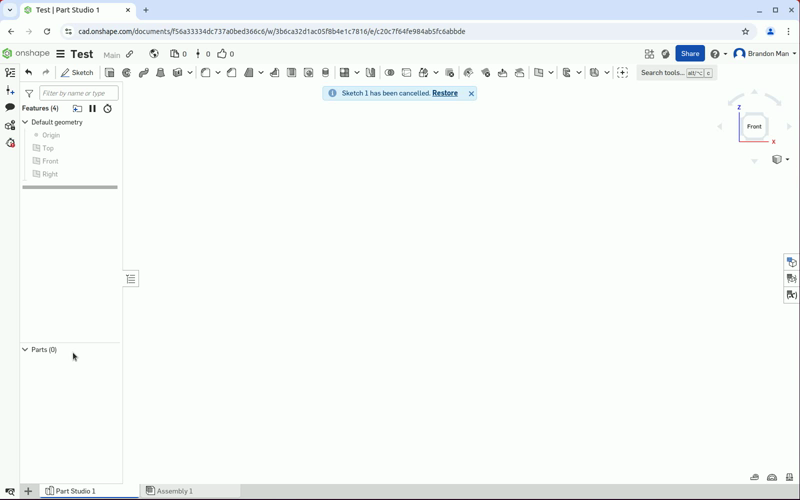
key(shift+s)
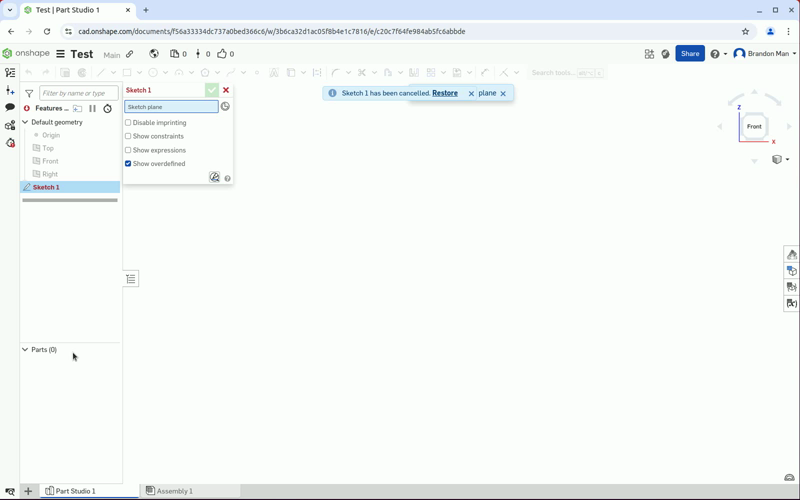
mouse_move(73, 163)
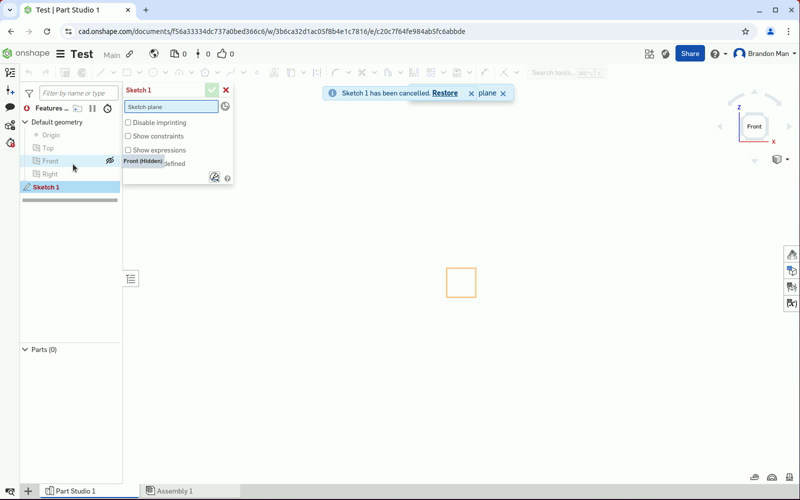
click(73, 163)
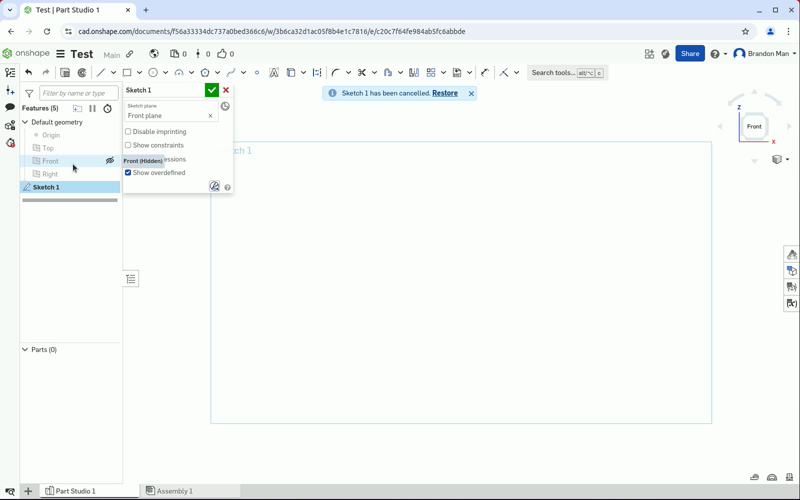
mouse_move(73, 352)
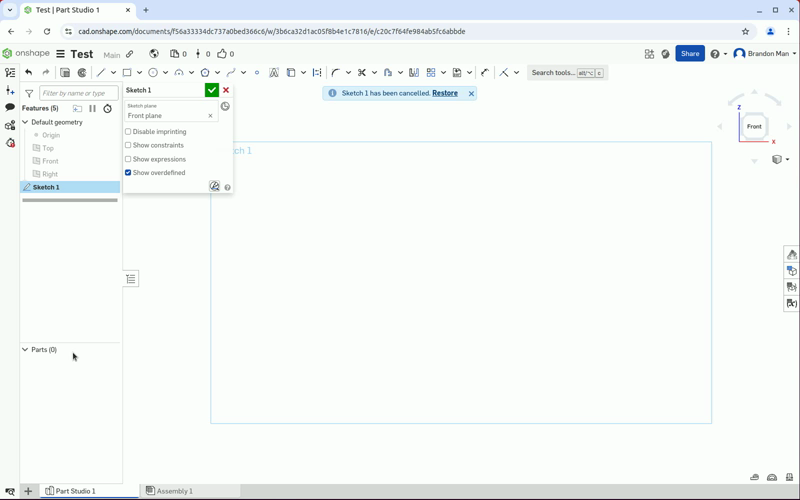
key(y)
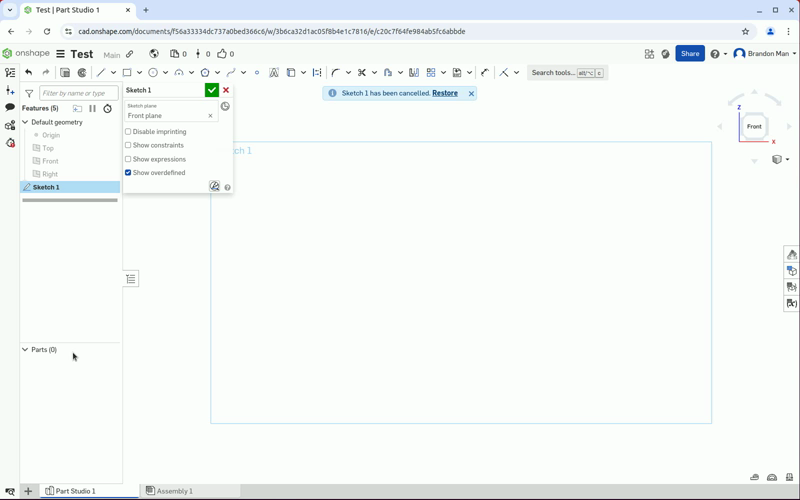
key(l)
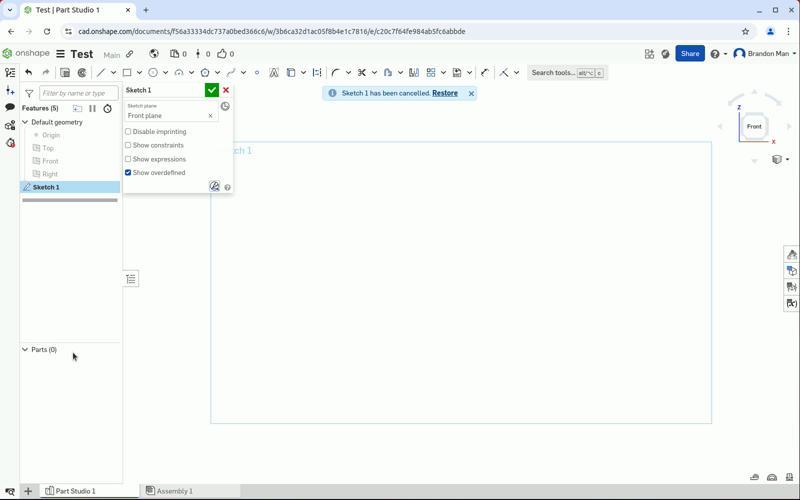
key_down(shift)
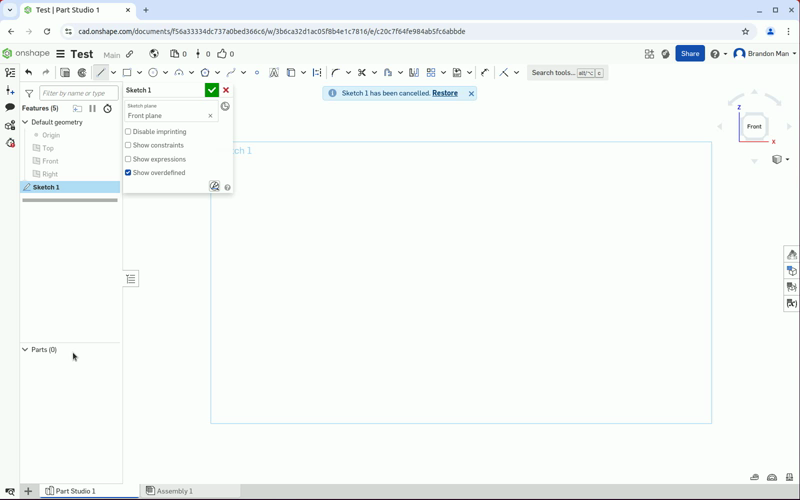
mouse_move(459, 316)
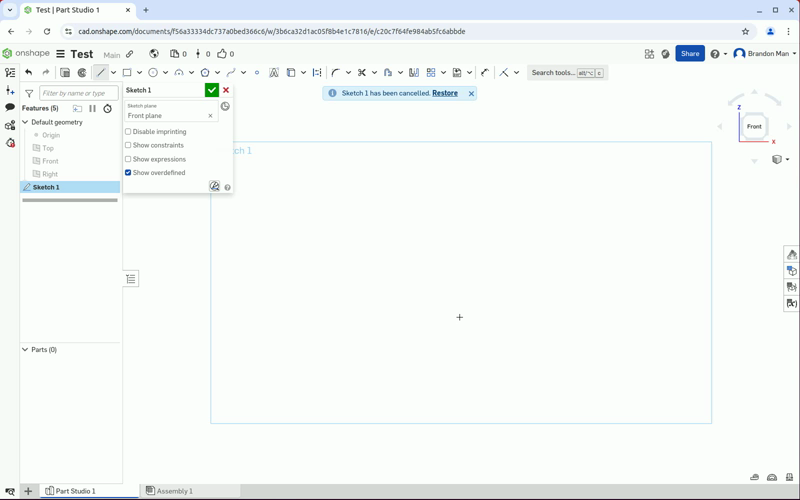
click(459, 316)
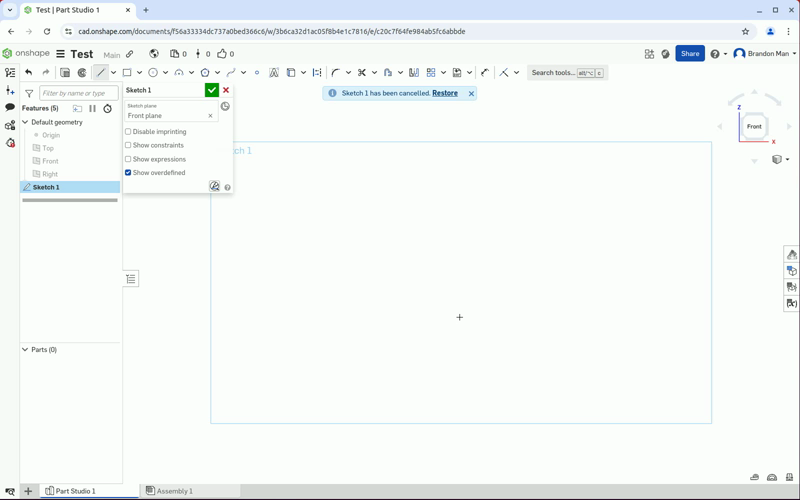
key_up(shift)
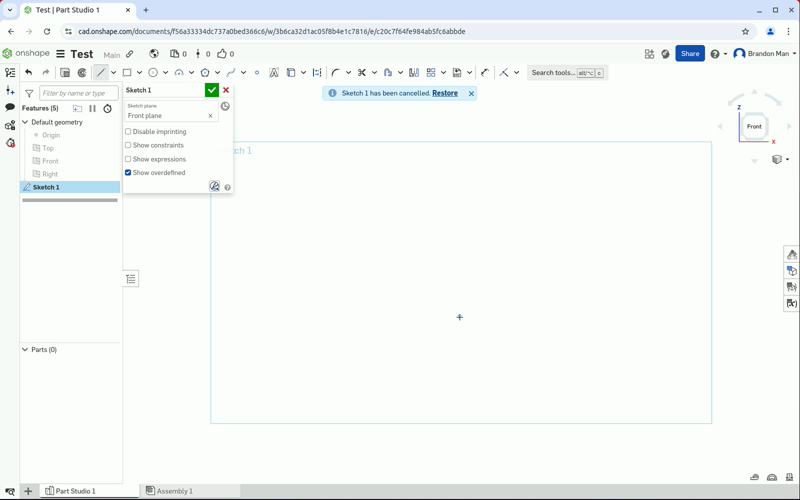
key_down(shift)
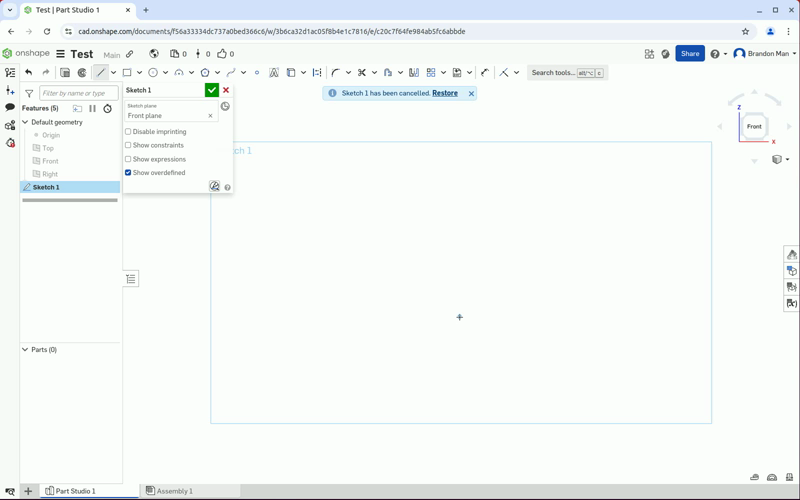
mouse_move(489, 316)
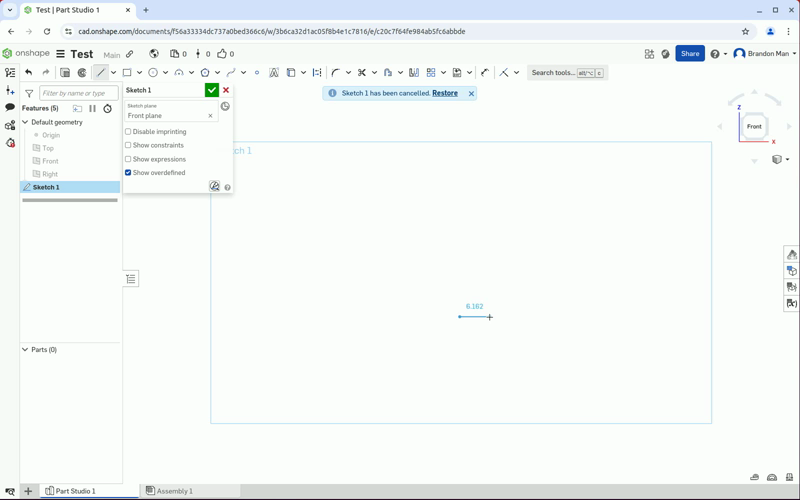
mouse_move(462, 316)
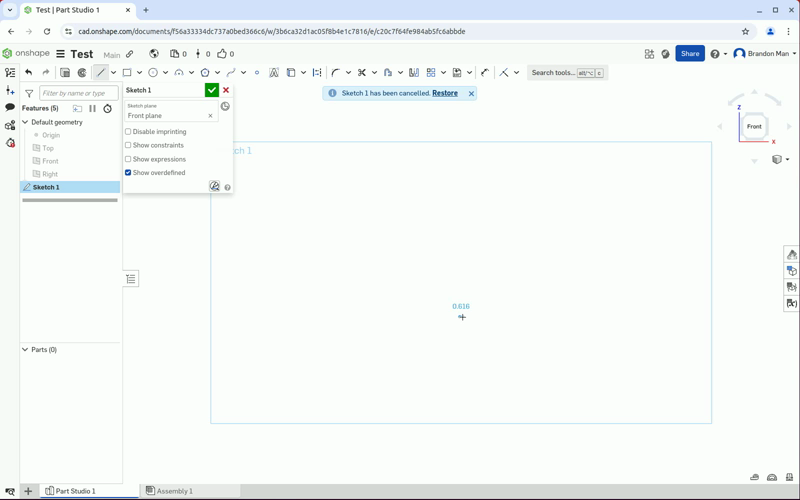
scroll(6)
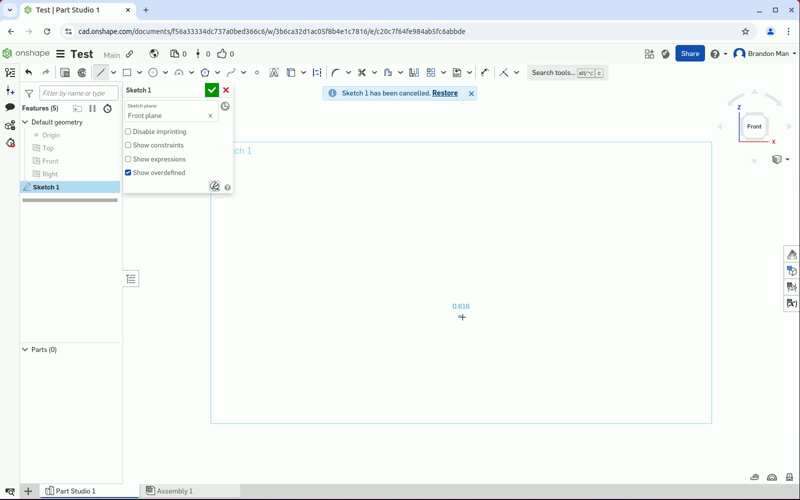
scroll(6)
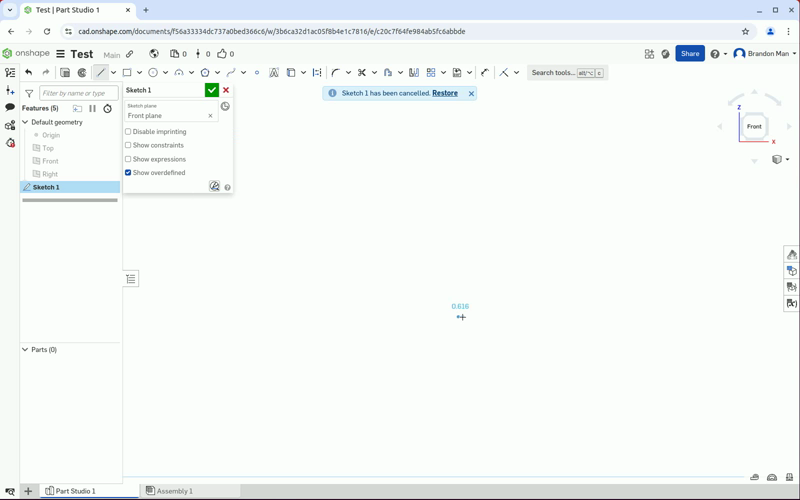
scroll(6)
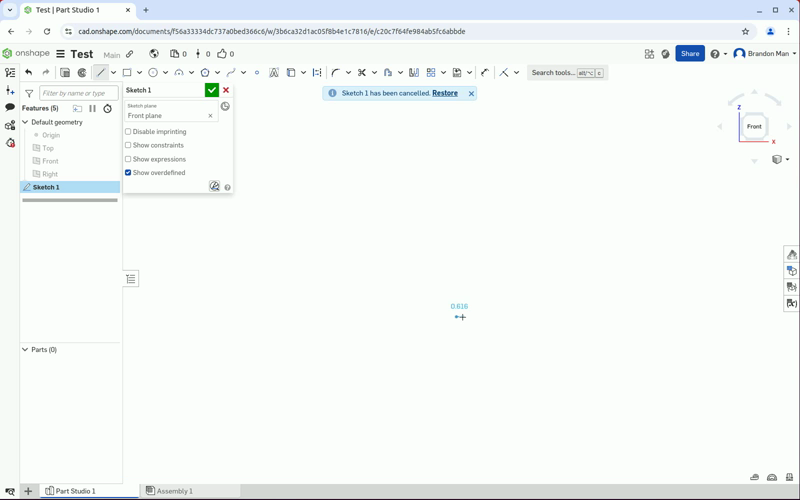
scroll(6)
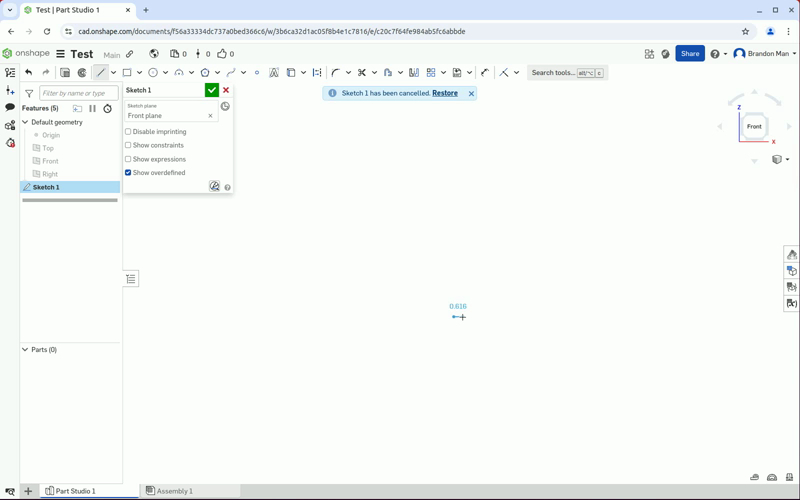
scroll(6)
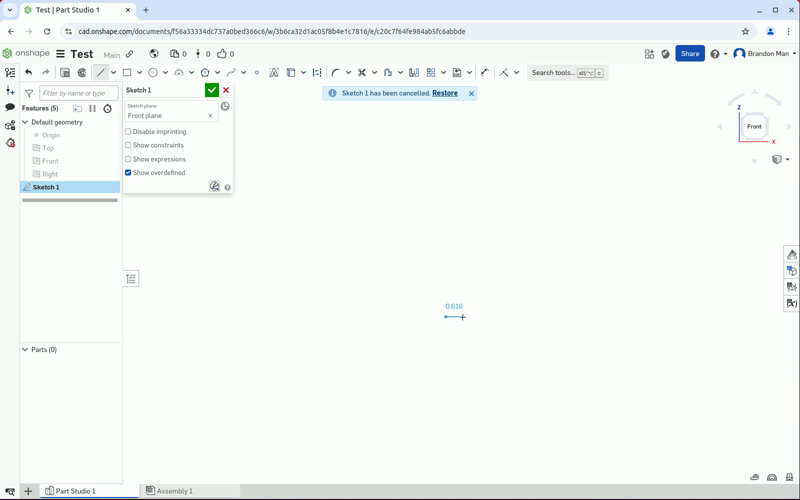
scroll(6)
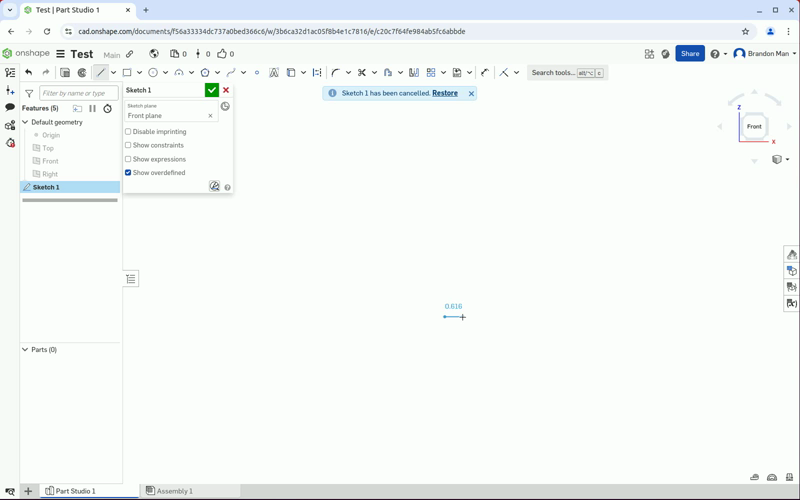
scroll(6)
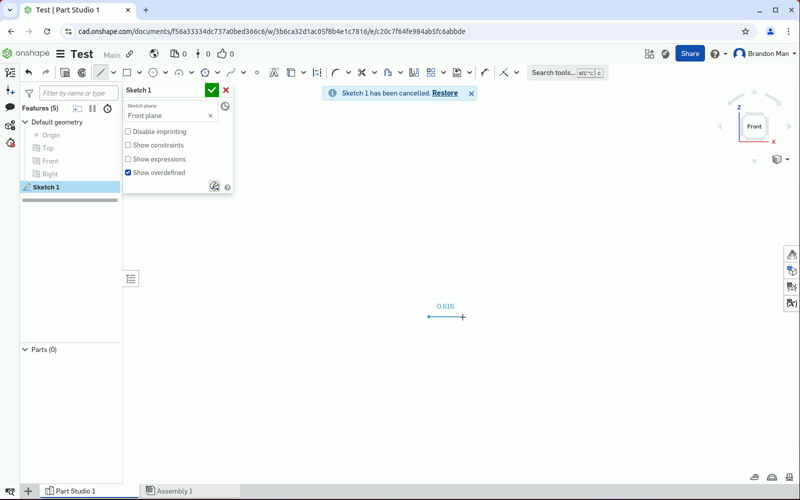
click(462, 316)
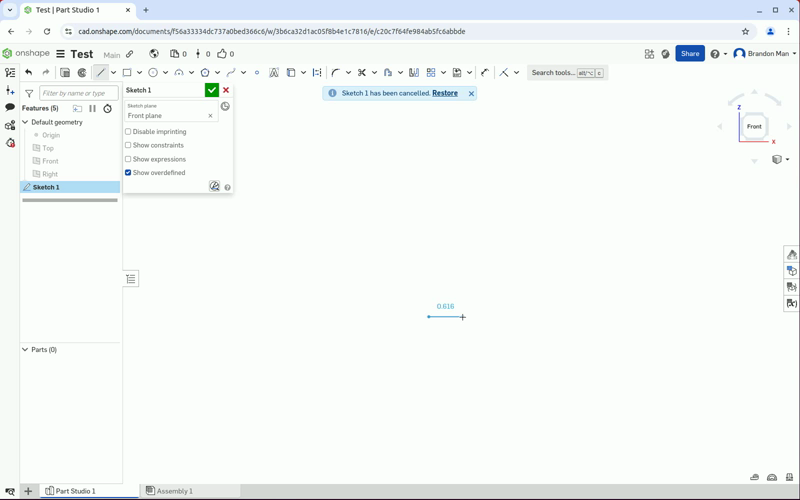
scroll(-6)
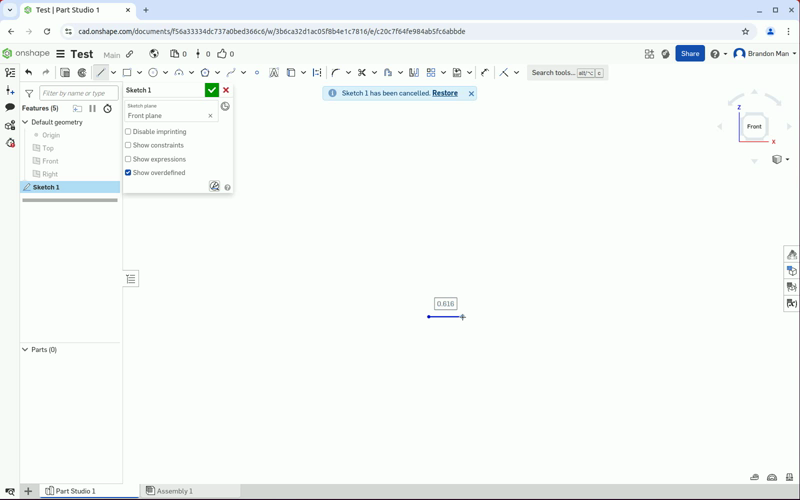
scroll(-6)
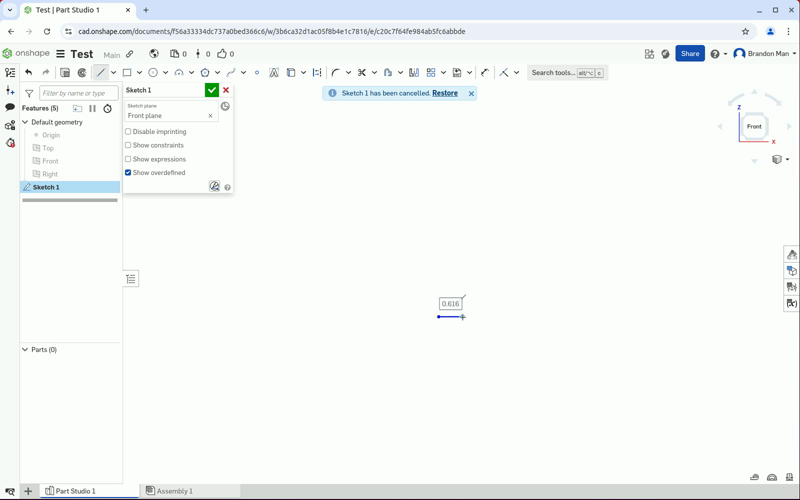
scroll(-6)
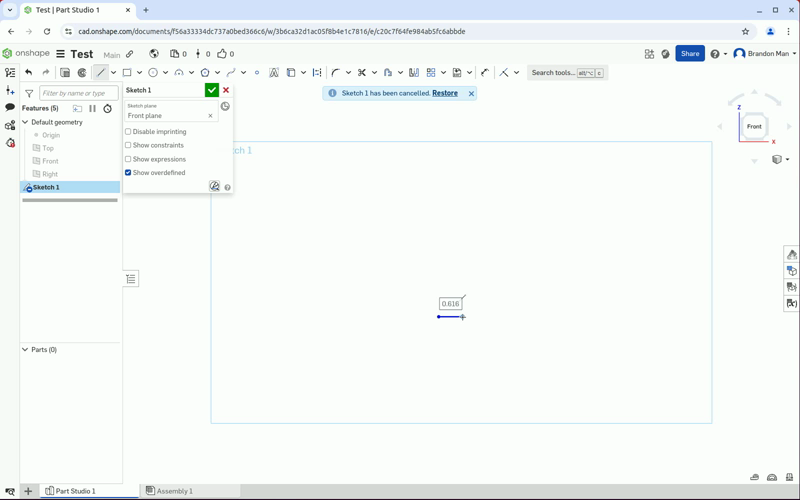
scroll(-6)
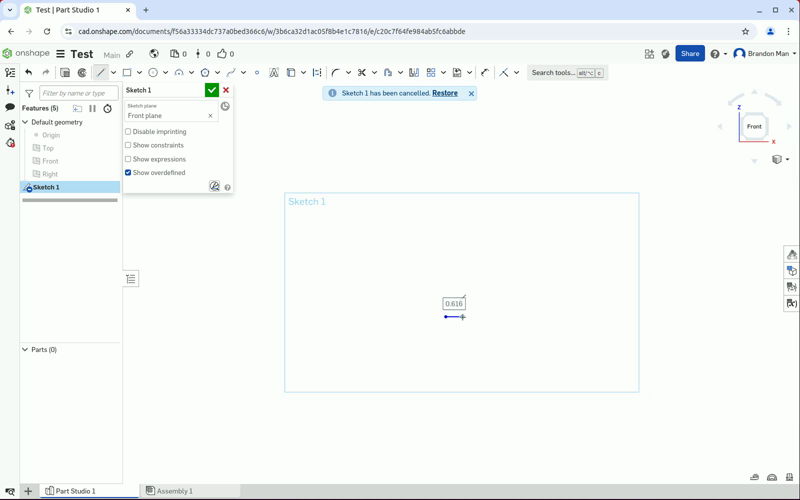
scroll(-6)
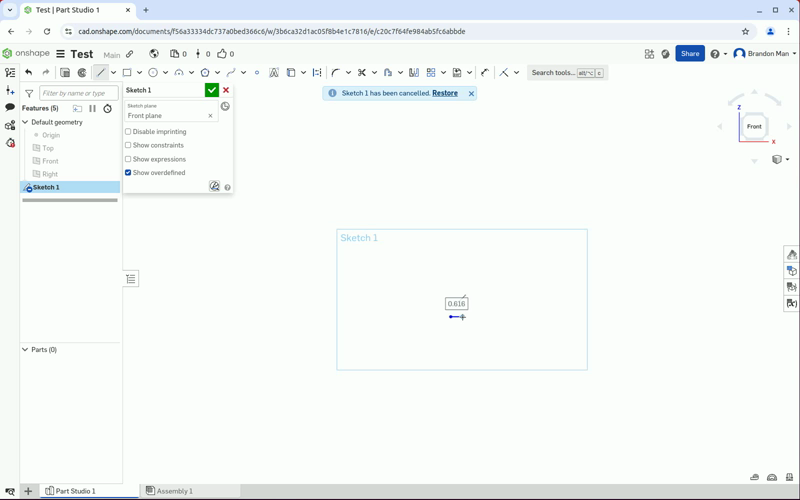
scroll(-6)
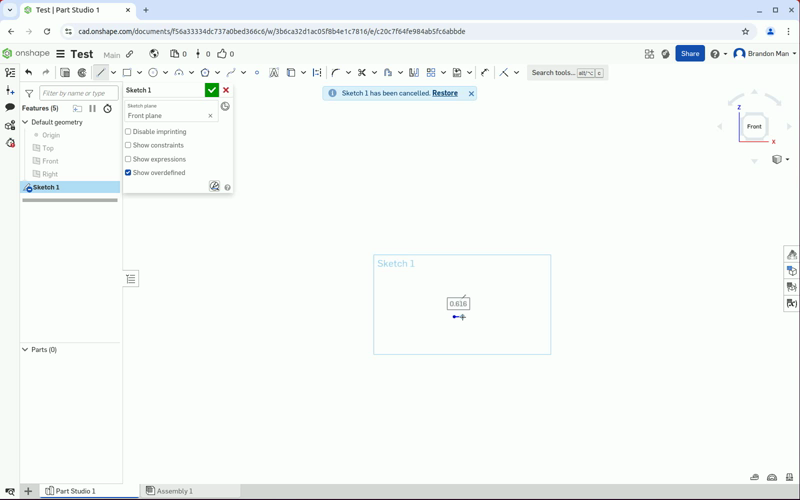
scroll(-6)
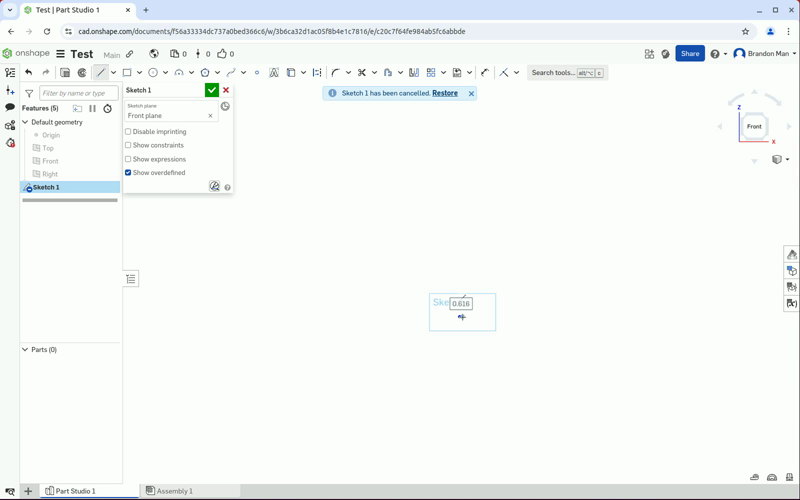
key_up(shift)
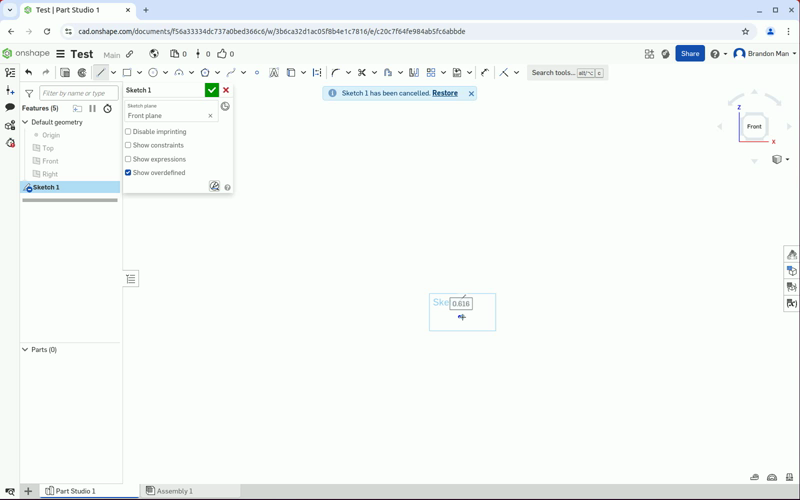
key_down(shift)
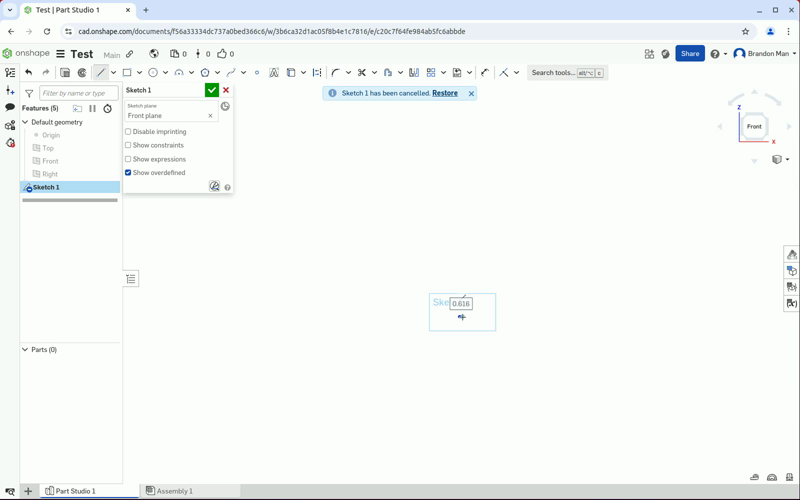
mouse_move(462, 248)
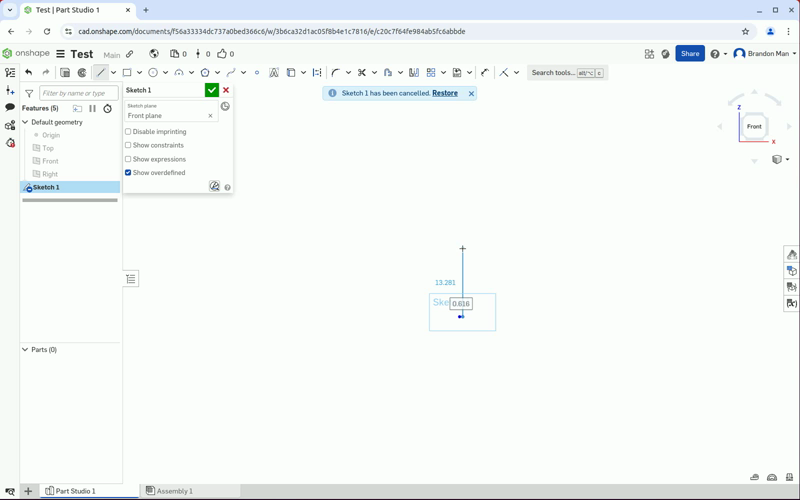
click(462, 248)
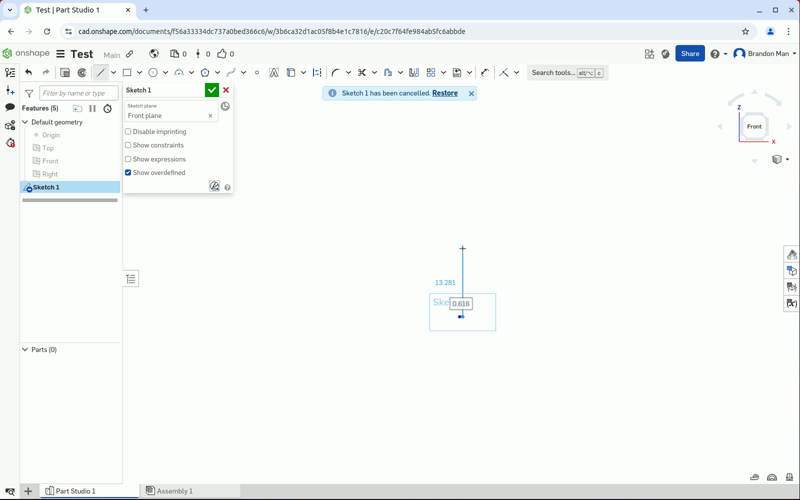
key_up(shift)
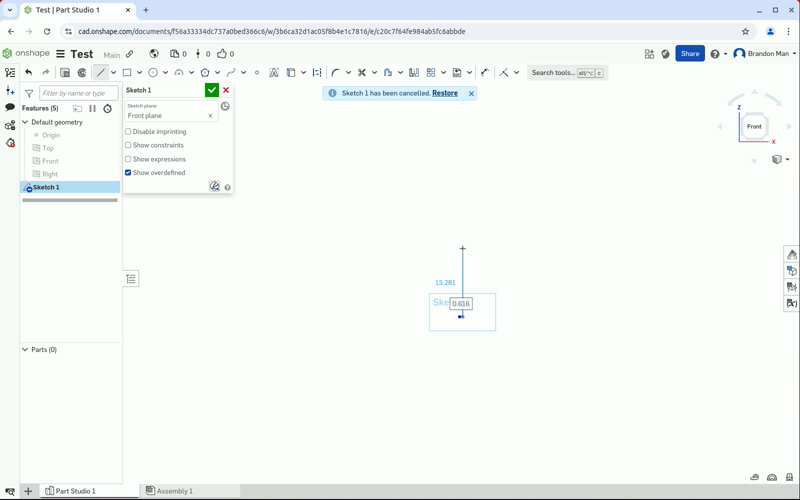
key_down(shift)
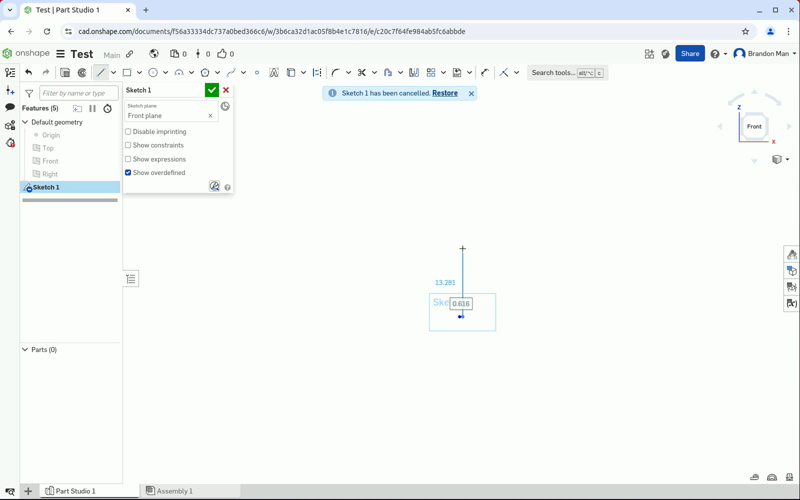
mouse_move(492, 248)
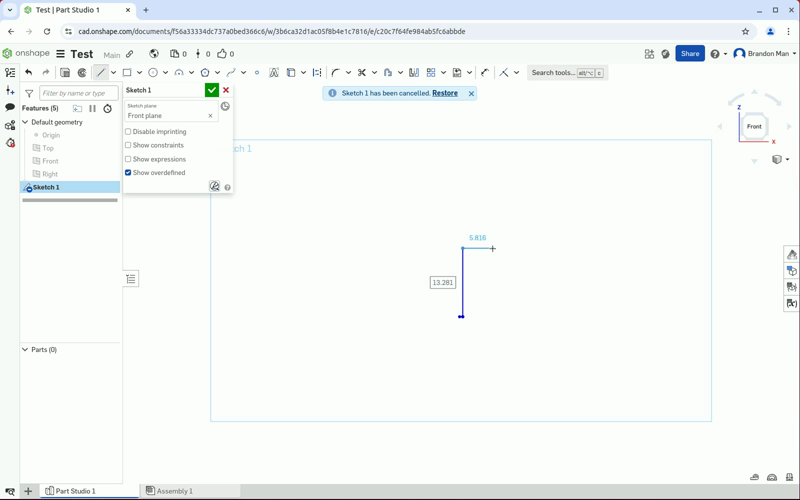
mouse_move(459, 248)
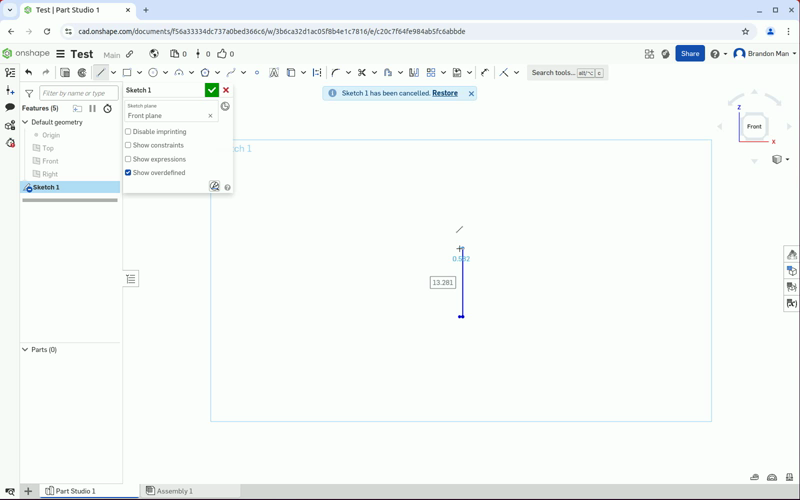
scroll(6)
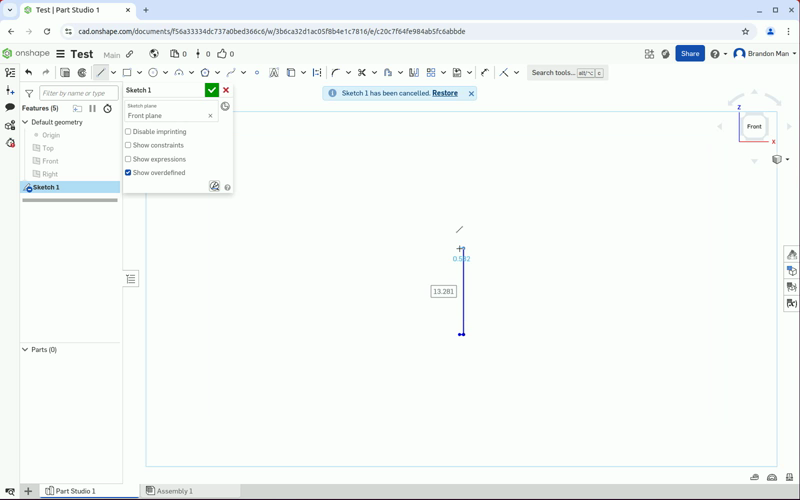
scroll(6)
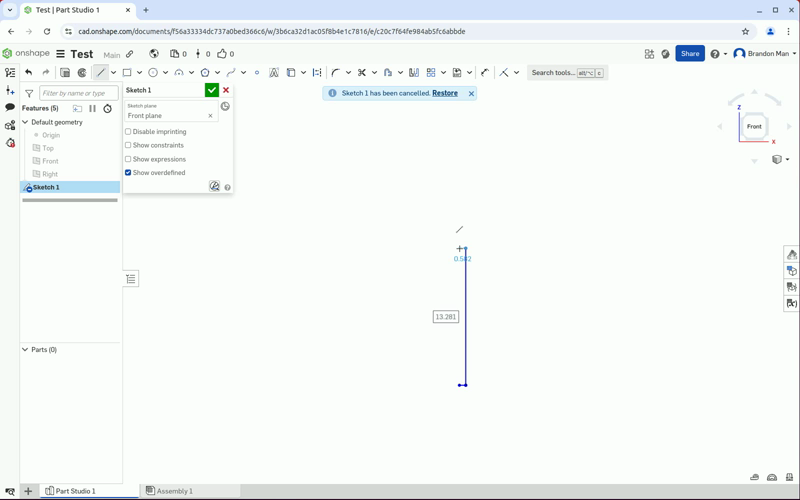
scroll(6)
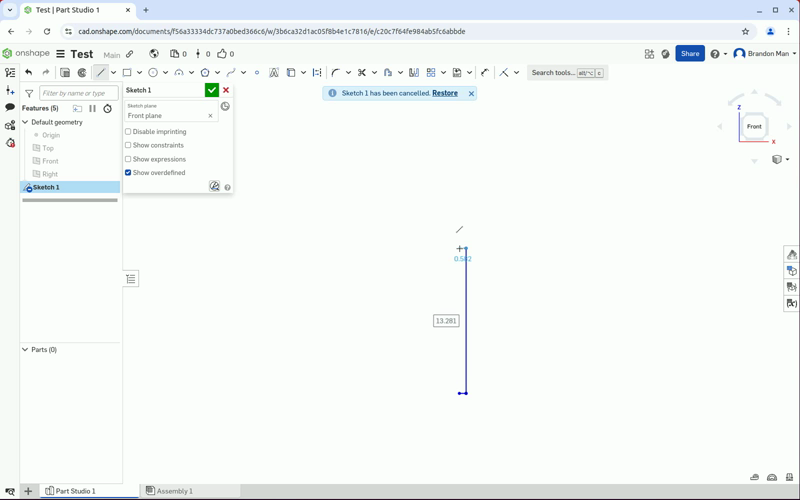
scroll(6)
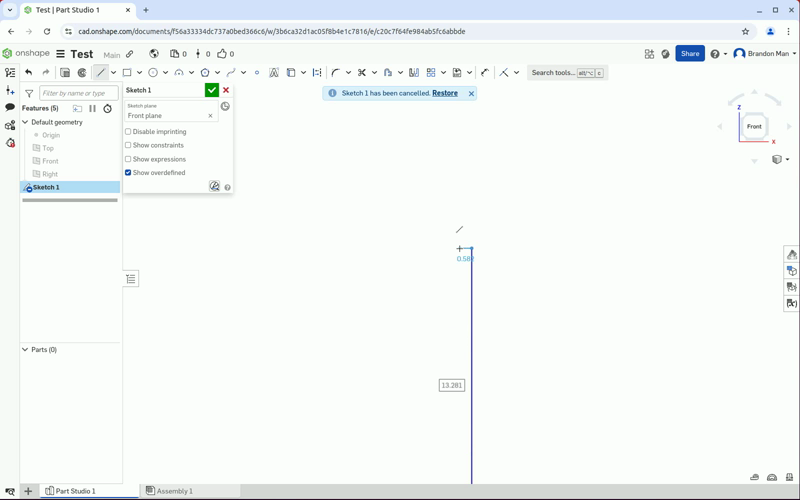
scroll(6)
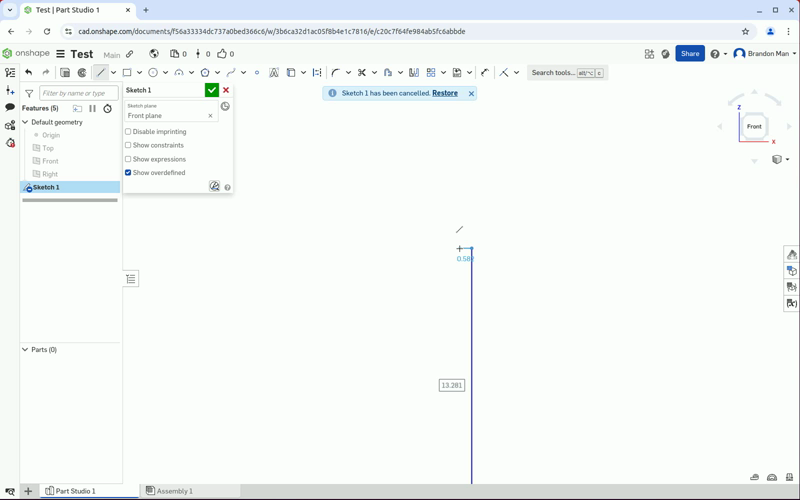
scroll(6)
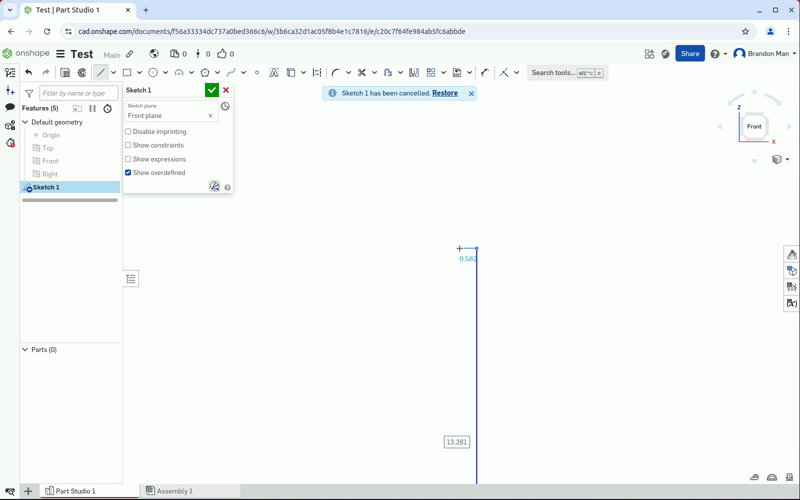
scroll(6)
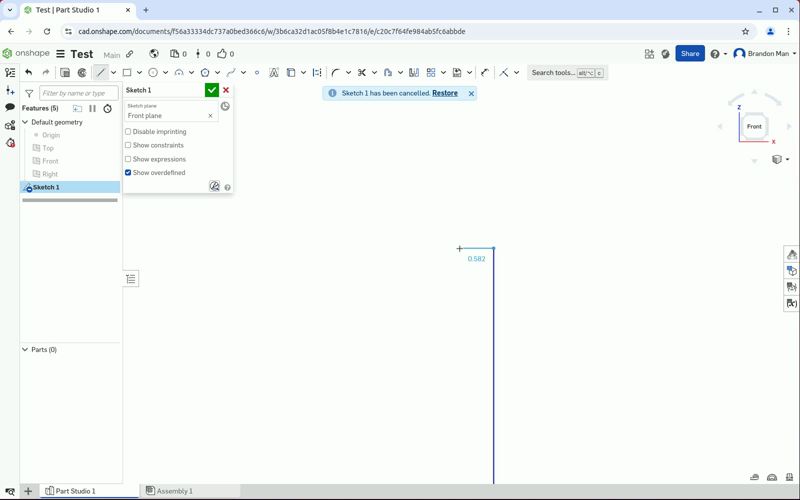
click(459, 248)
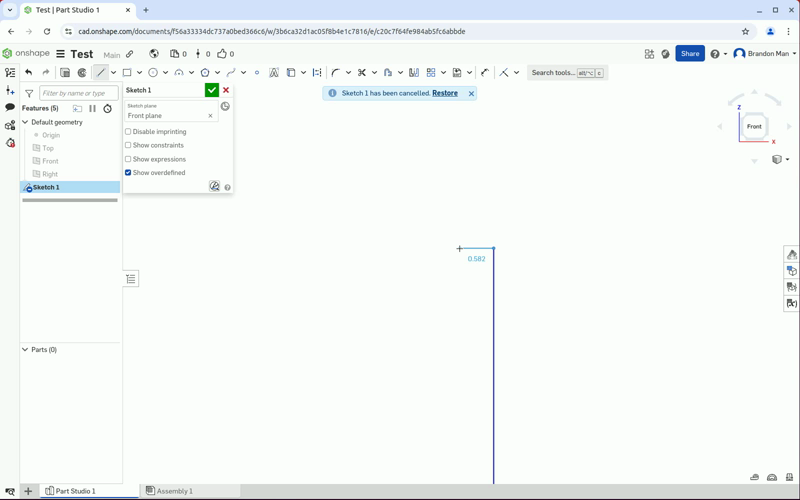
scroll(-6)
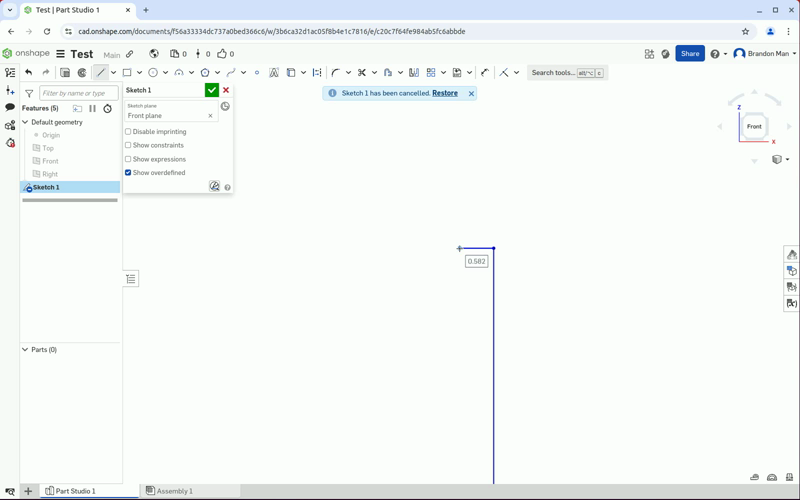
scroll(-6)
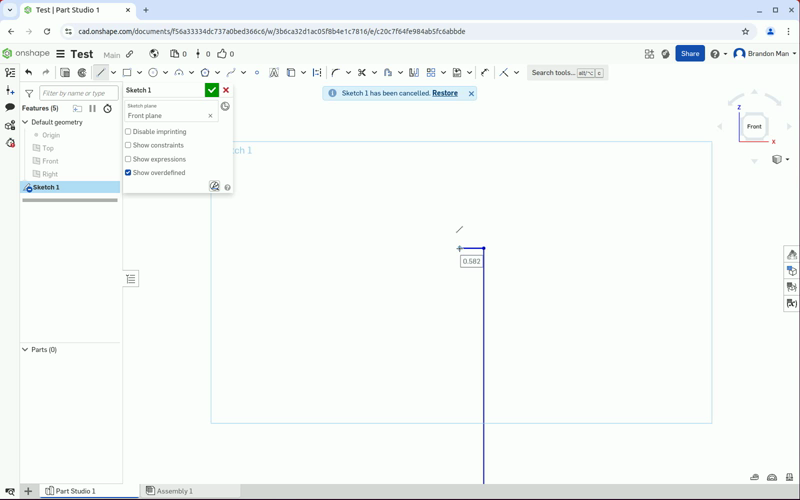
scroll(-6)
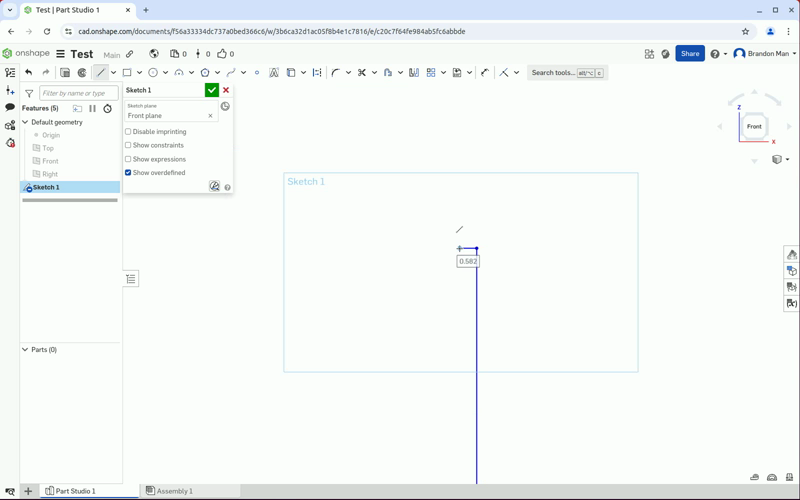
scroll(-6)
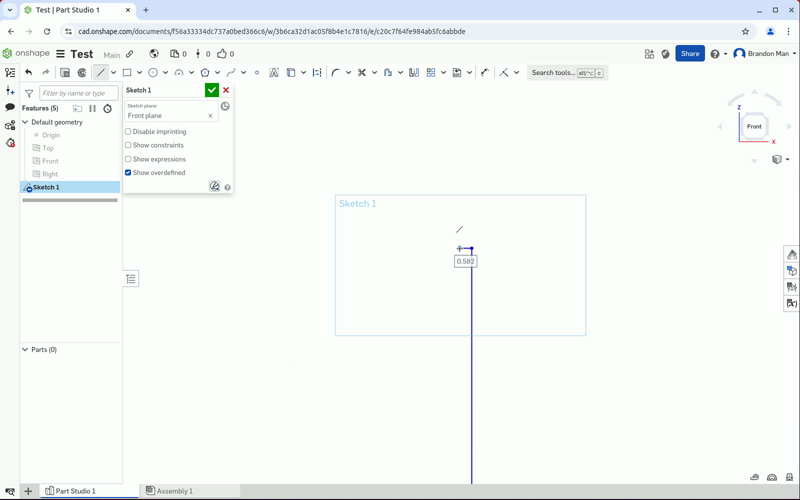
scroll(-6)
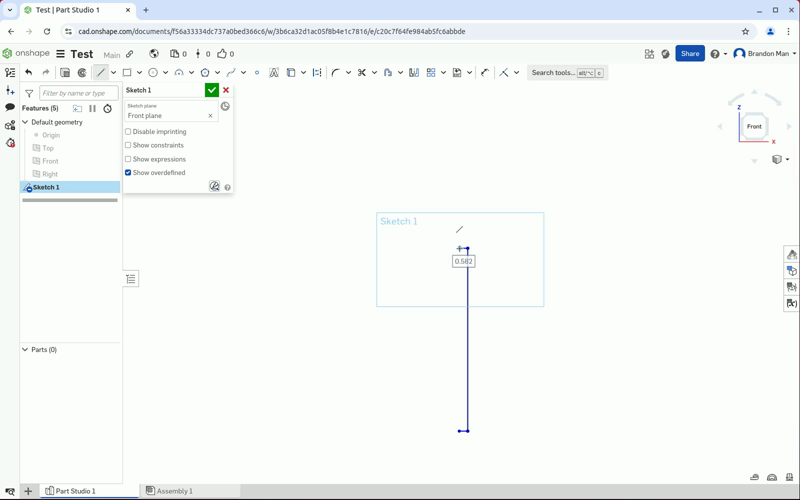
scroll(-6)
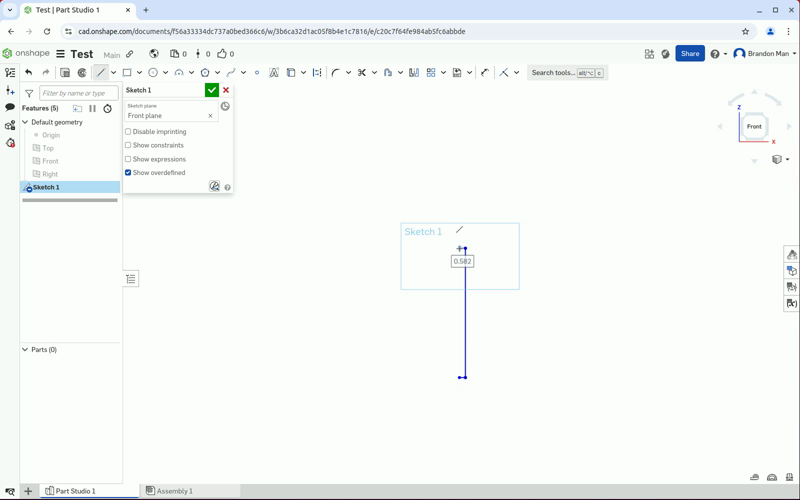
scroll(-6)
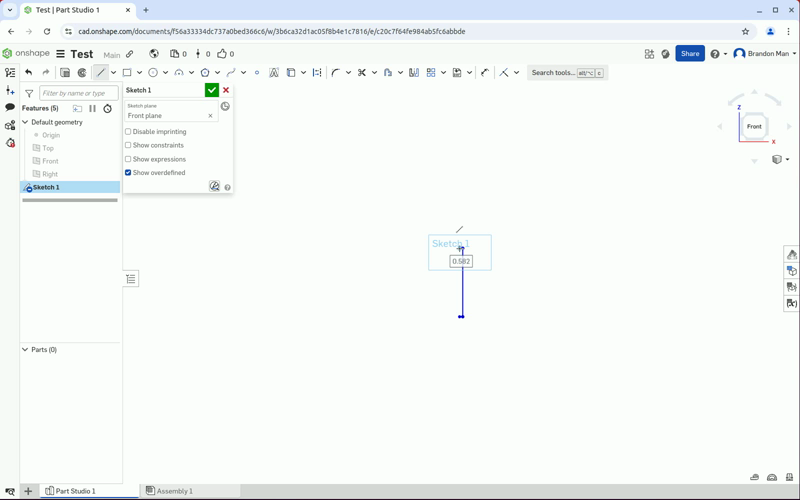
key_up(shift)
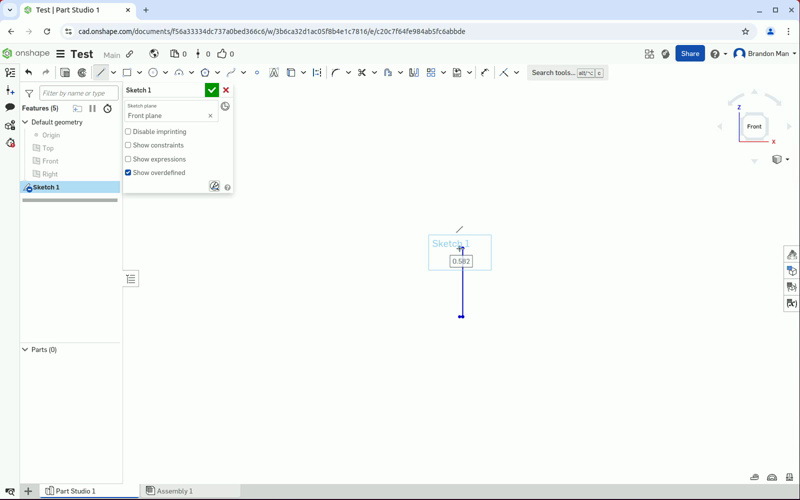
key_down(shift)
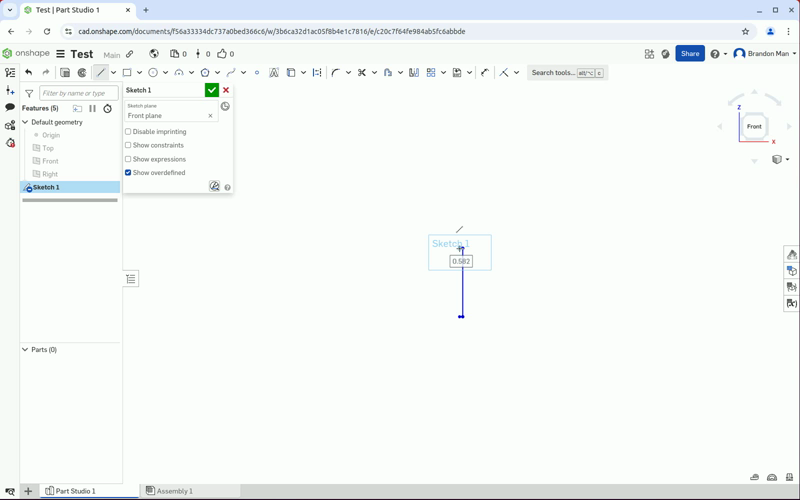
mouse_move(459, 316)
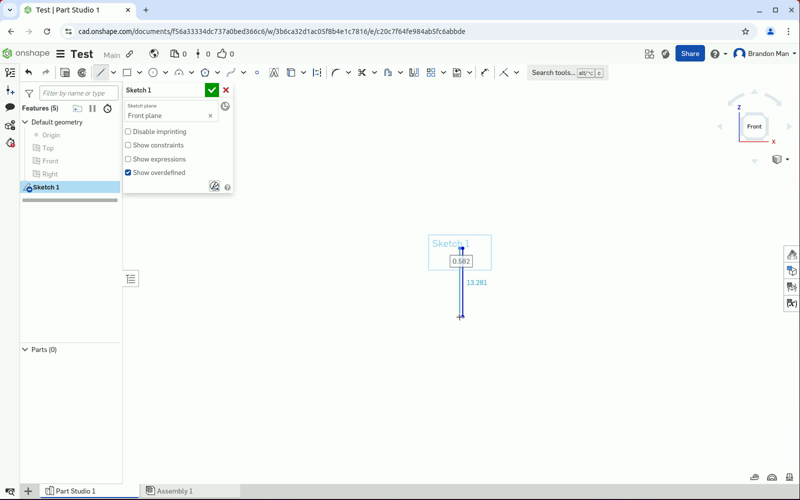
scroll(6)
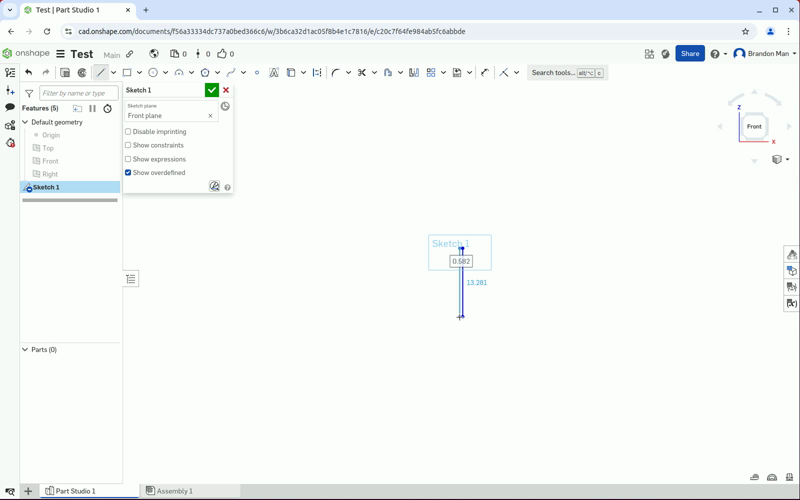
scroll(6)
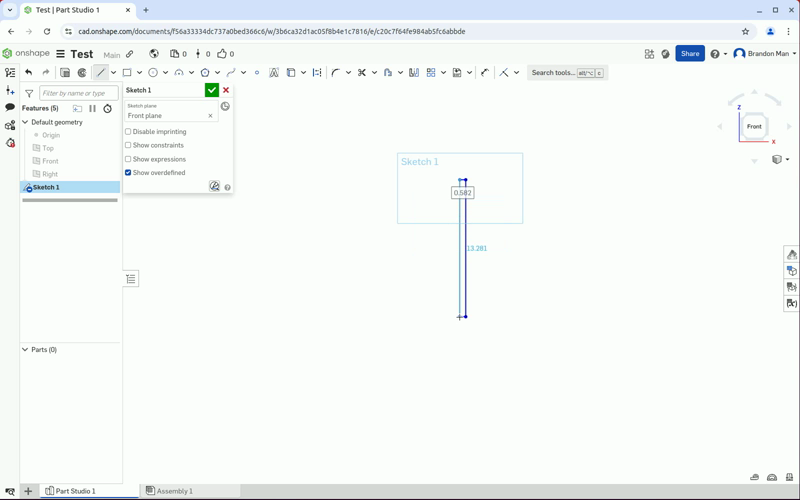
scroll(6)
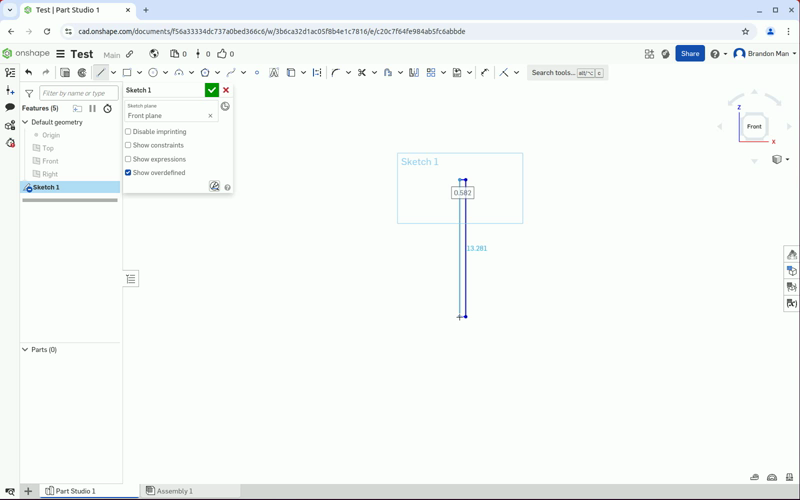
scroll(6)
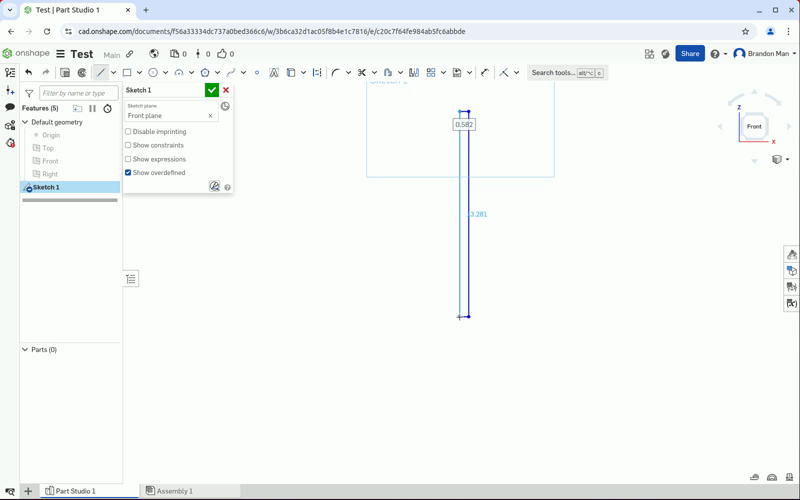
scroll(6)
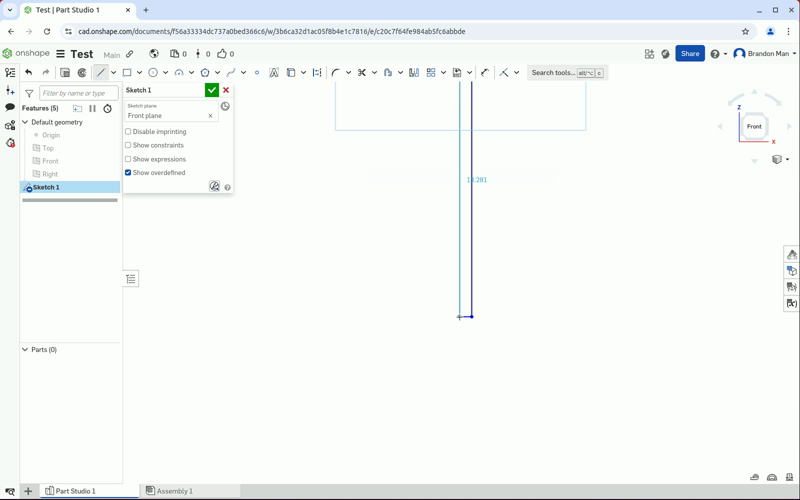
scroll(6)
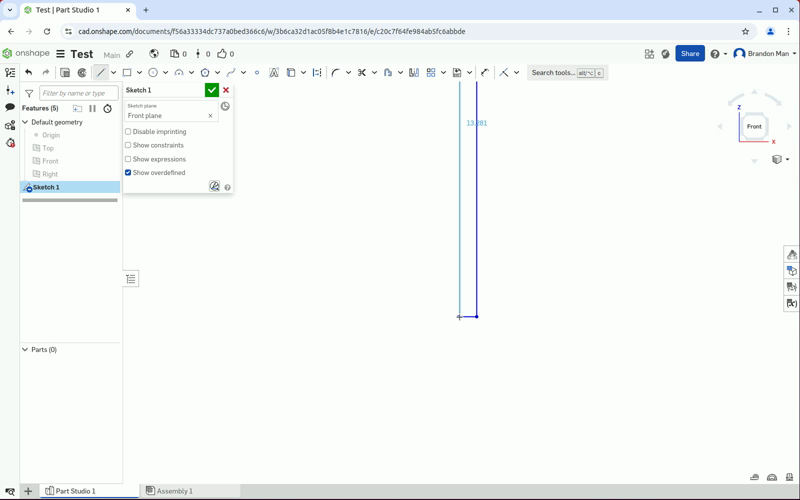
scroll(6)
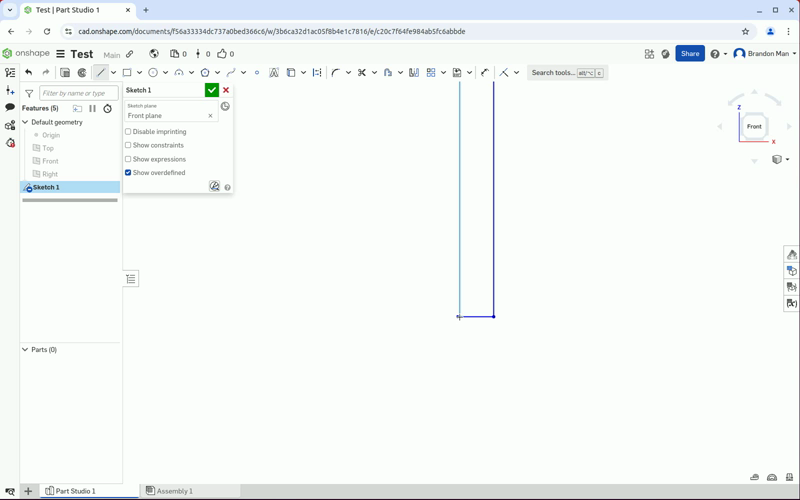
key_up(shift)
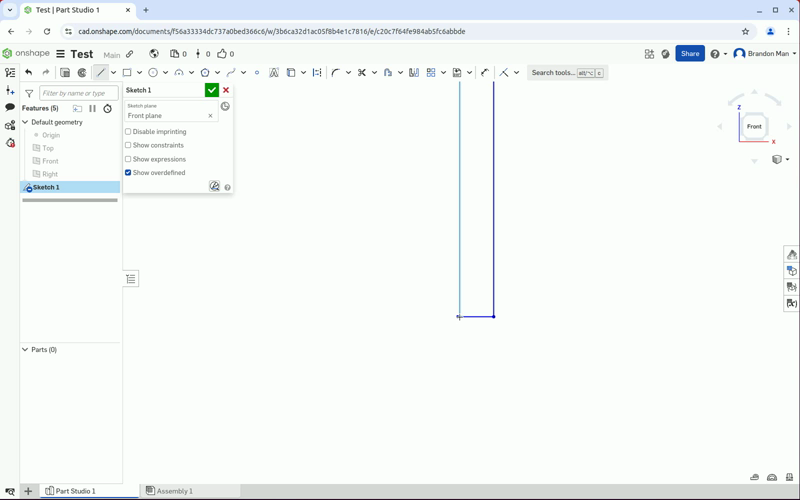
click(459, 316)
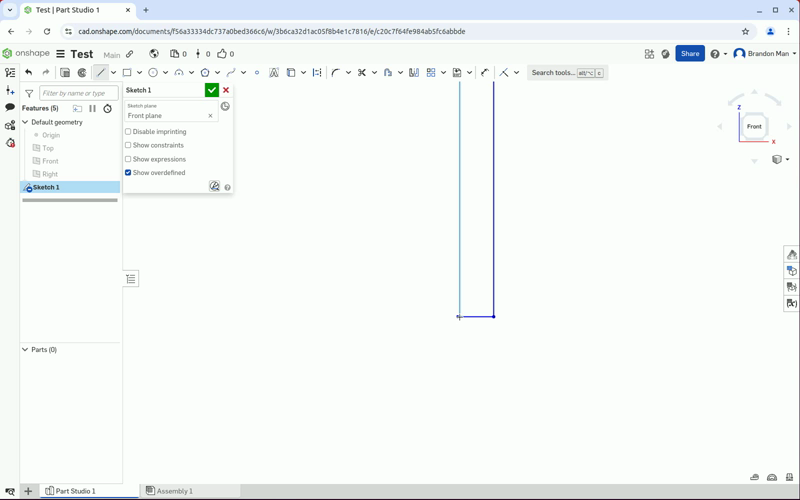
scroll(-6)
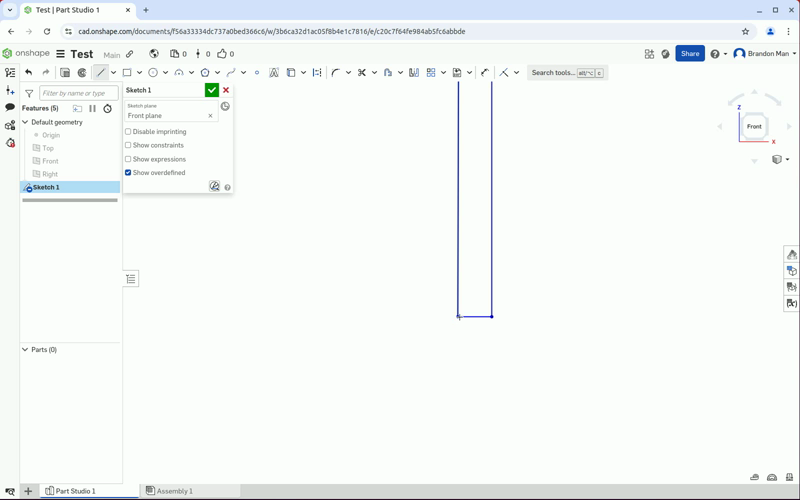
scroll(-6)
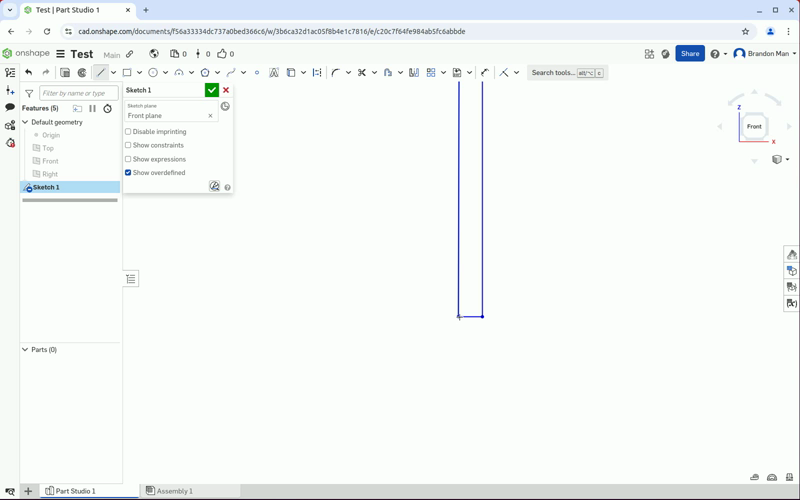
scroll(-6)
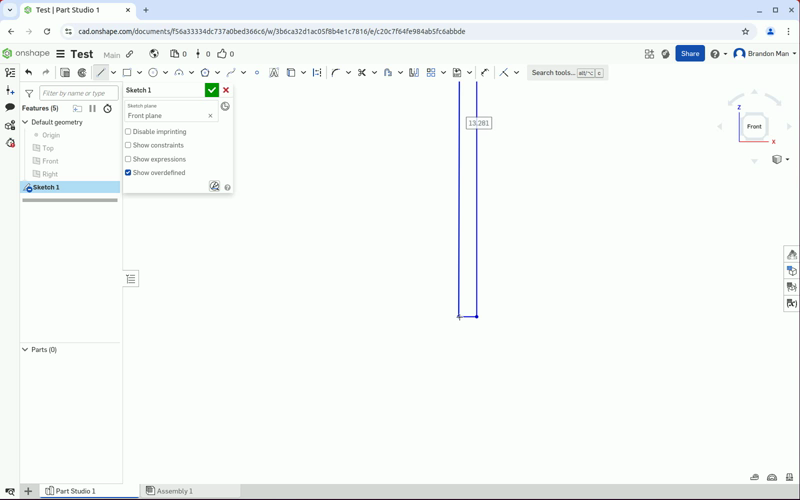
scroll(-6)
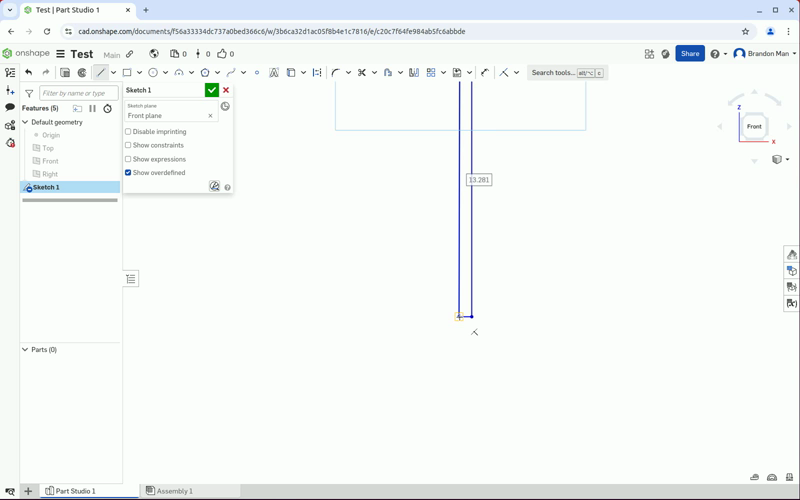
scroll(-6)
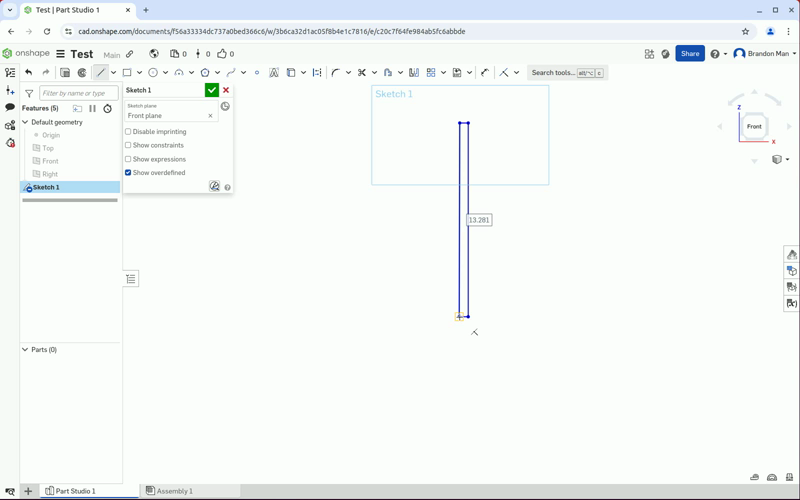
scroll(-6)
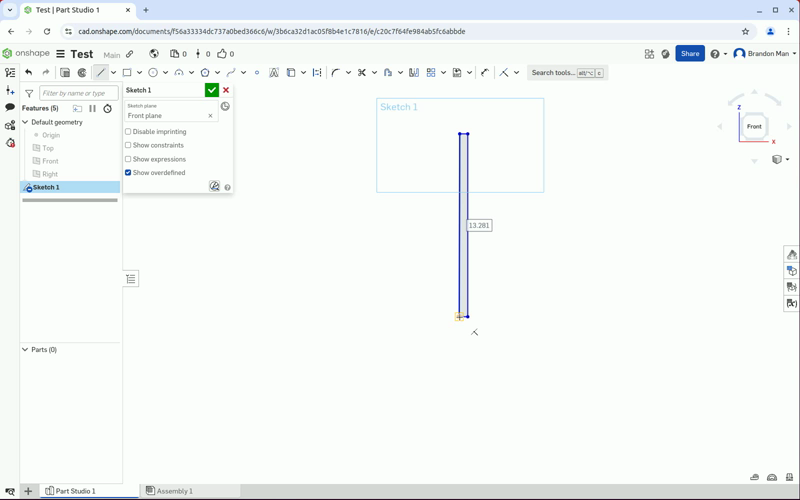
scroll(-6)
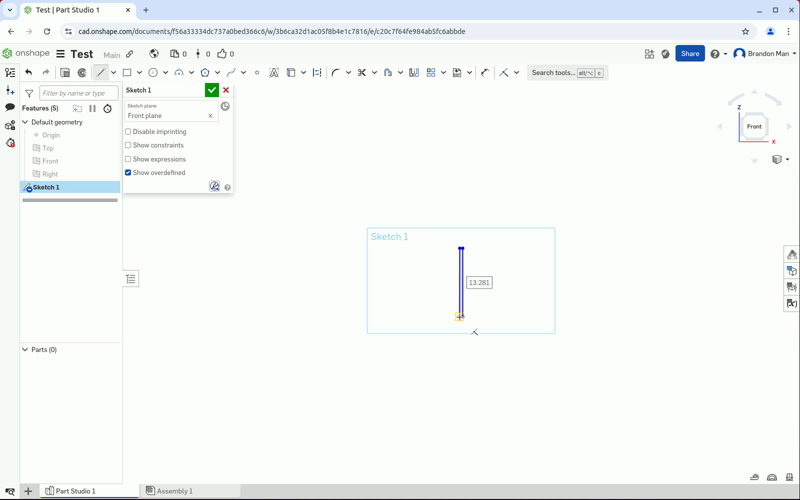
key(esc)
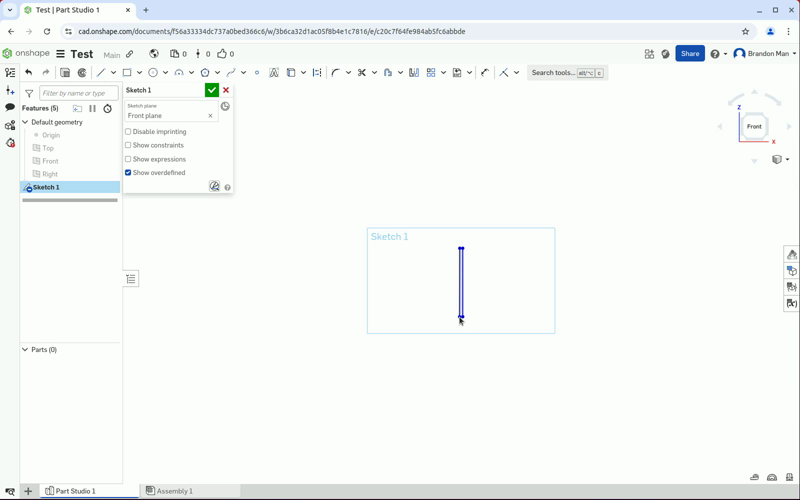
mouse_move(460, 257)
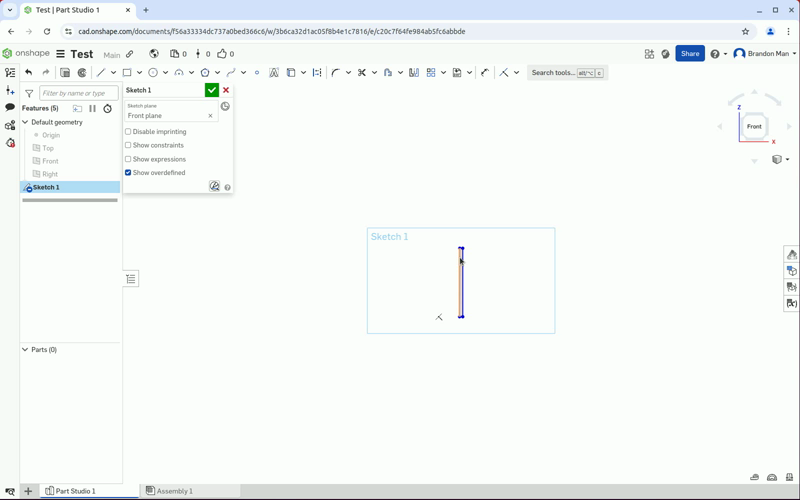
scroll(6)
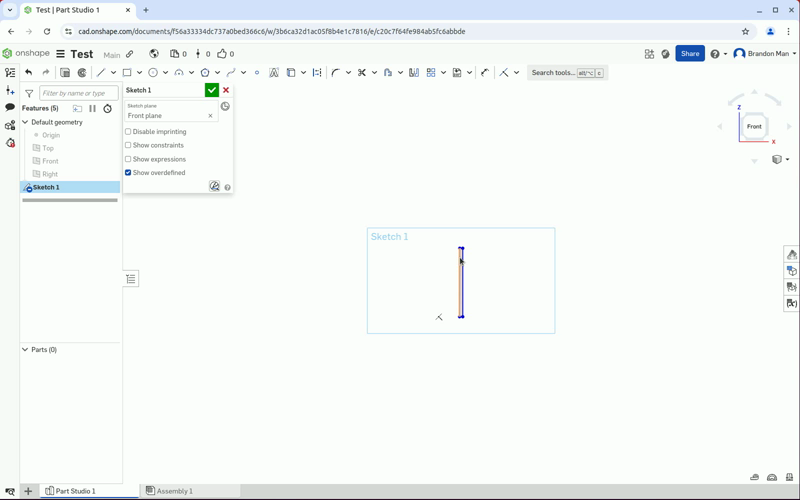
scroll(6)
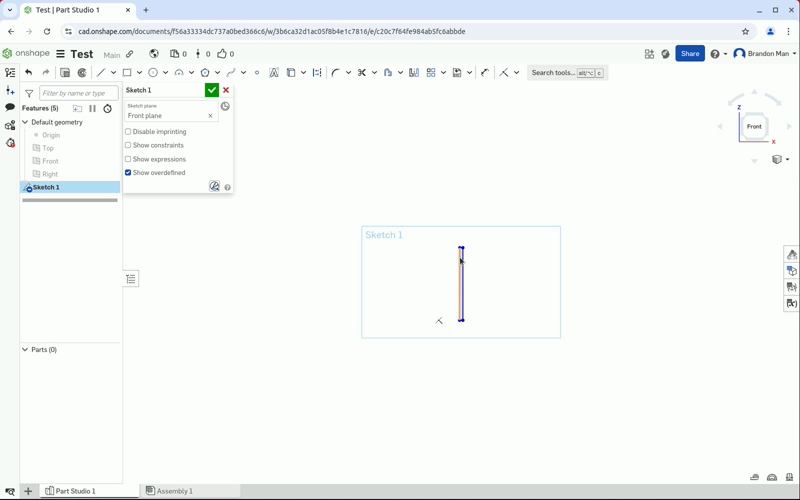
scroll(6)
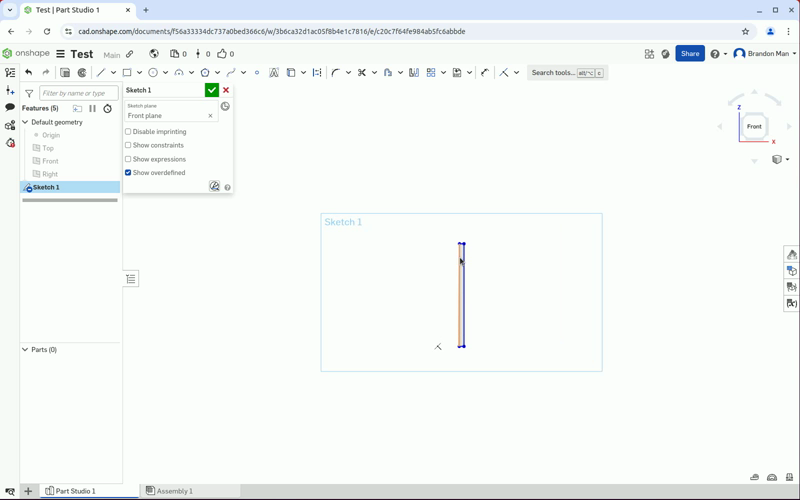
scroll(6)
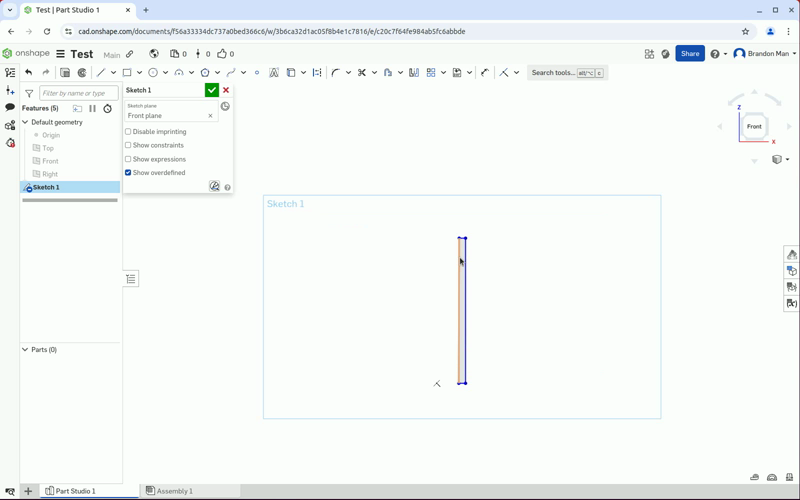
scroll(6)
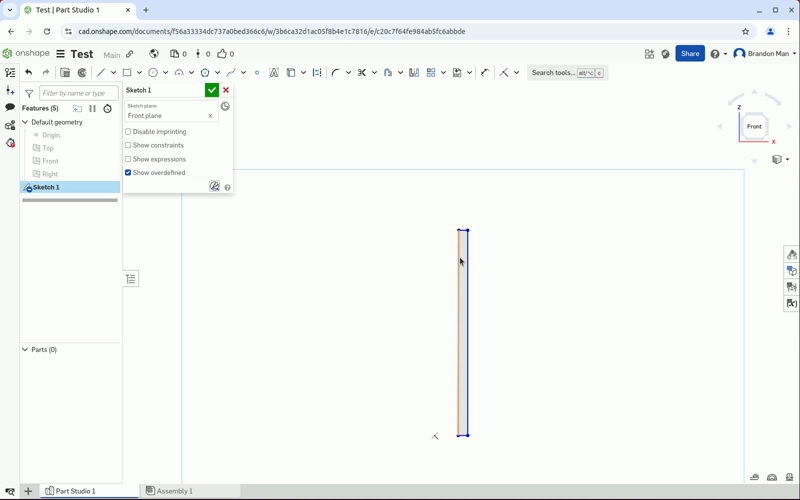
scroll(6)
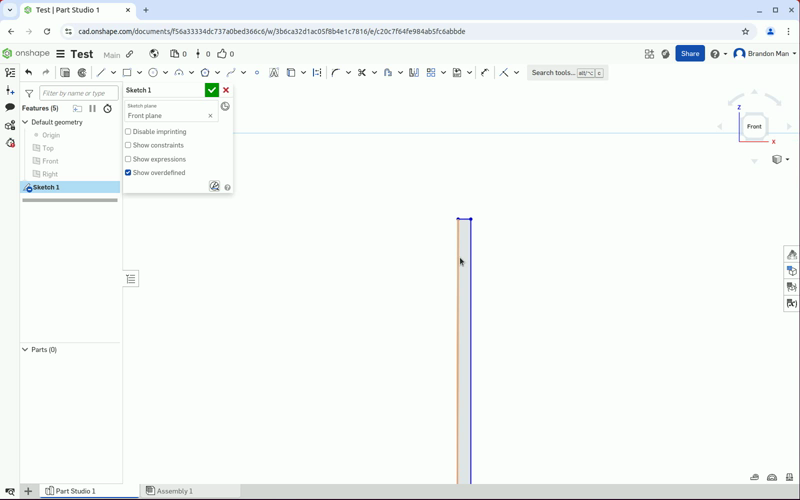
scroll(6)
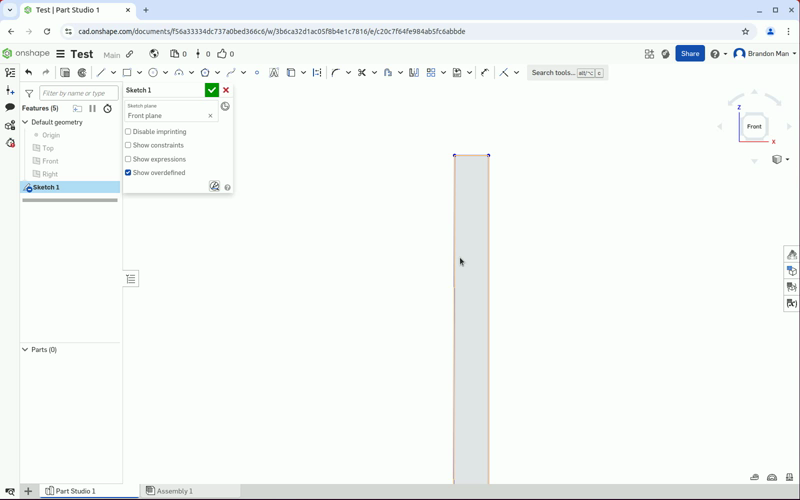
click(460, 257)
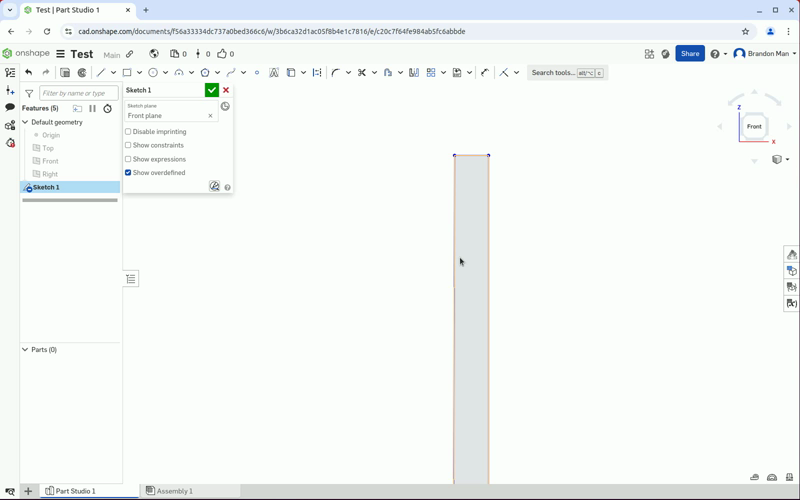
scroll(-6)
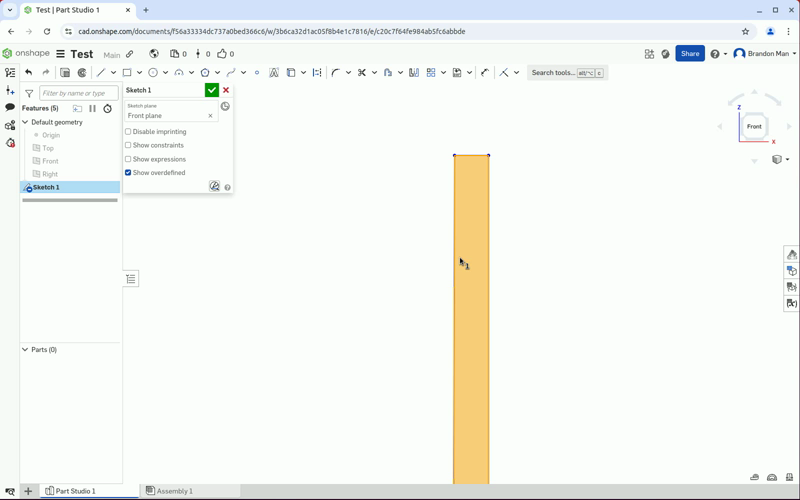
scroll(-6)
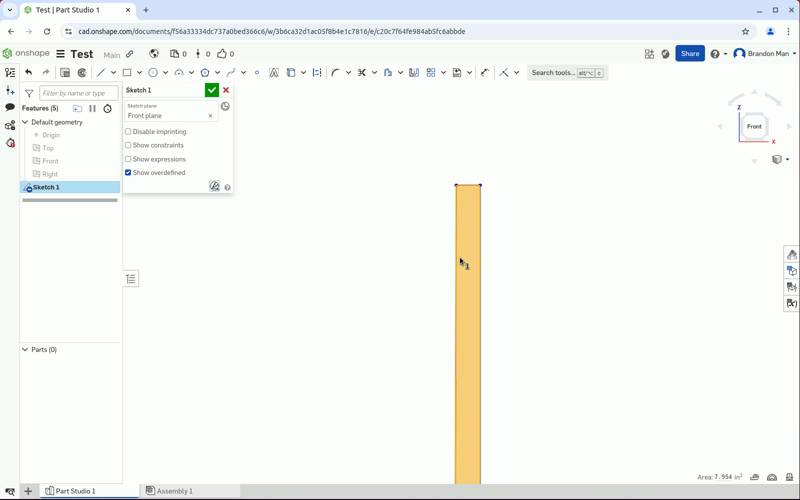
scroll(-6)
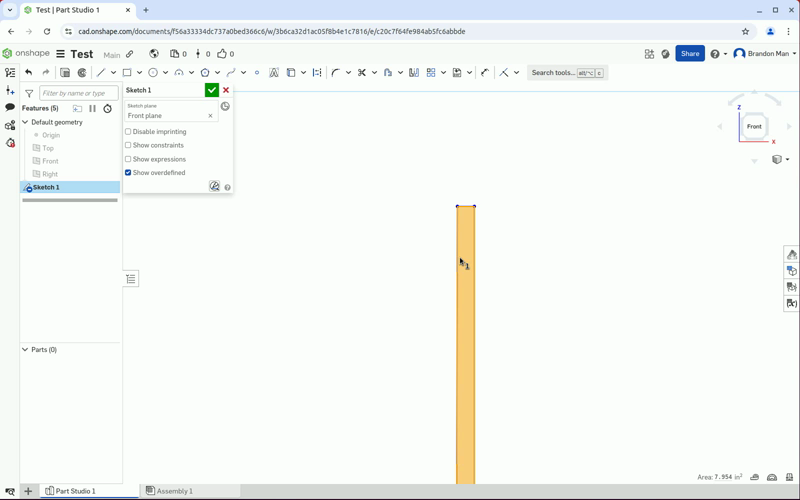
scroll(-6)
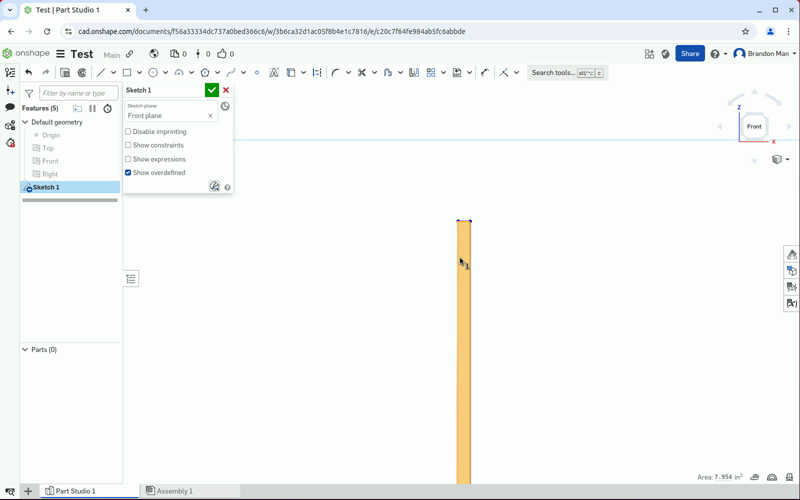
scroll(-6)
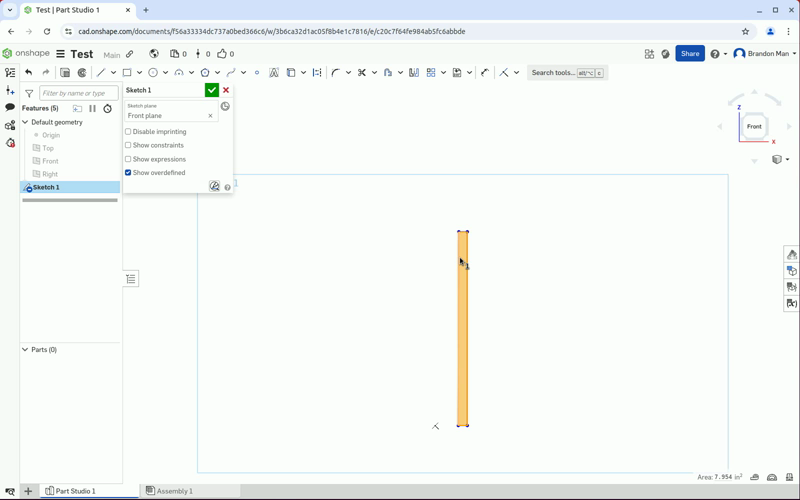
scroll(-6)
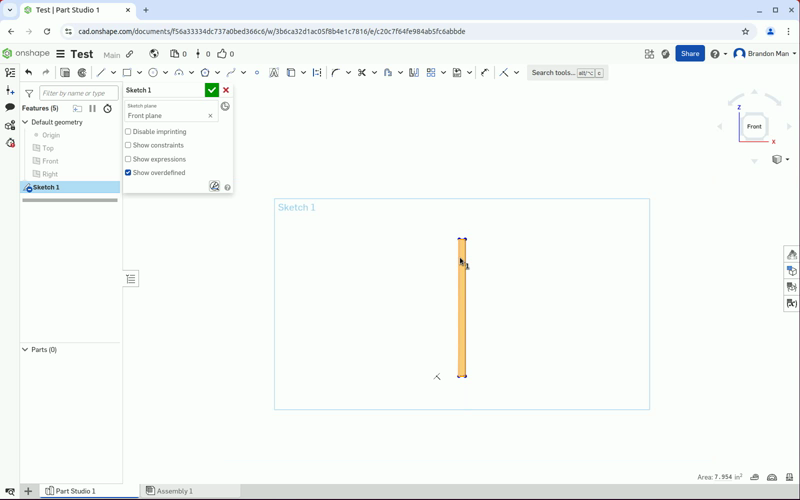
scroll(-6)
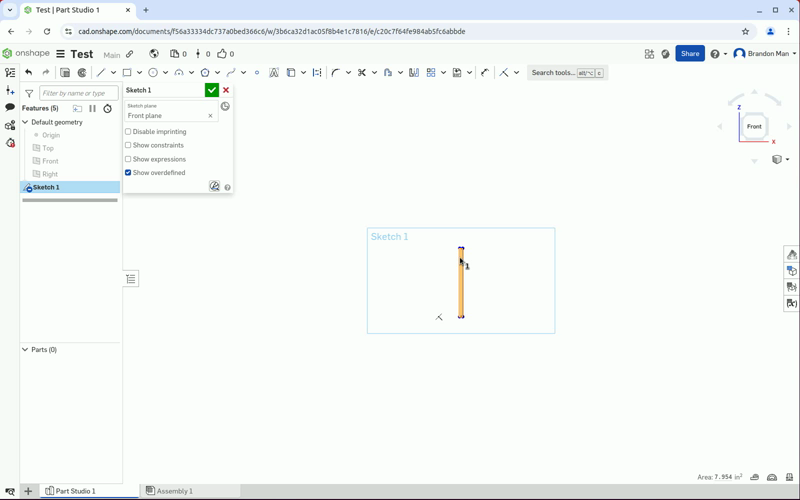
mouse_move(73, 352)
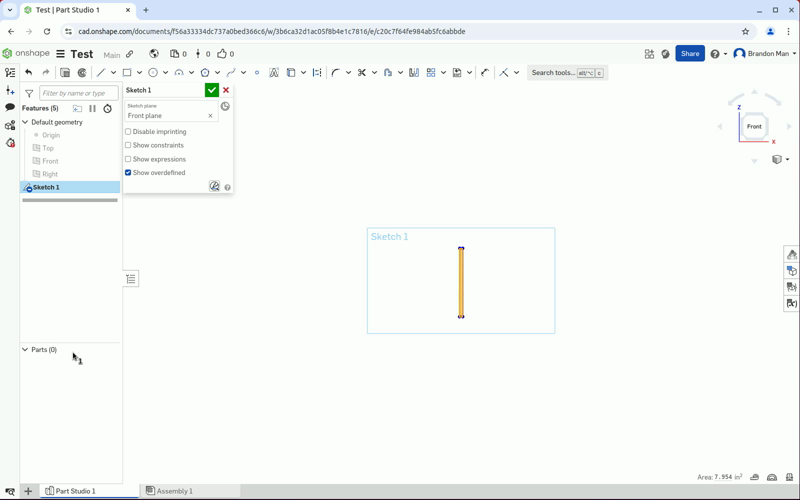
key(shift+y)
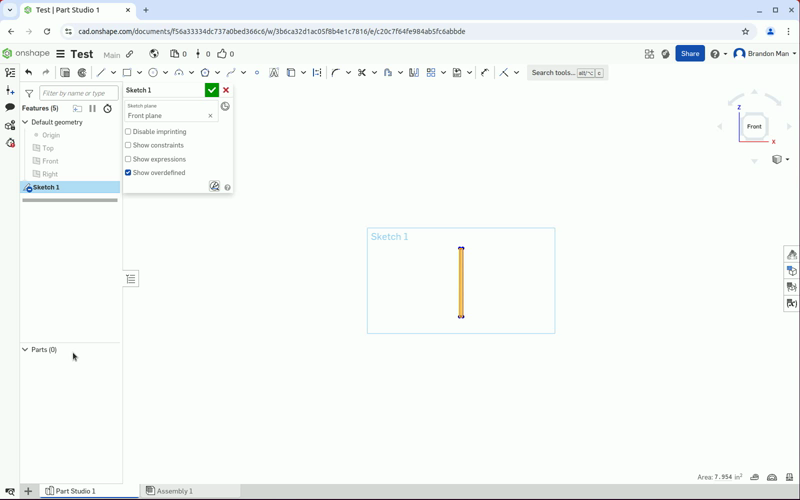
key(shift+e)
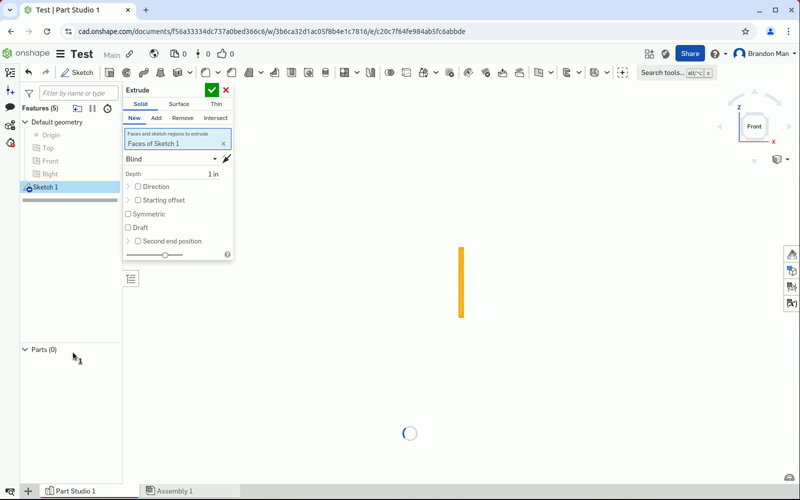
mouse_move(143, 106)
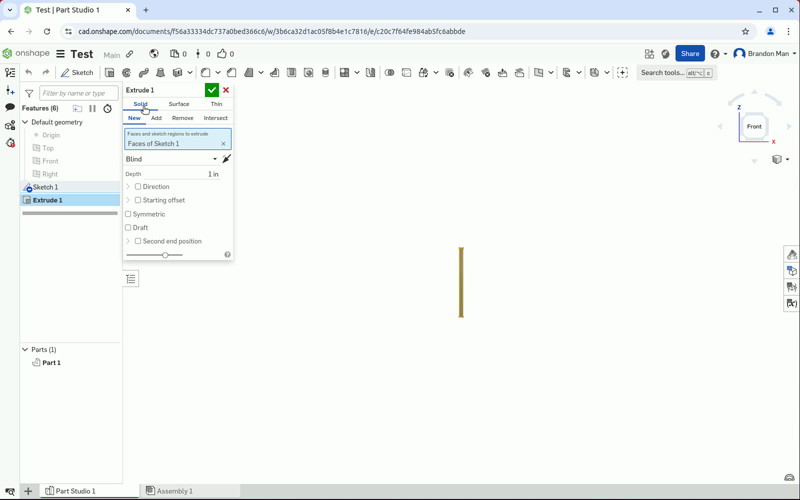
click(143, 106)
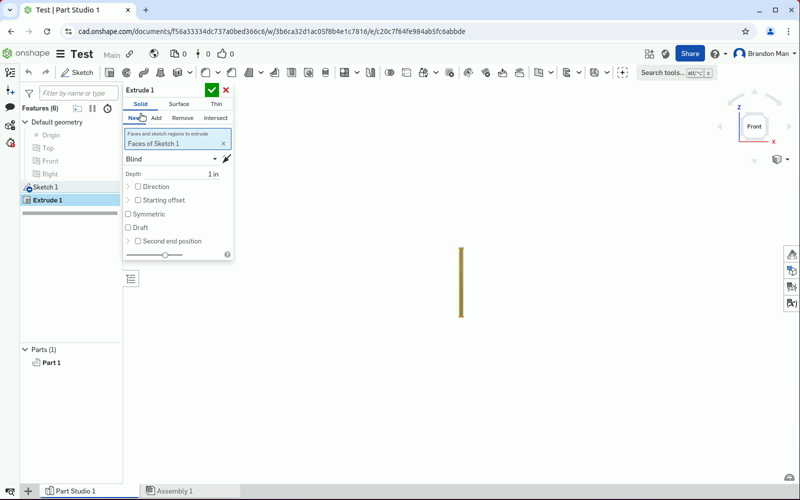
mouse_move(137, 120)
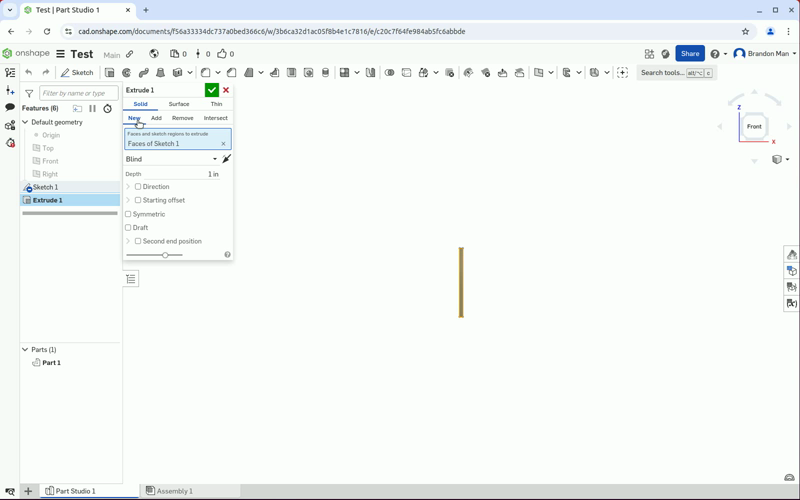
click(137, 120)
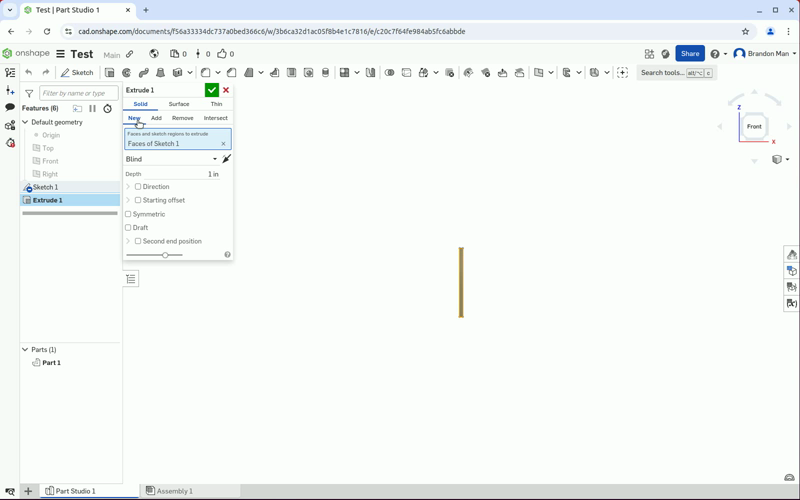
key(tab, 4)
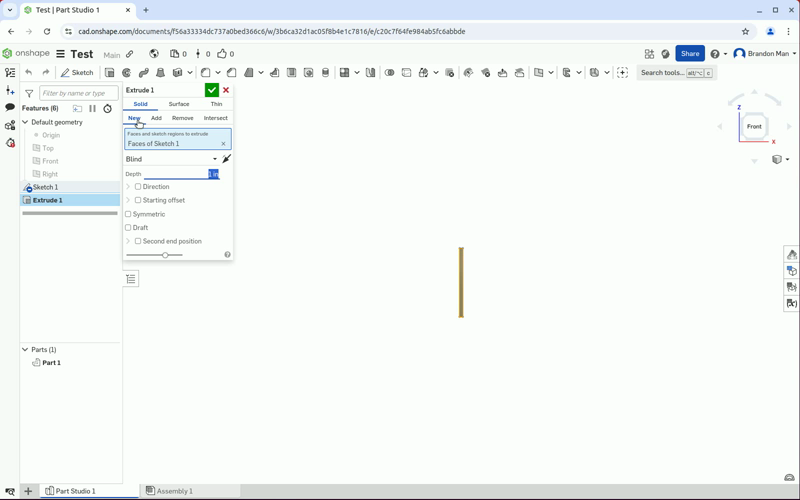
text(23.108)
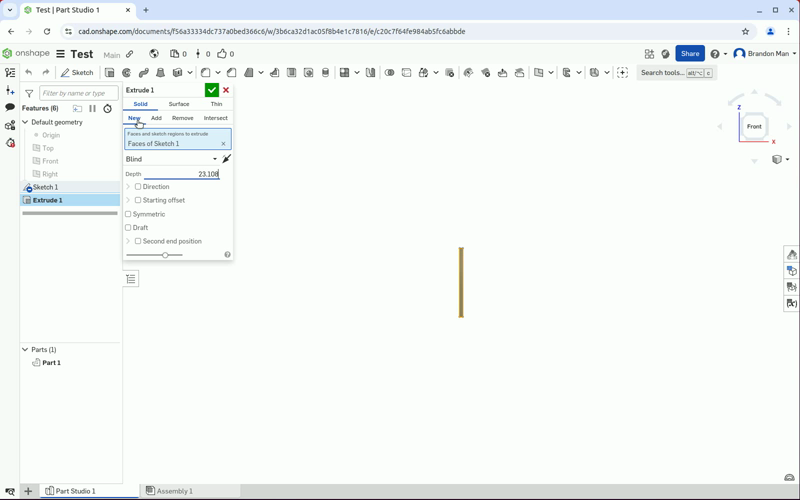
key(enter)
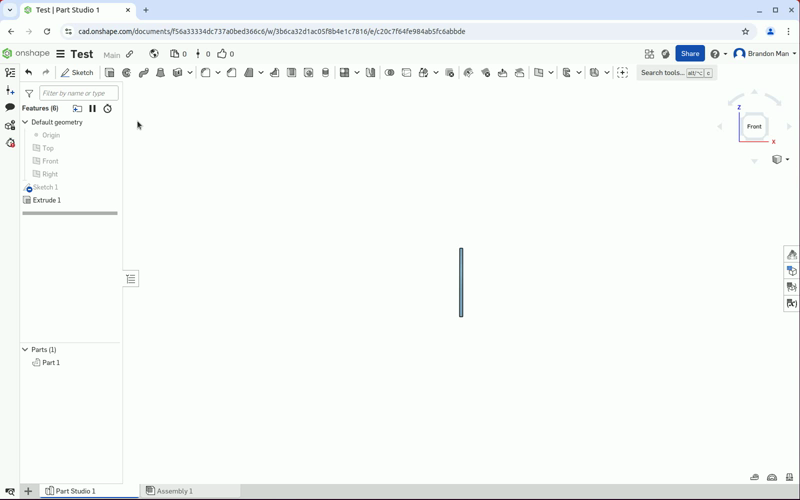
key(shift+h)
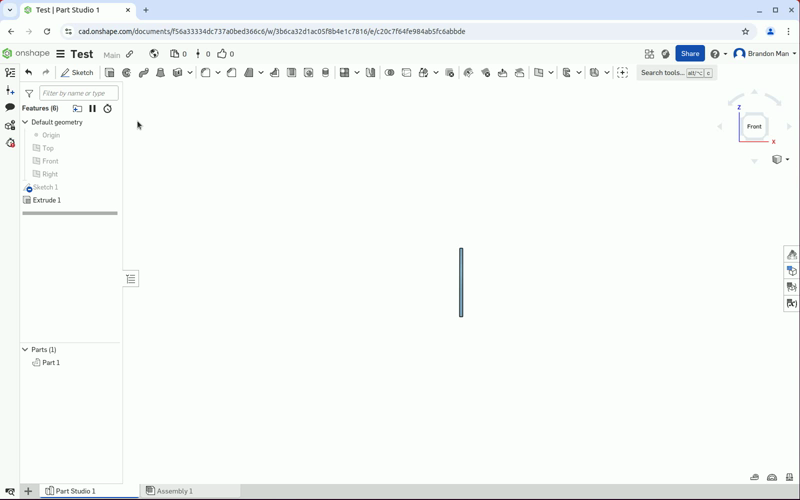
key(shift+h)
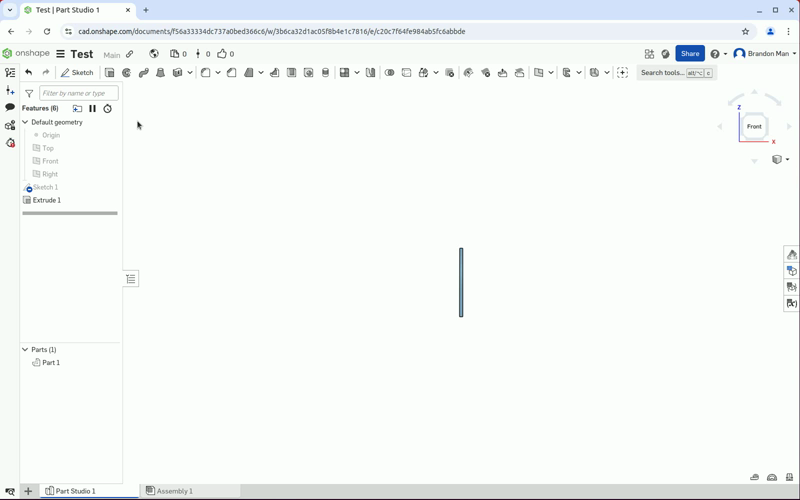
mouse_move(73, 189)
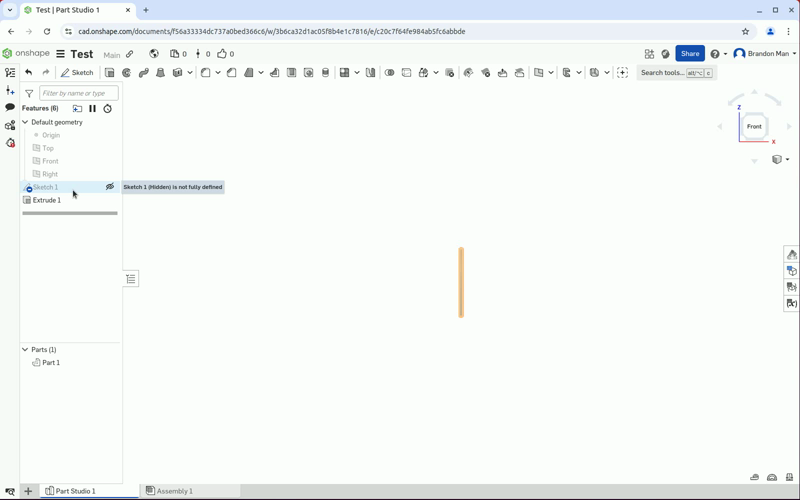
click(73, 189)
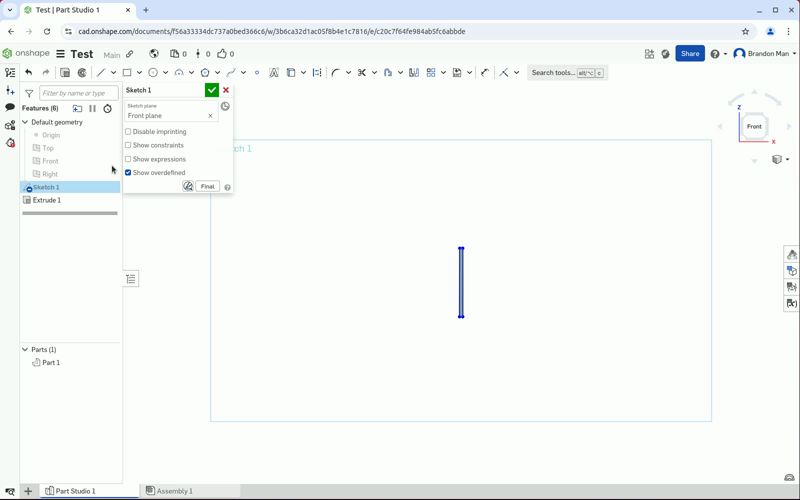
mouse_move(229, 92)
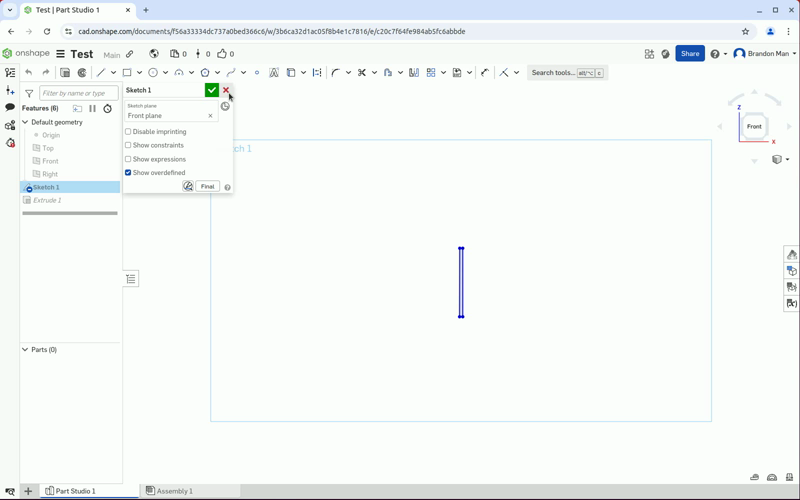
click(229, 92)
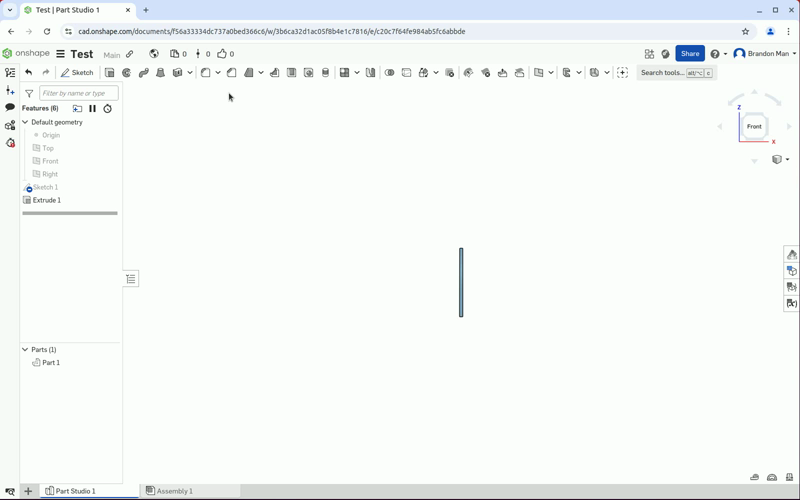
mouse_move(73, 352)
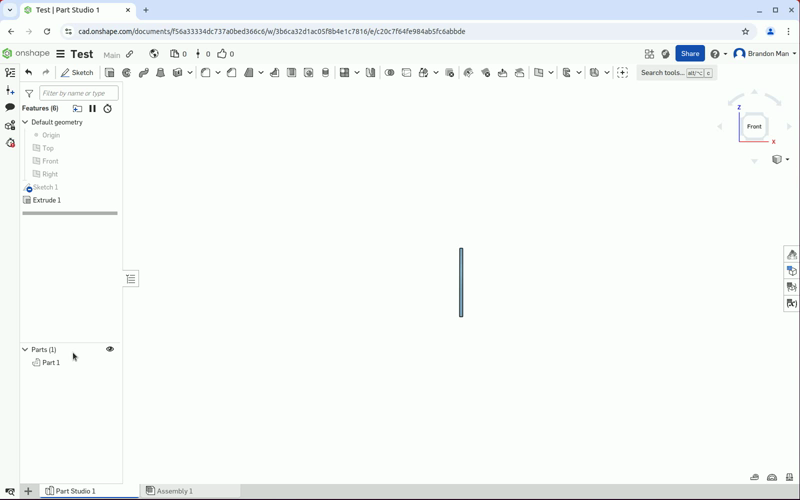
key(y)
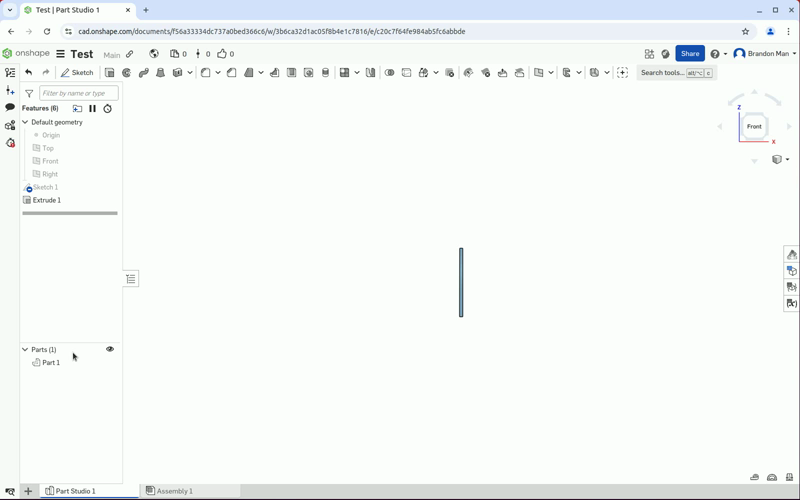
key(shift+p)
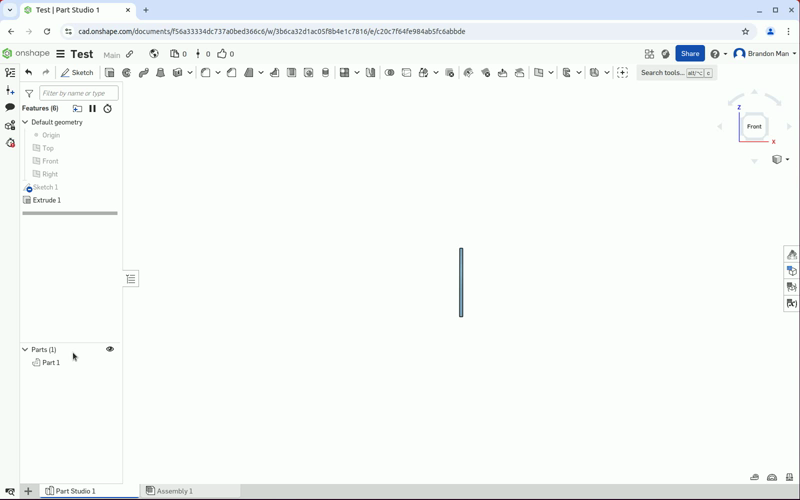
key(space)
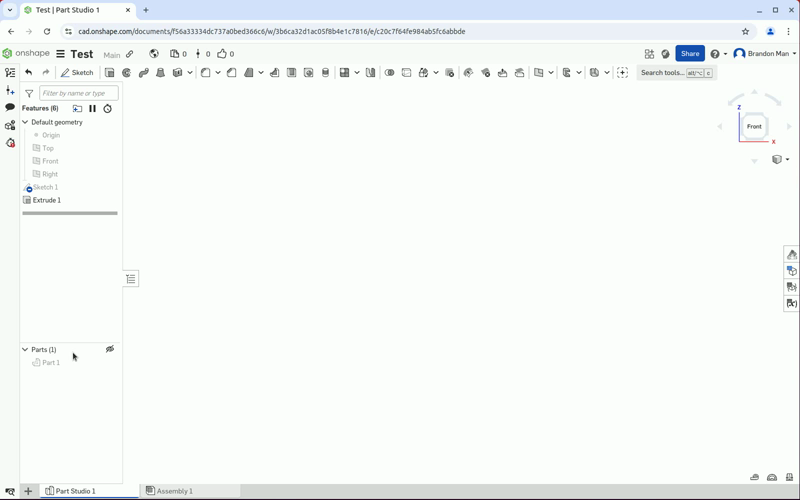
key_down(shift)
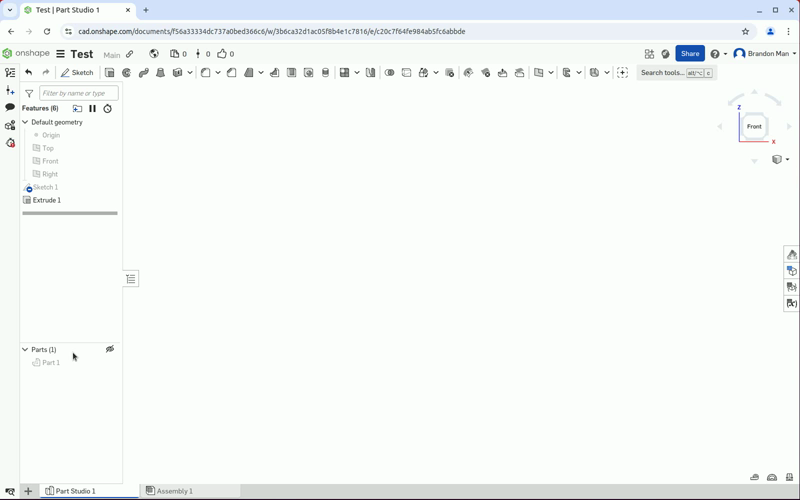
key(left)
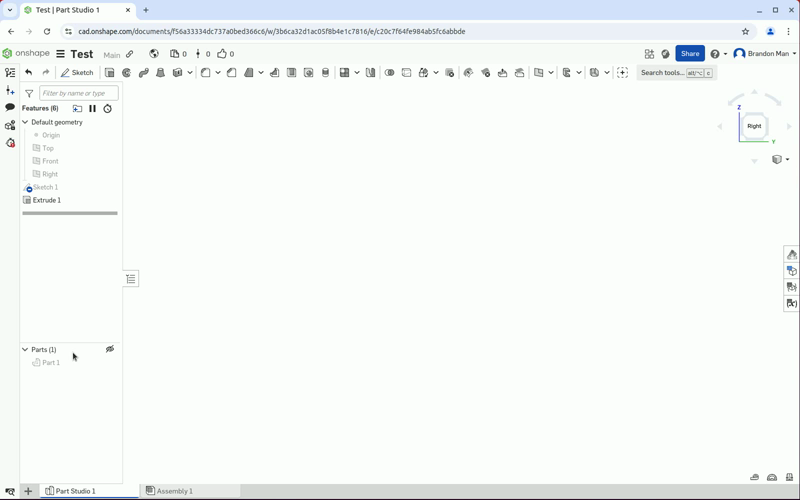
key_up(shift)
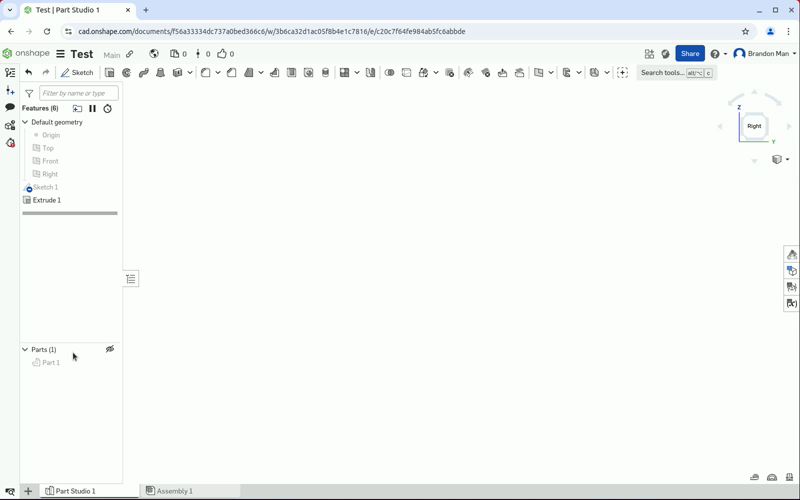
mouse_move(73, 352)
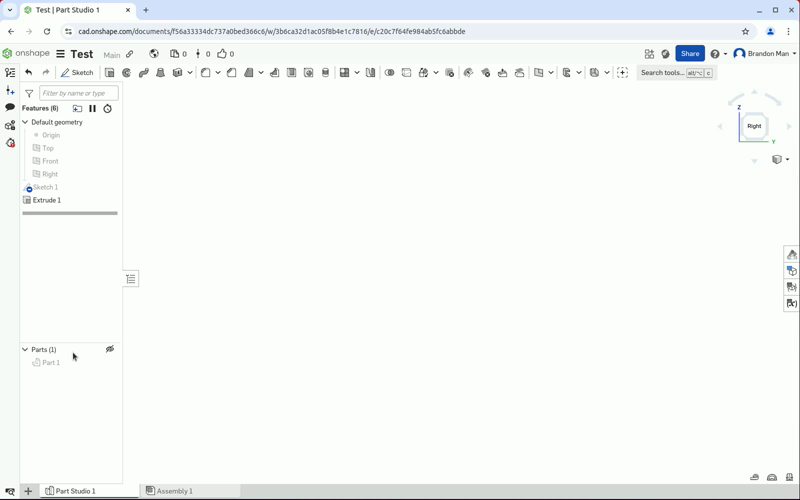
key(shift+y)
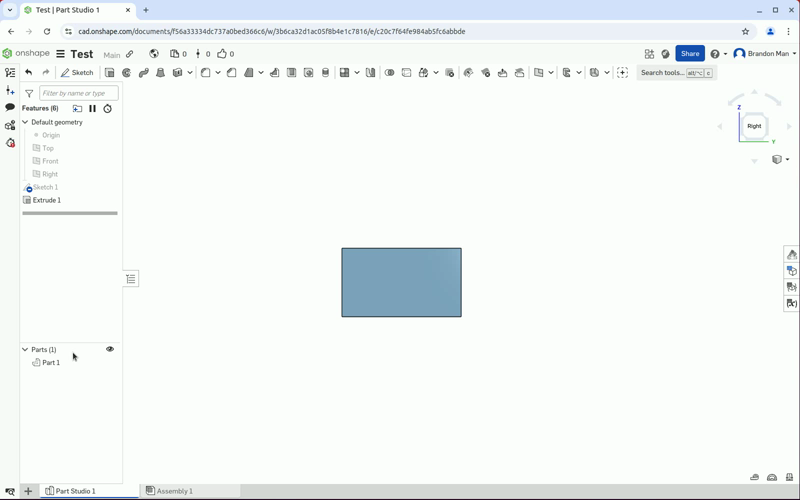
mouse_move(541, 75)
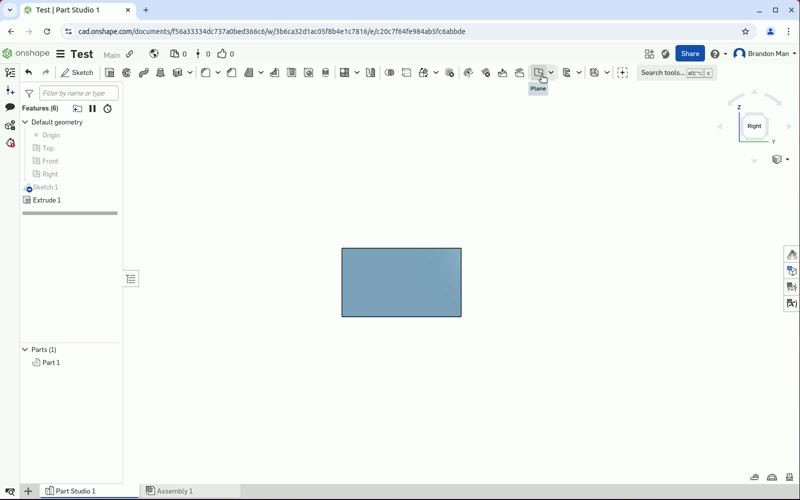
click(541, 75)
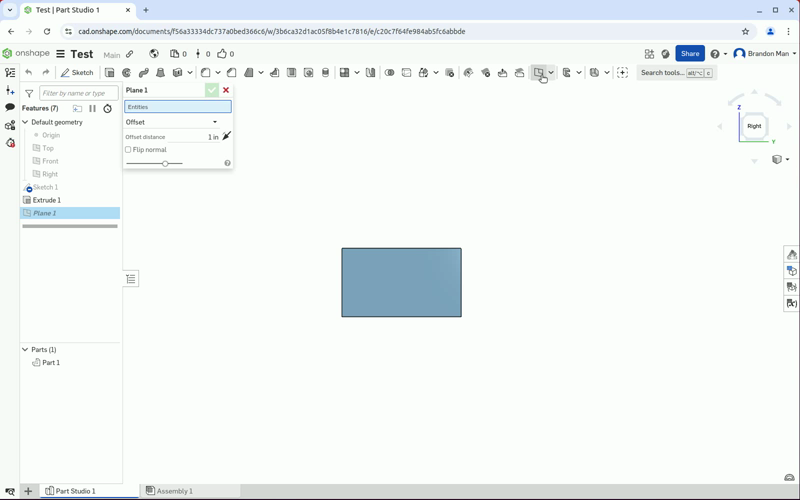
mouse_move(73, 176)
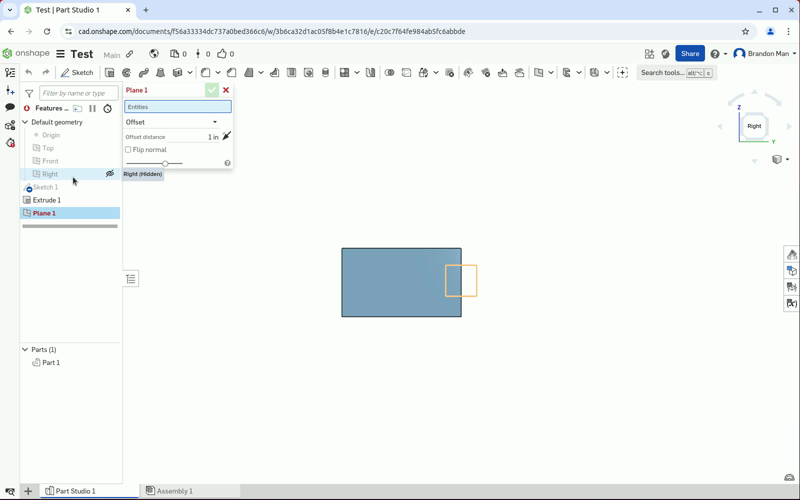
click(73, 176)
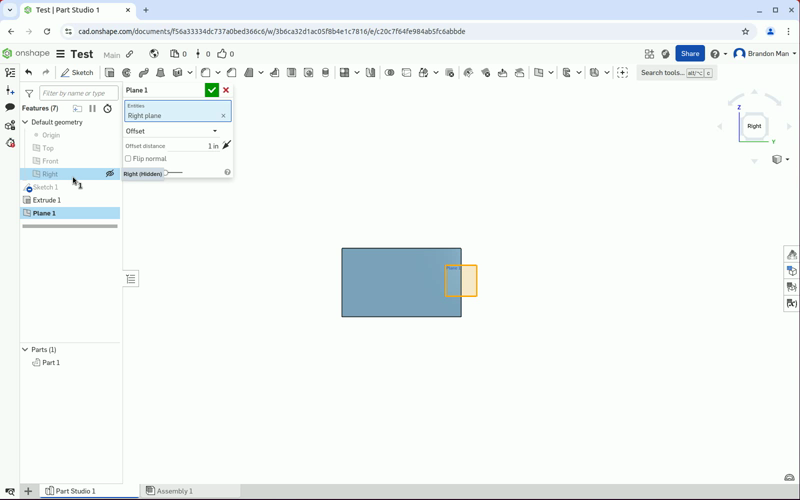
key(tab, 2)
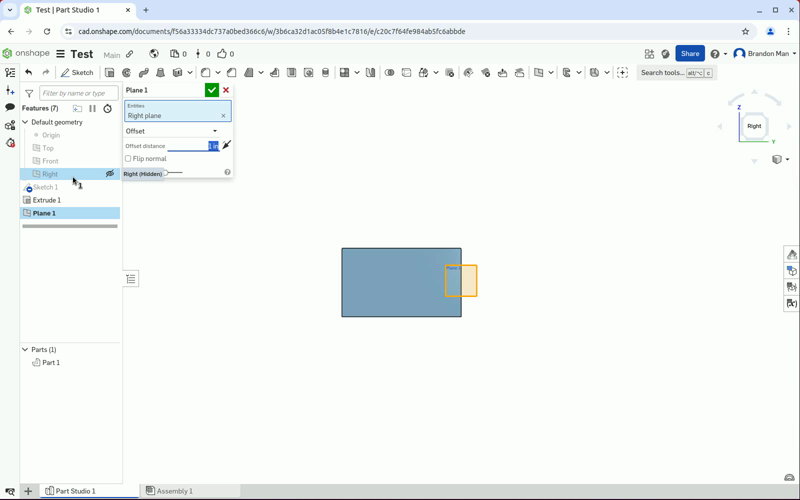
text(0.246)
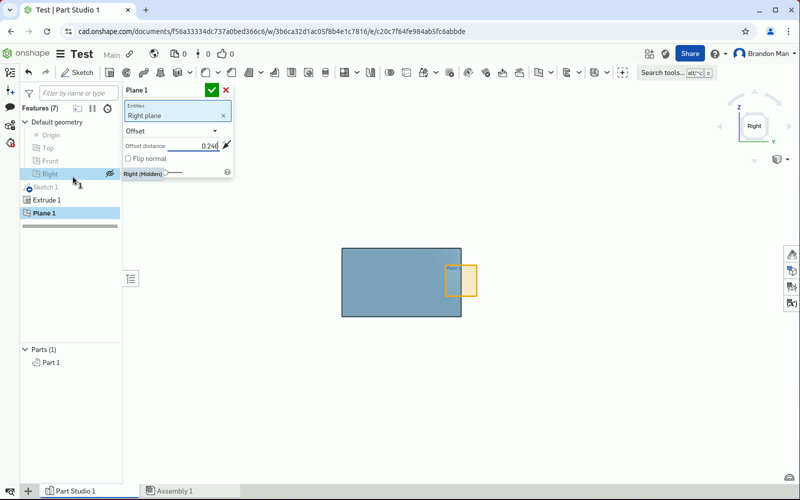
key(enter, 2)
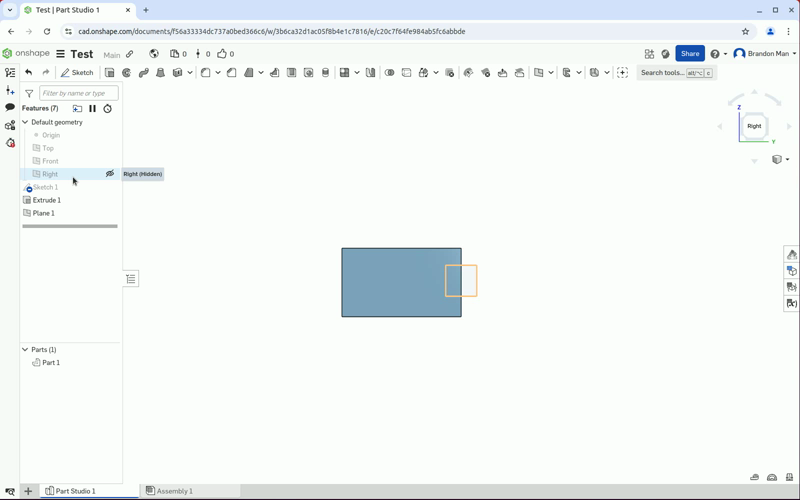
key(shift+s)
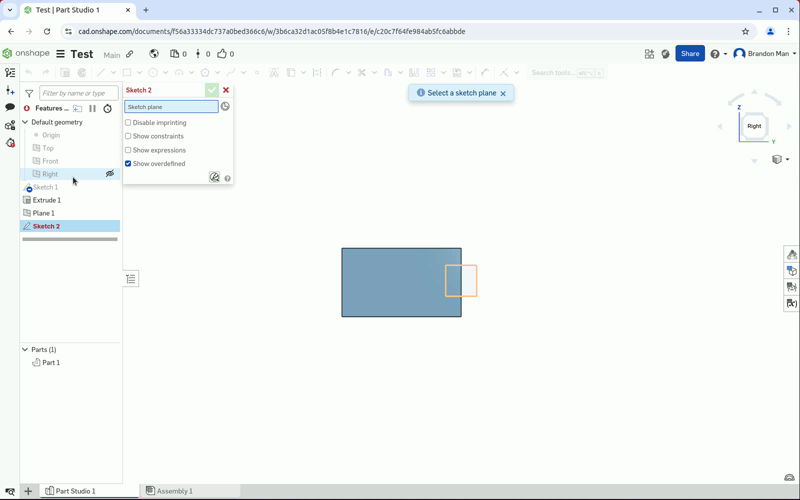
mouse_move(73, 215)
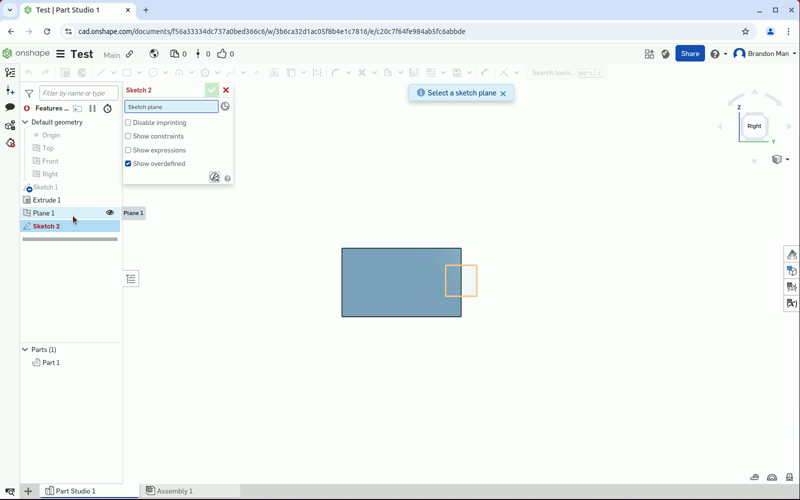
click(73, 215)
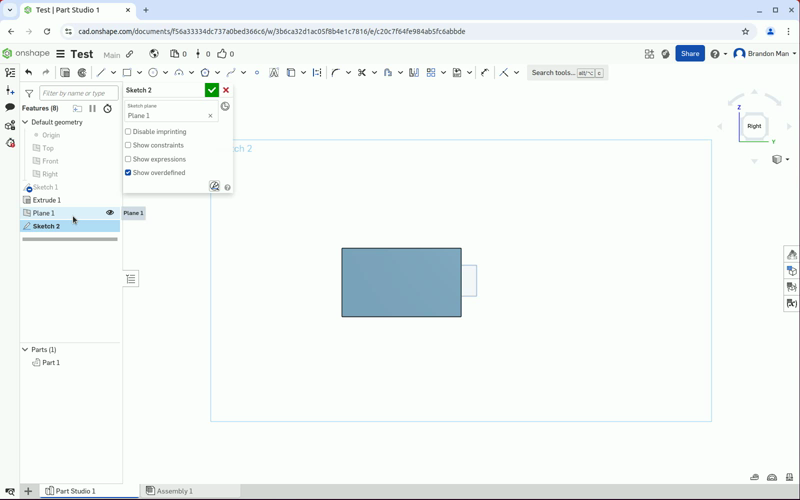
mouse_move(73, 352)
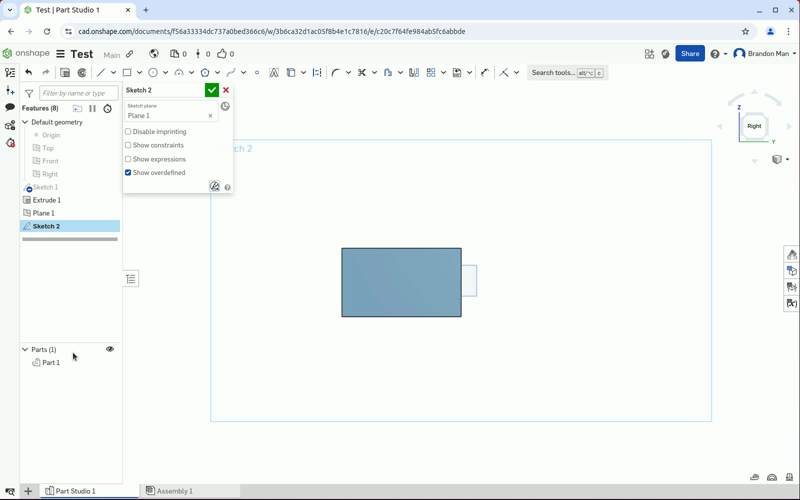
key(y)
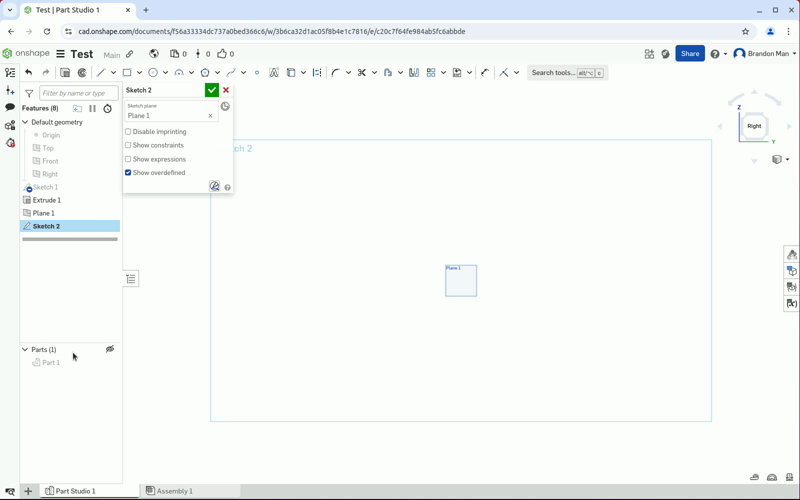
key(l)
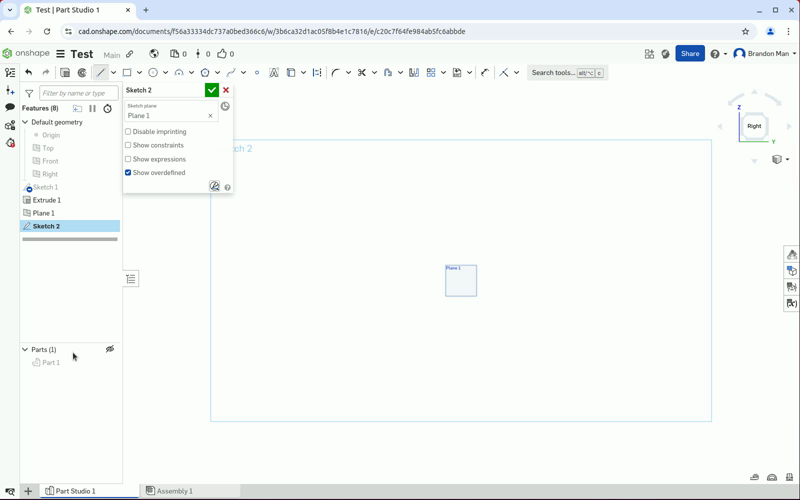
key_down(shift)
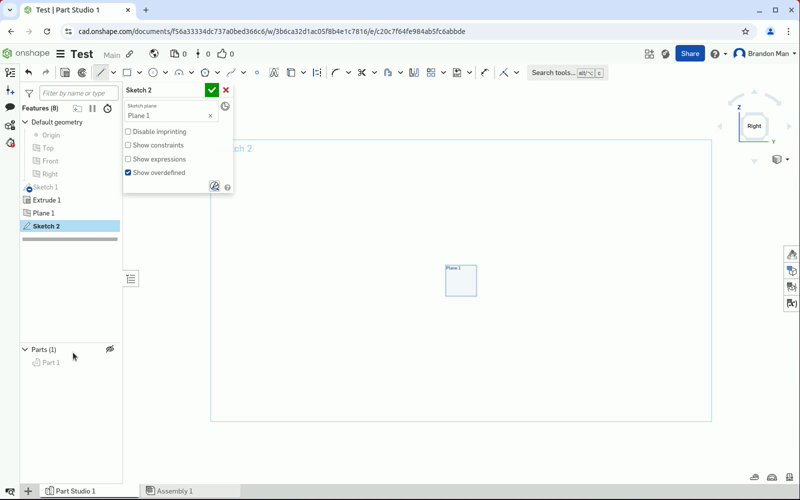
mouse_move(403, 305)
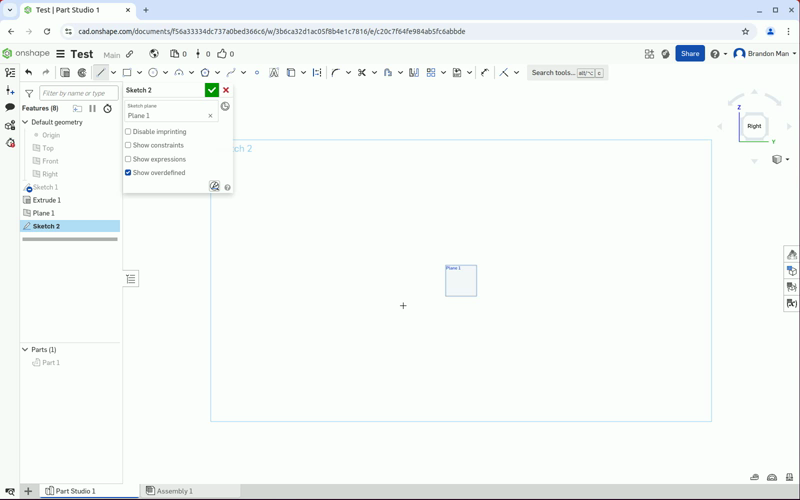
click(403, 305)
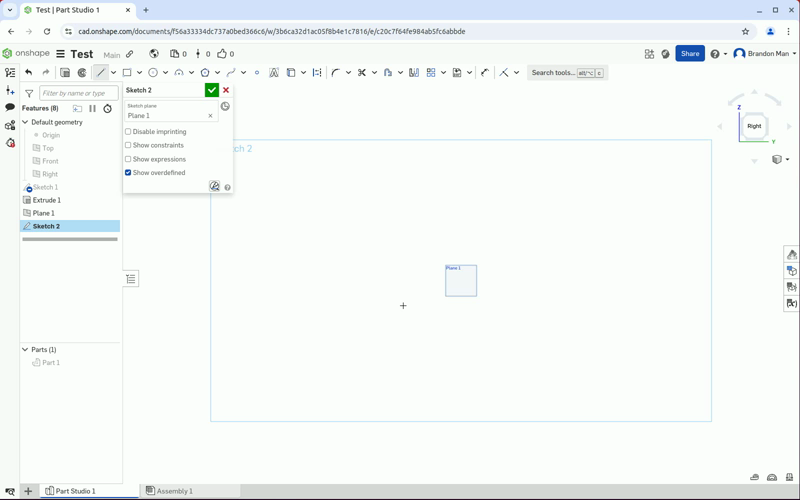
key_up(shift)
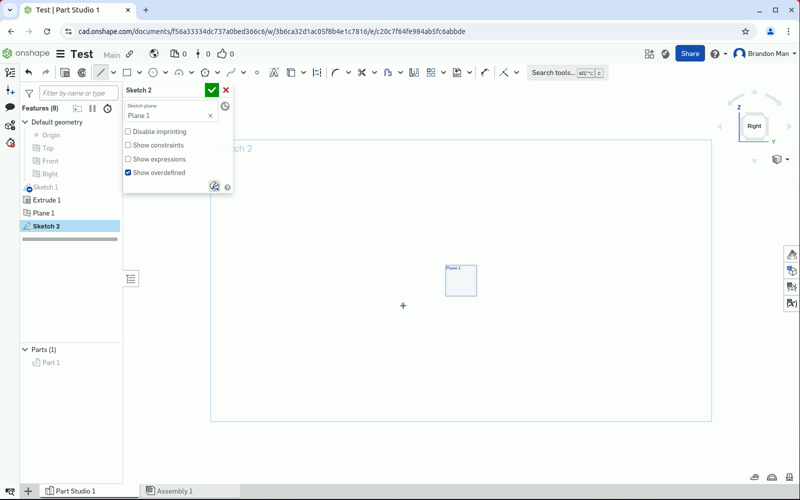
key_down(shift)
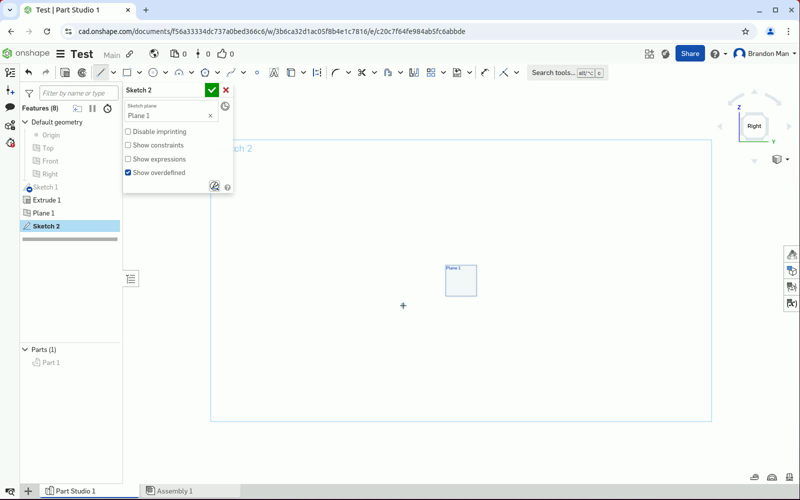
mouse_move(433, 305)
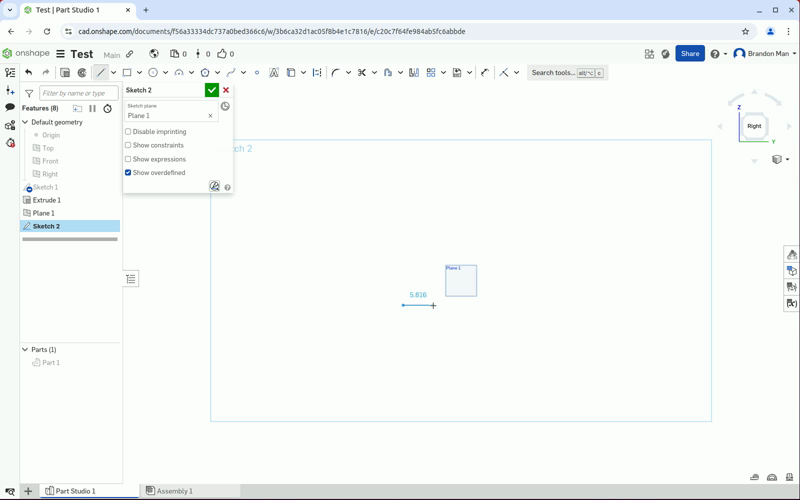
mouse_move(406, 305)
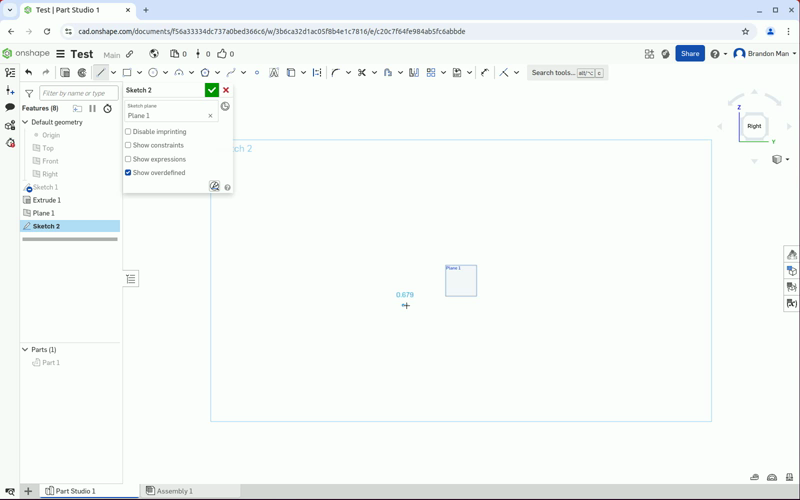
scroll(6)
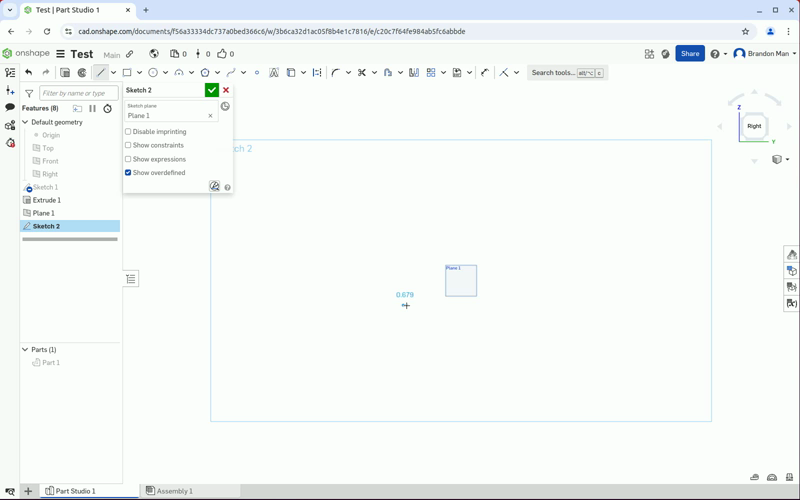
scroll(6)
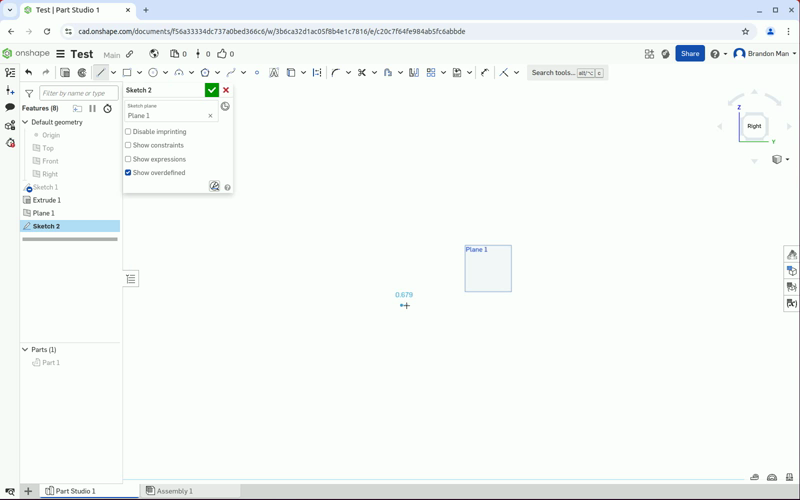
scroll(6)
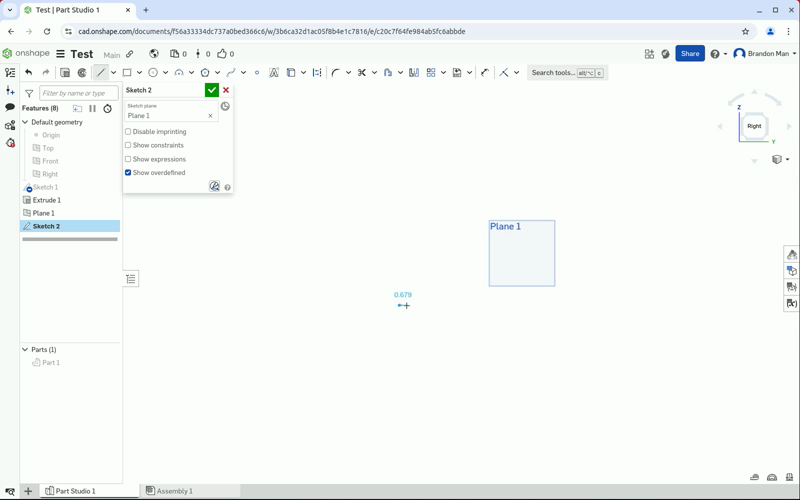
scroll(6)
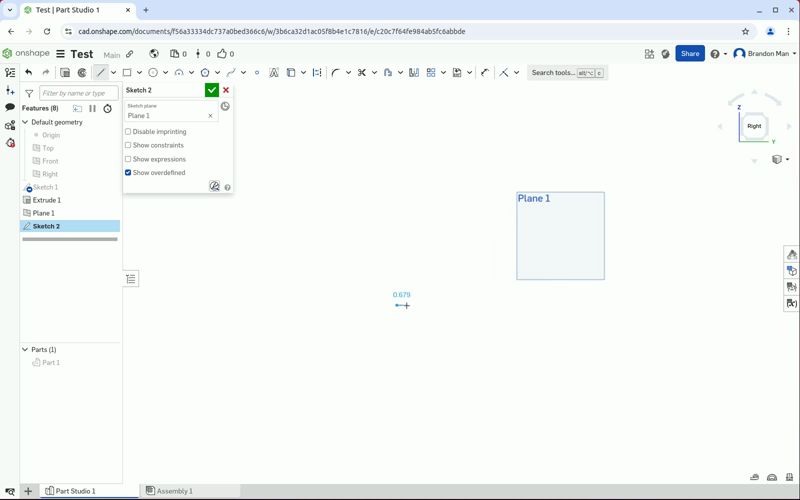
scroll(6)
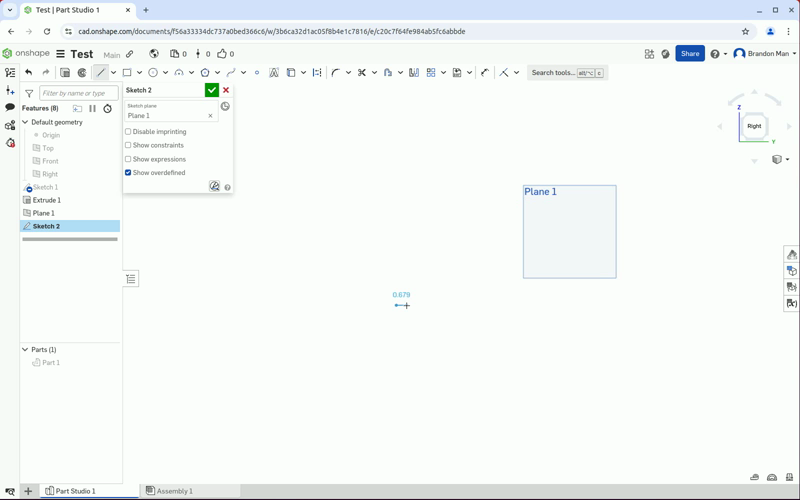
scroll(6)
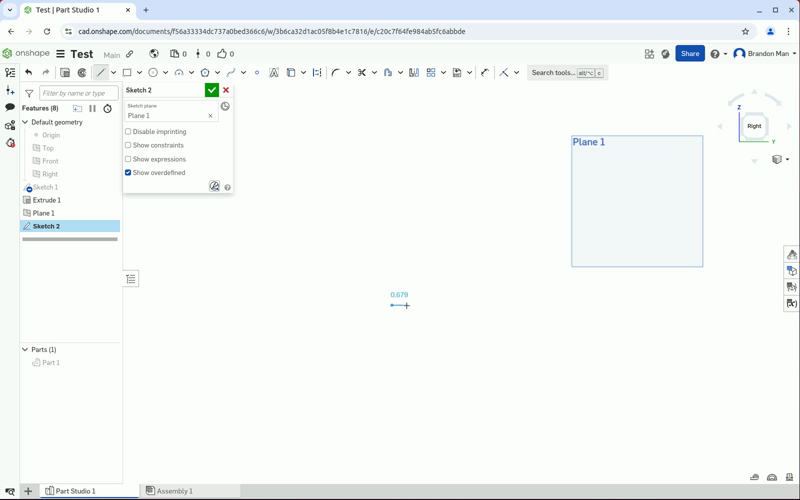
scroll(6)
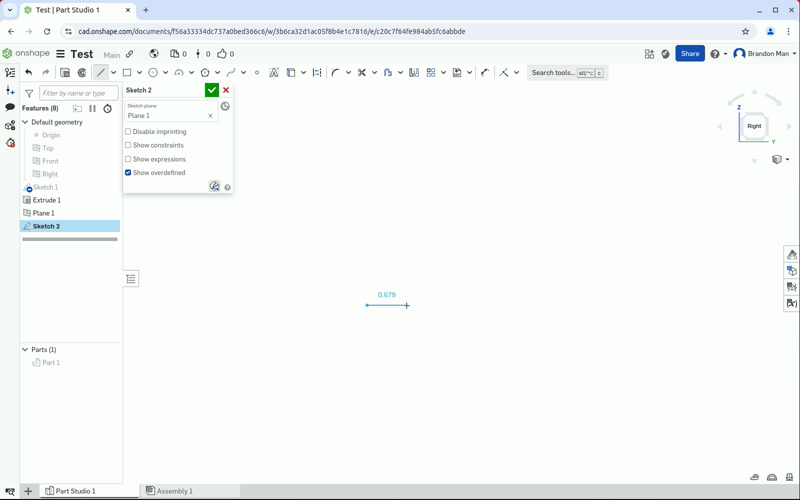
click(406, 305)
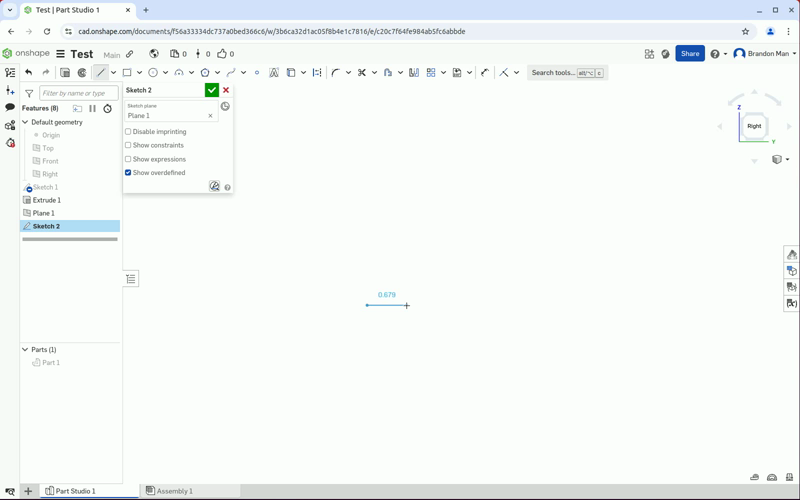
scroll(-6)
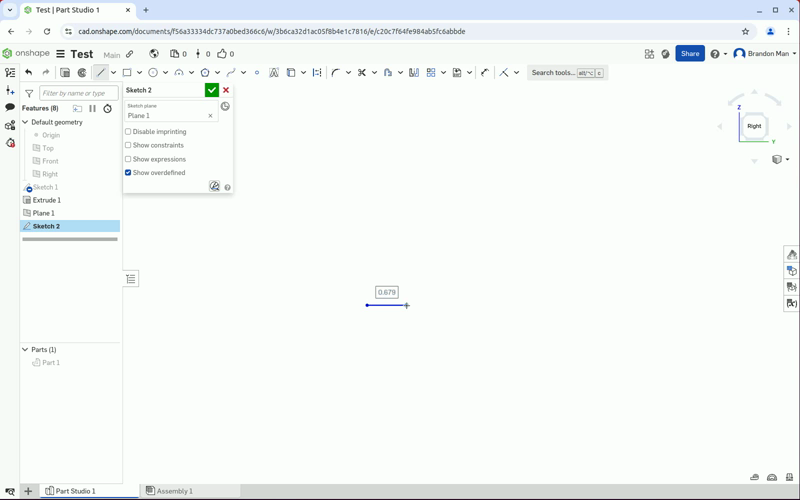
scroll(-6)
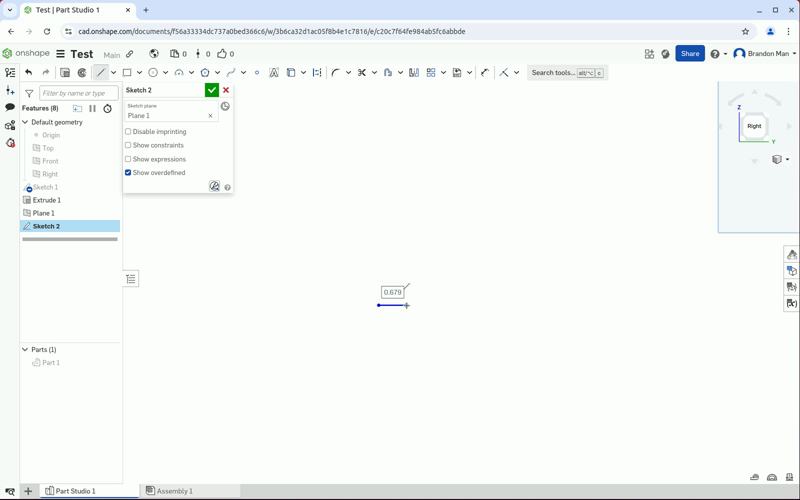
scroll(-6)
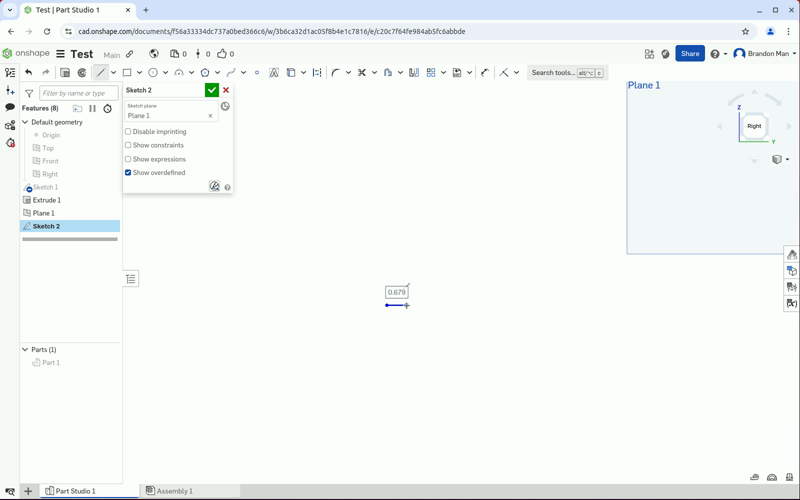
scroll(-6)
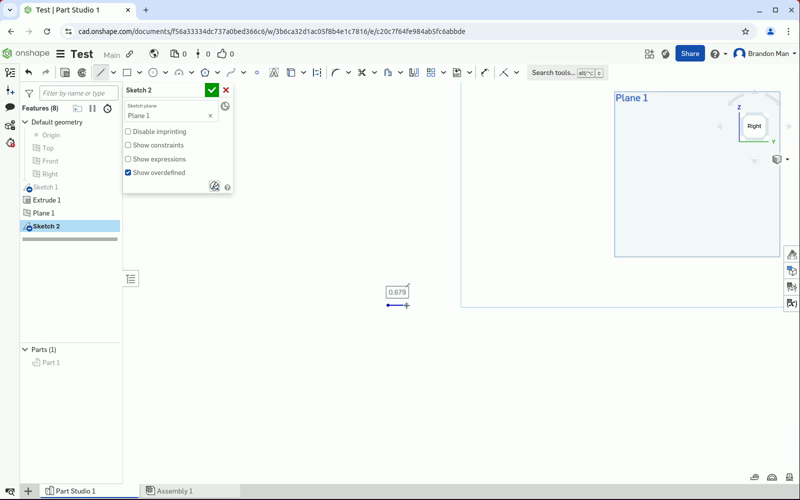
scroll(-6)
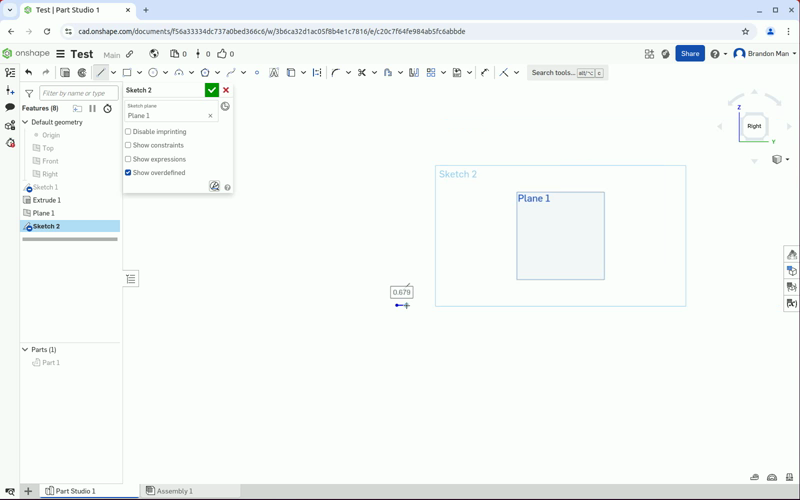
scroll(-6)
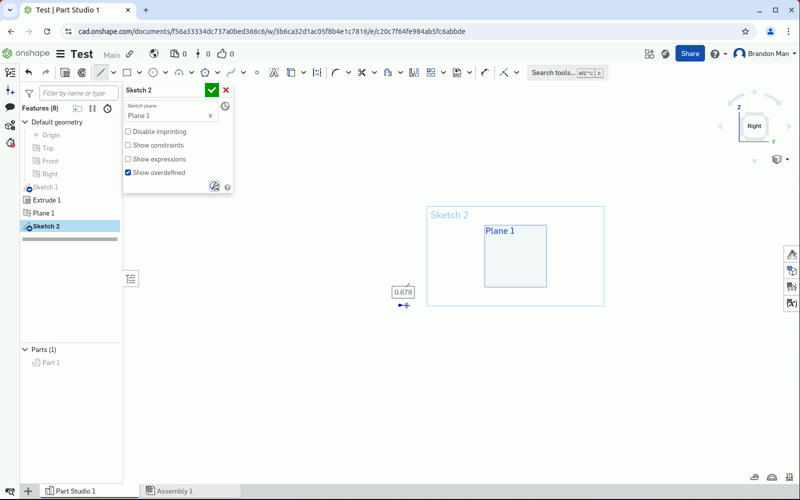
scroll(-6)
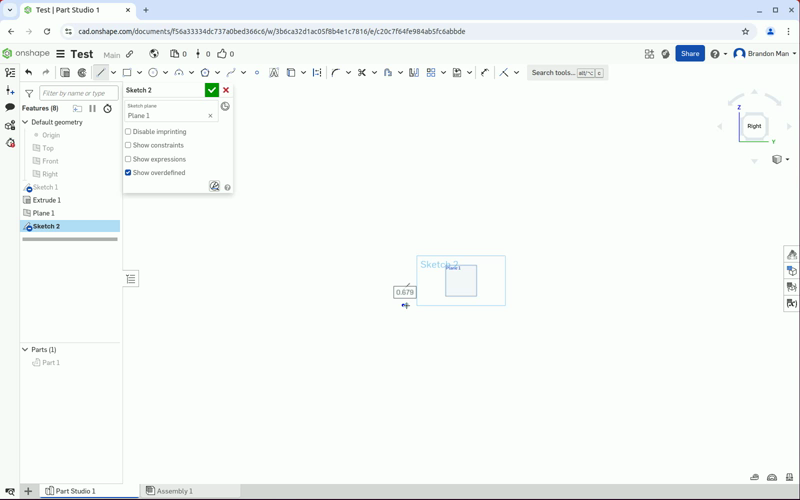
key_up(shift)
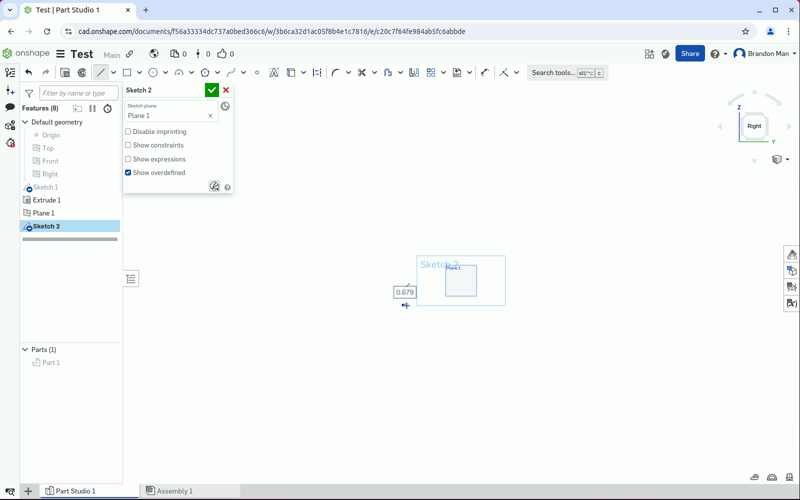
key_down(shift)
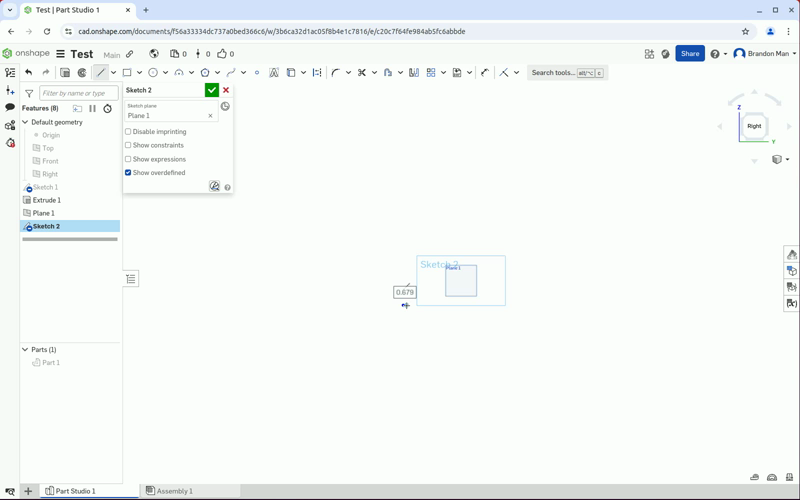
mouse_move(436, 305)
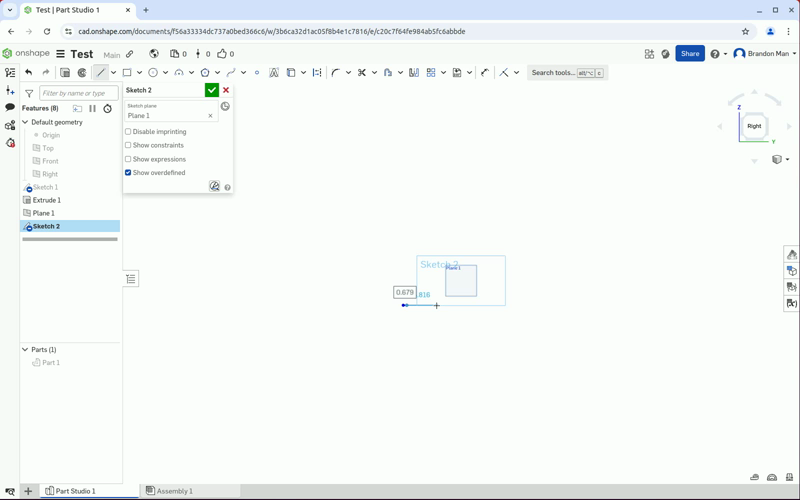
mouse_move(406, 259)
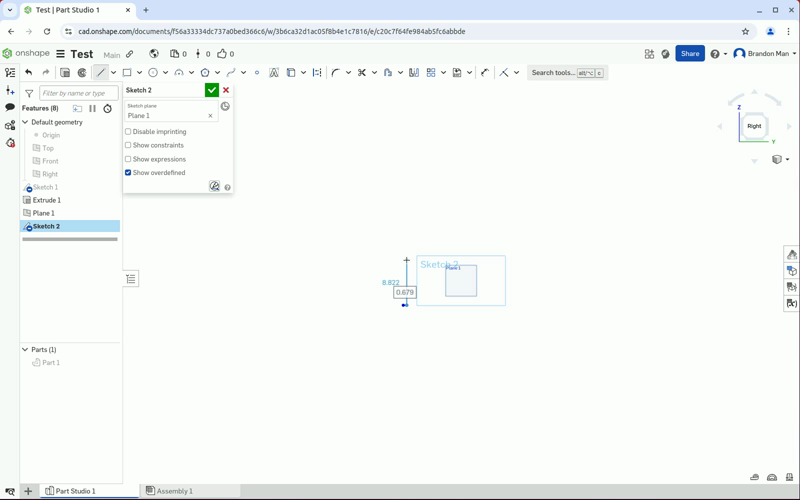
click(406, 259)
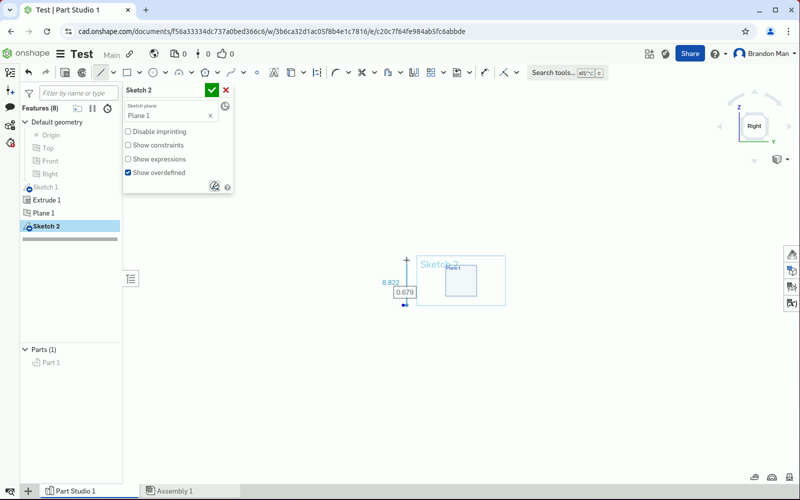
key_up(shift)
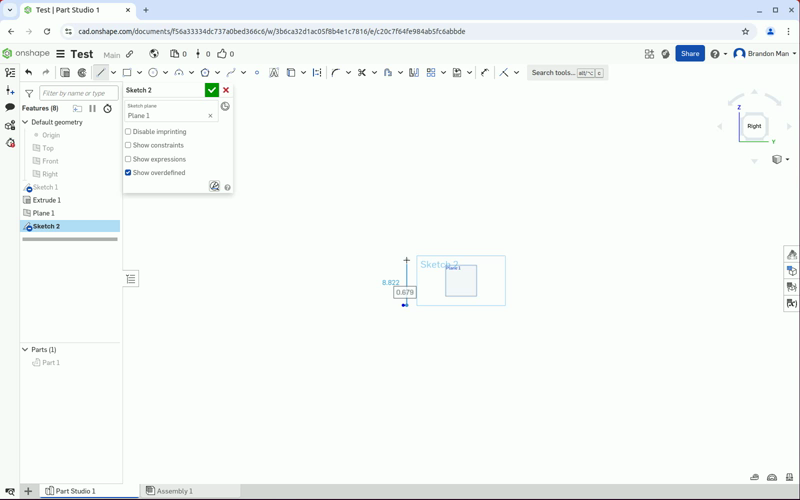
key_down(shift)
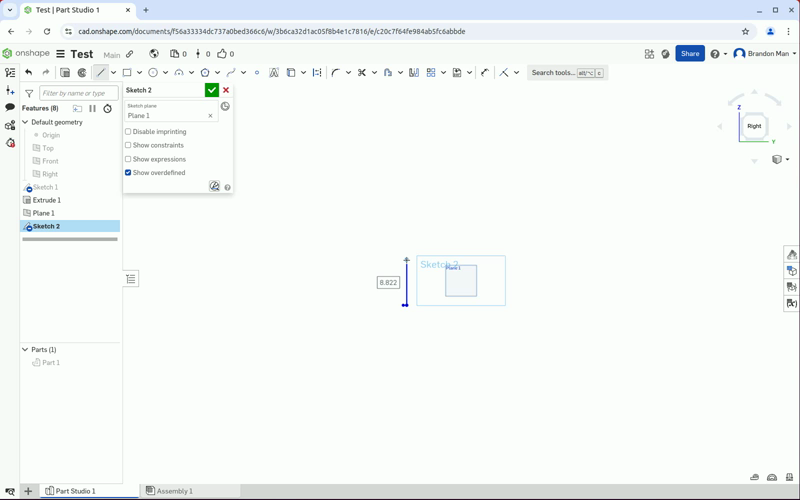
mouse_move(436, 259)
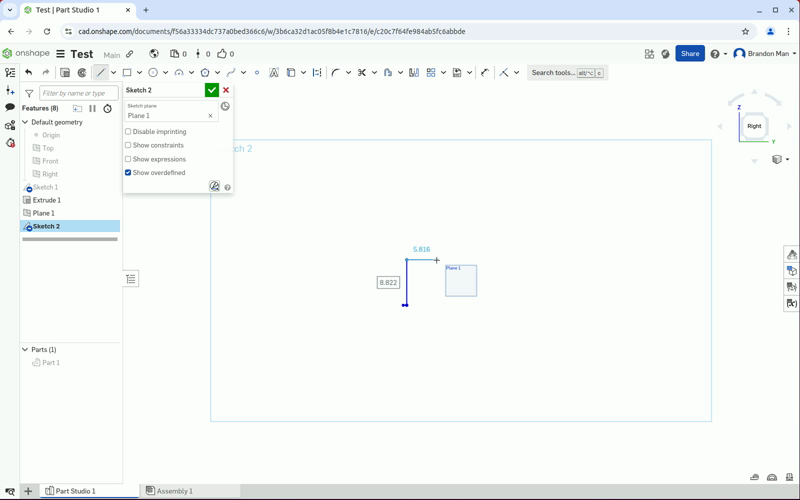
mouse_move(403, 259)
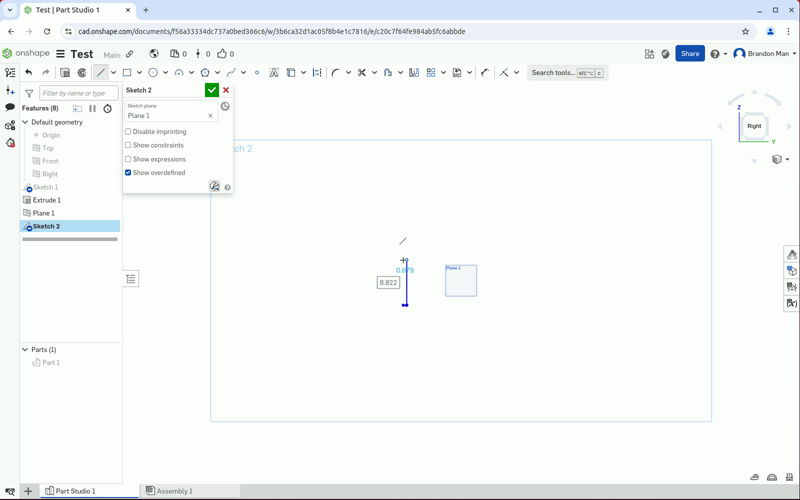
scroll(6)
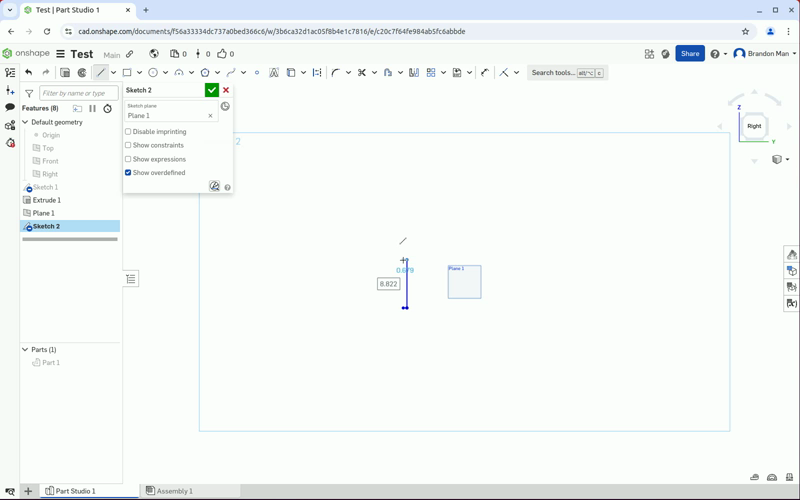
scroll(6)
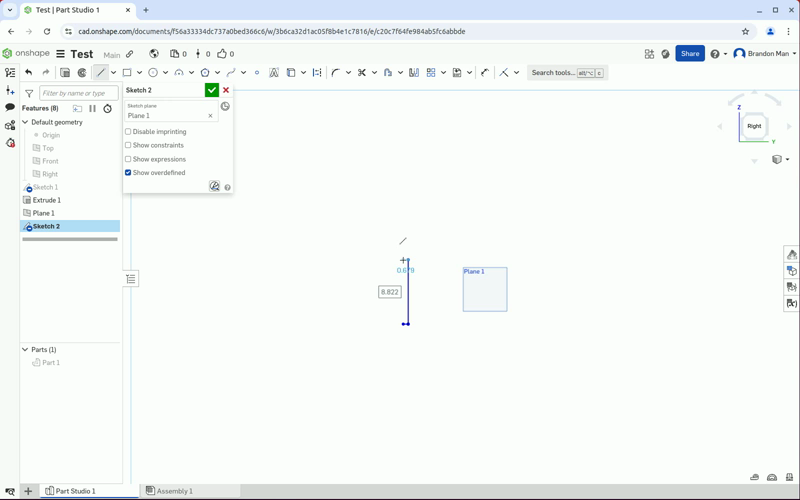
scroll(6)
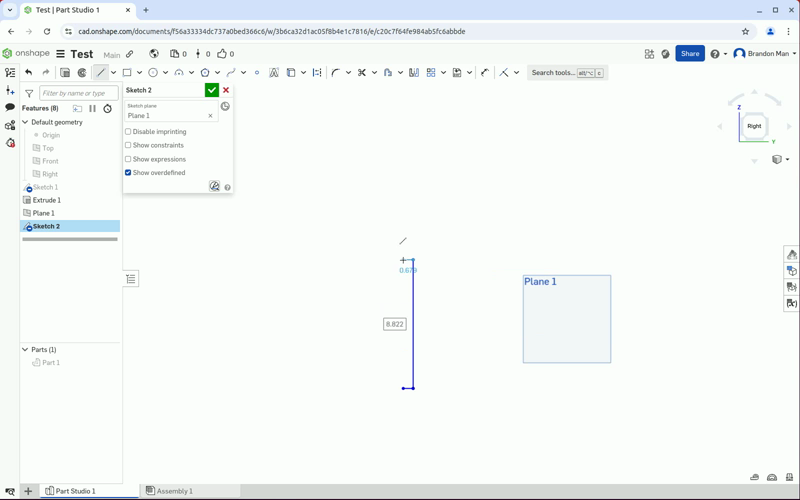
scroll(6)
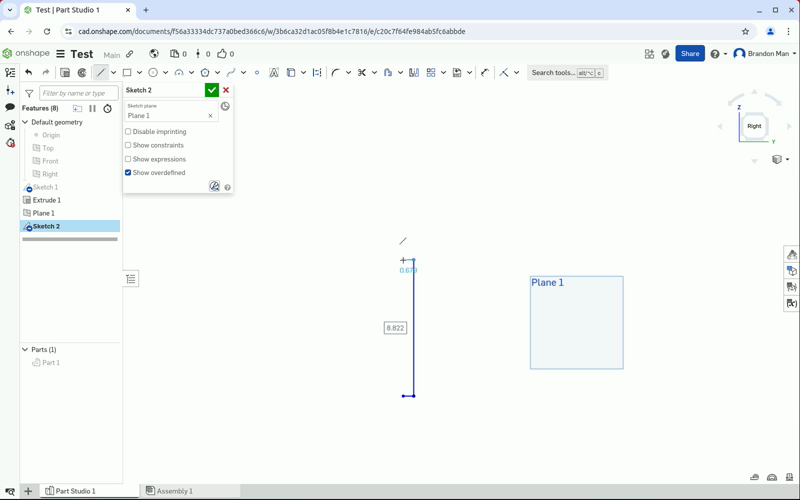
scroll(6)
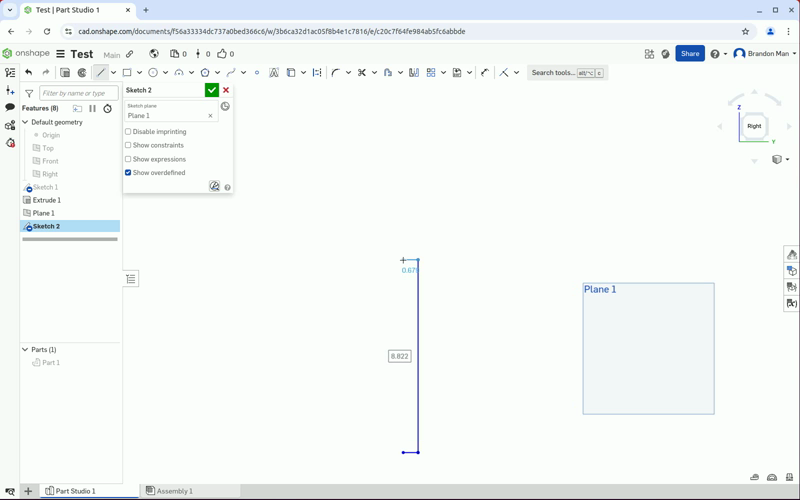
scroll(6)
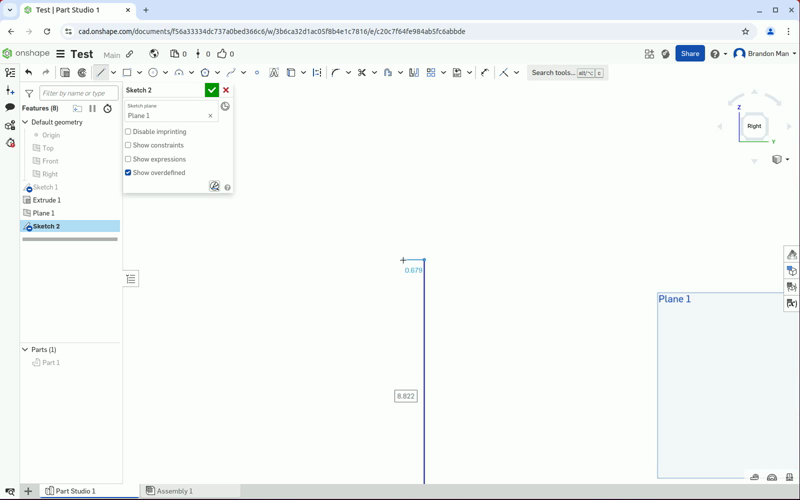
scroll(6)
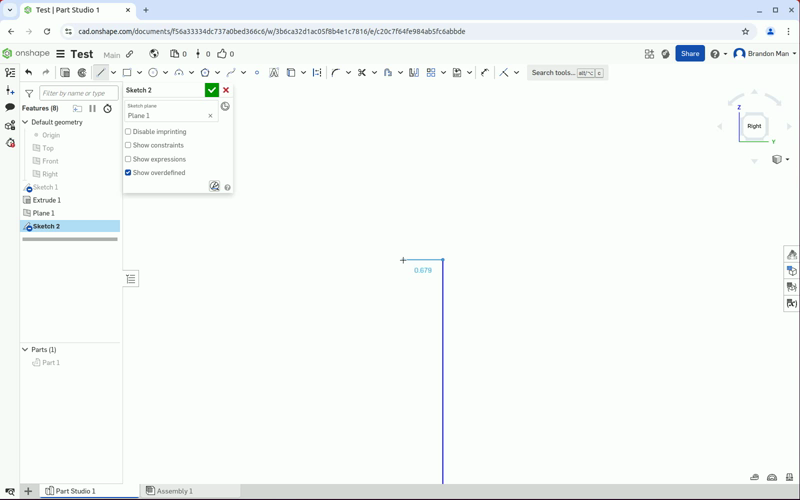
click(403, 259)
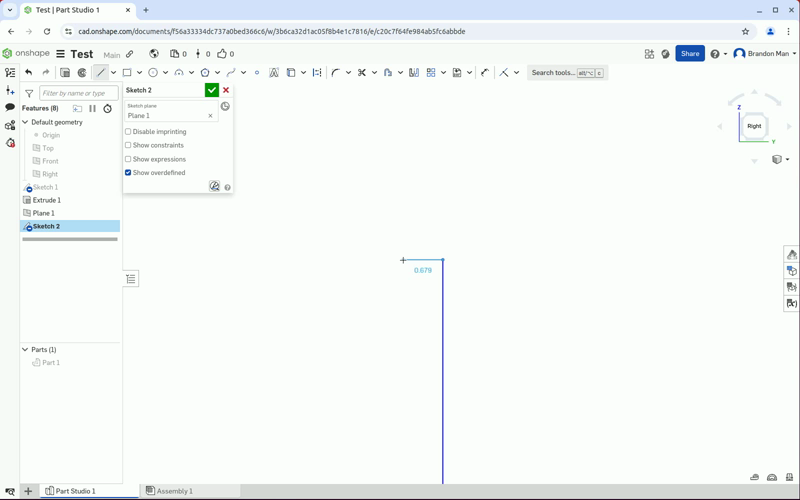
scroll(-6)
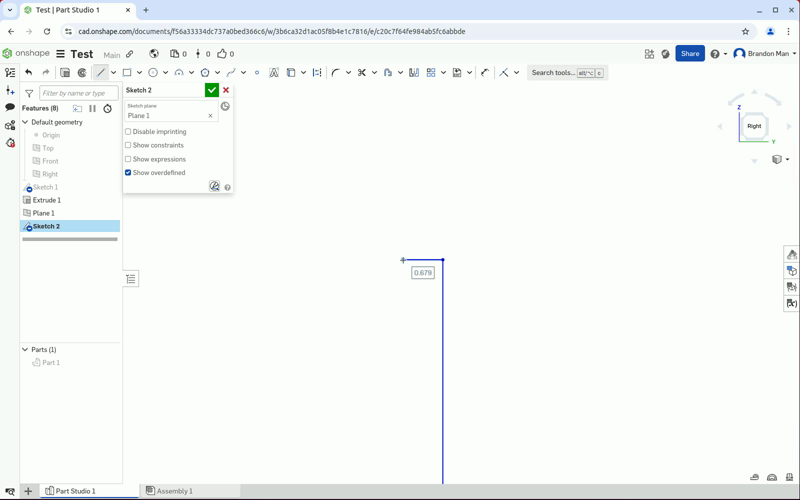
scroll(-6)
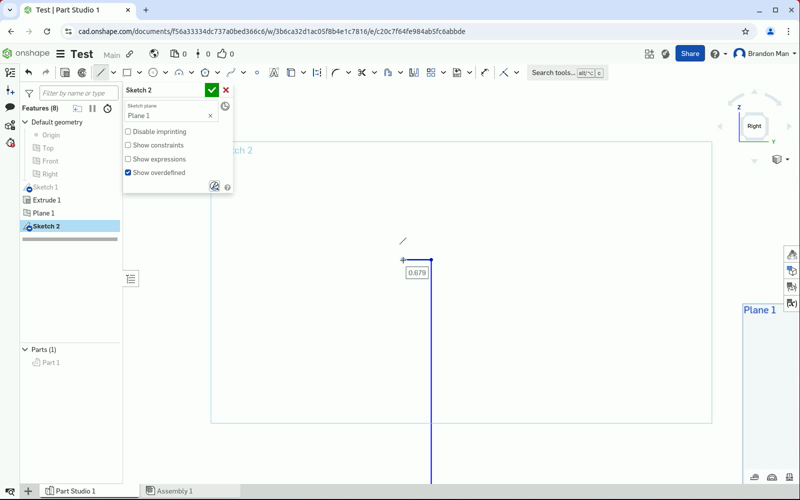
scroll(-6)
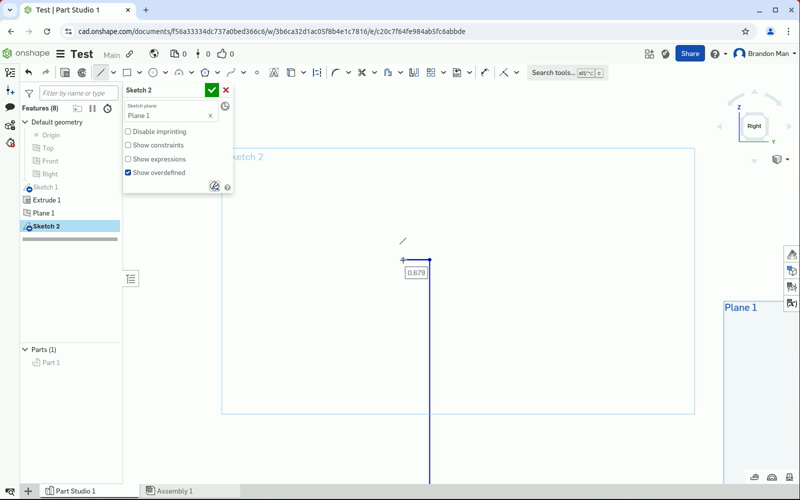
scroll(-6)
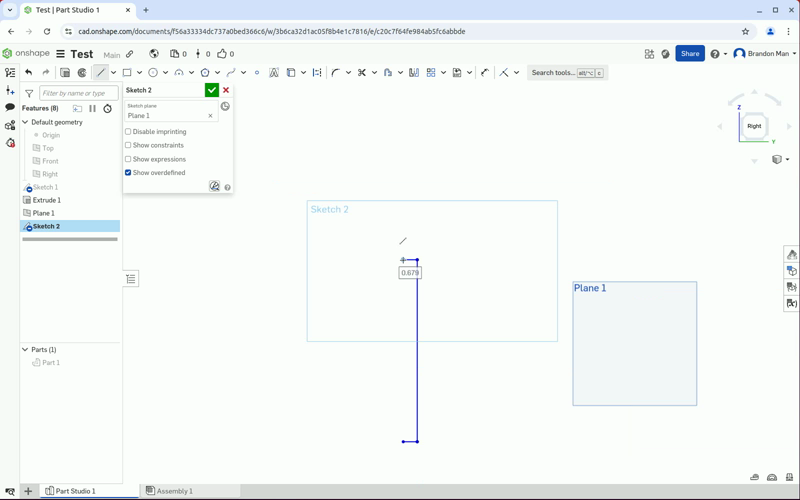
scroll(-6)
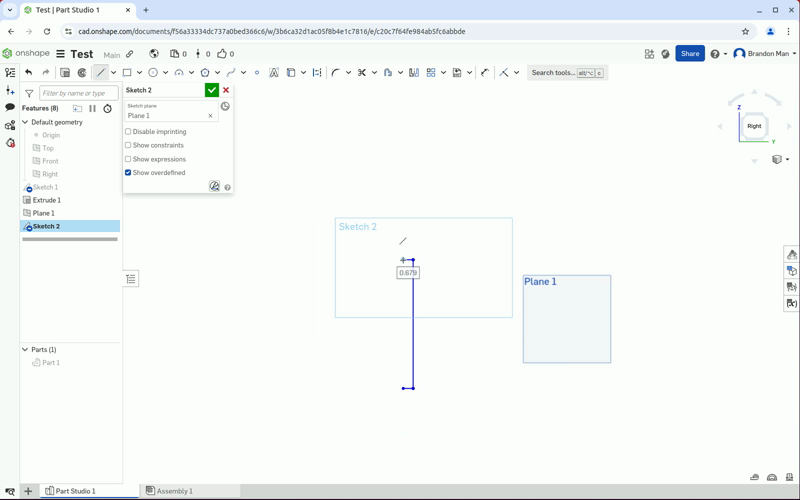
scroll(-6)
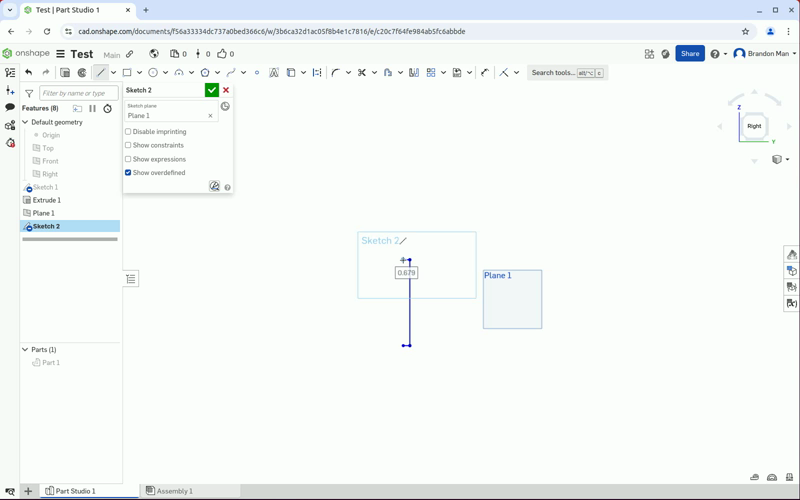
scroll(-6)
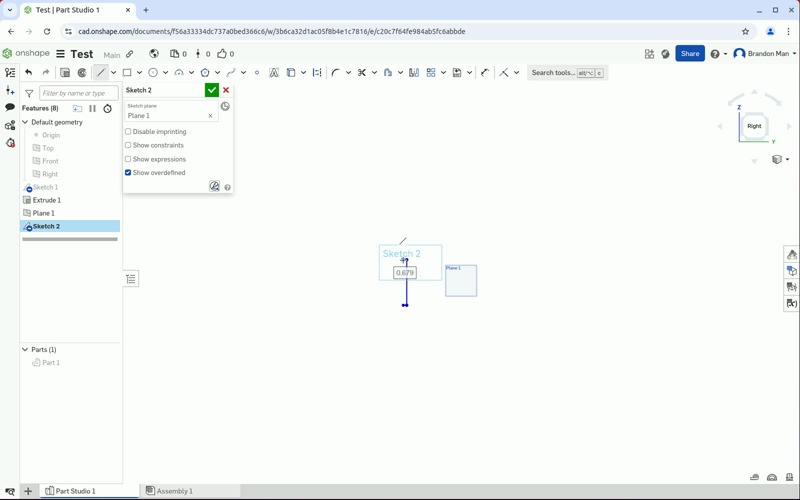
key_up(shift)
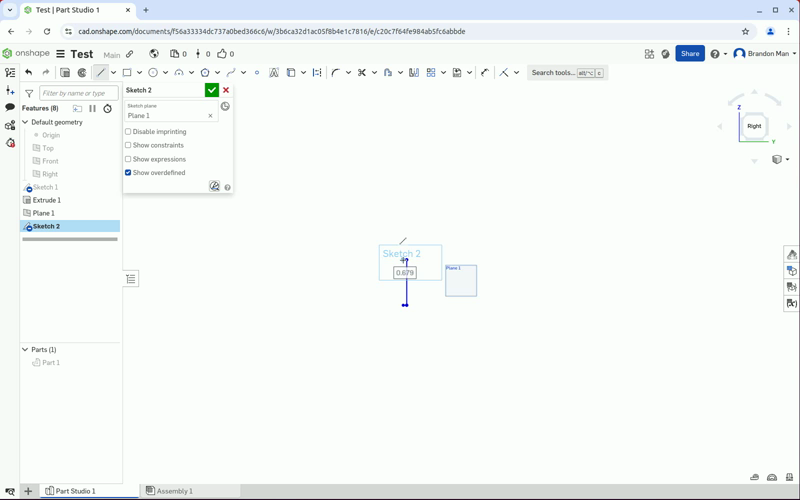
mouse_move(433, 259)
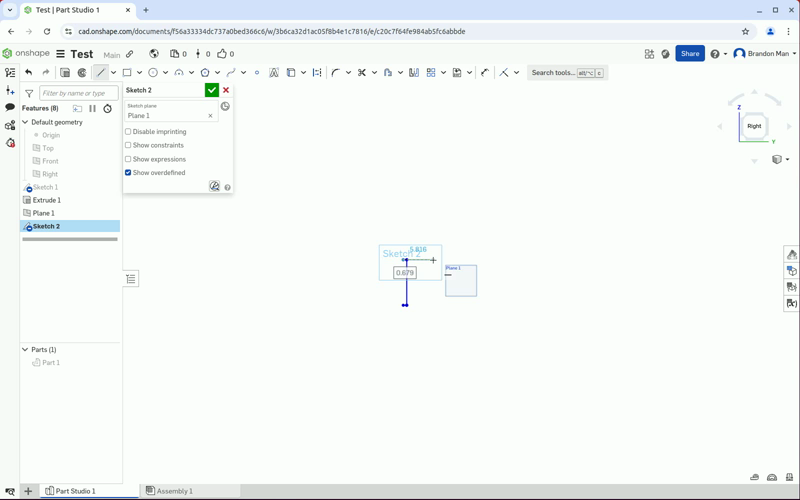
key_down(shift)
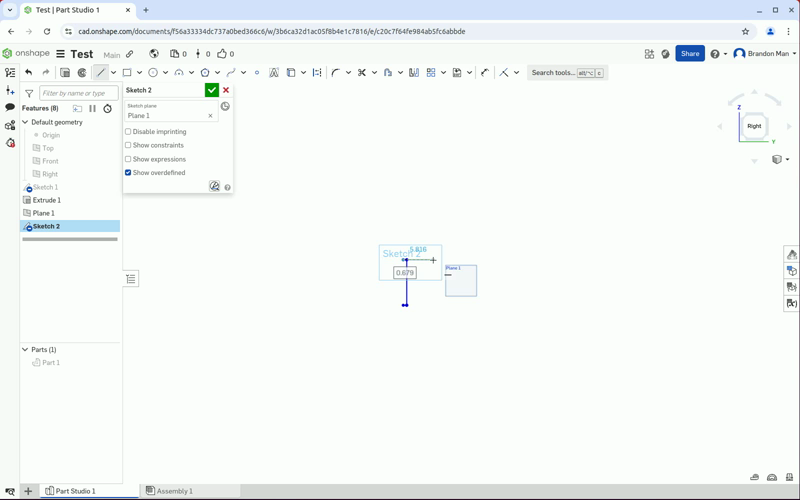
mouse_move(403, 305)
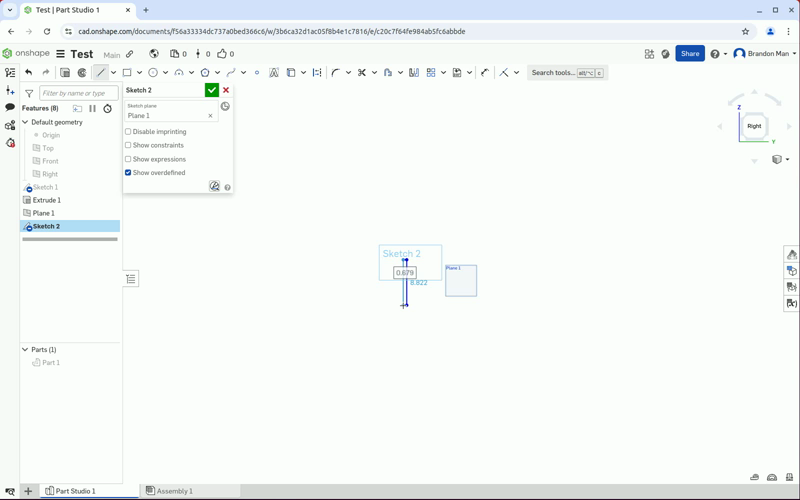
scroll(6)
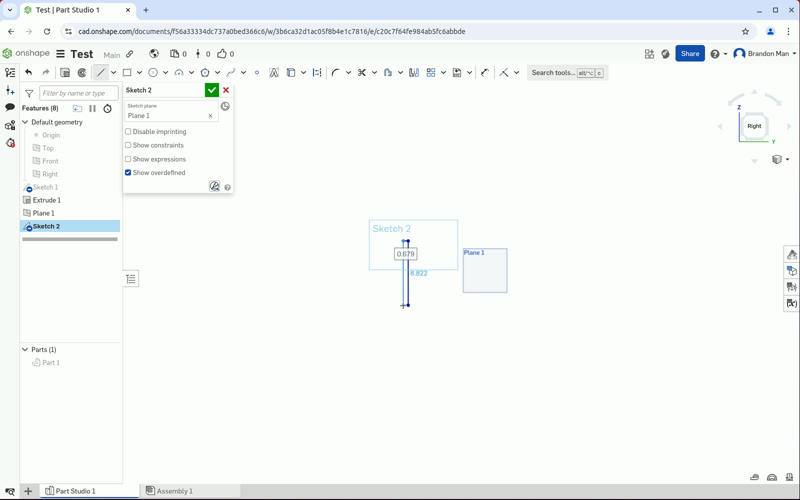
scroll(6)
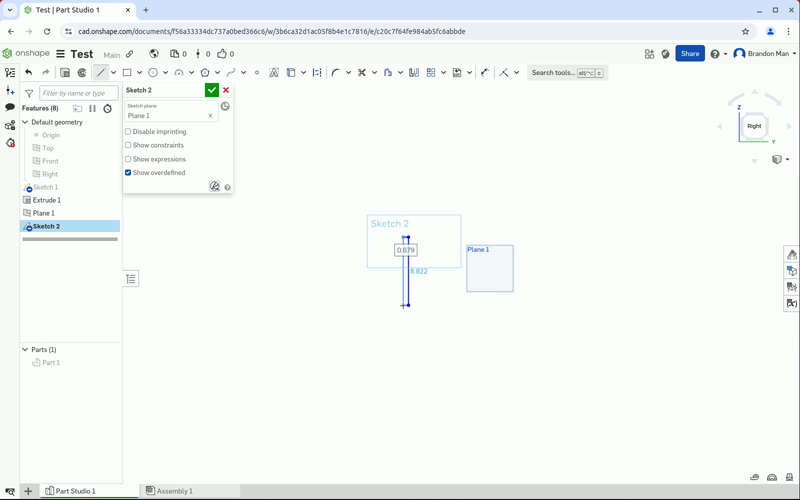
scroll(6)
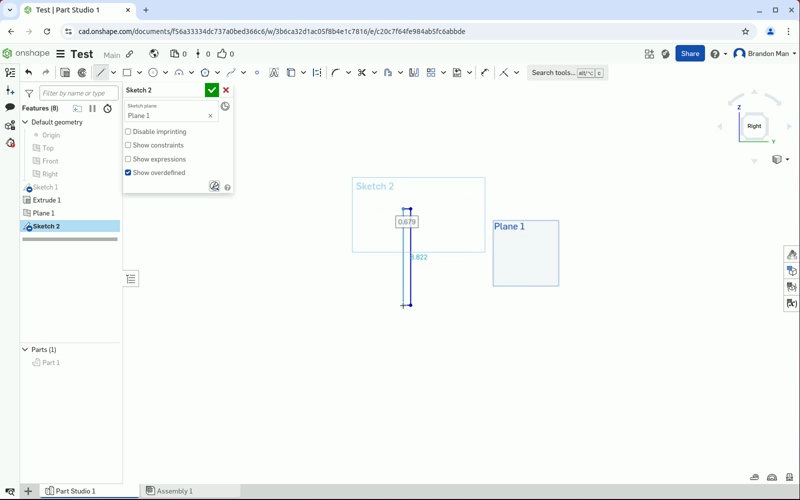
scroll(6)
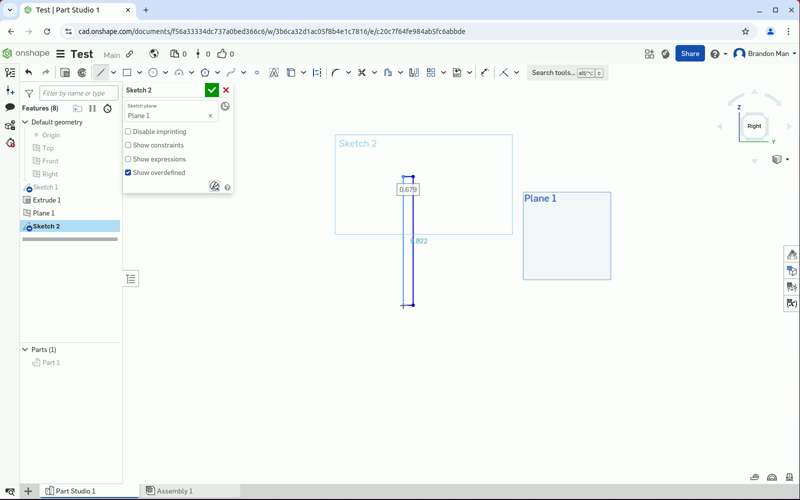
scroll(6)
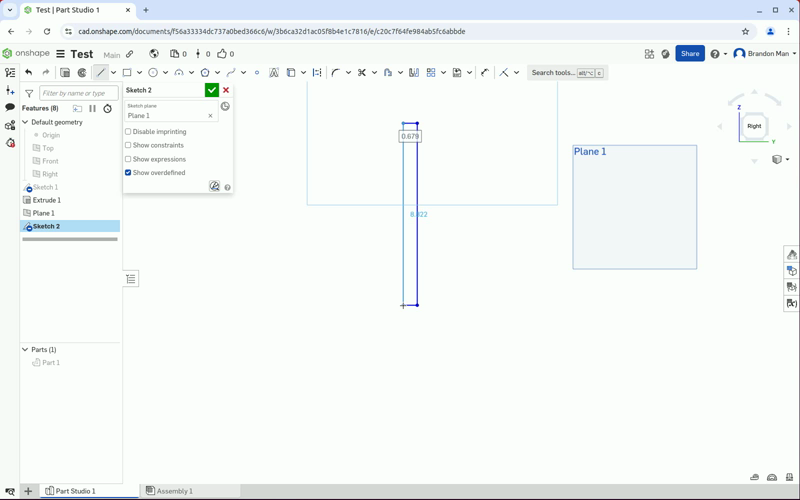
scroll(6)
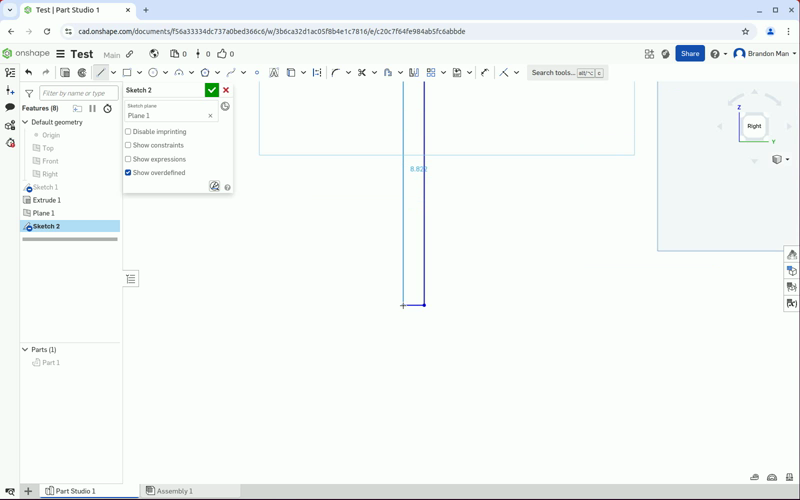
scroll(6)
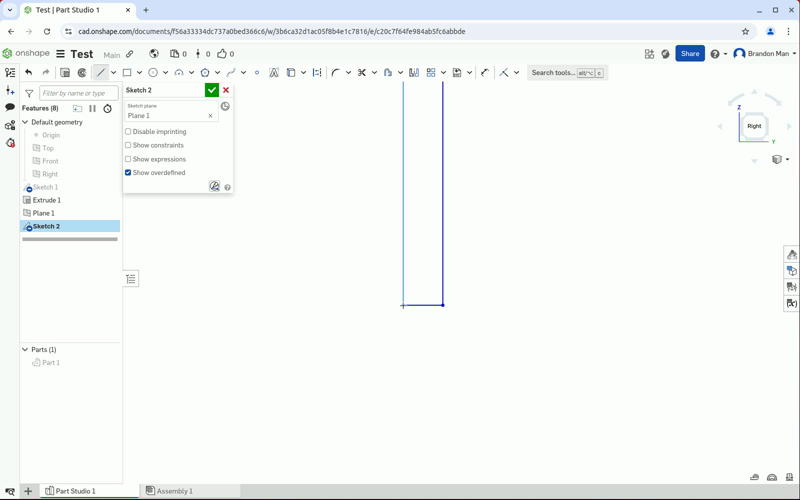
key_up(shift)
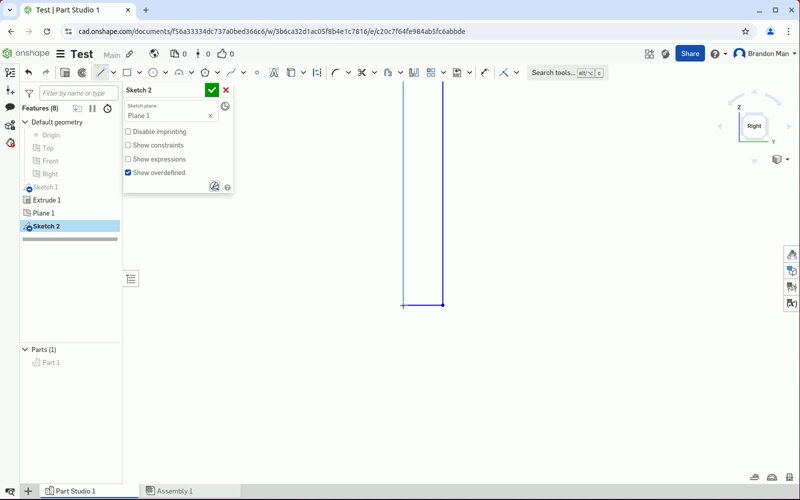
click(403, 305)
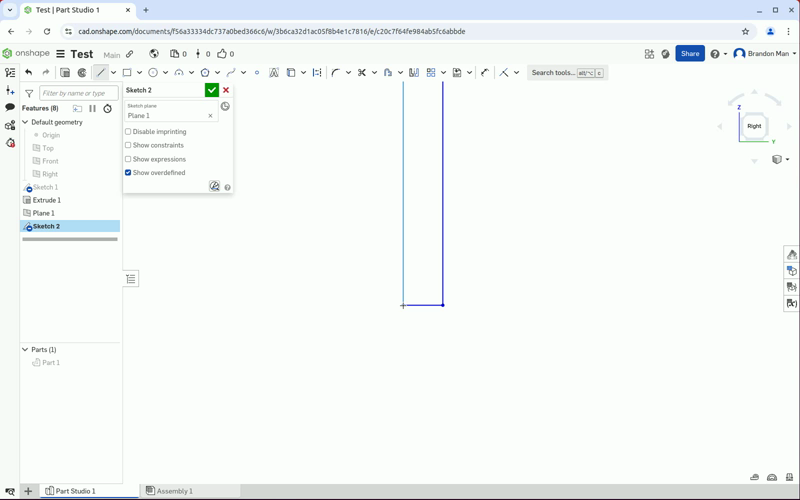
scroll(-6)
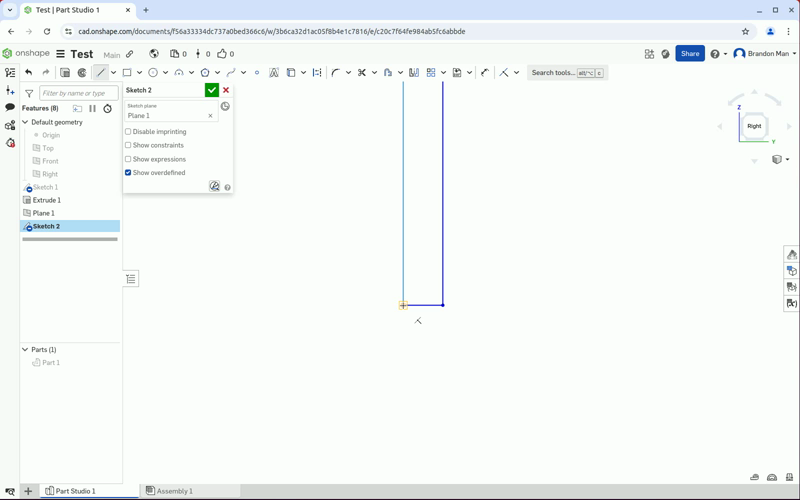
scroll(-6)
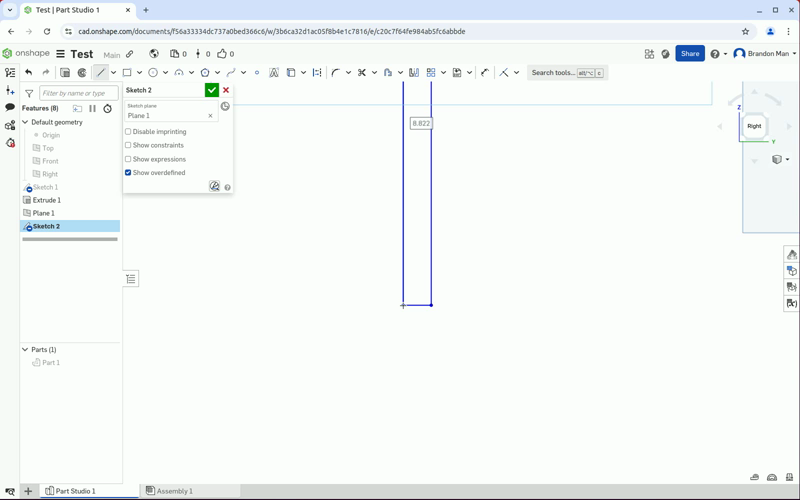
scroll(-6)
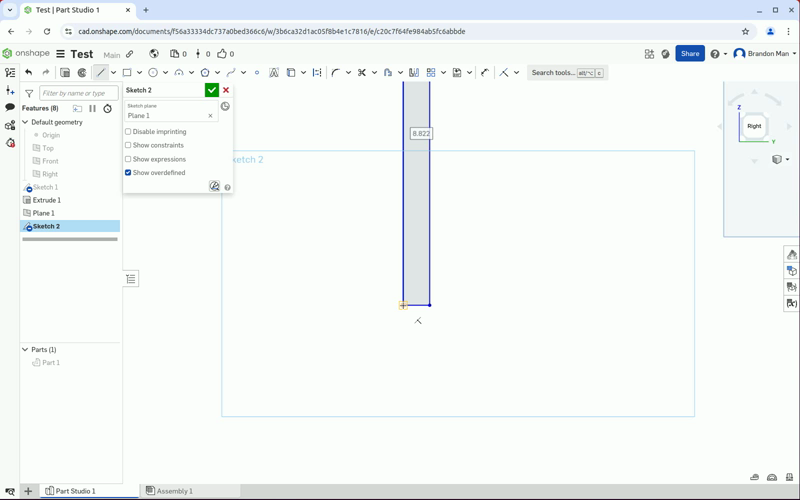
scroll(-6)
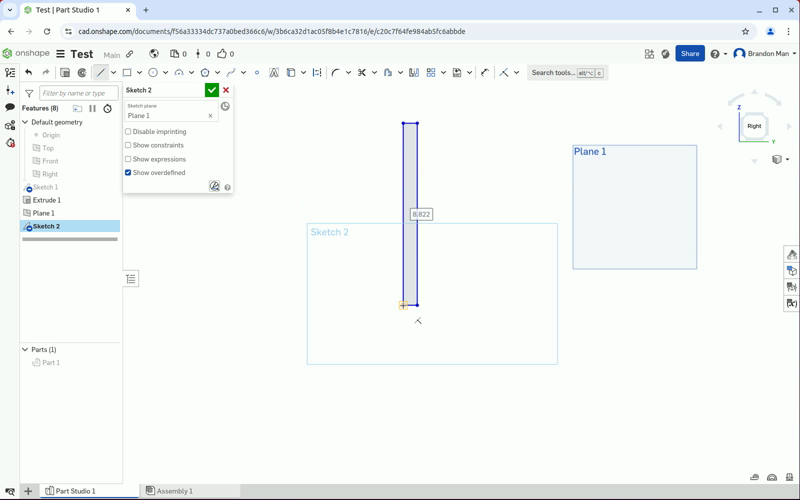
scroll(-6)
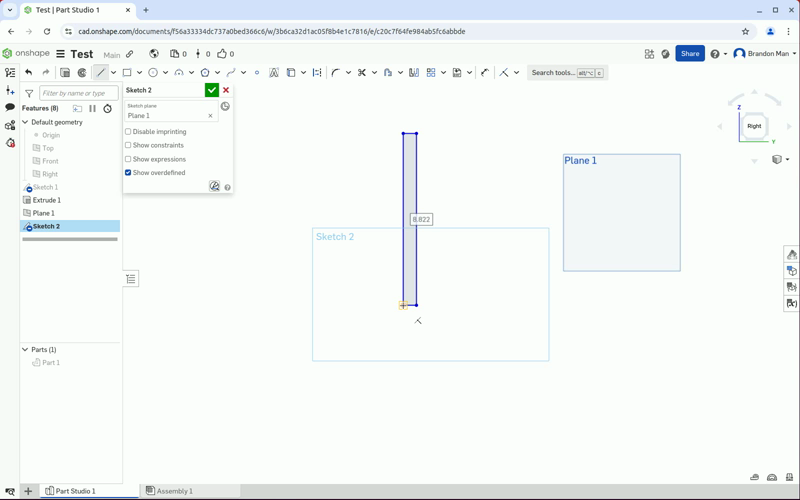
scroll(-6)
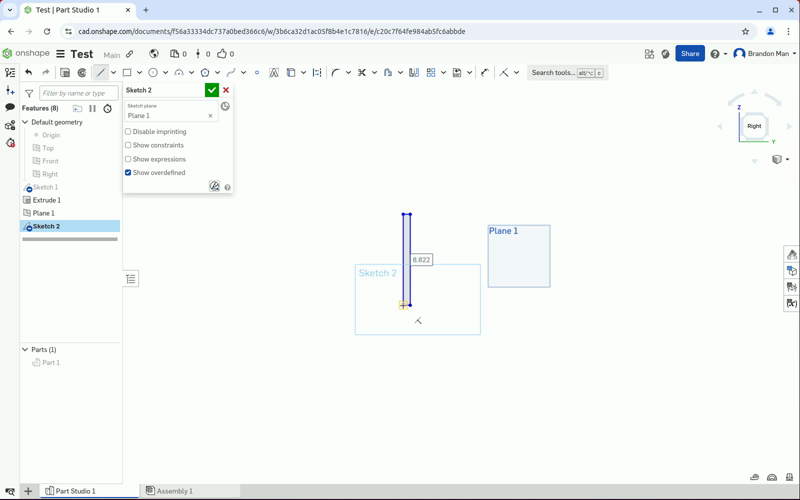
scroll(-6)
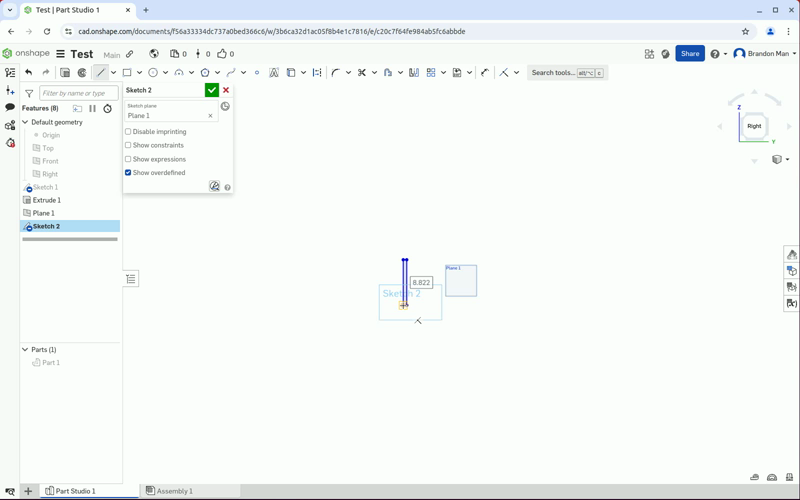
key(esc)
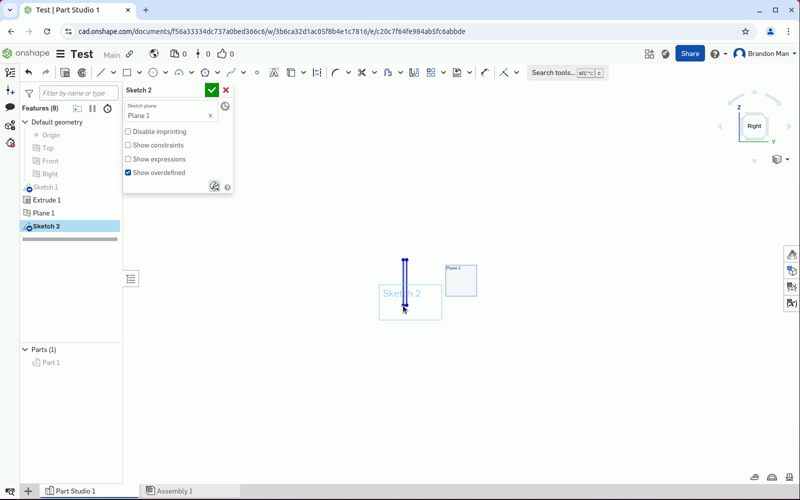
mouse_move(405, 295)
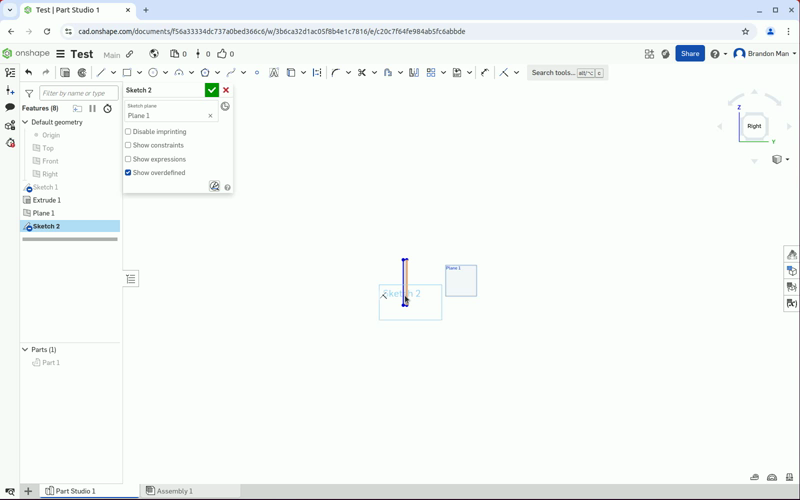
scroll(6)
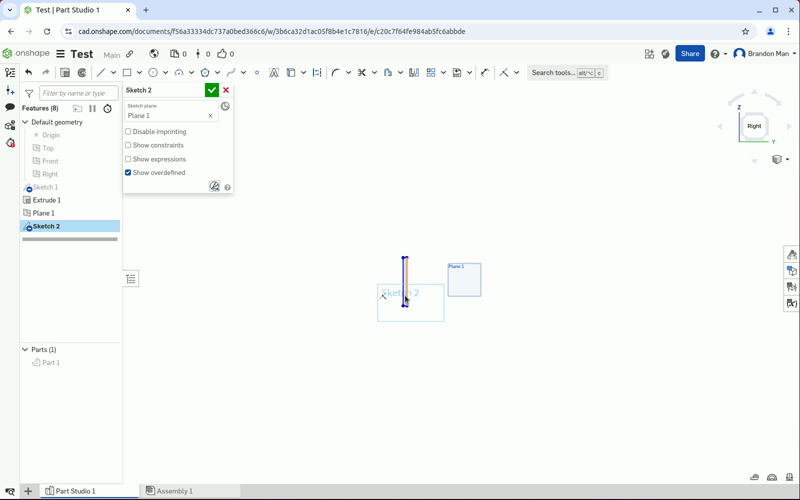
scroll(6)
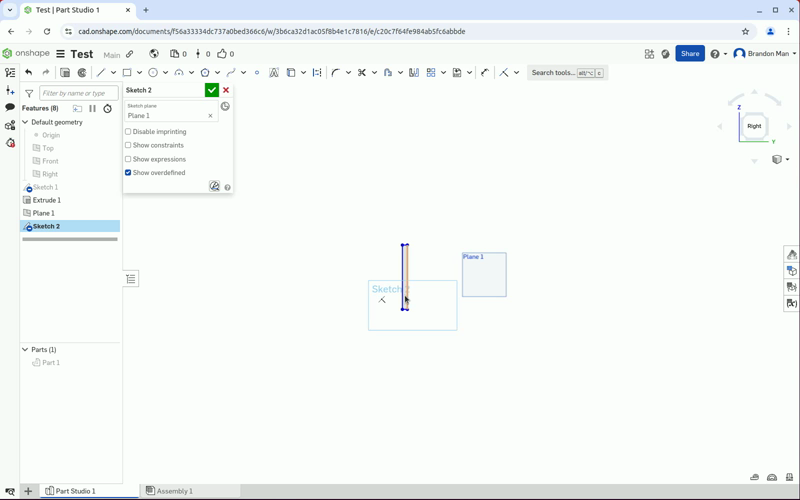
scroll(6)
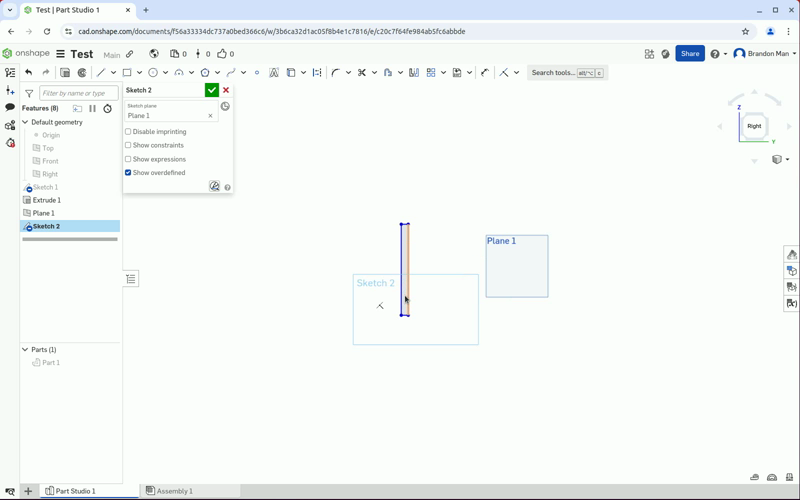
scroll(6)
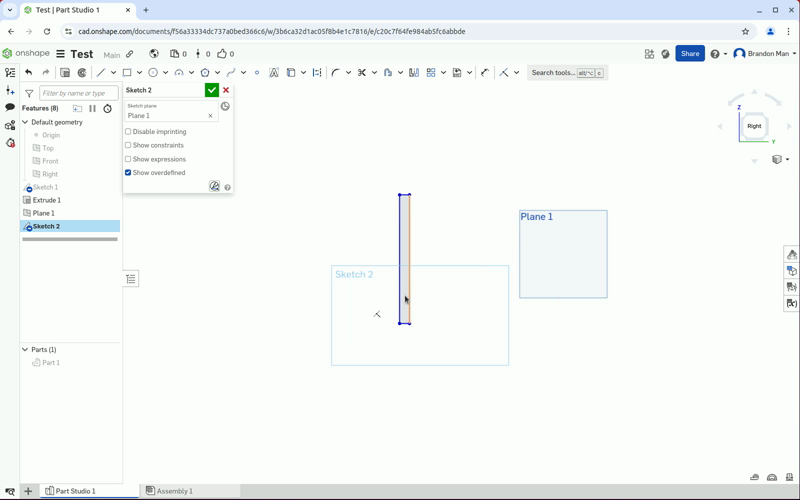
scroll(6)
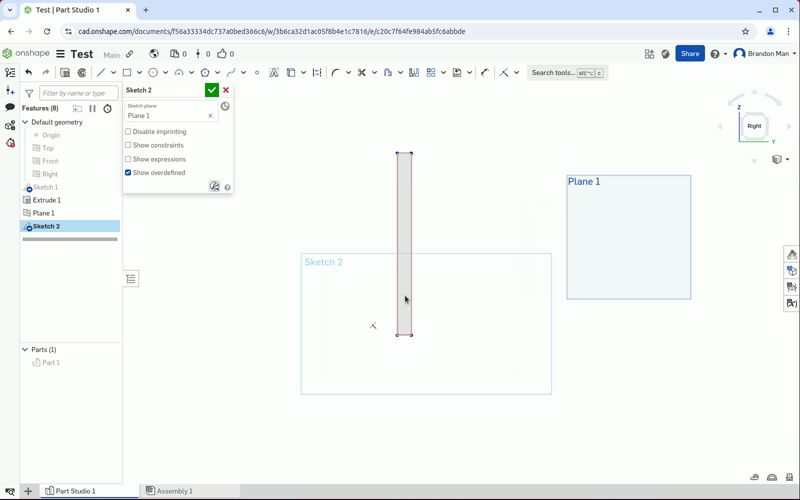
scroll(6)
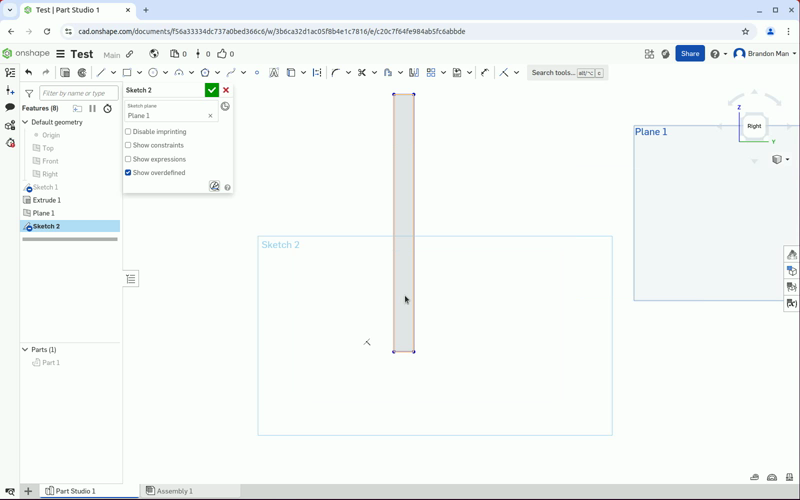
scroll(6)
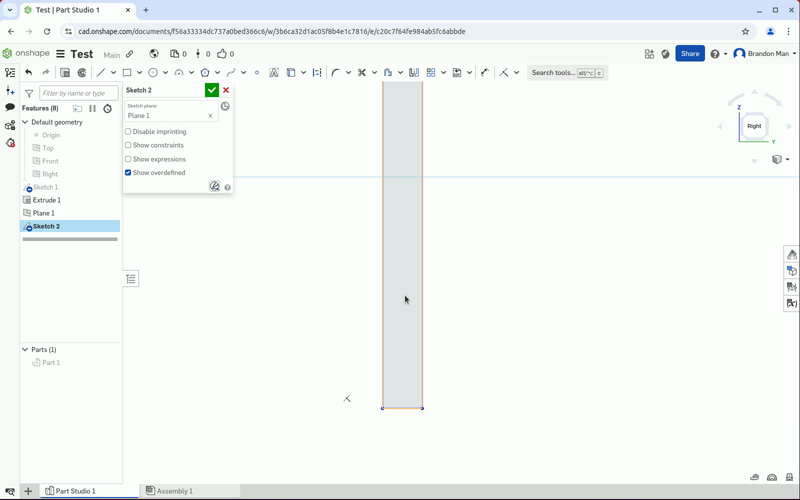
click(405, 295)
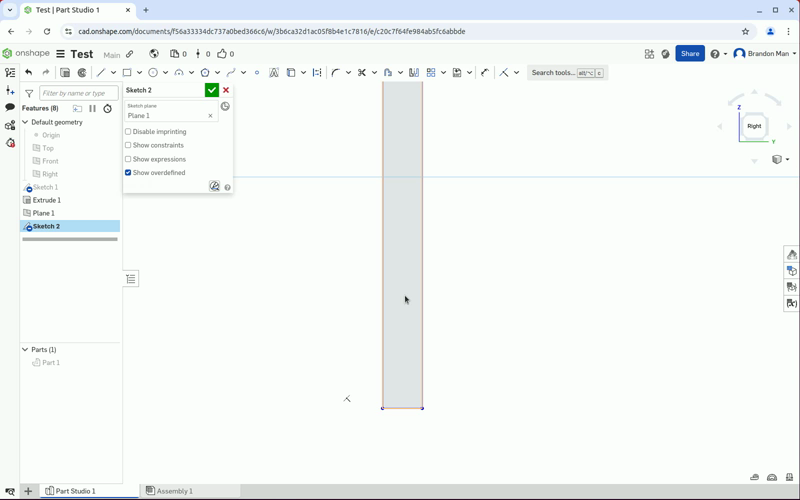
scroll(-6)
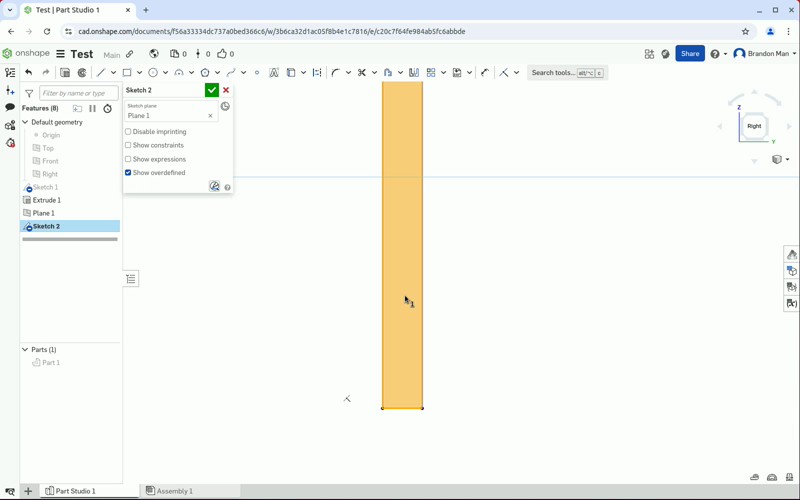
scroll(-6)
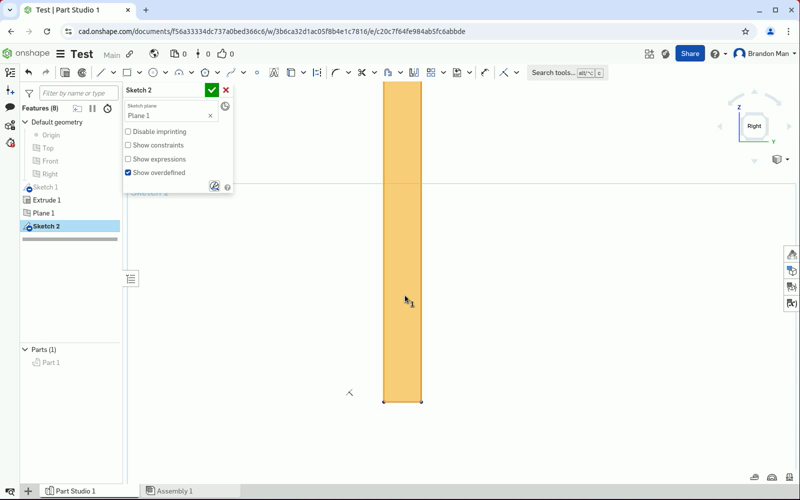
scroll(-6)
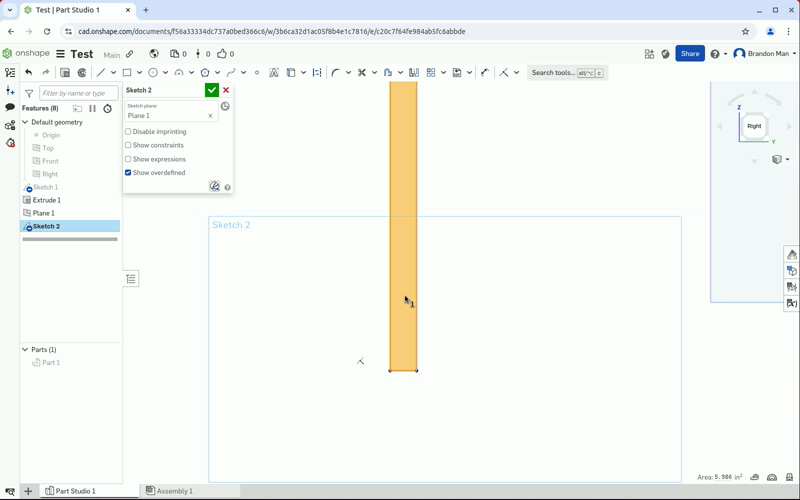
scroll(-6)
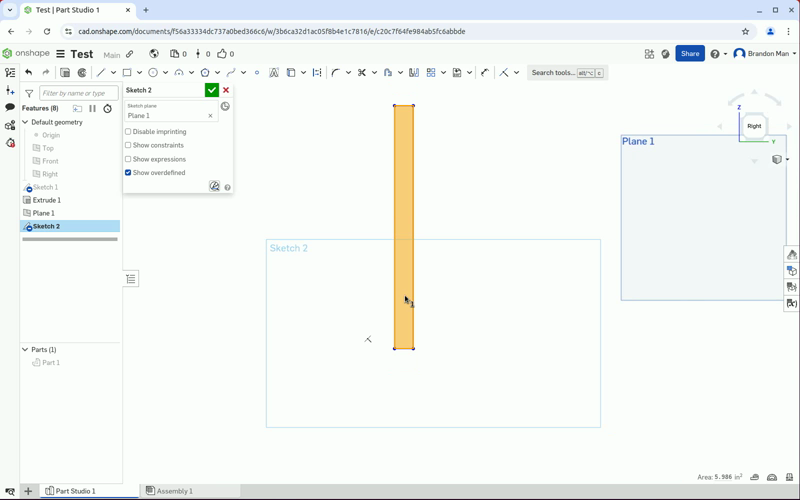
scroll(-6)
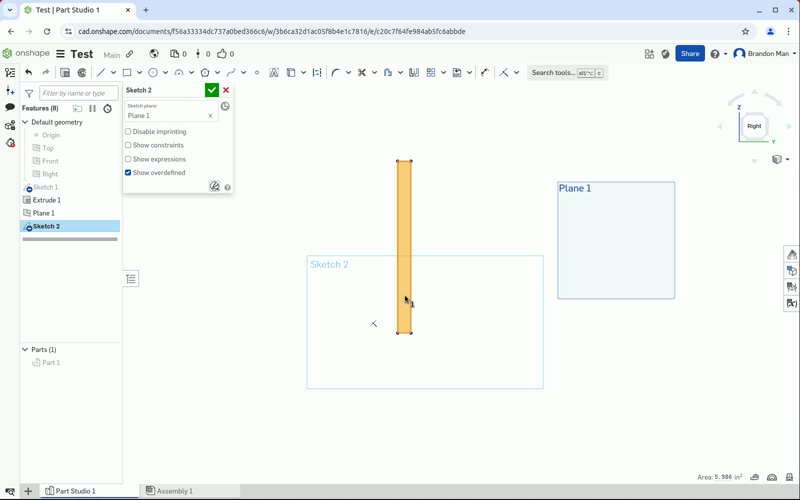
scroll(-6)
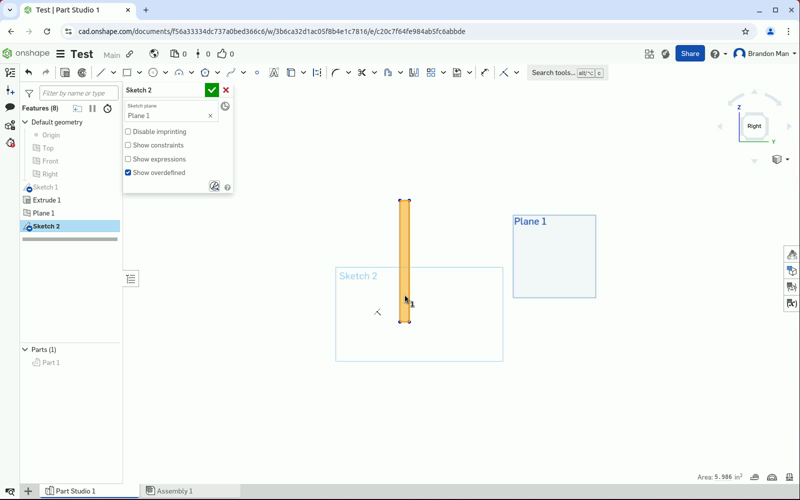
scroll(-6)
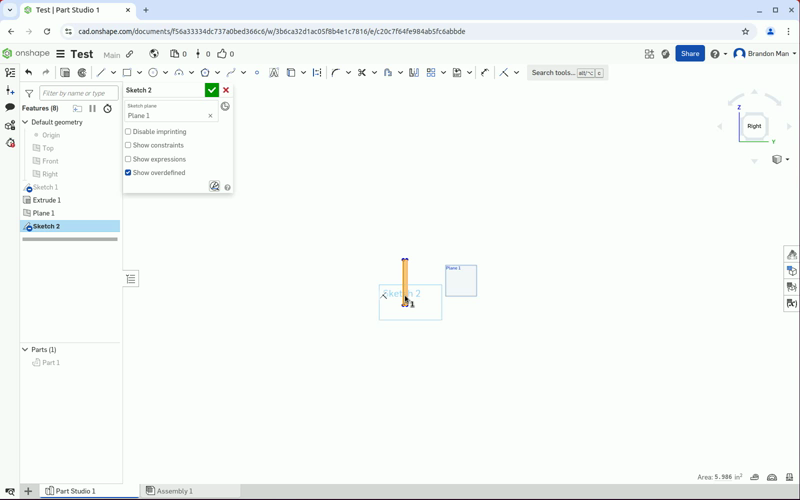
mouse_move(73, 352)
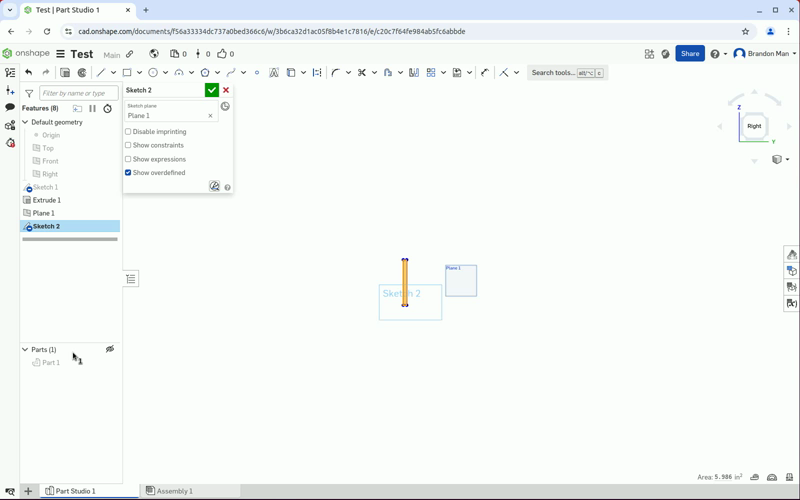
key(shift+y)
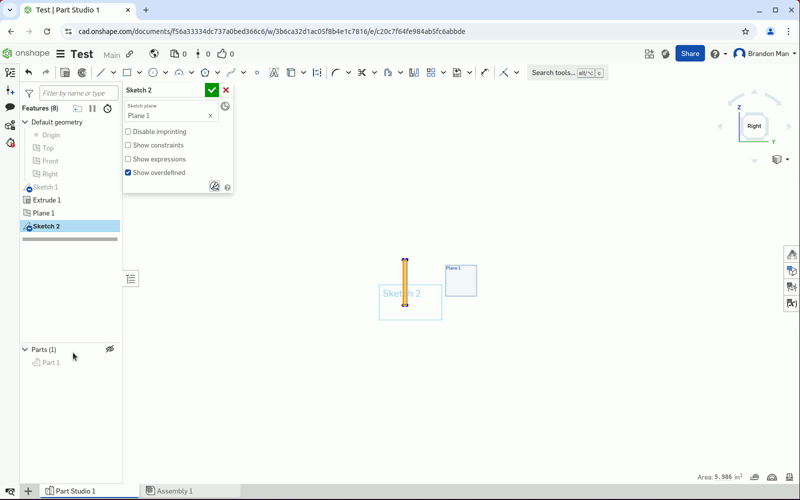
key(shift+e)
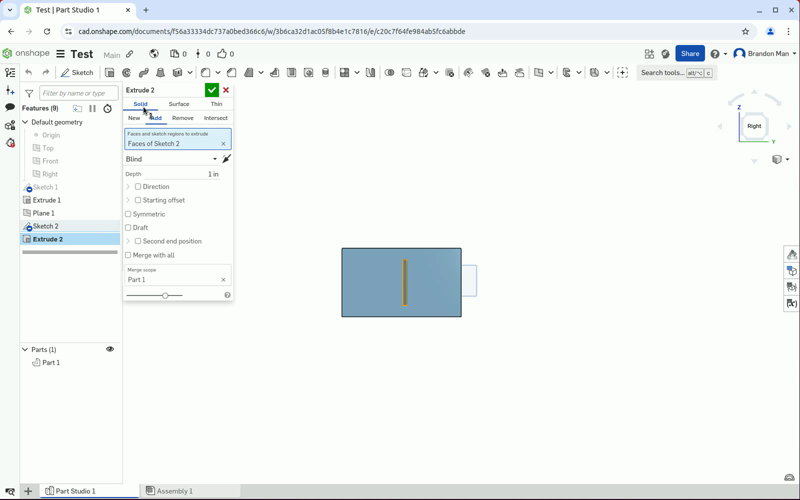
mouse_move(143, 106)
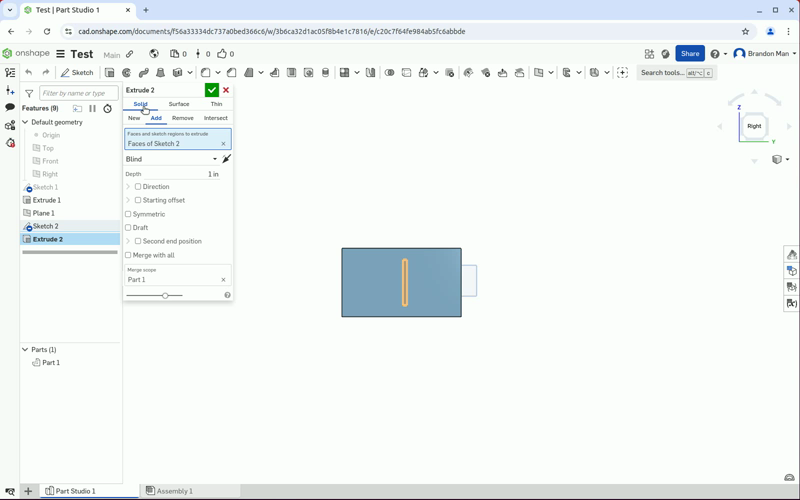
click(143, 106)
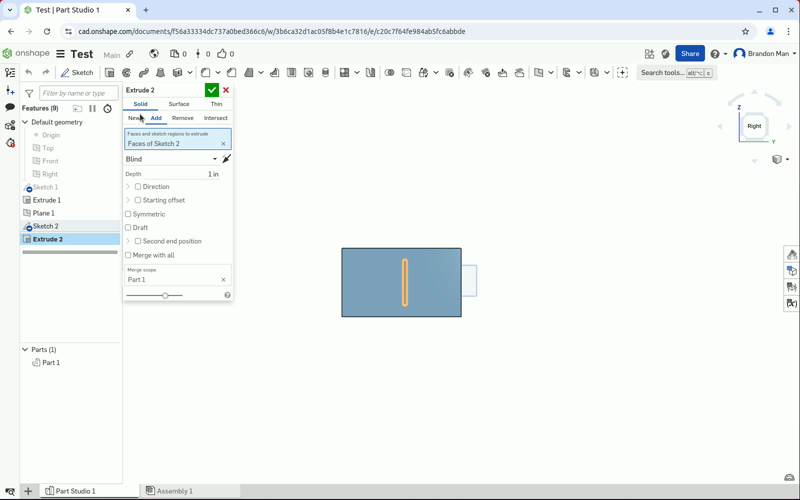
mouse_move(137, 120)
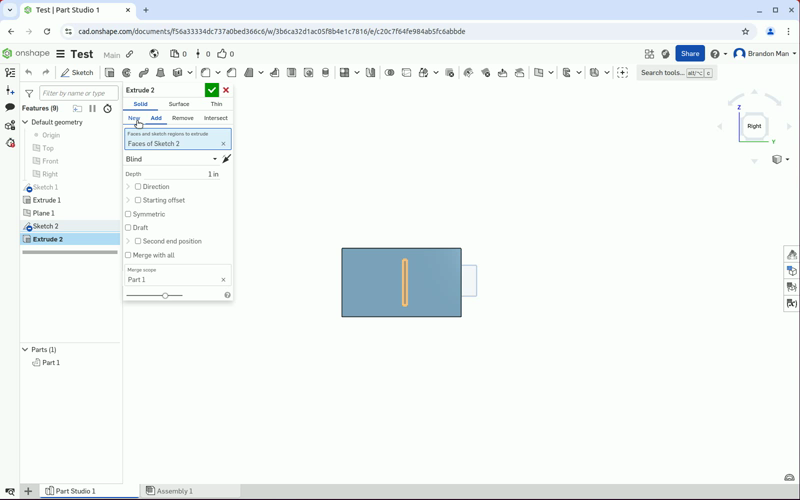
click(137, 120)
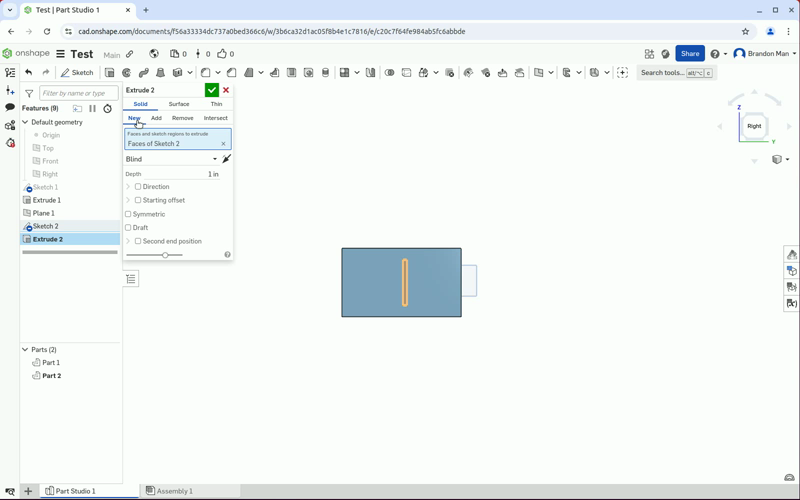
key(tab, 4)
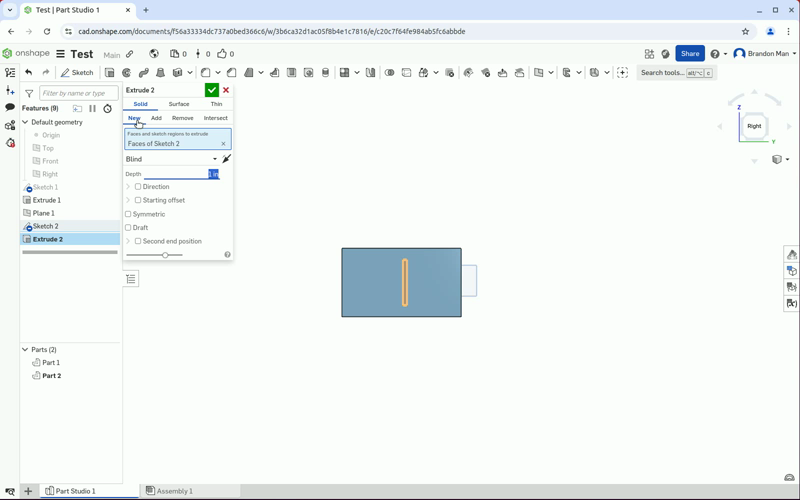
text(1.204)
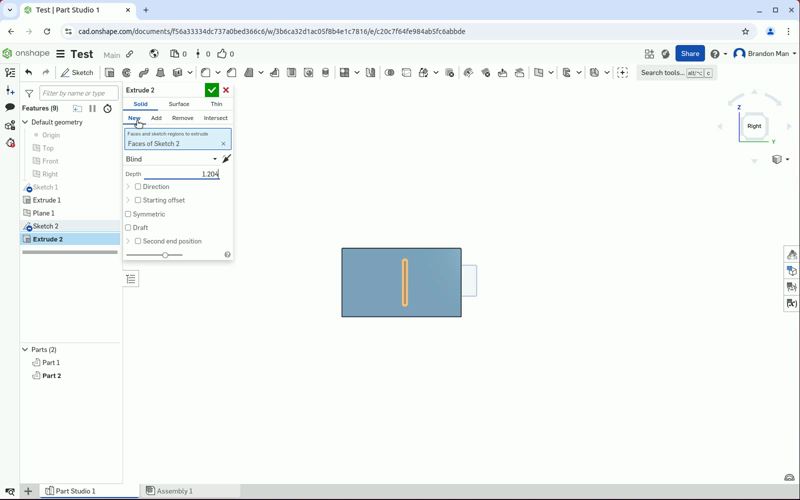
key(enter)
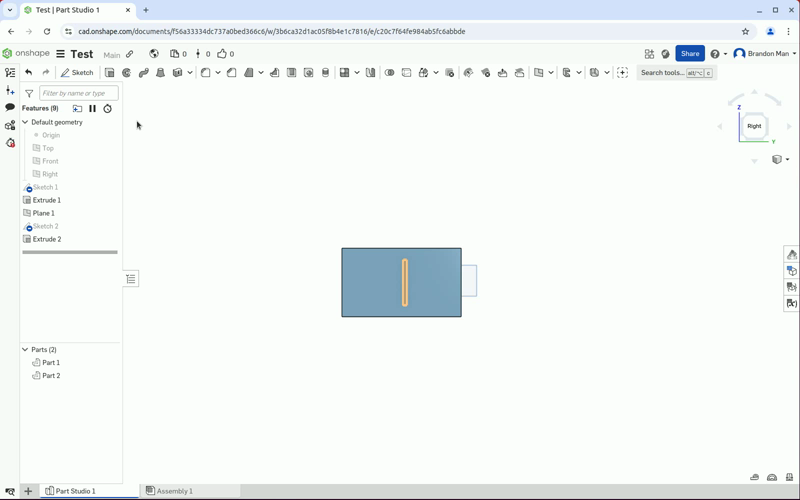
key(shift+h)
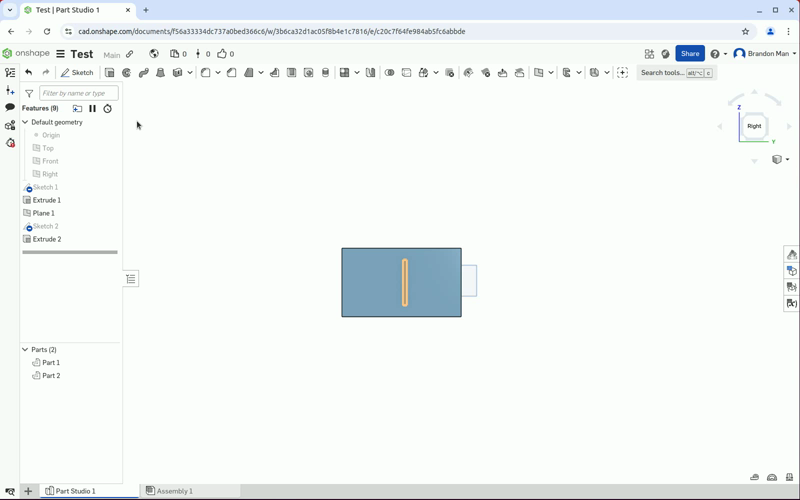
key(shift+h)
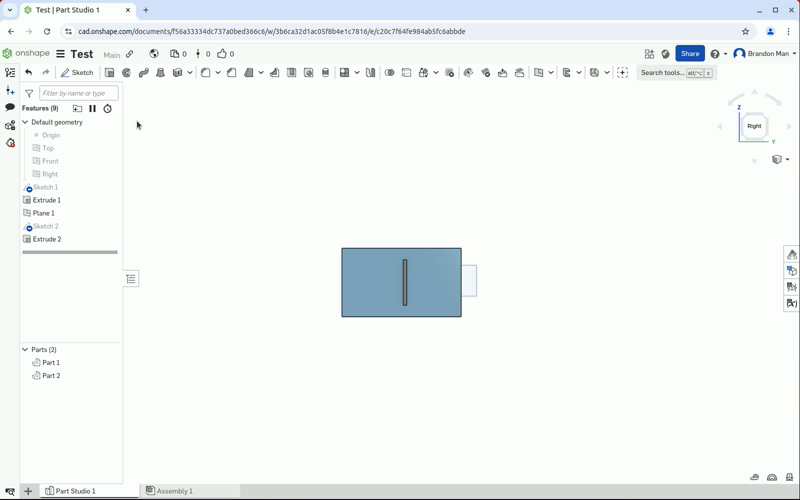
mouse_move(73, 189)
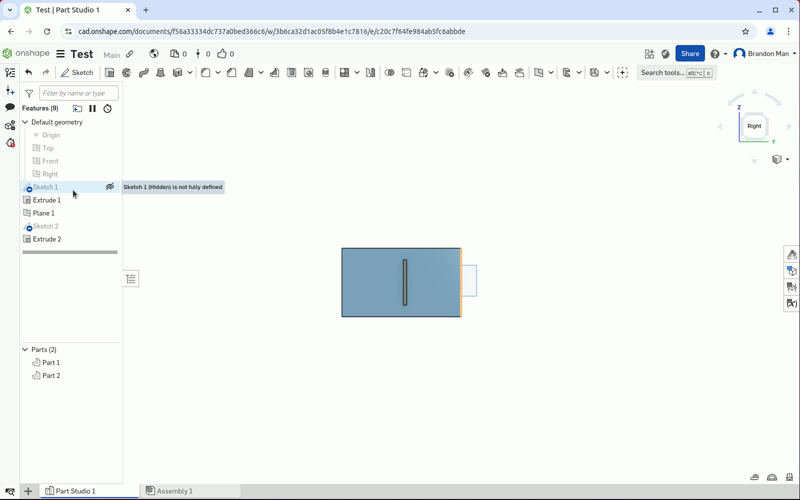
click(73, 189)
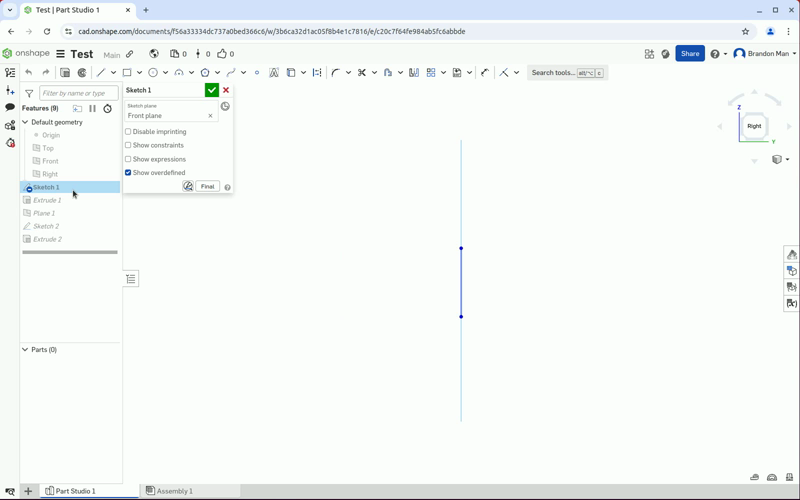
mouse_move(229, 92)
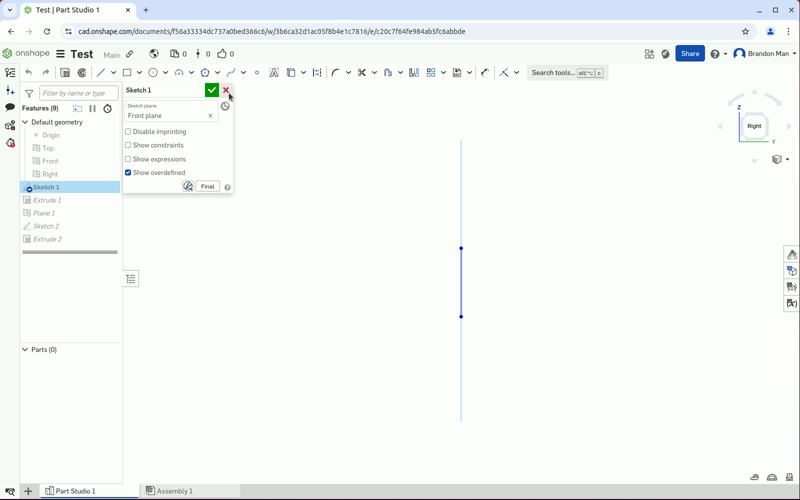
click(229, 92)
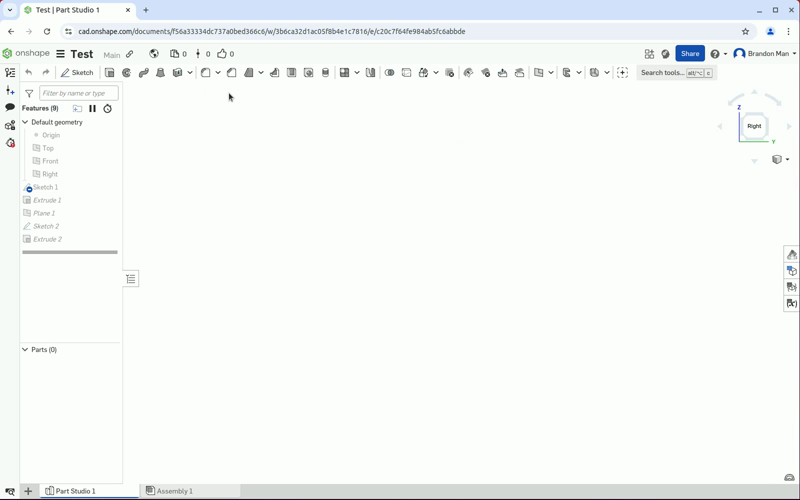
key(shift+s)
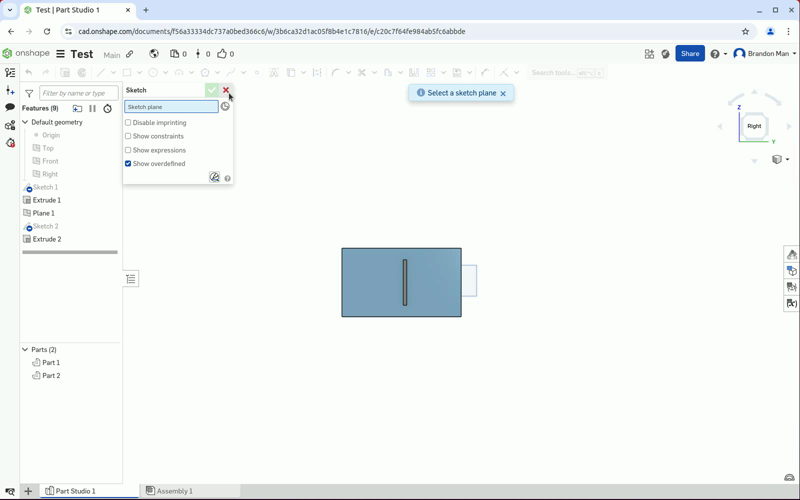
mouse_move(73, 215)
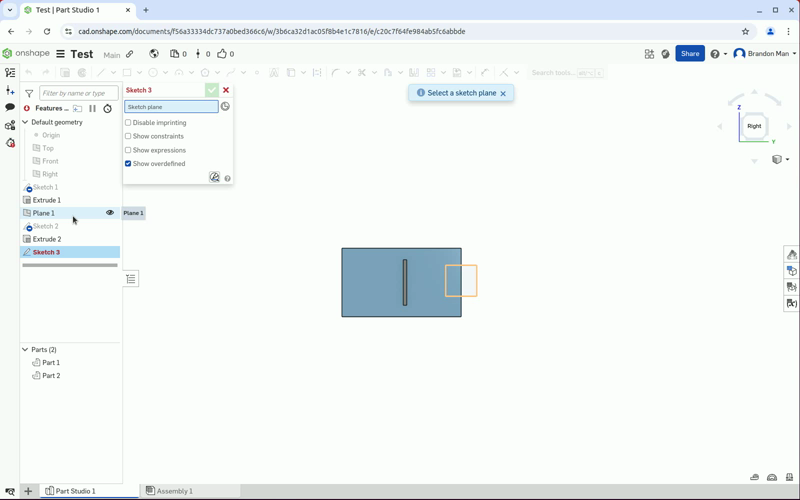
click(73, 215)
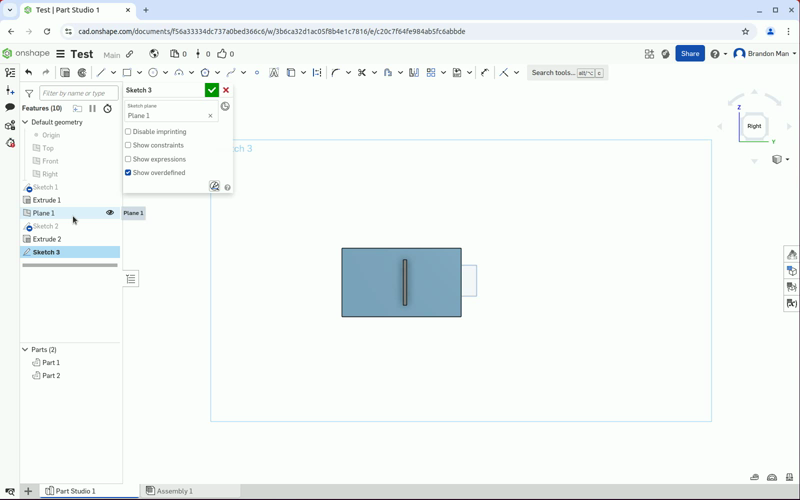
mouse_move(73, 352)
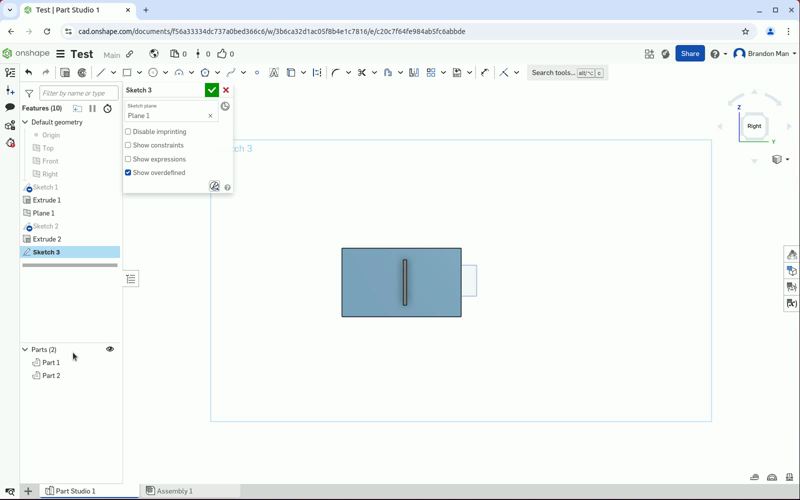
key(y)
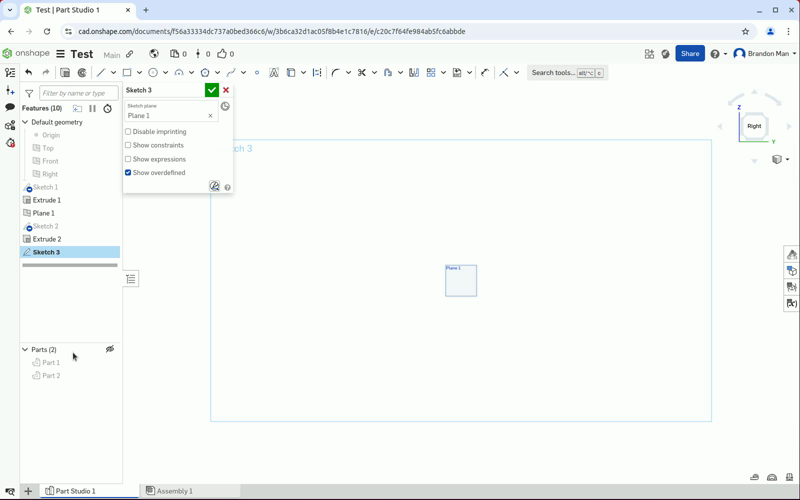
key(l)
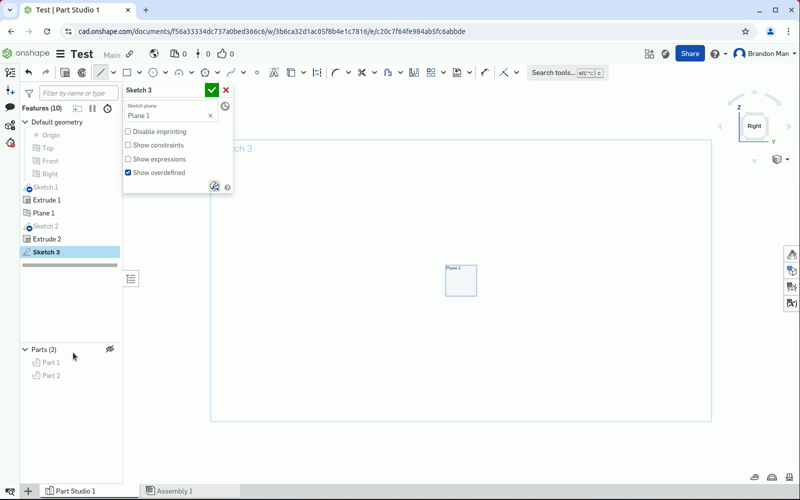
key_down(shift)
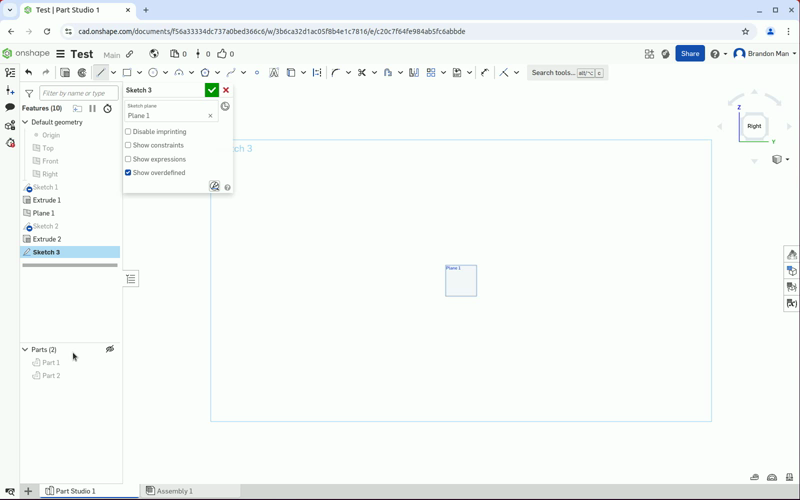
mouse_move(407, 307)
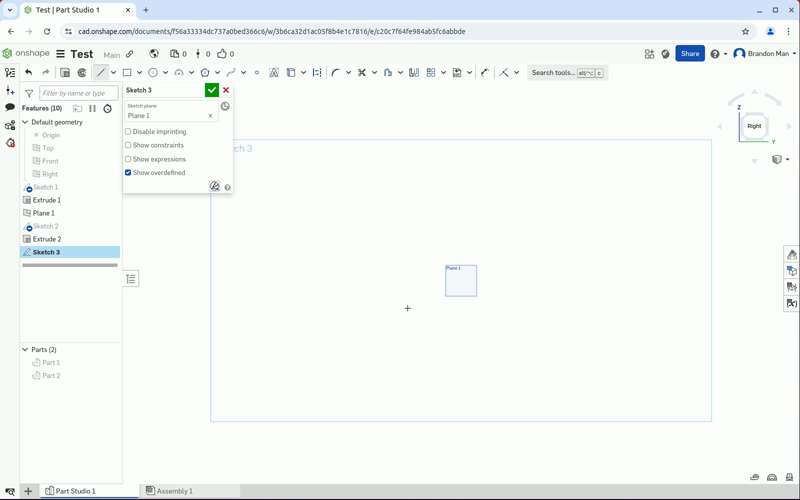
click(407, 307)
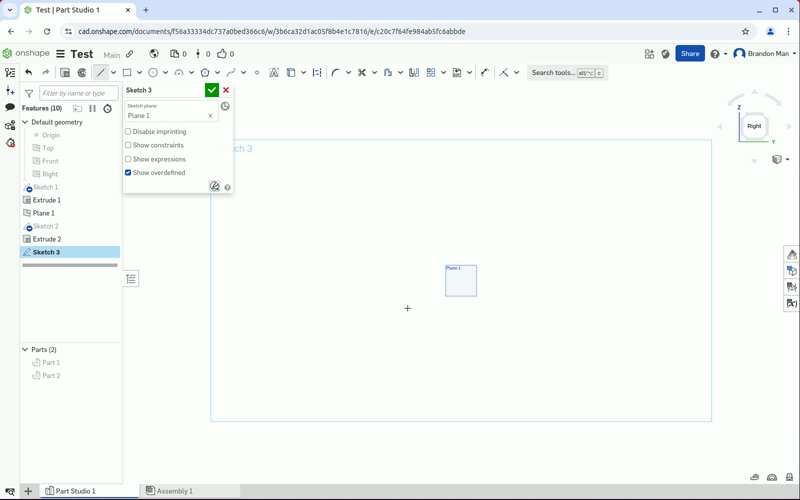
key_up(shift)
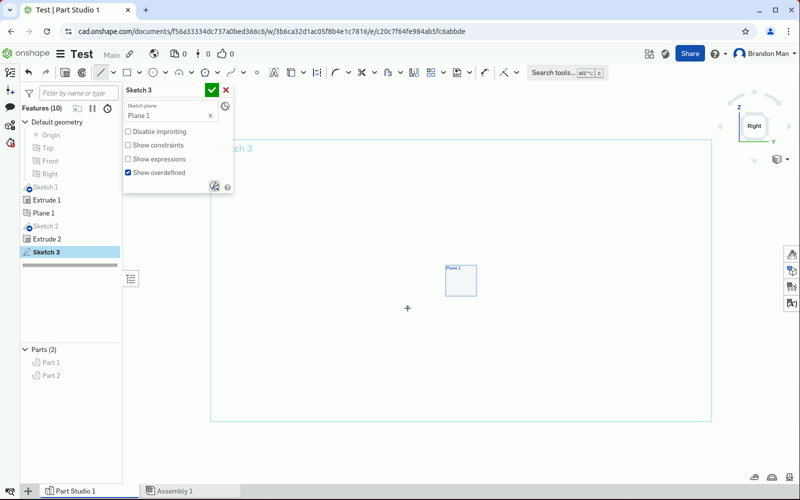
key_down(shift)
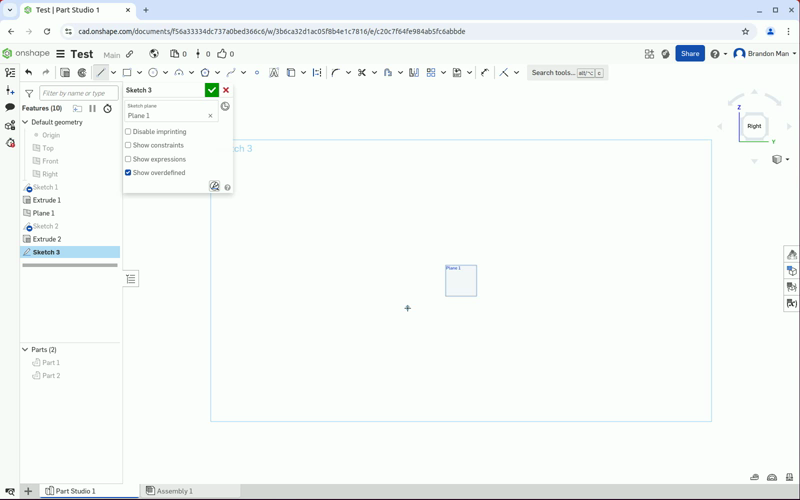
mouse_move(437, 307)
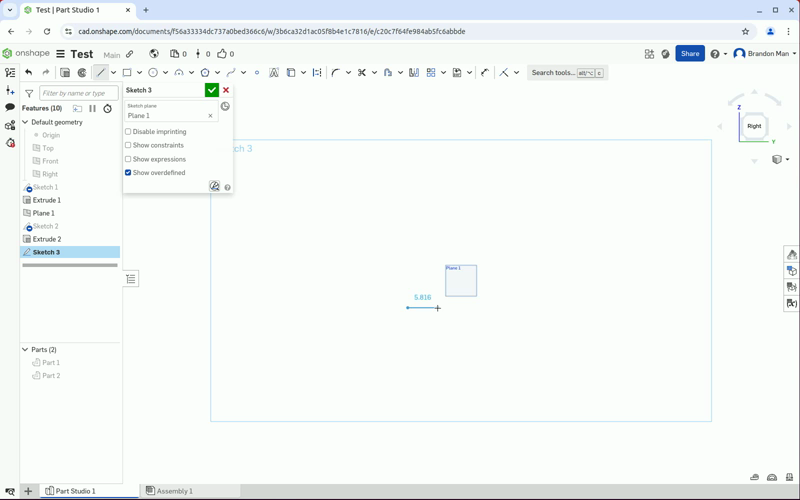
mouse_move(446, 307)
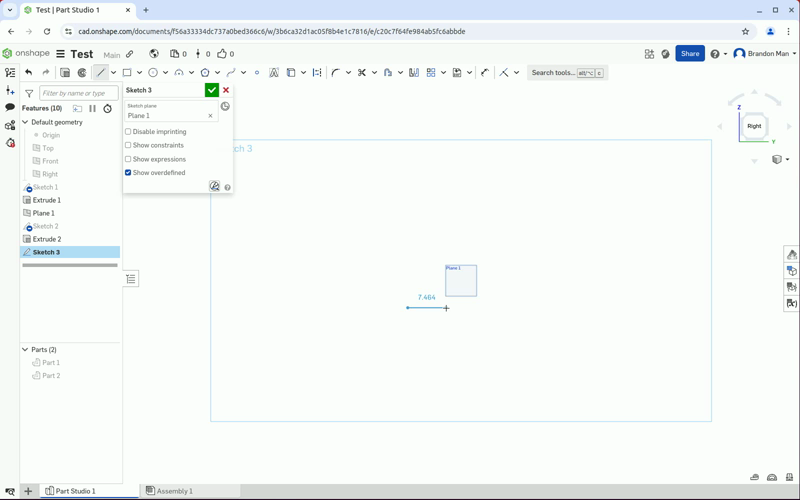
click(446, 307)
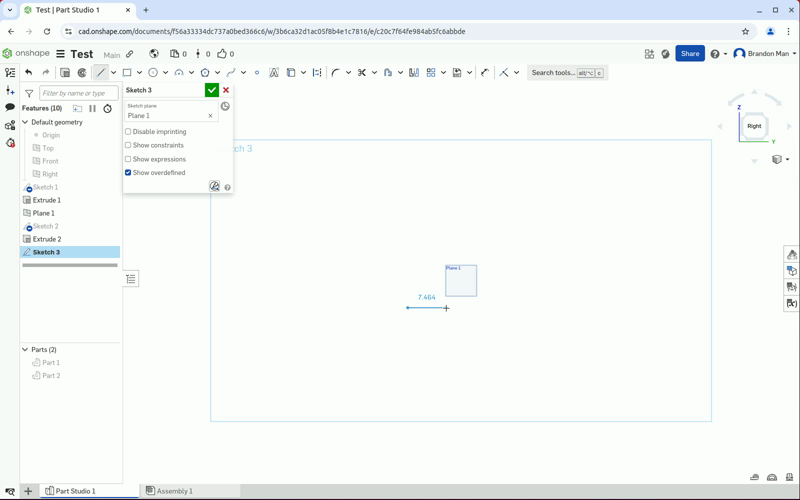
key_up(shift)
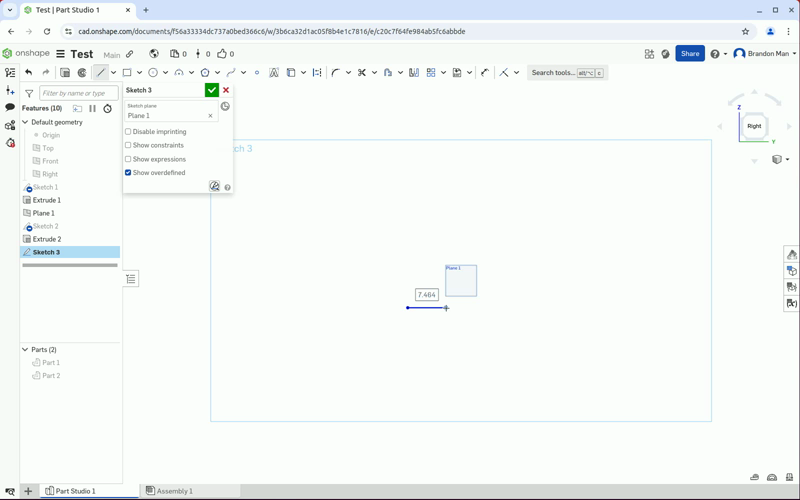
key_down(shift)
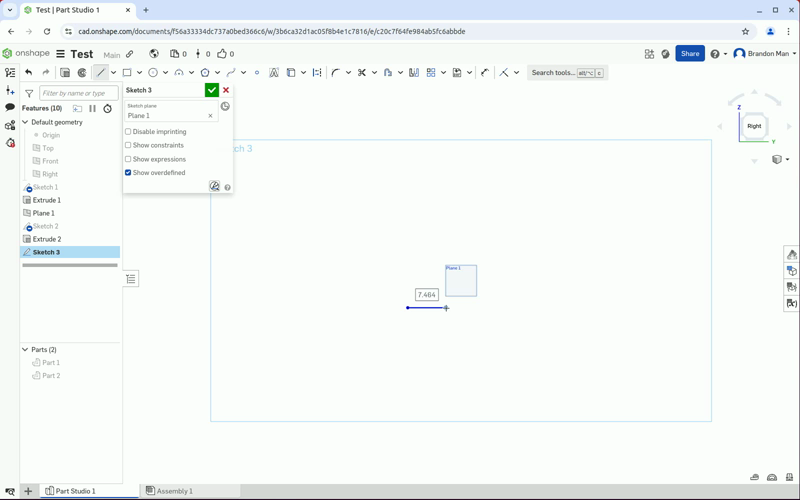
mouse_move(476, 307)
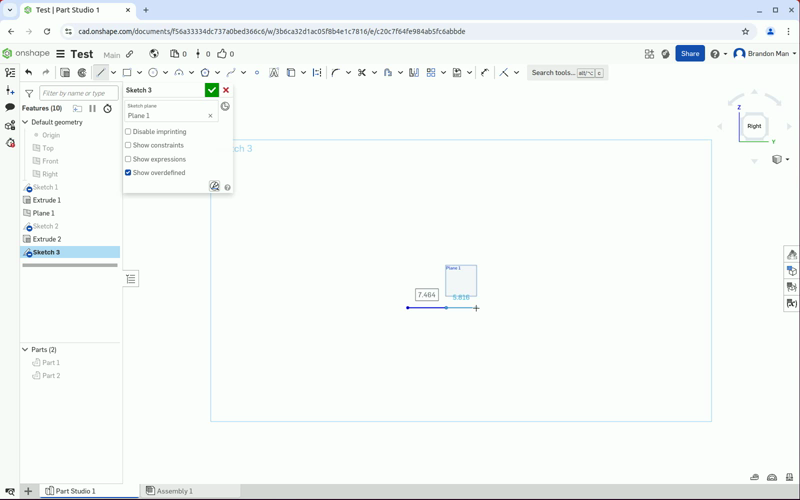
mouse_move(446, 257)
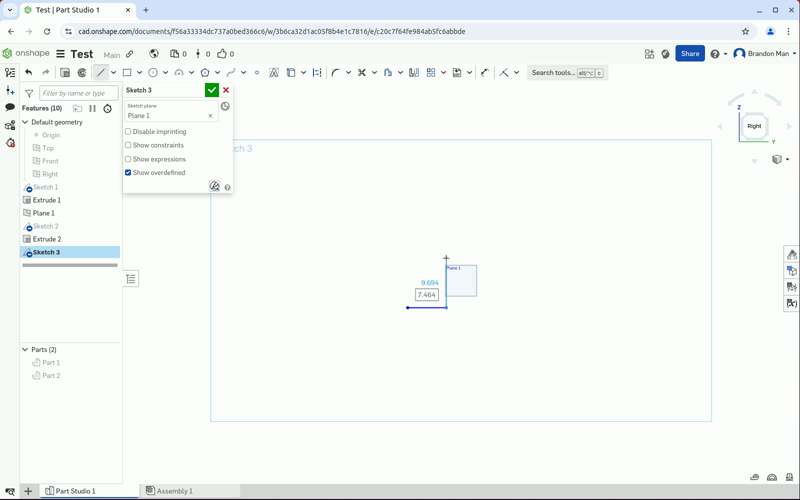
click(446, 257)
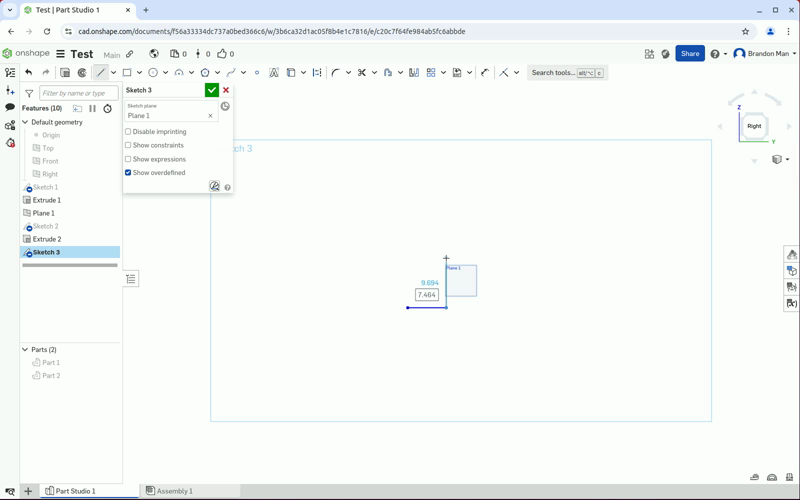
key_up(shift)
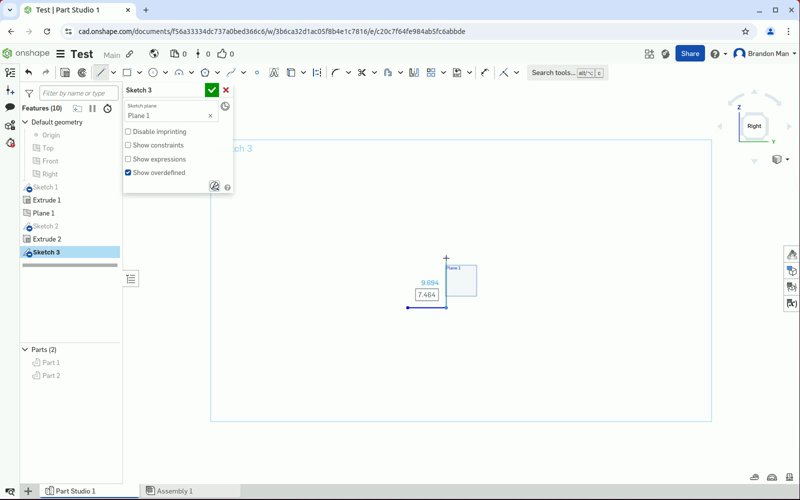
key_down(shift)
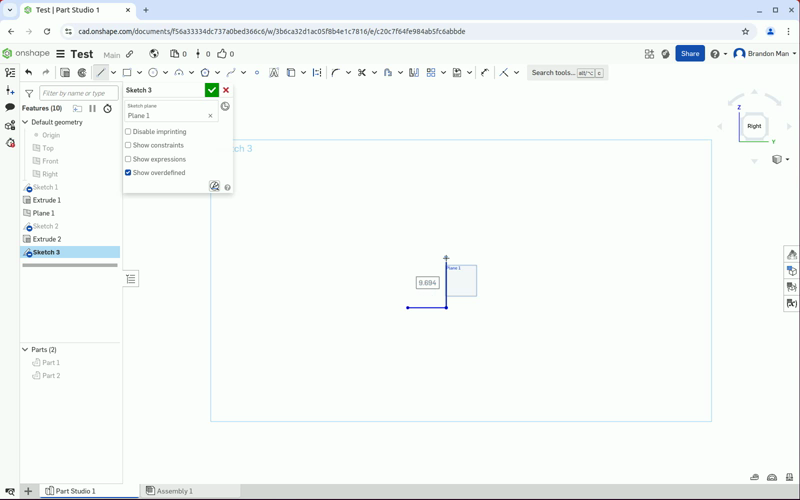
mouse_move(476, 257)
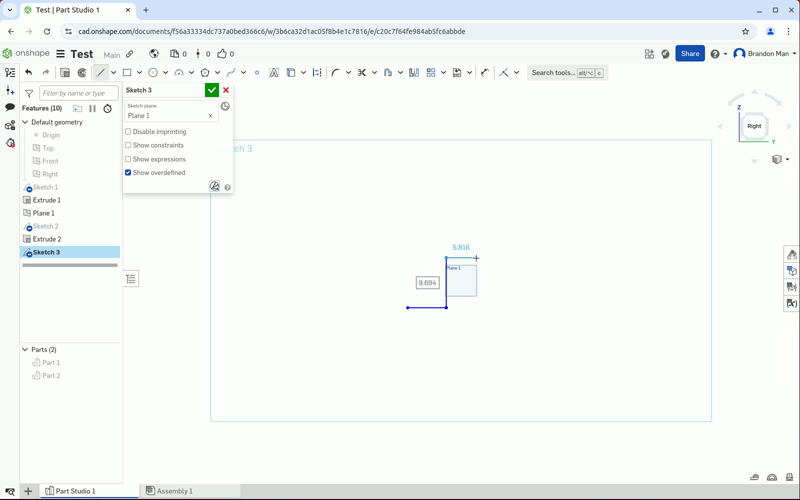
mouse_move(407, 257)
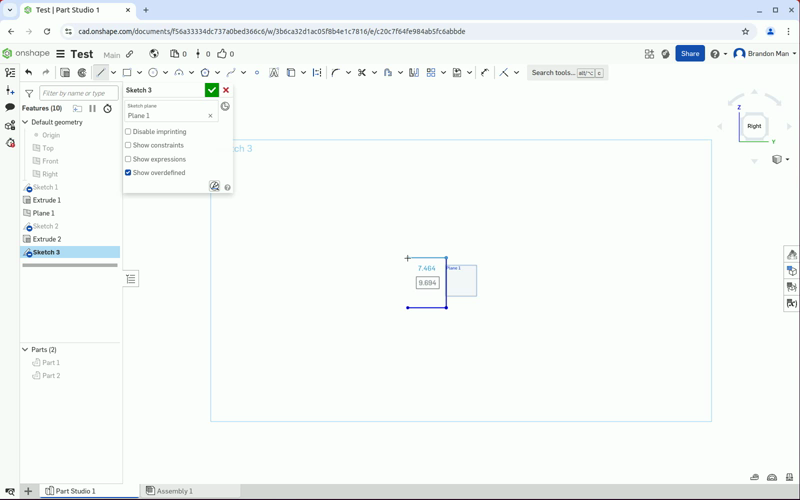
click(407, 257)
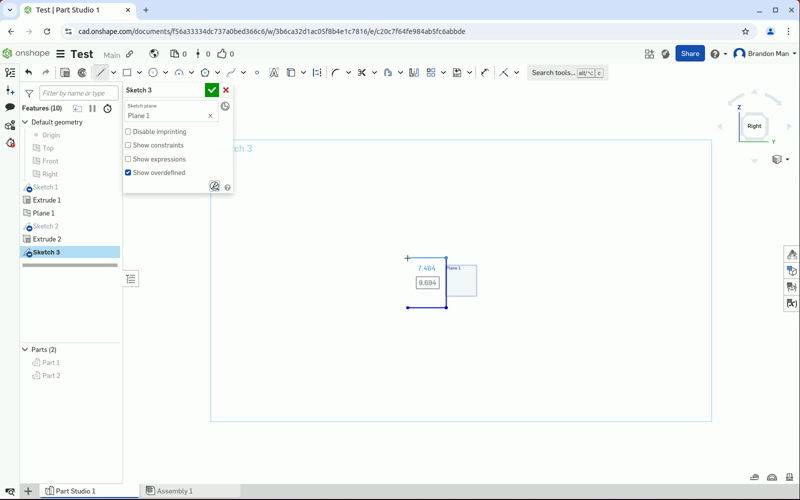
key_up(shift)
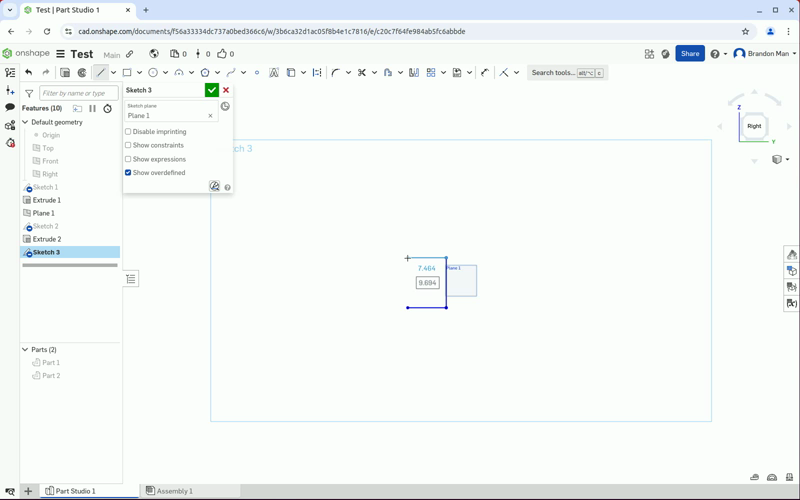
mouse_move(437, 257)
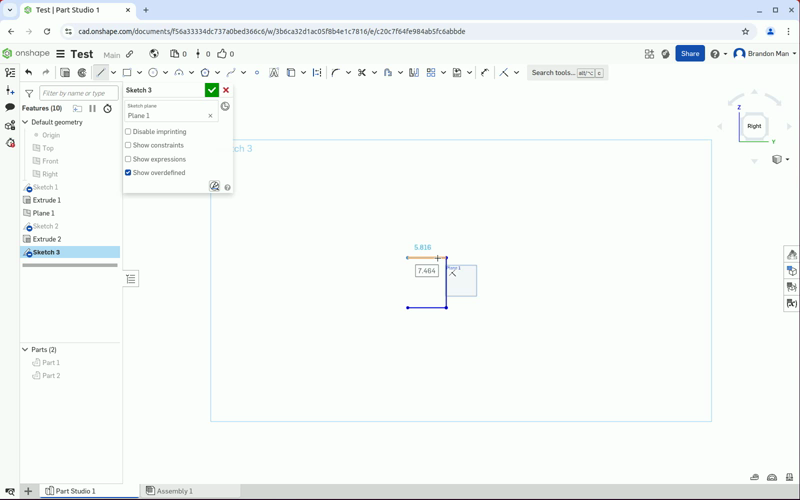
key_down(shift)
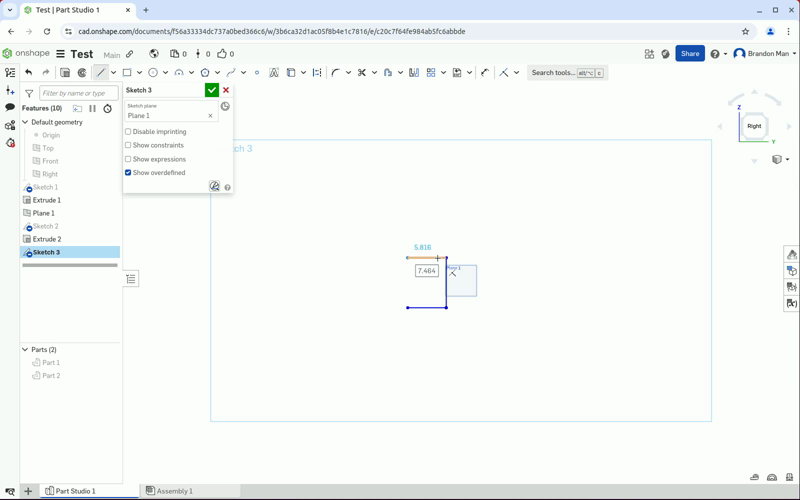
mouse_move(407, 307)
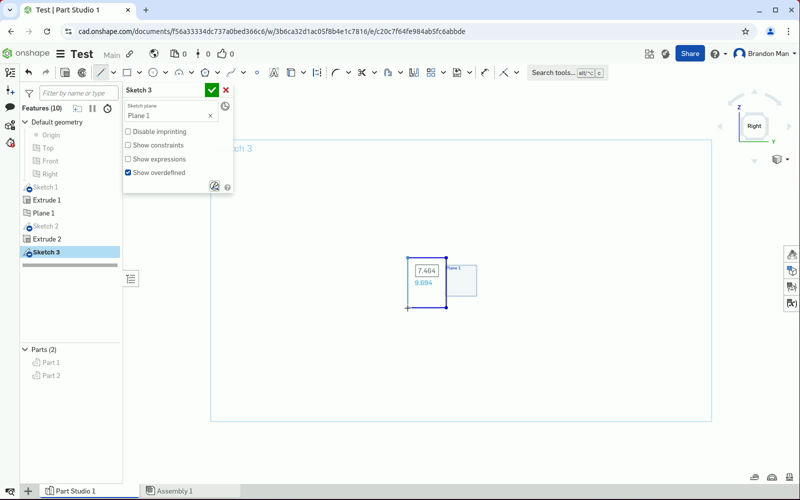
key_up(shift)
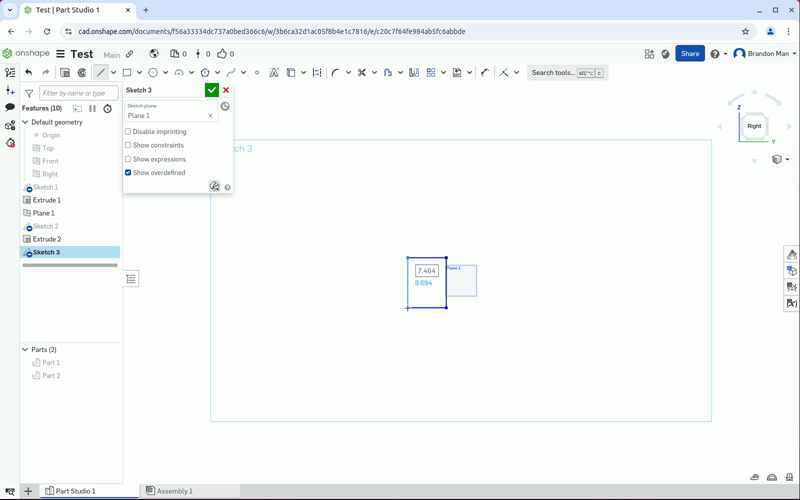
click(407, 307)
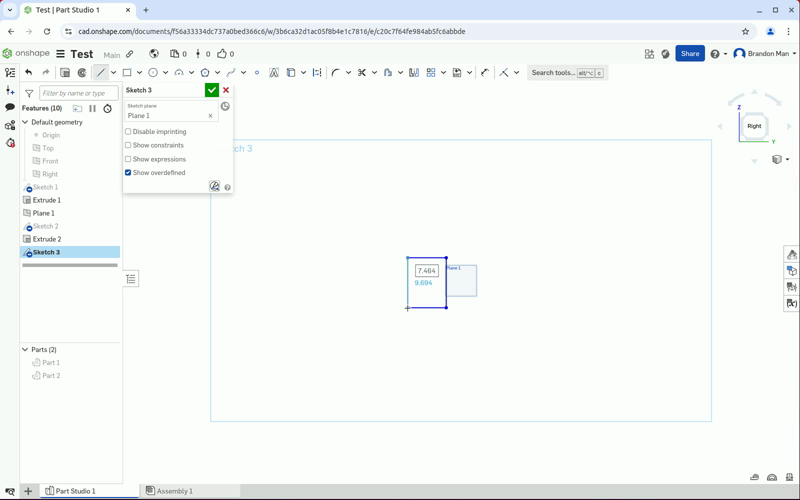
key(esc)
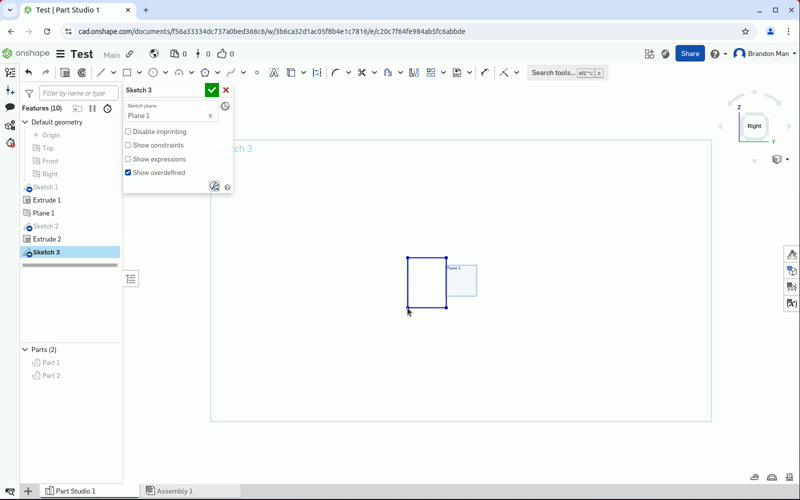
mouse_move(419, 262)
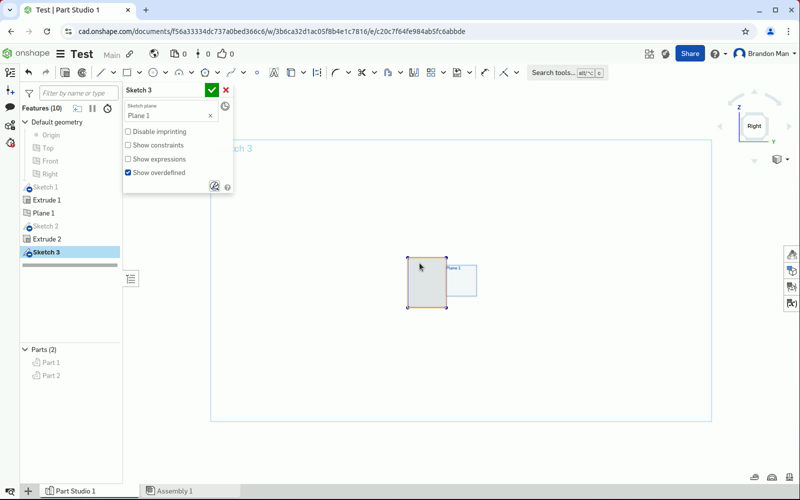
click(419, 262)
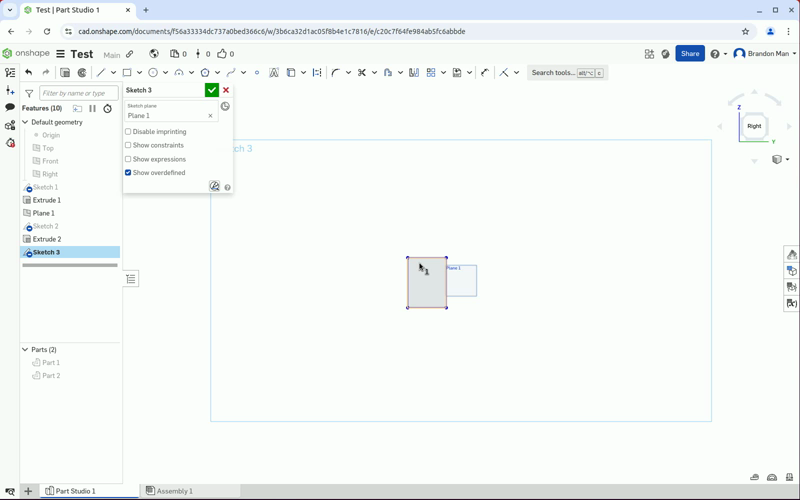
mouse_move(73, 352)
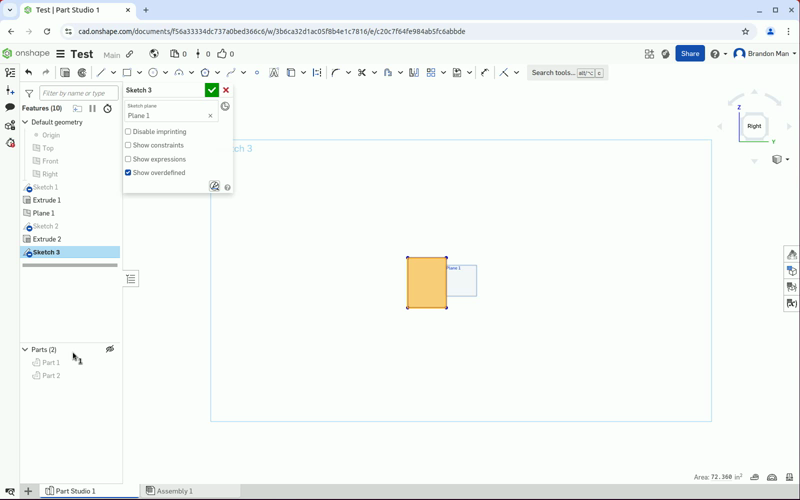
key(shift+y)
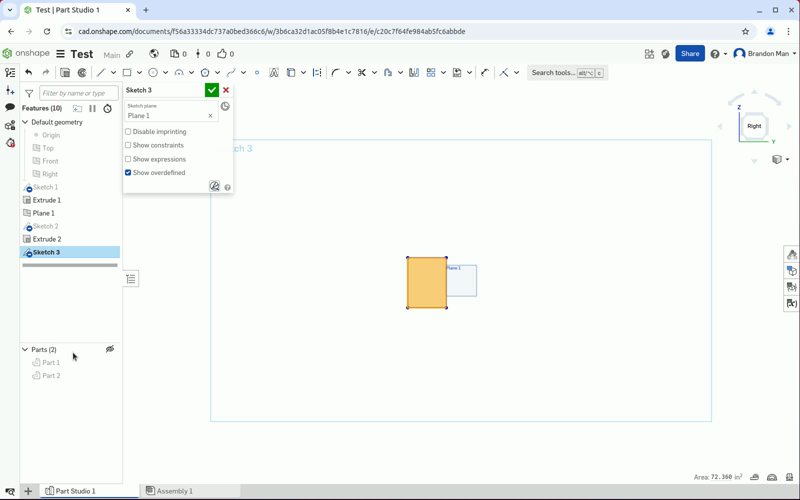
key(shift+e)
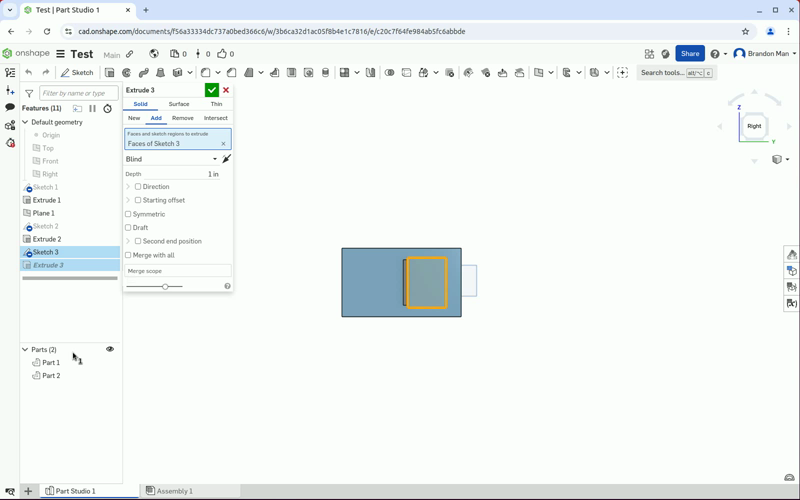
mouse_move(143, 106)
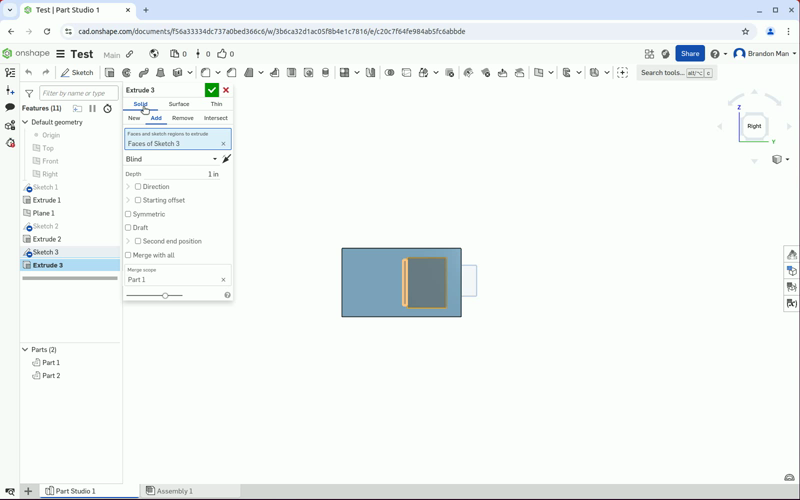
click(143, 106)
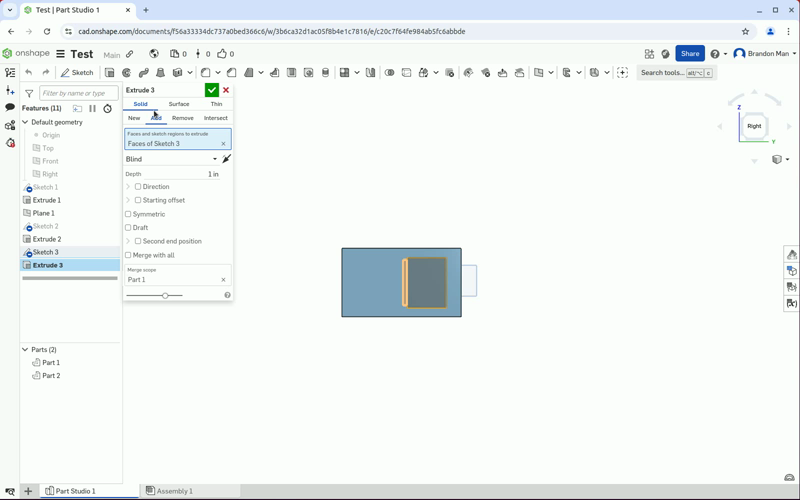
mouse_move(186, 120)
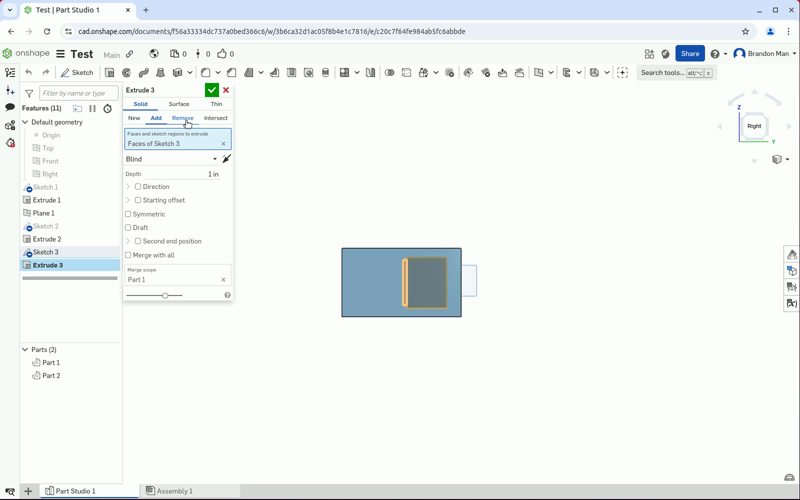
click(186, 120)
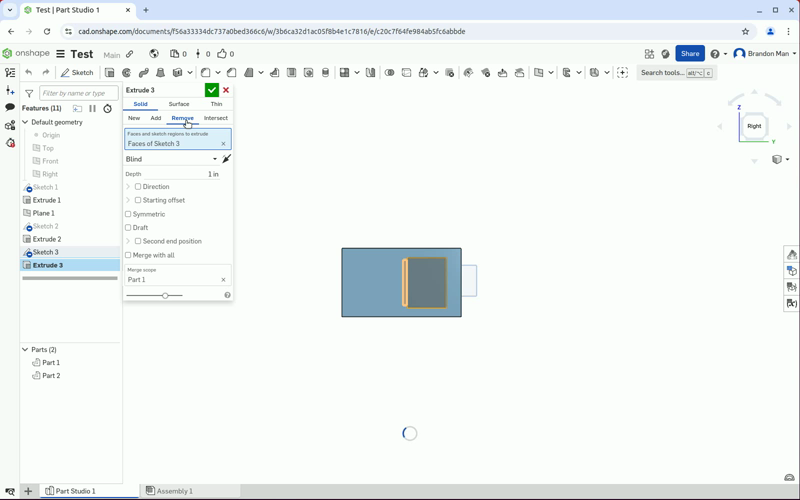
key(tab, 4)
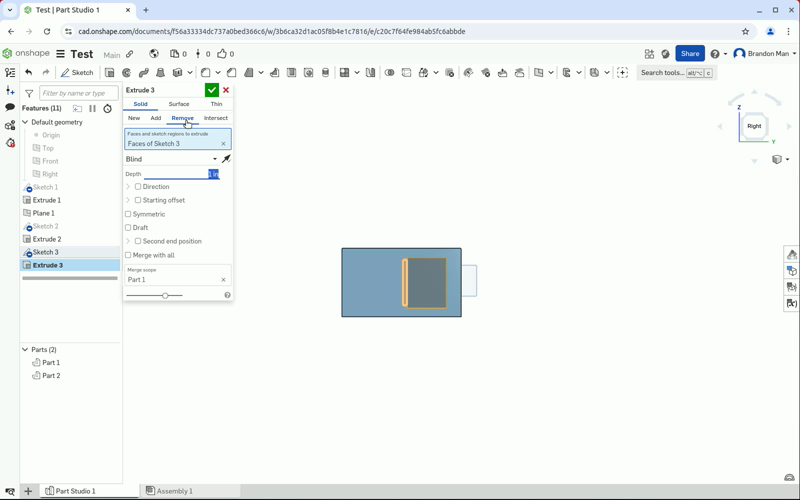
text(9.147)
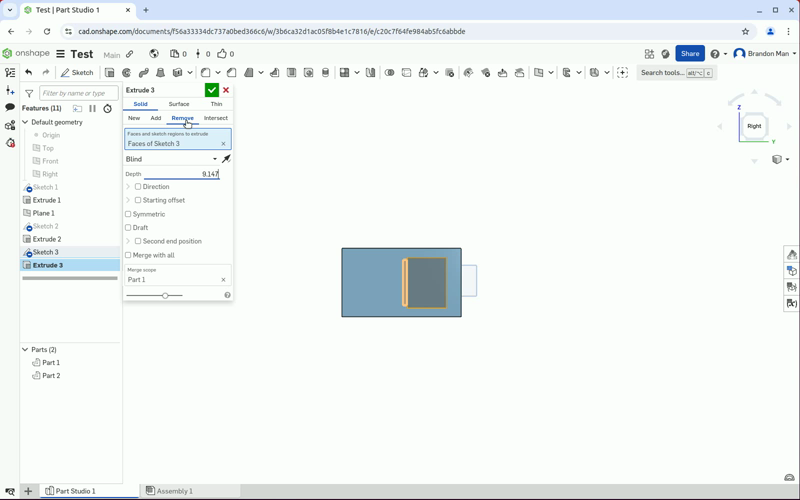
key(tab, 3)
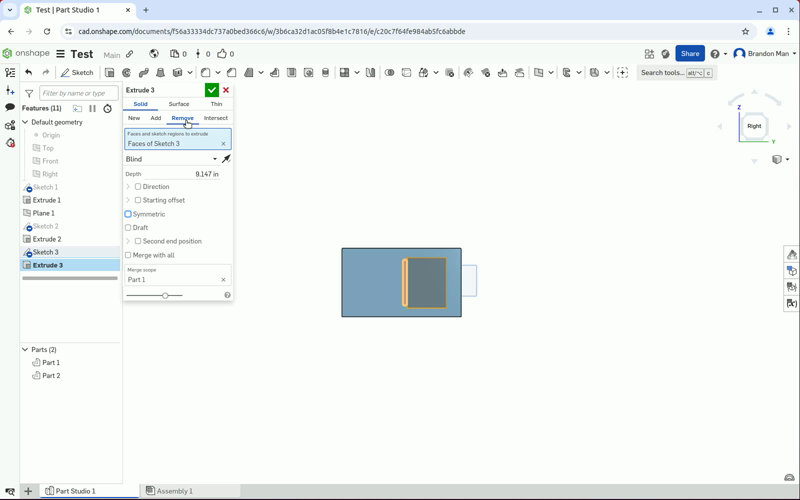
key(tab, 2)
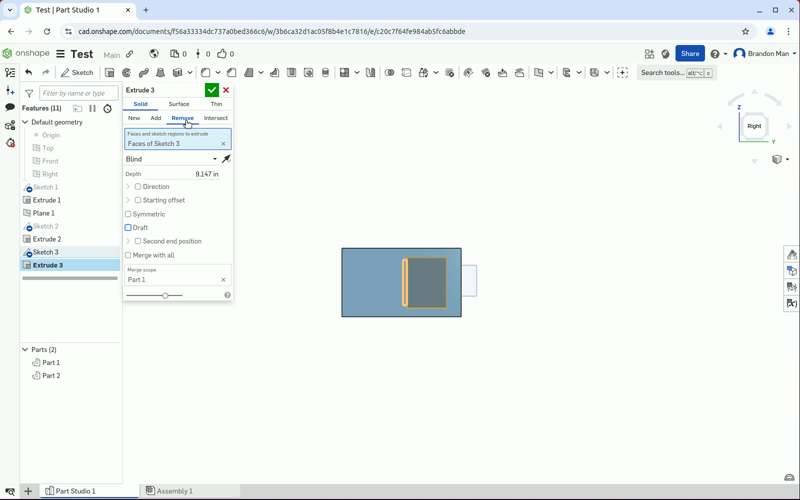
key(space)
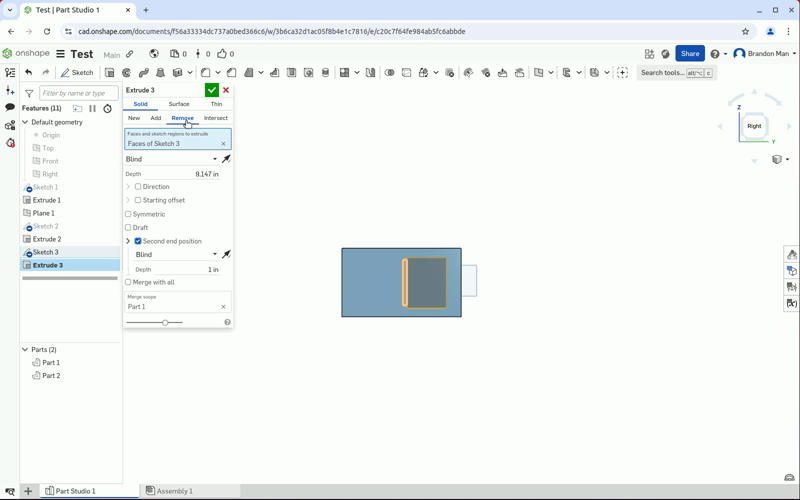
key(tab, 3)
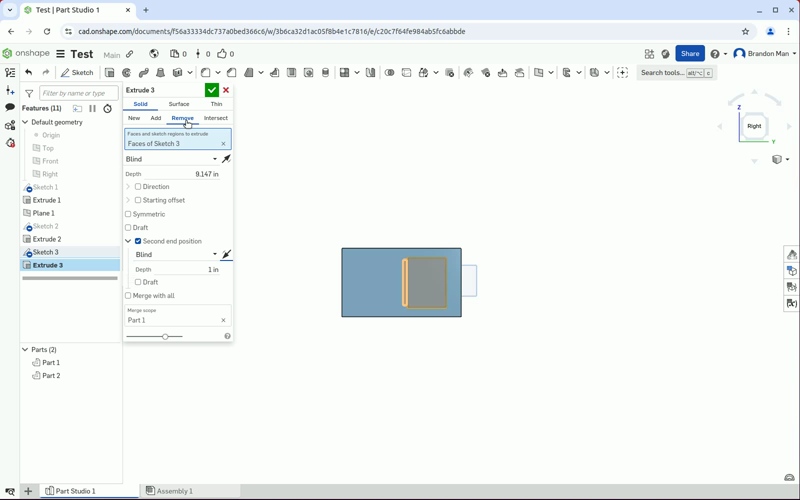
text(9.147)
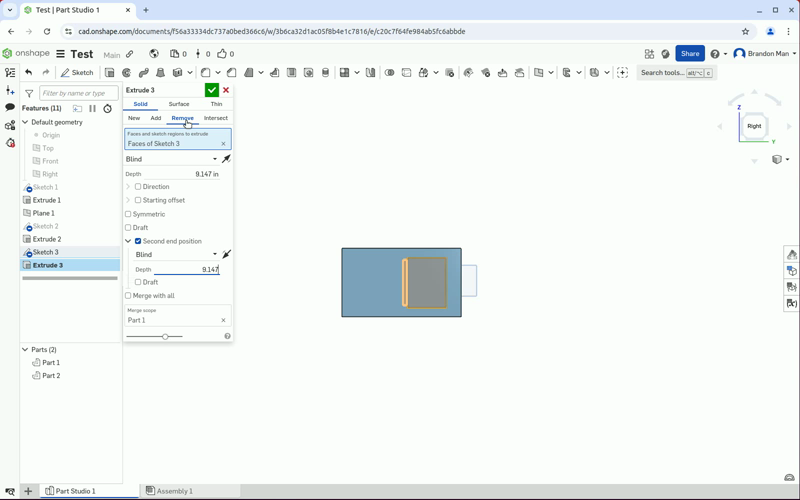
key(tab, 2)
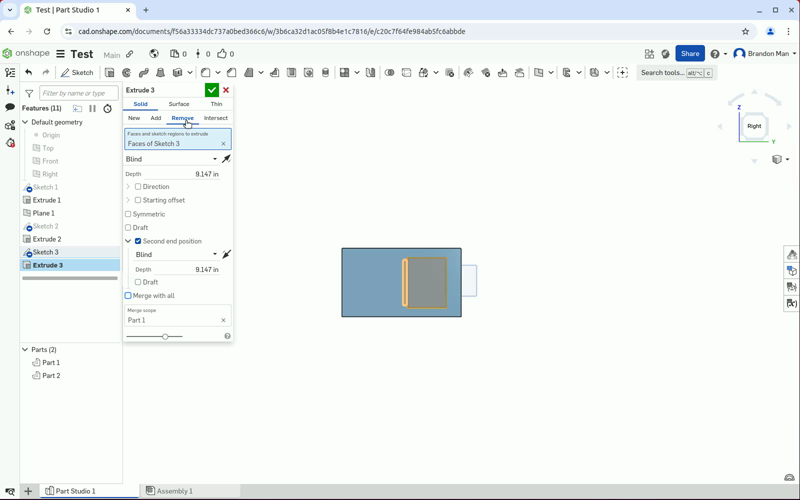
key(space)
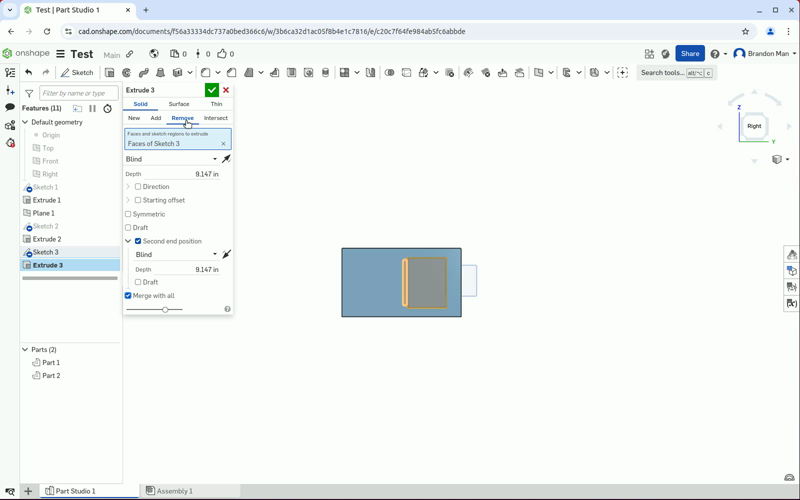
key(enter)
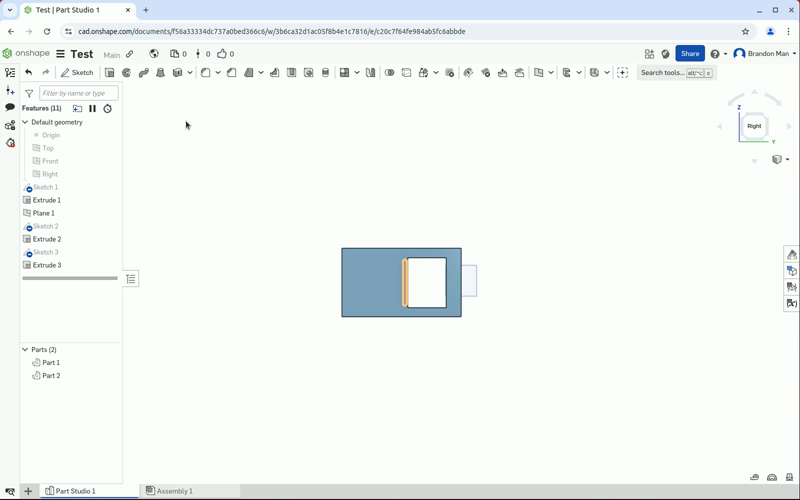
key(shift+h)
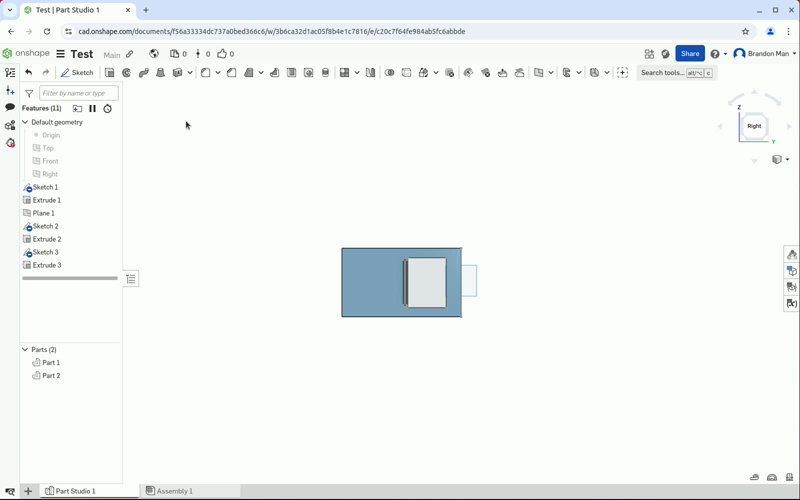
key(shift+h)
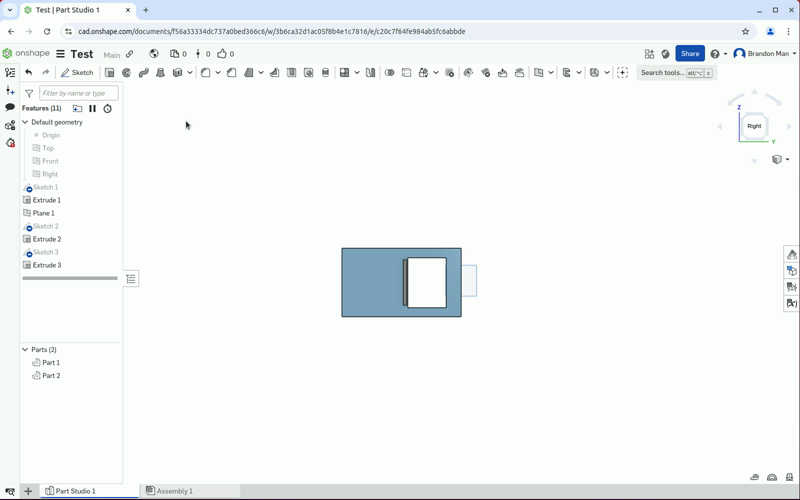
mouse_move(73, 189)
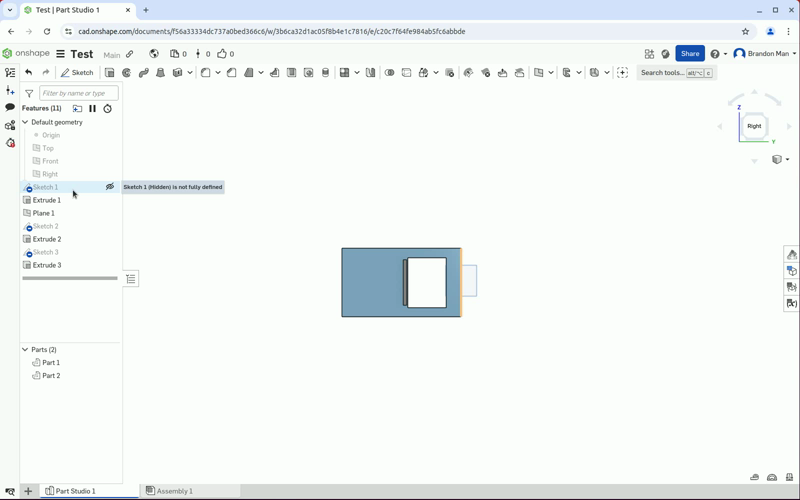
click(73, 189)
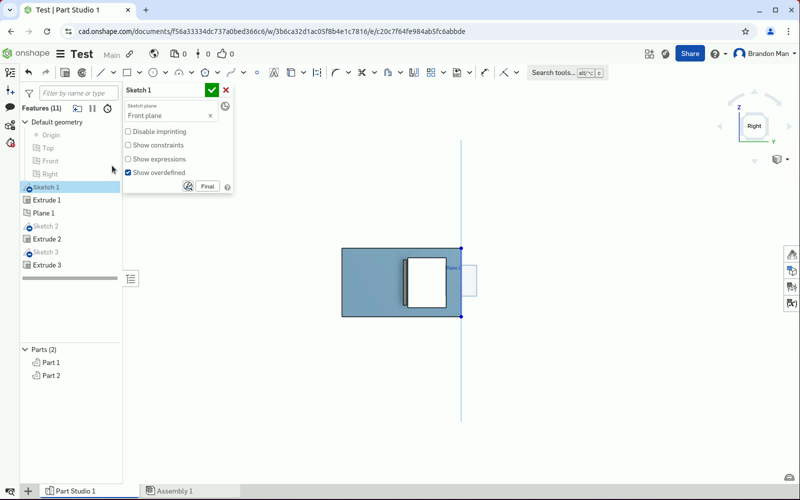
mouse_move(229, 92)
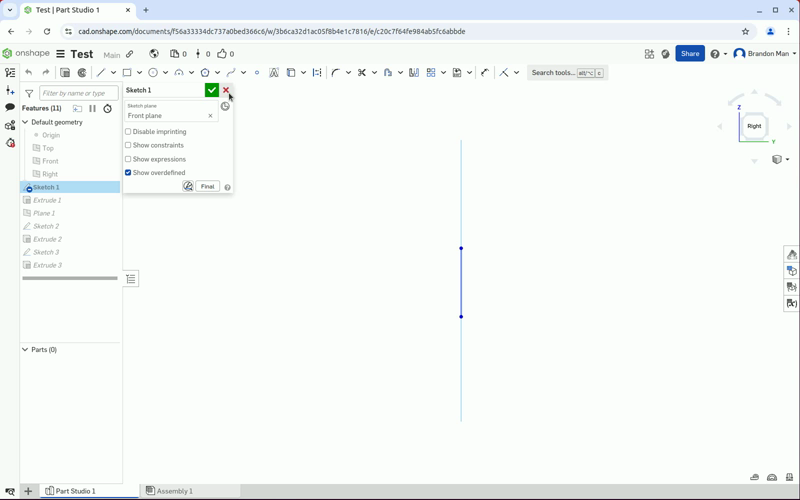
click(229, 92)
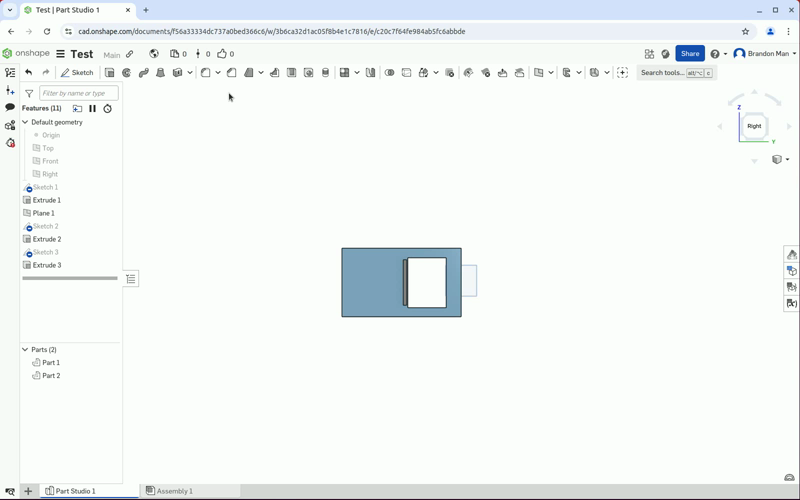
mouse_move(73, 352)
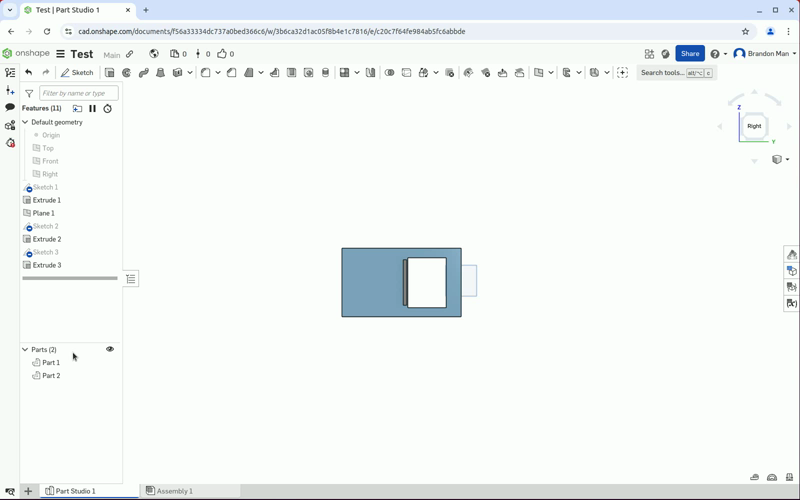
key(y)
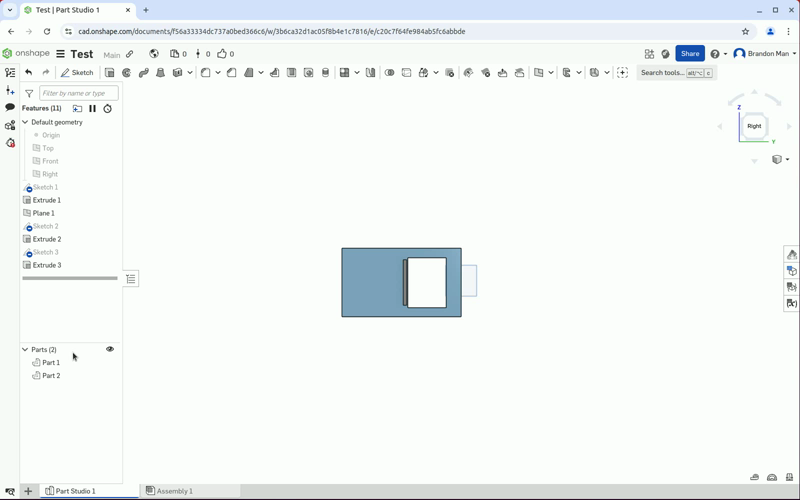
key(shift+p)
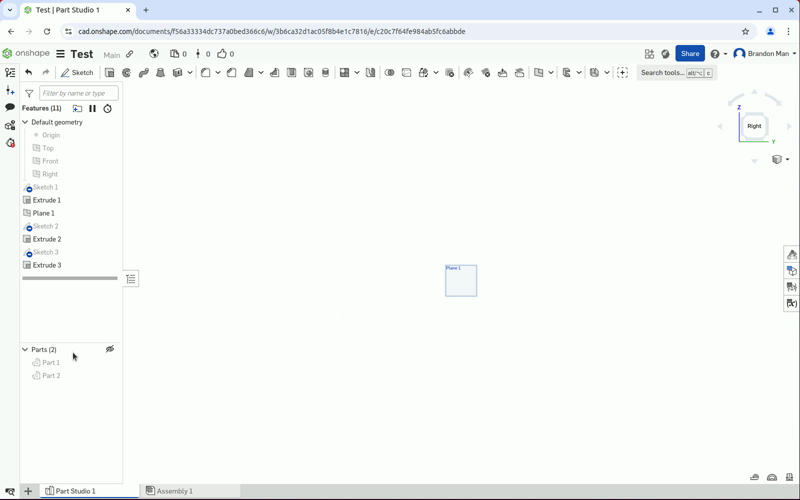
key(space)
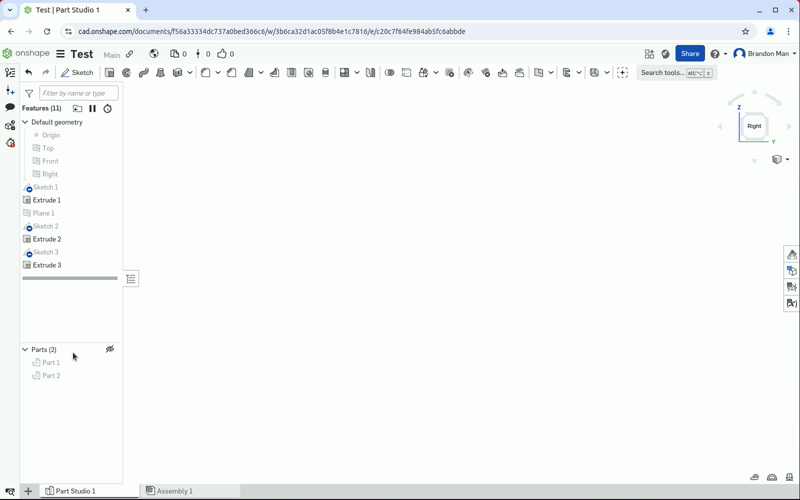
key_down(shift)
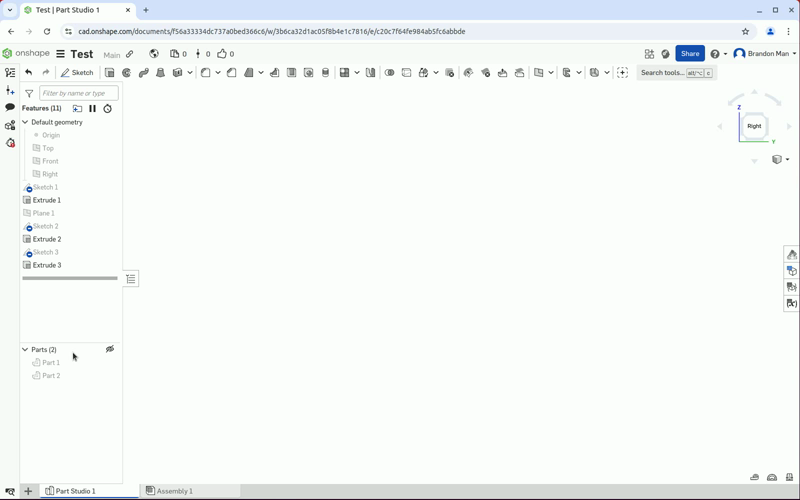
key(right)
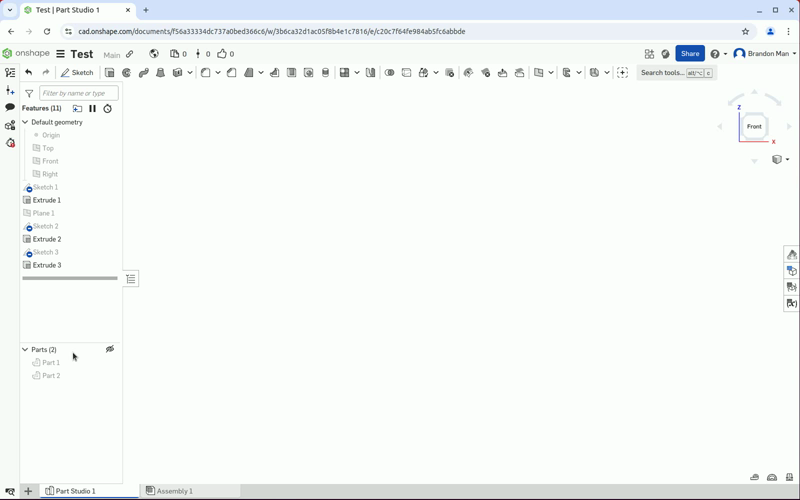
key_up(shift)
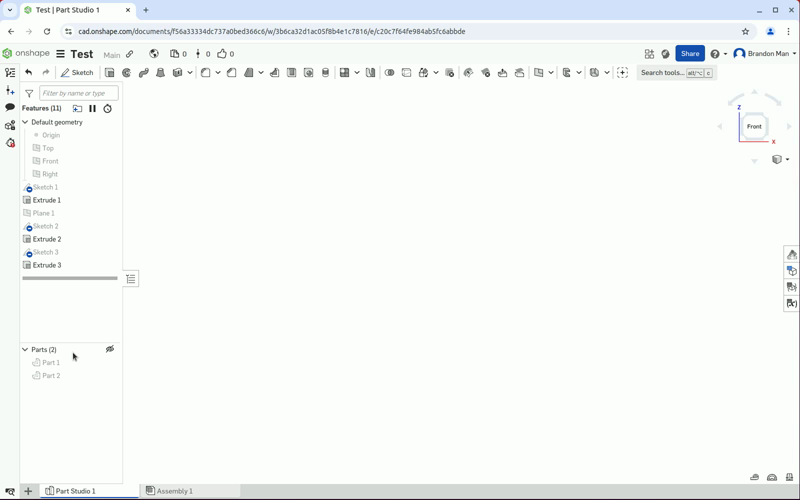
key(space)
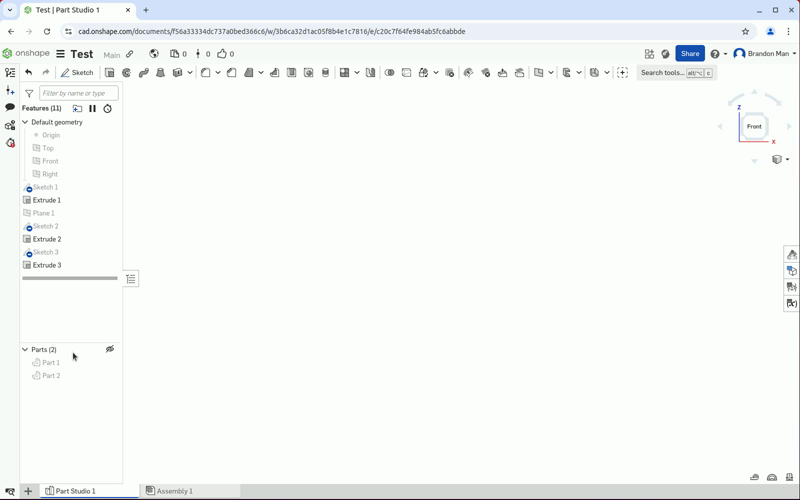
key_down(shift)
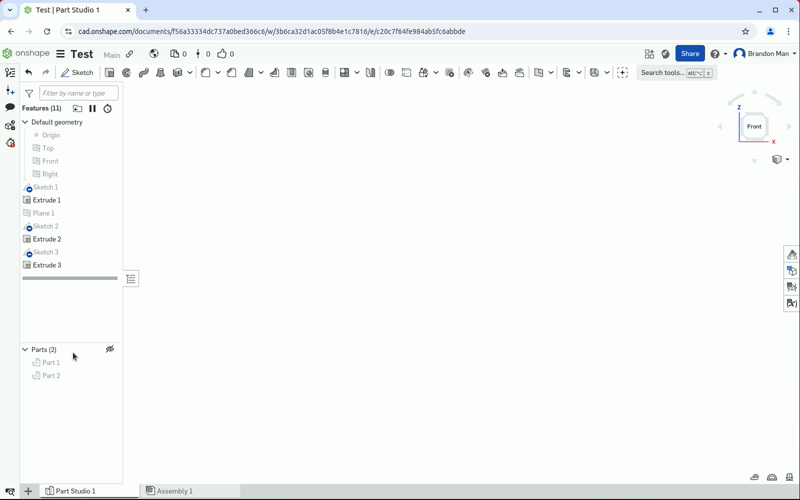
key(down)
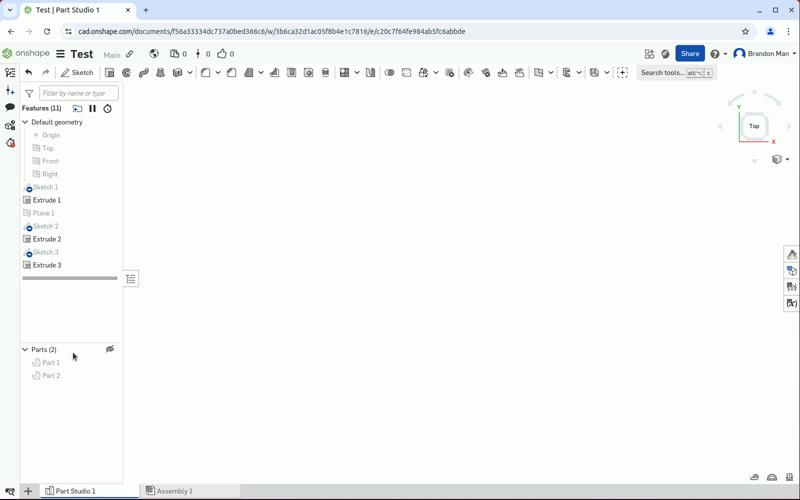
key_up(shift)
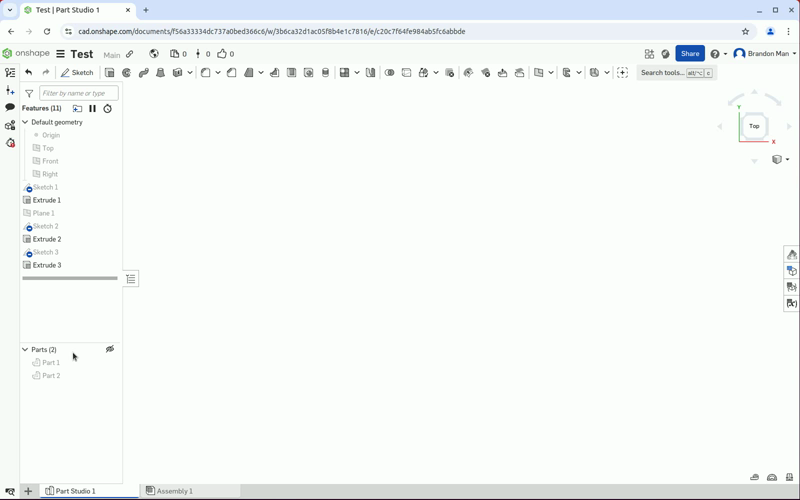
mouse_move(73, 352)
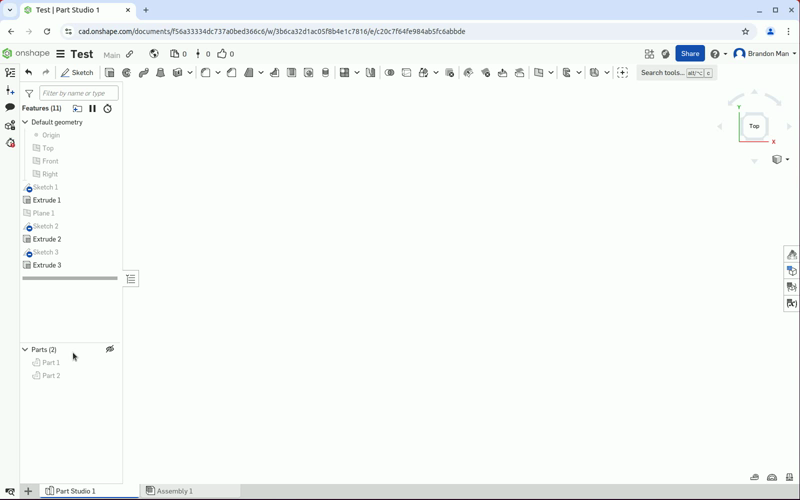
key(shift+y)
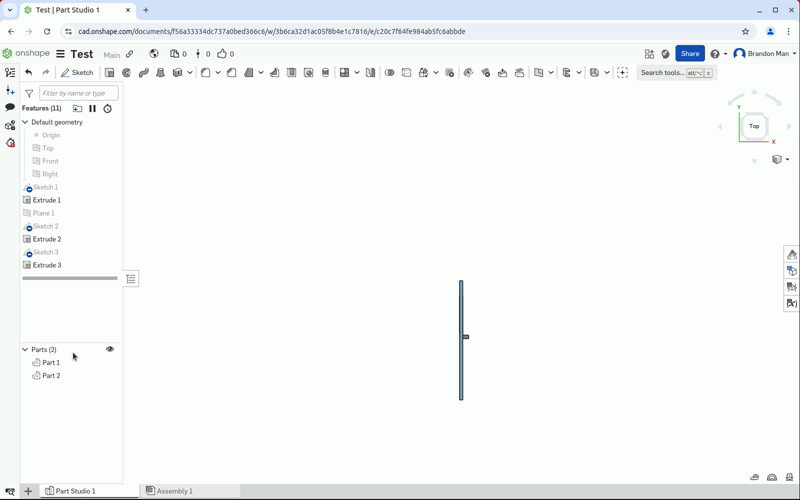
mouse_move(541, 75)
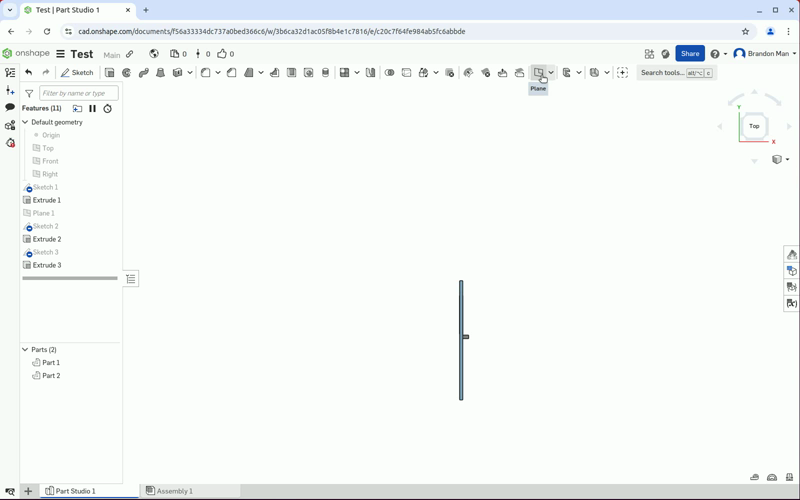
click(541, 75)
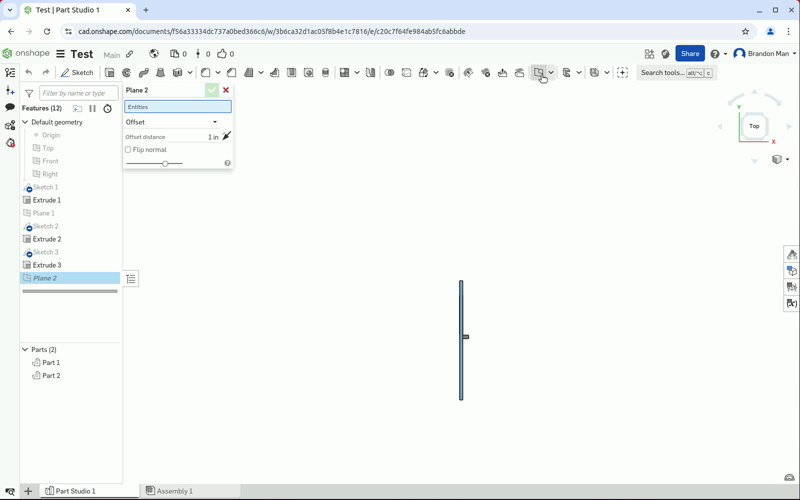
mouse_move(73, 150)
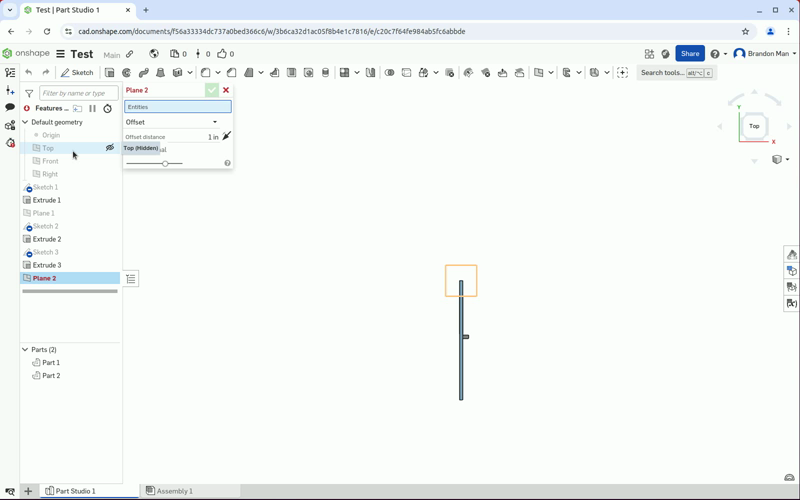
click(73, 150)
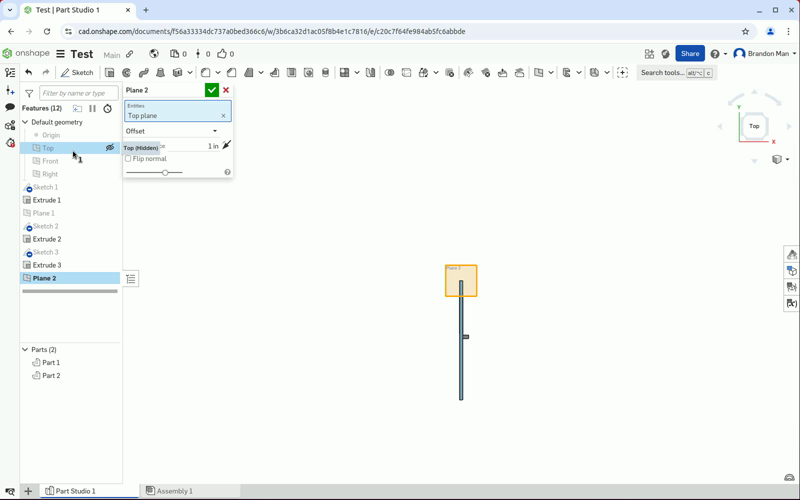
key(tab, 2)
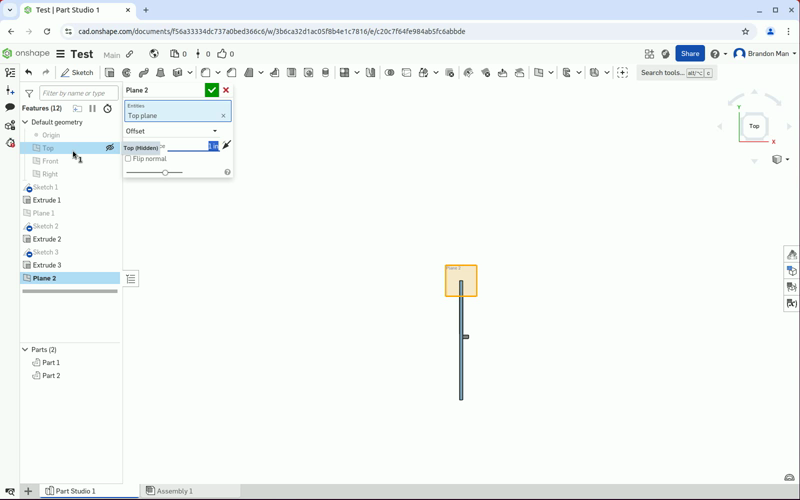
text(4.56)
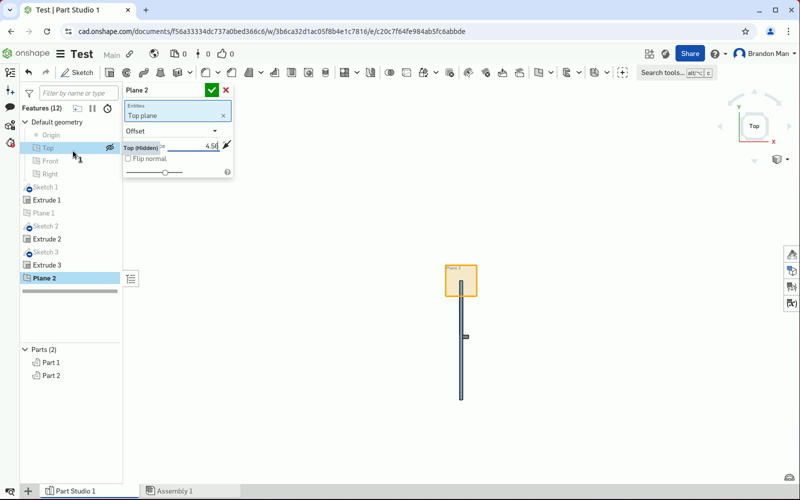
key(enter, 2)
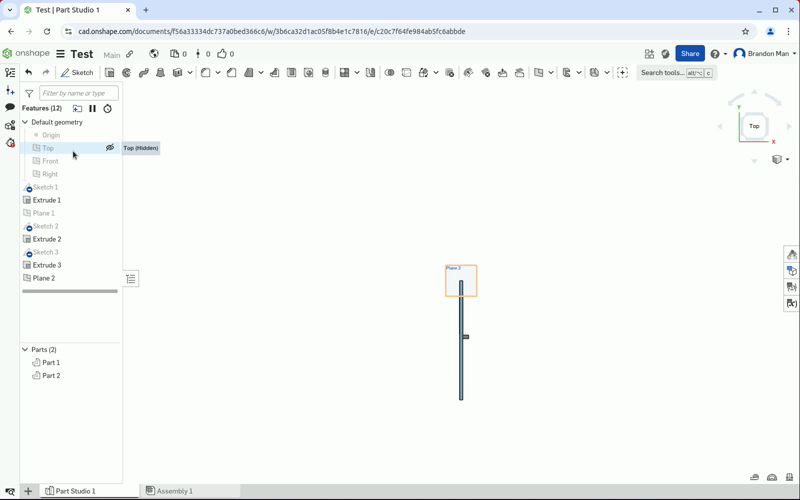
key(shift+s)
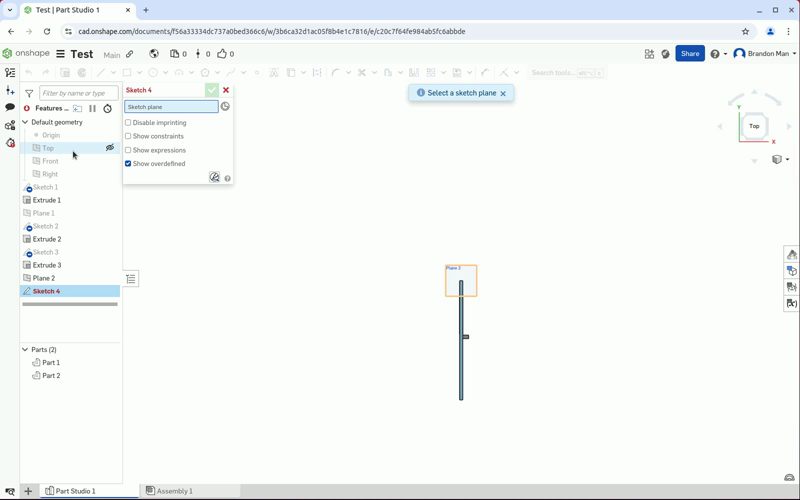
mouse_move(73, 280)
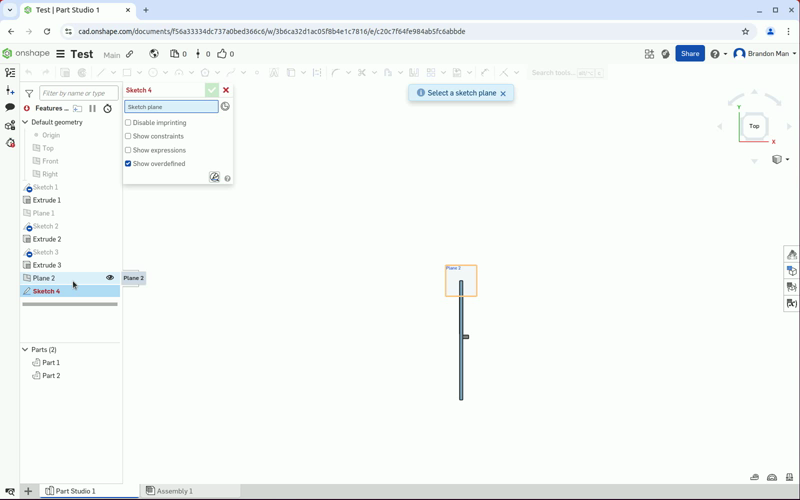
click(73, 280)
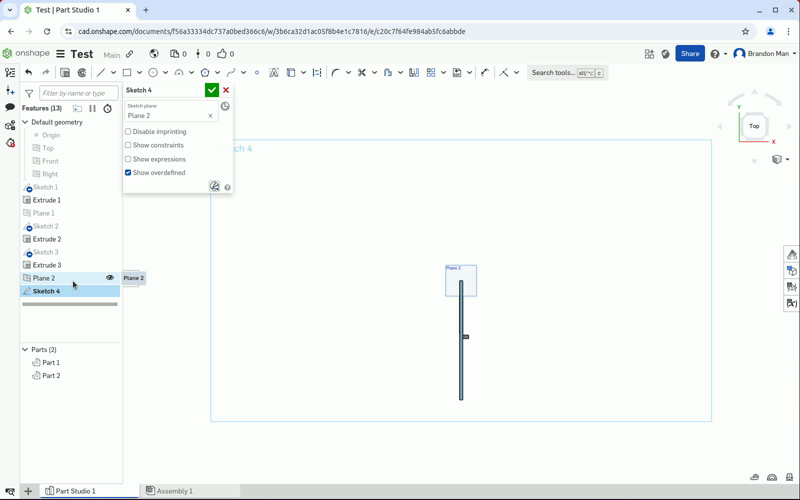
mouse_move(73, 352)
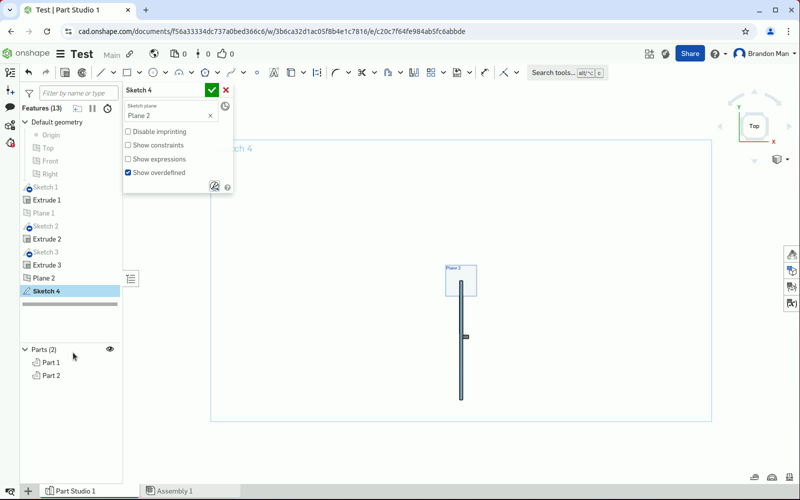
key(y)
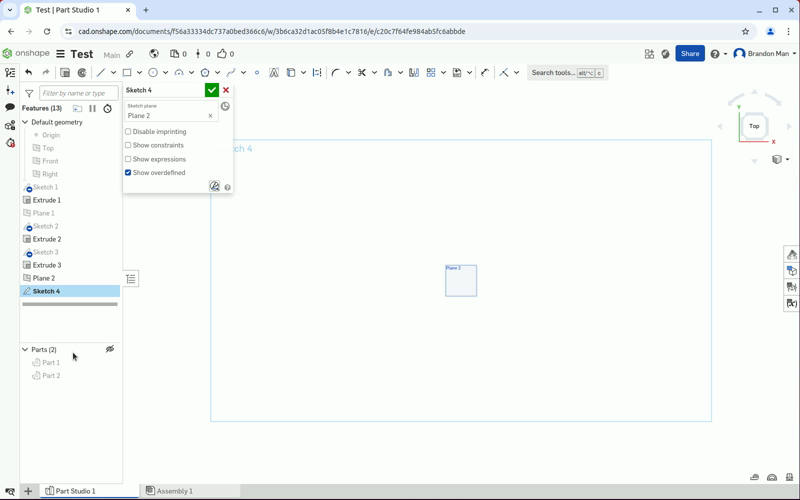
key(l)
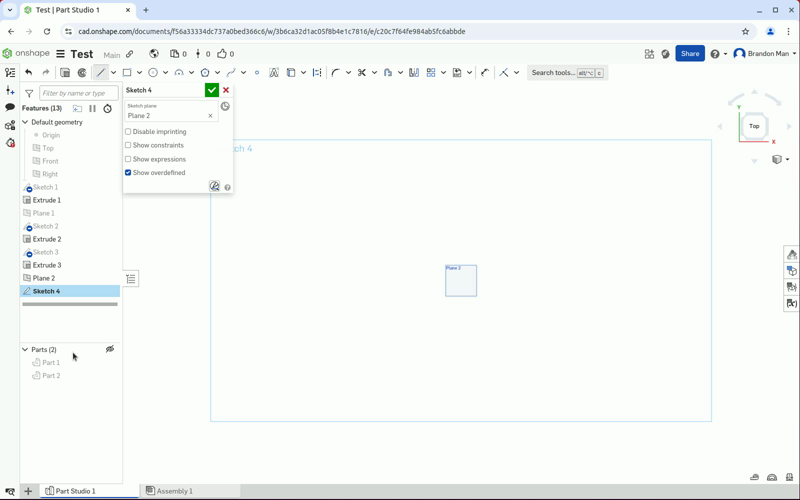
key_down(shift)
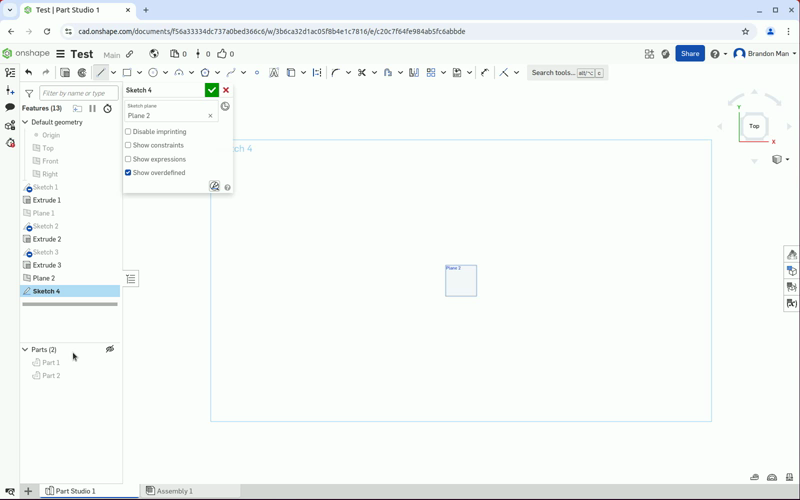
mouse_move(456, 300)
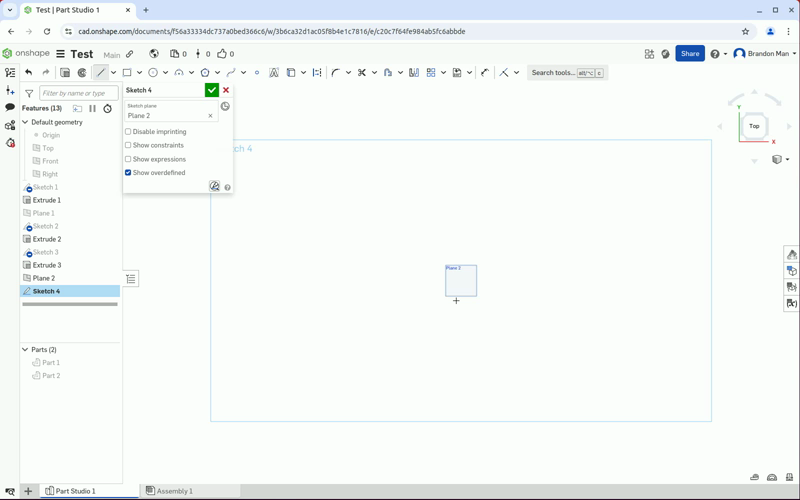
click(456, 300)
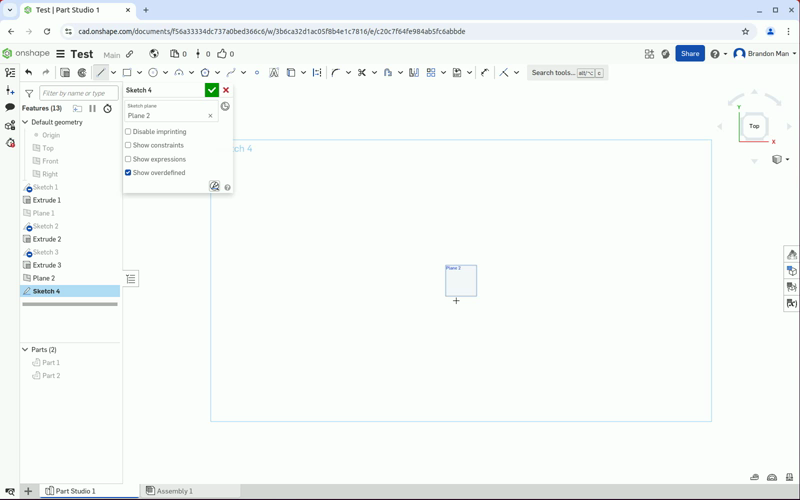
key_up(shift)
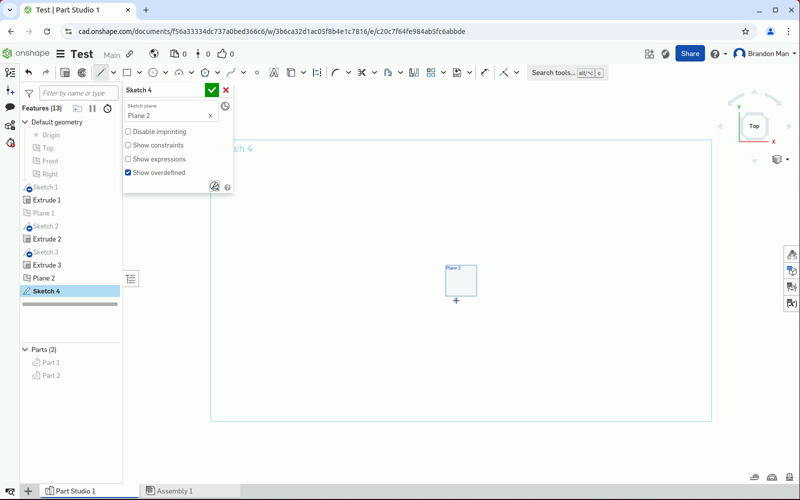
key_down(shift)
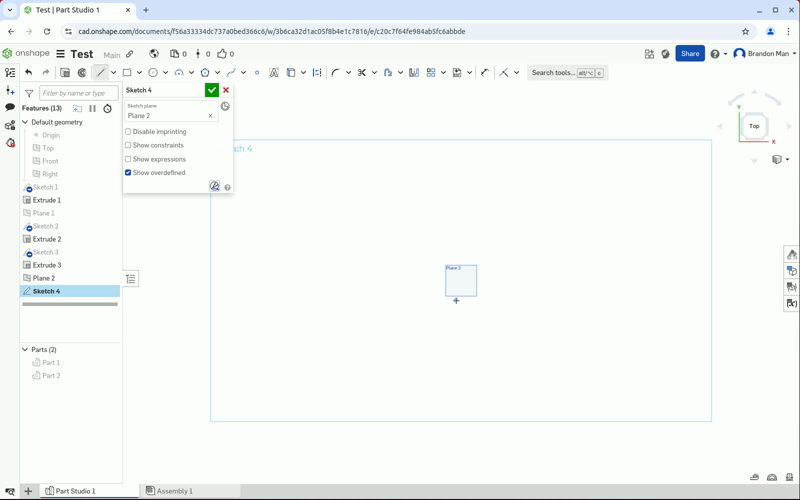
mouse_move(486, 300)
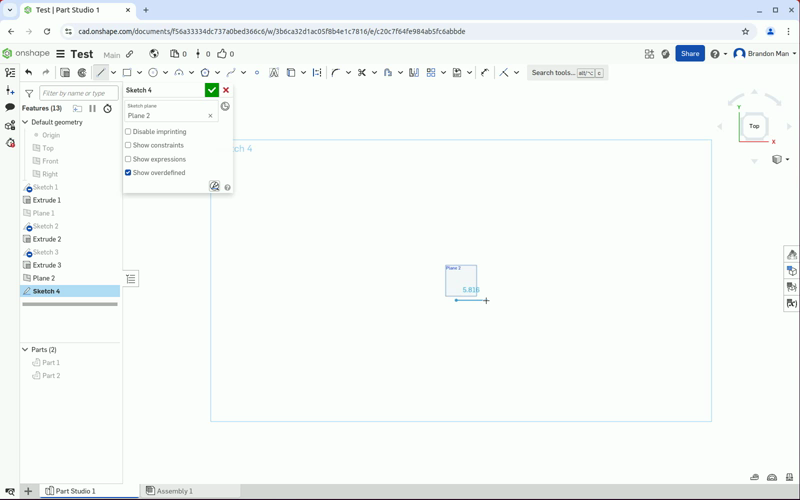
mouse_move(459, 321)
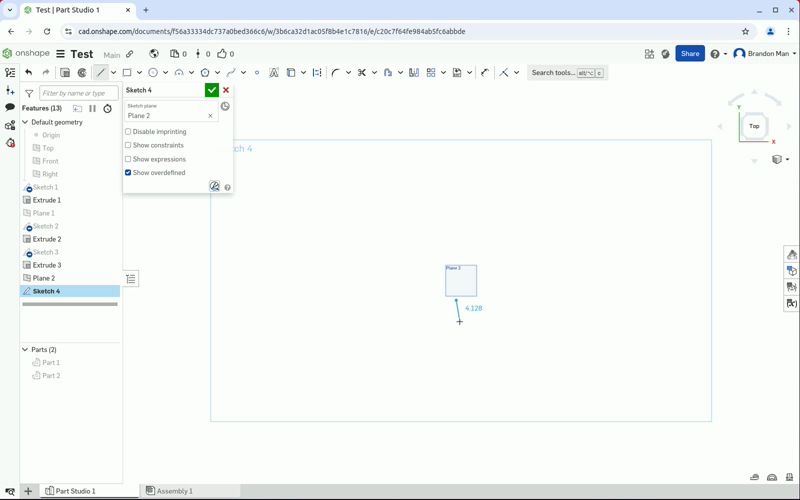
click(459, 321)
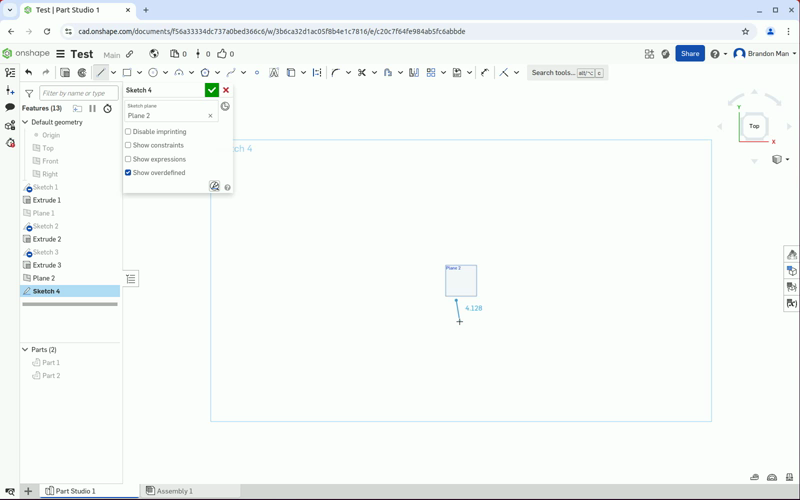
key_up(shift)
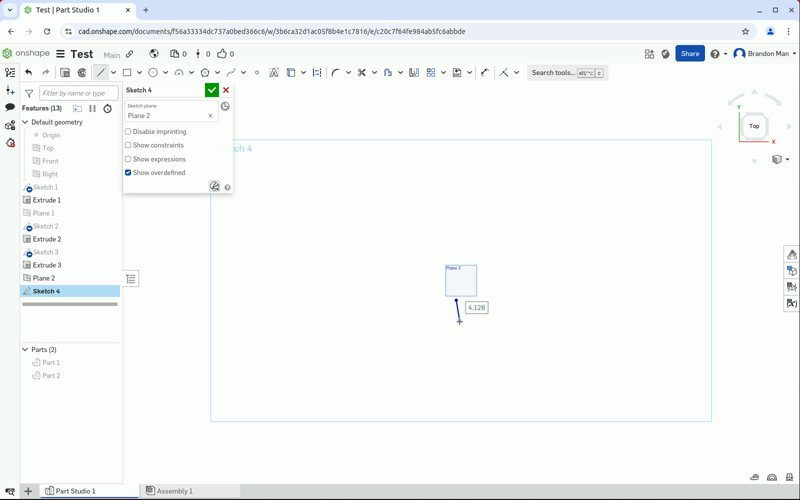
key_down(shift)
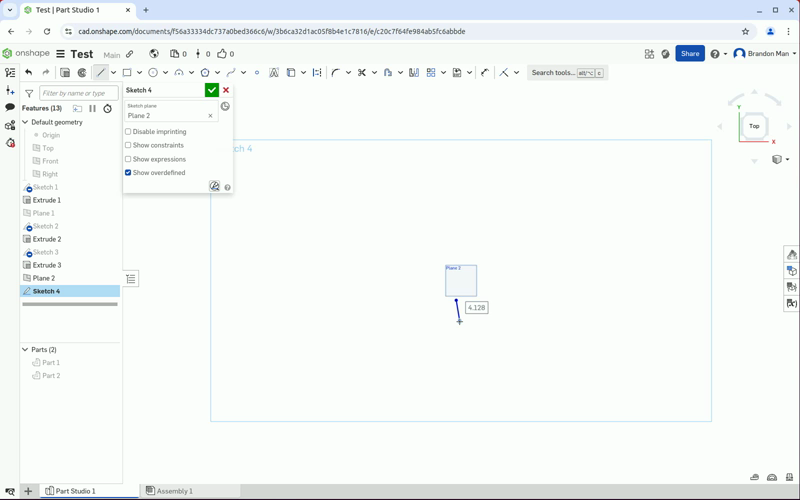
mouse_move(489, 321)
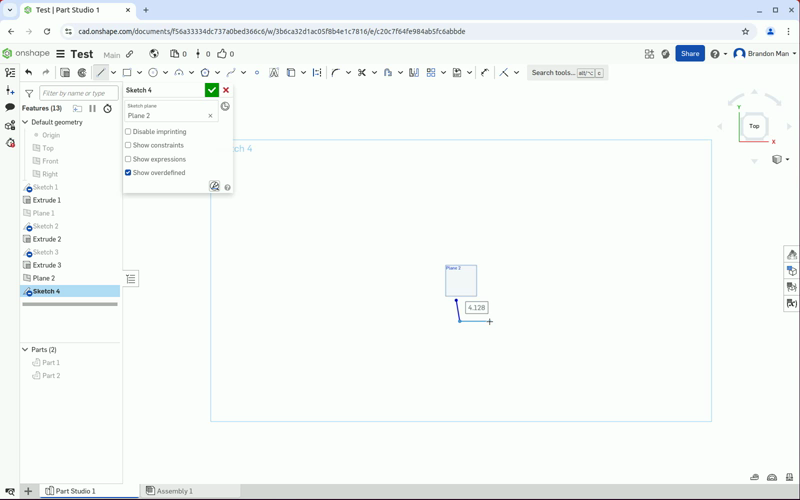
mouse_move(465, 337)
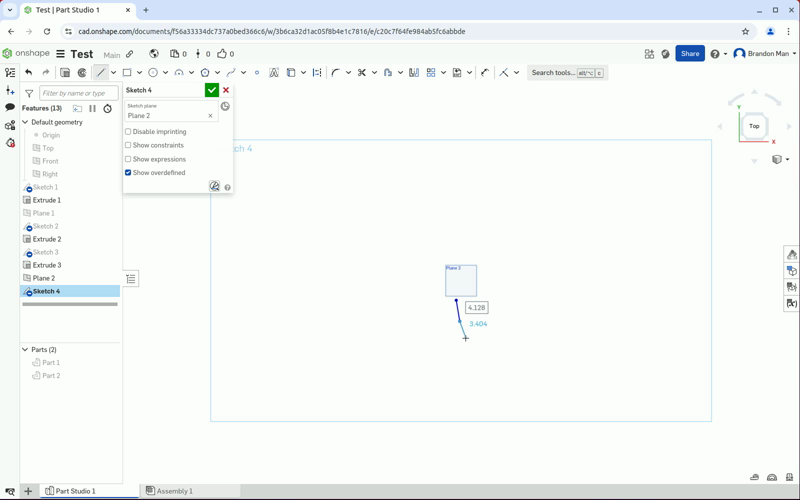
click(465, 337)
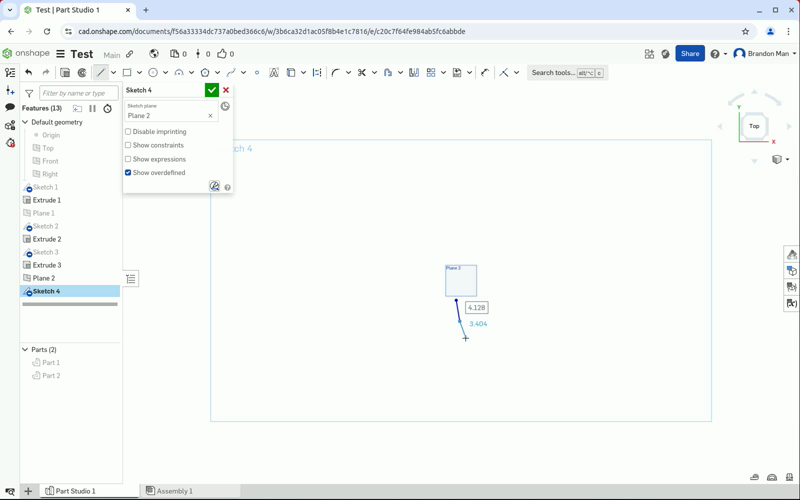
key_up(shift)
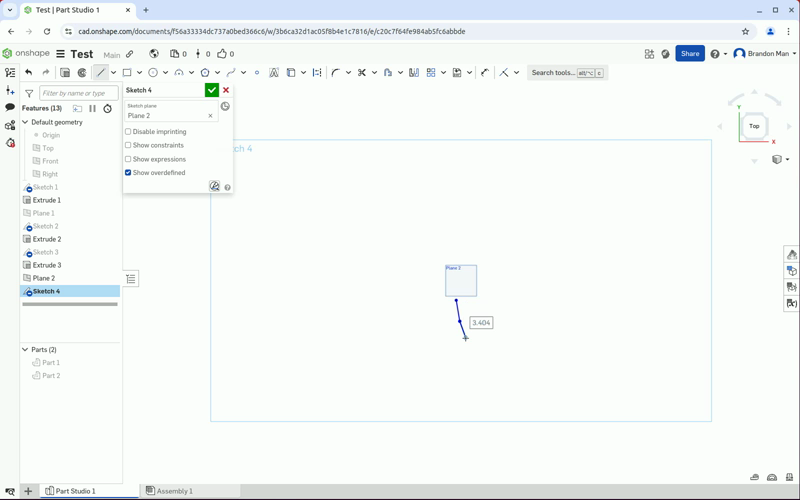
key_down(shift)
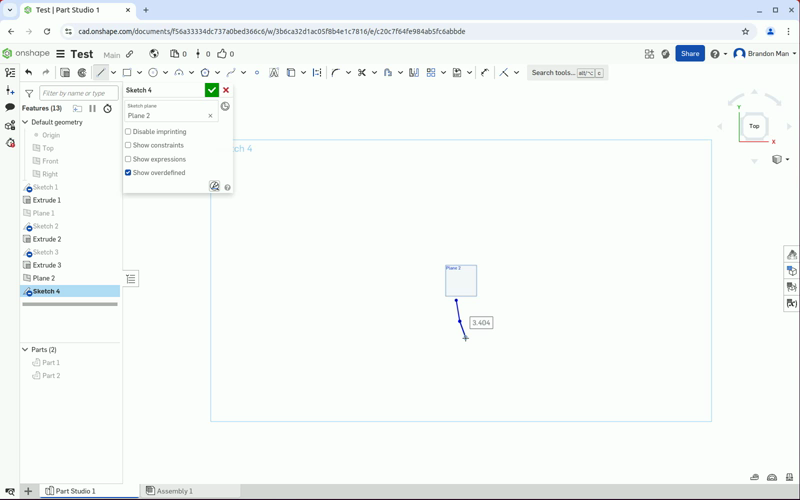
mouse_move(495, 337)
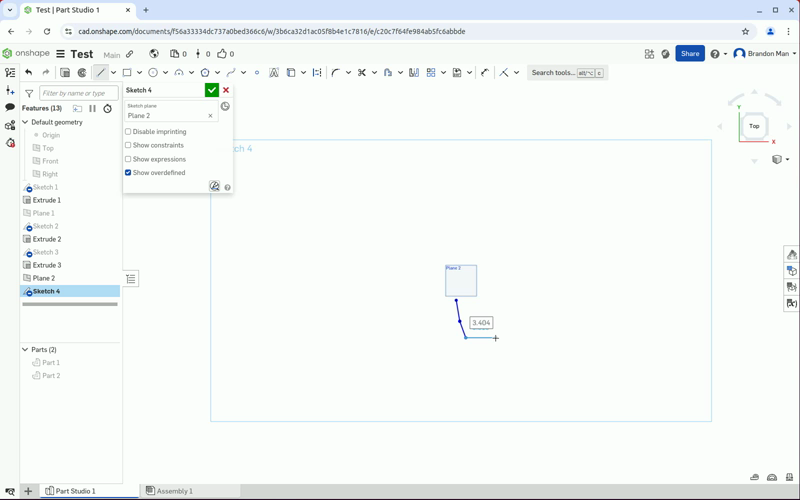
mouse_move(468, 337)
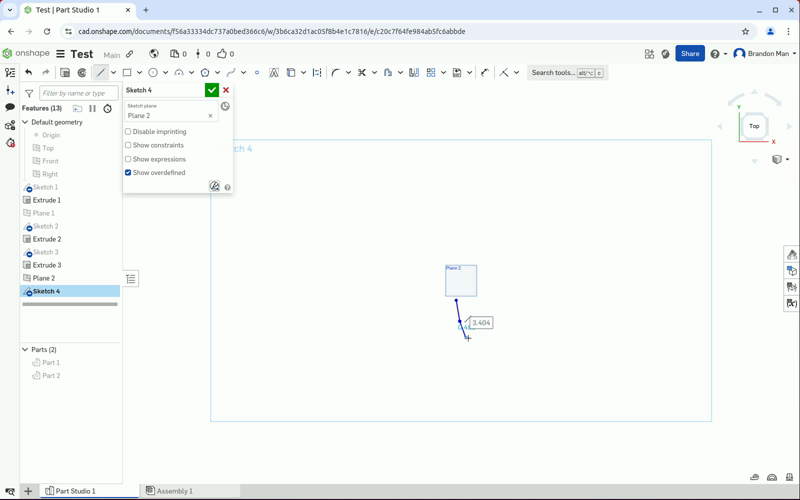
scroll(6)
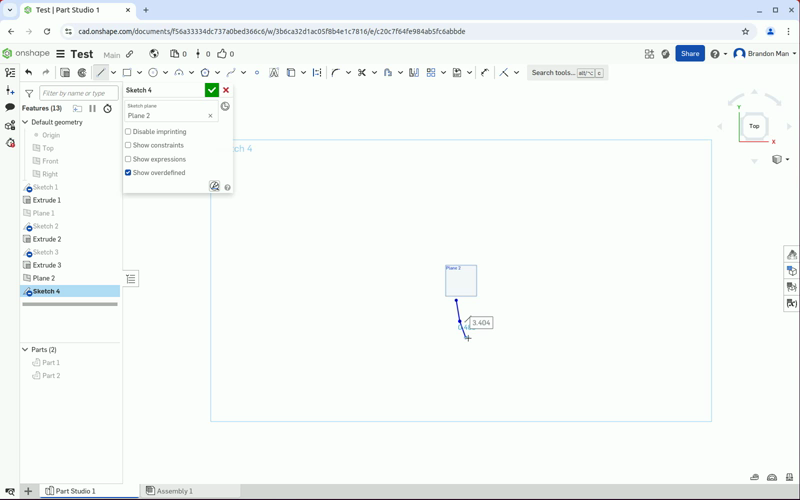
scroll(6)
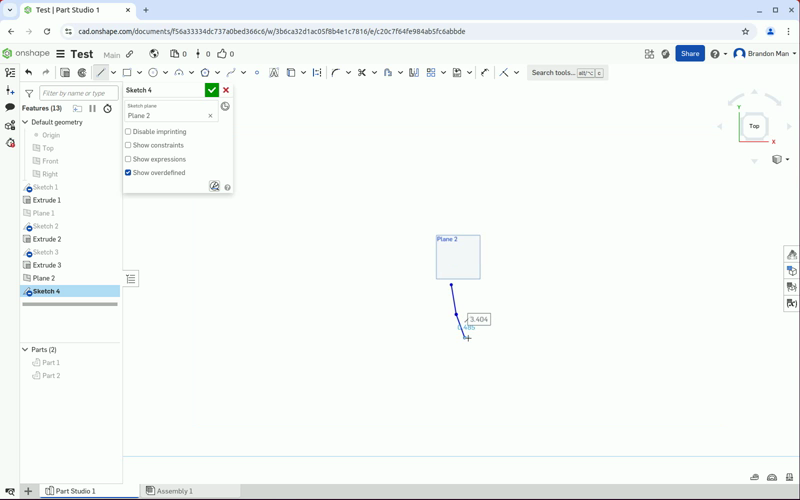
scroll(6)
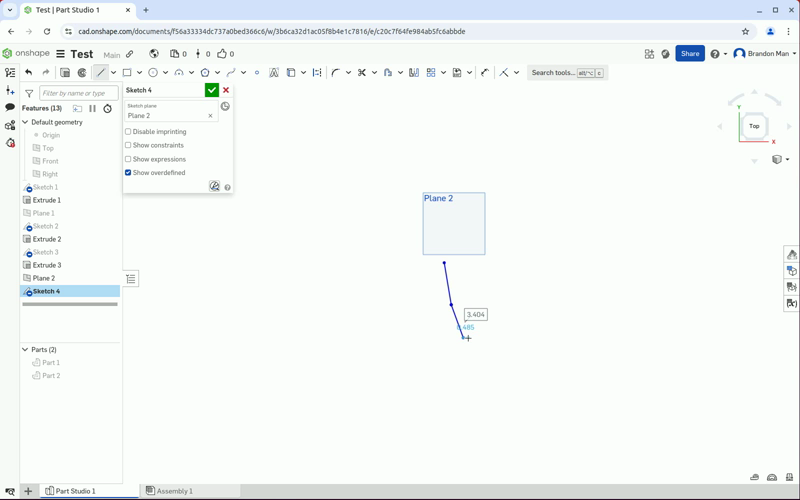
scroll(6)
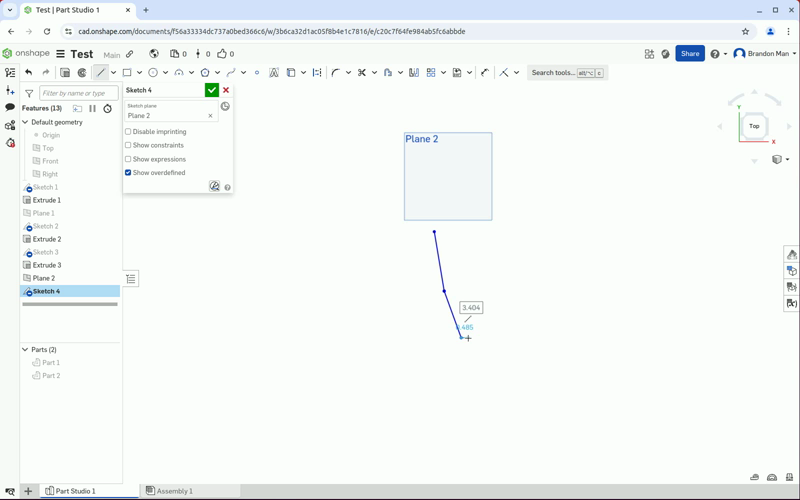
scroll(6)
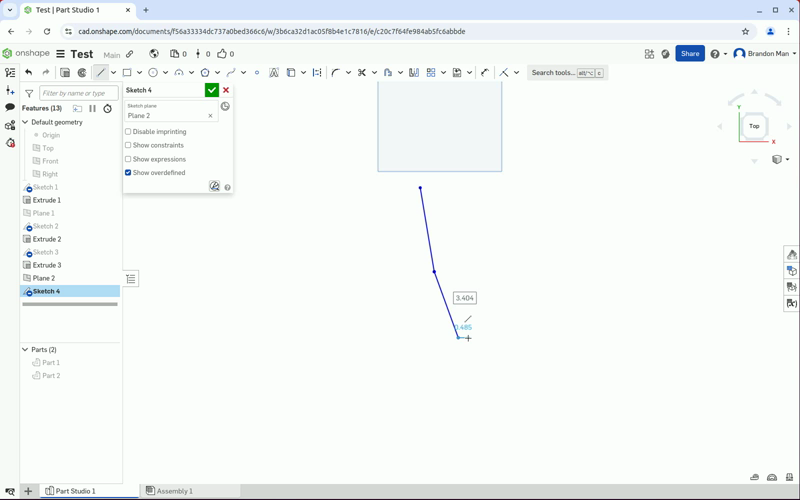
scroll(6)
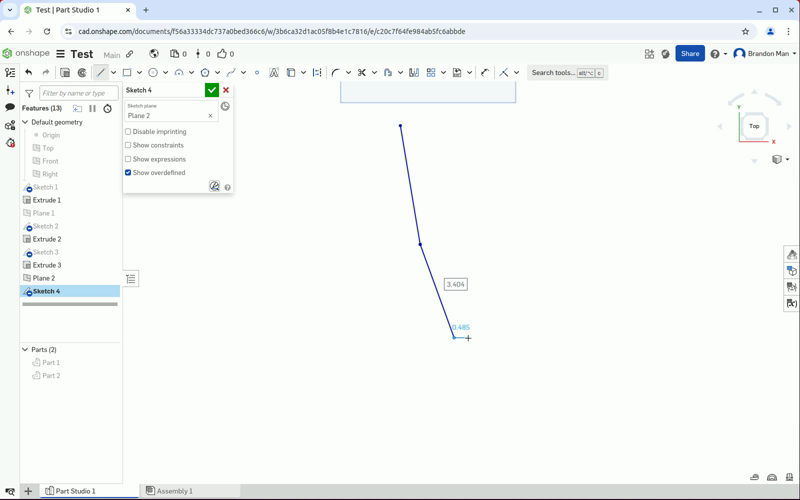
scroll(6)
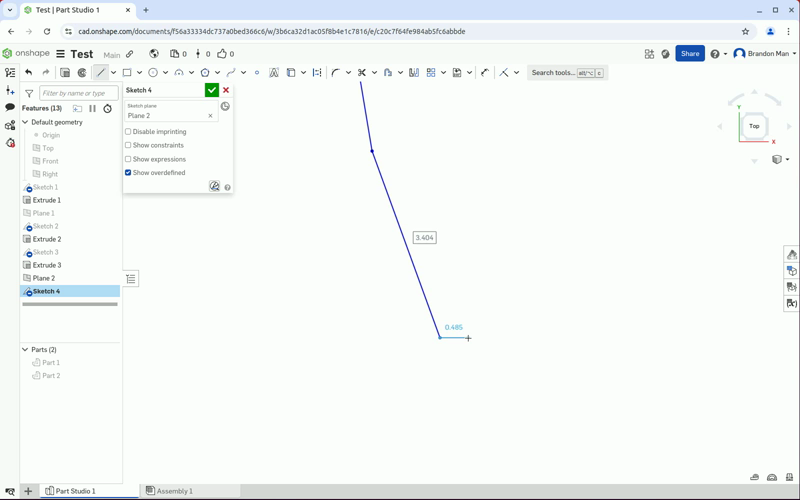
click(468, 337)
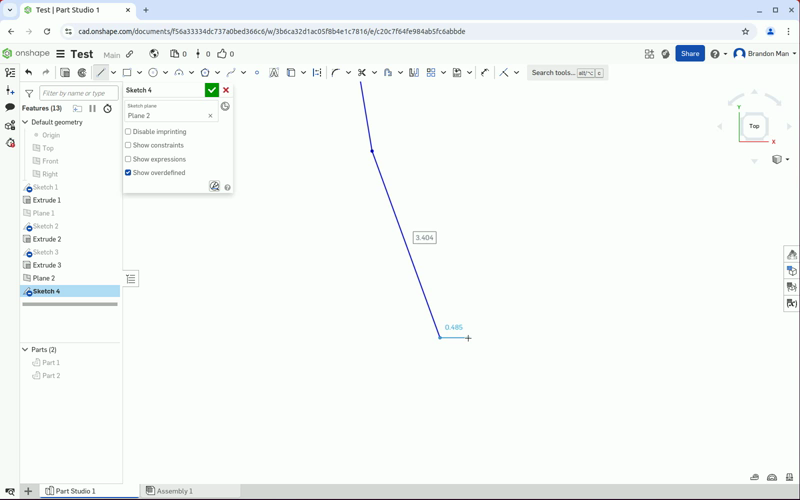
scroll(-6)
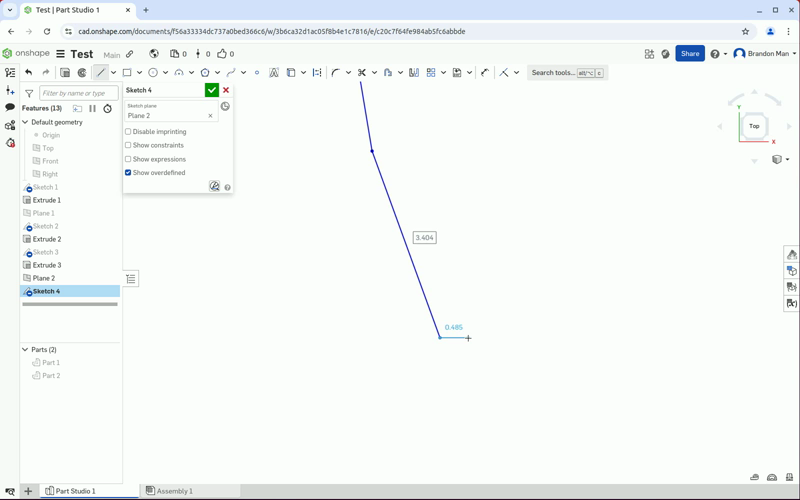
scroll(-6)
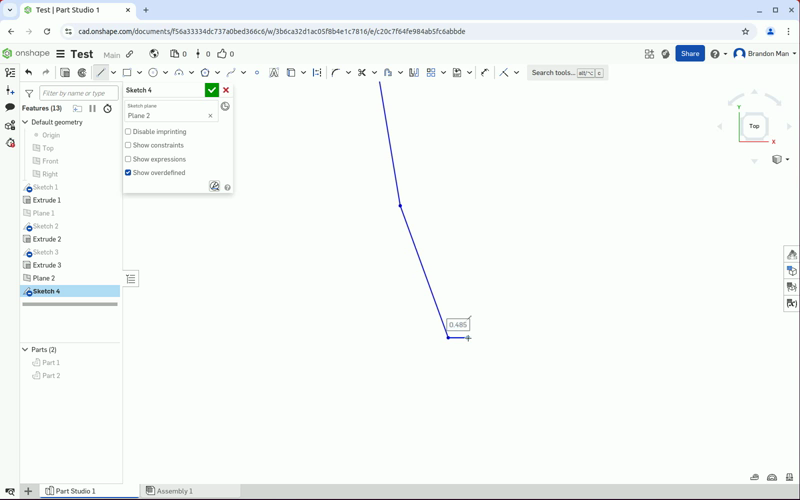
scroll(-6)
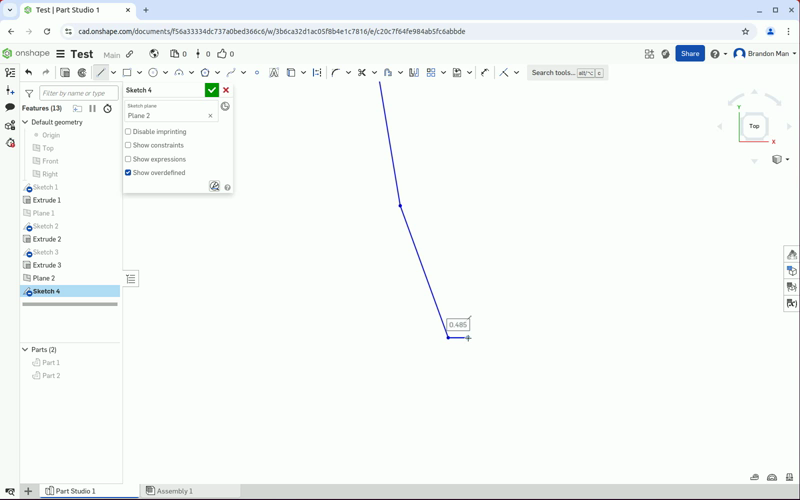
scroll(-6)
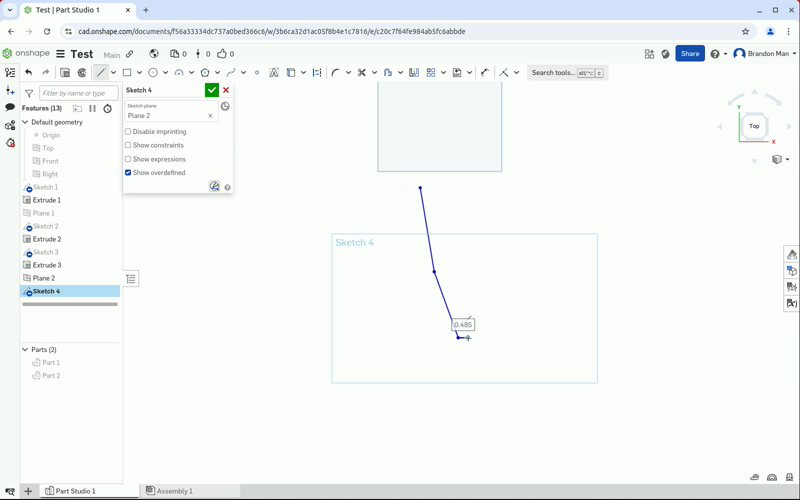
scroll(-6)
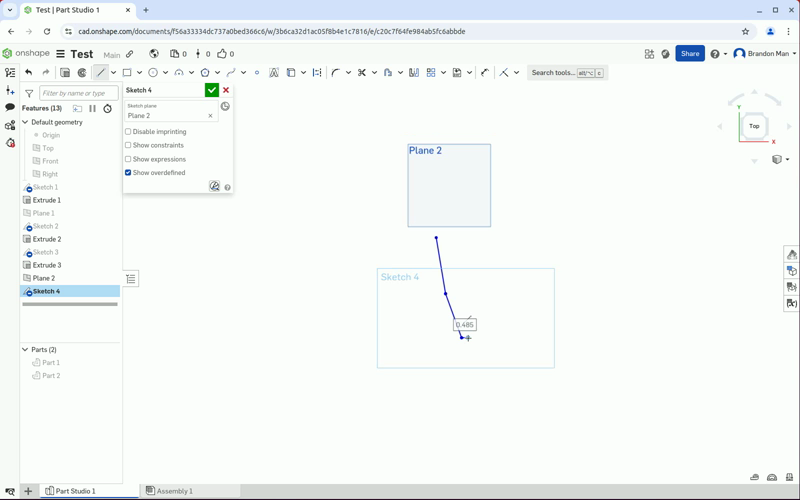
scroll(-6)
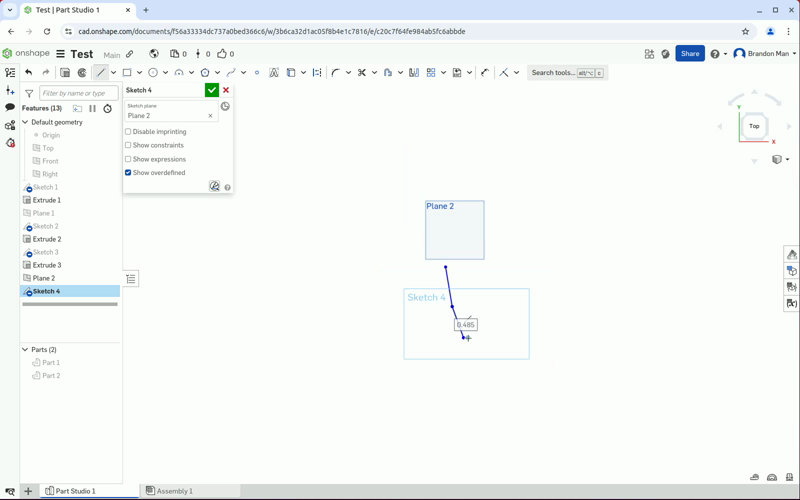
scroll(-6)
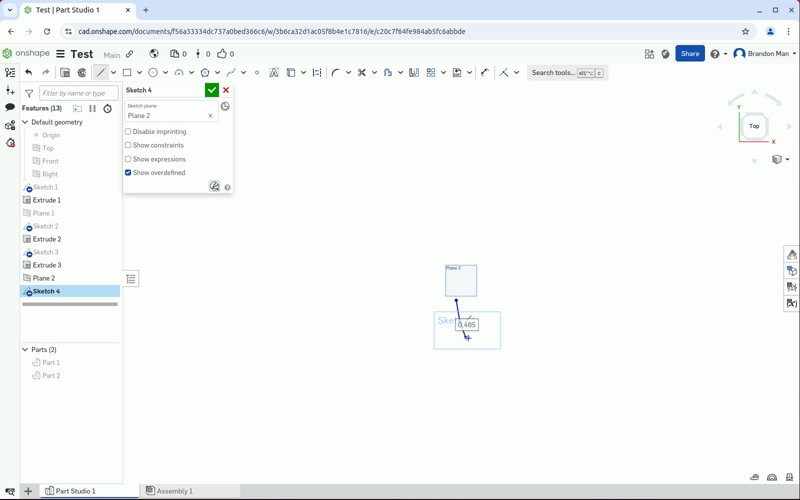
key_up(shift)
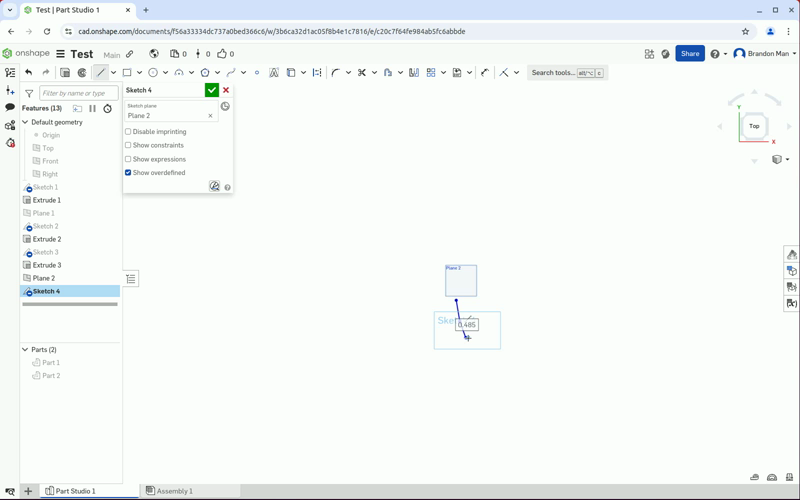
key_down(shift)
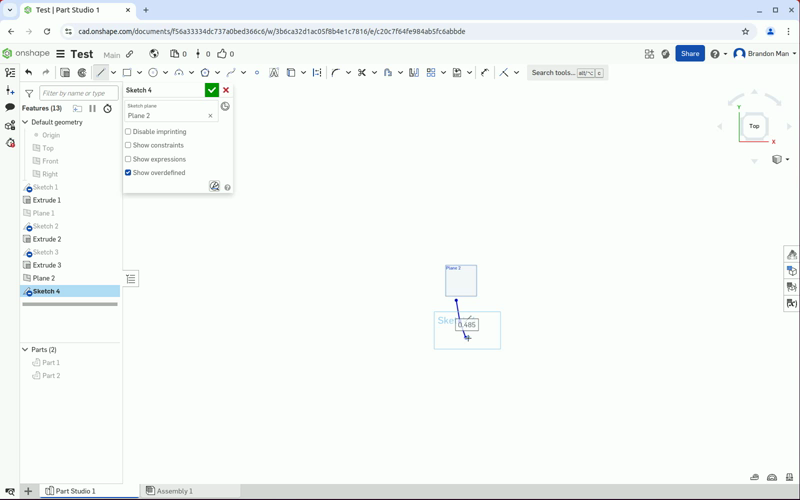
mouse_move(498, 337)
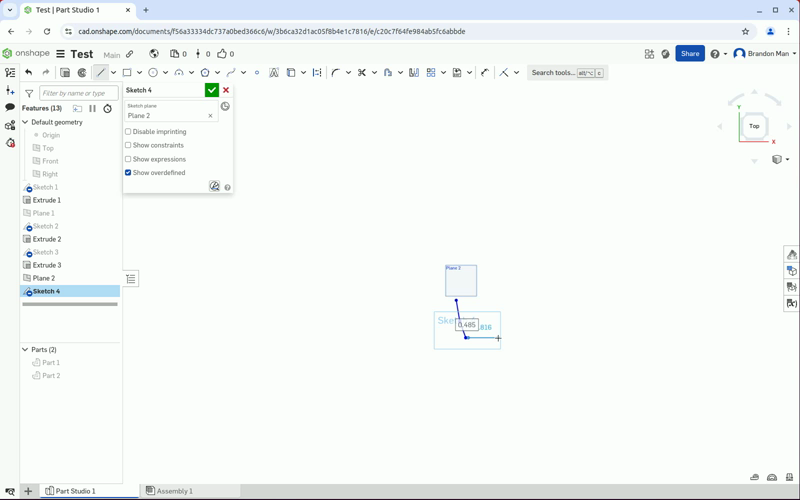
mouse_move(458, 300)
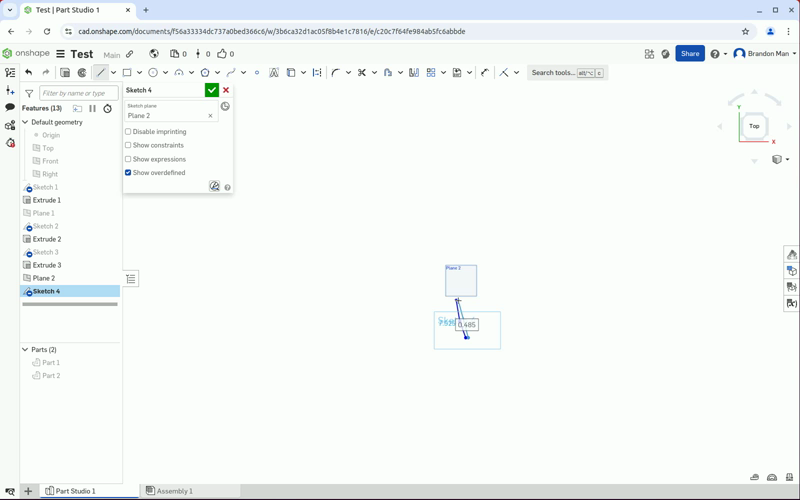
scroll(6)
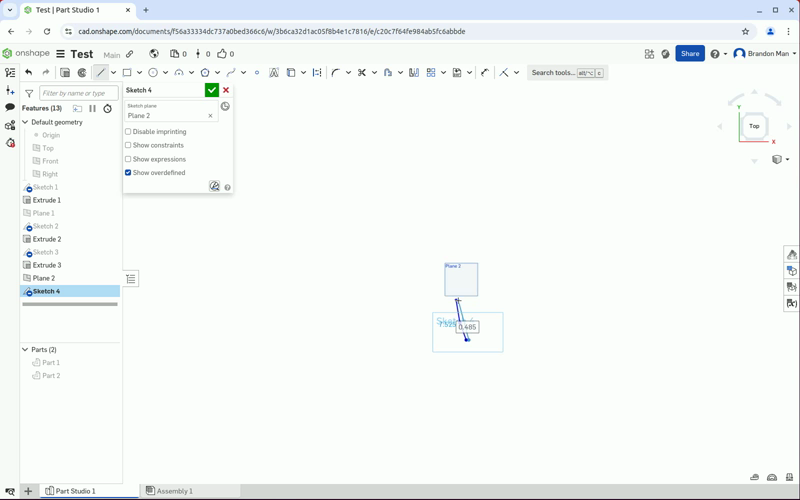
scroll(6)
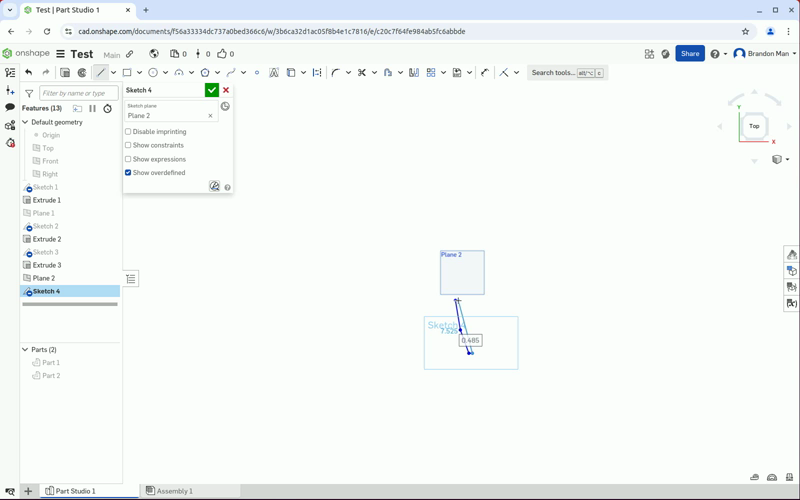
scroll(6)
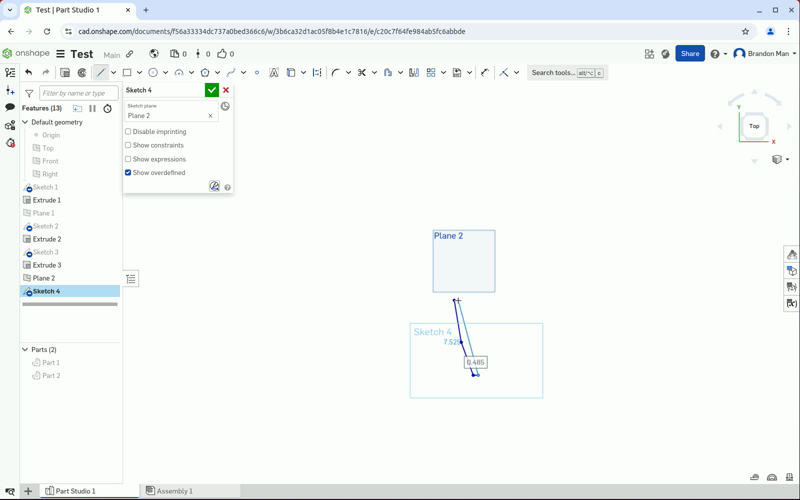
scroll(6)
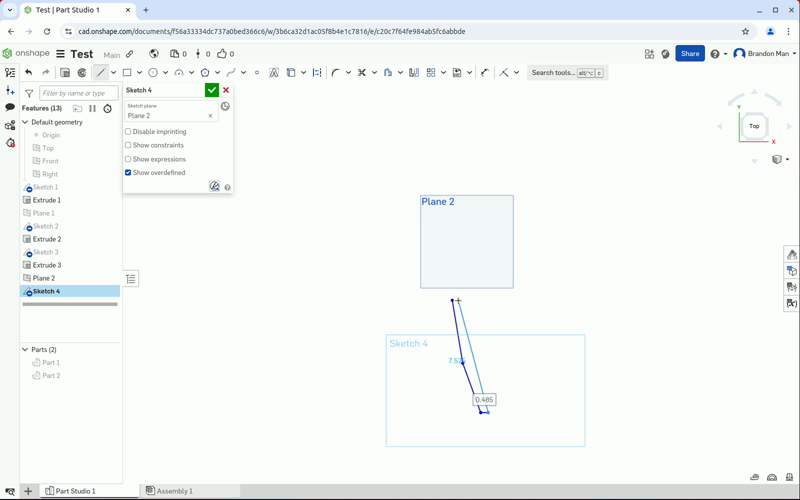
scroll(6)
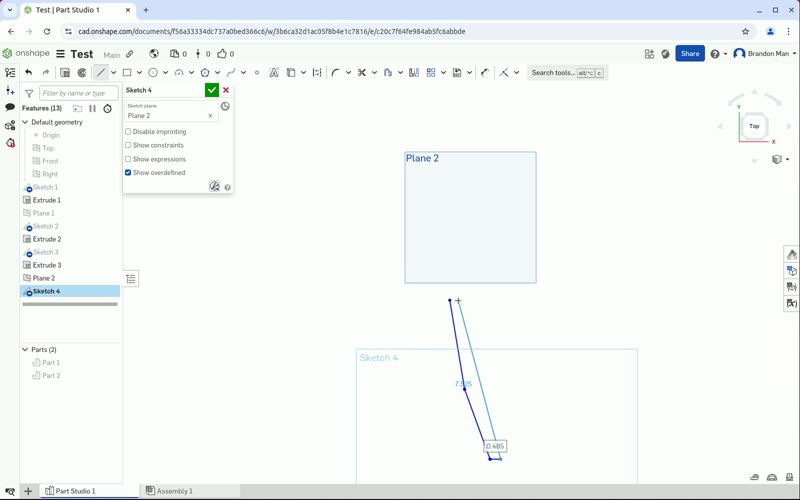
scroll(6)
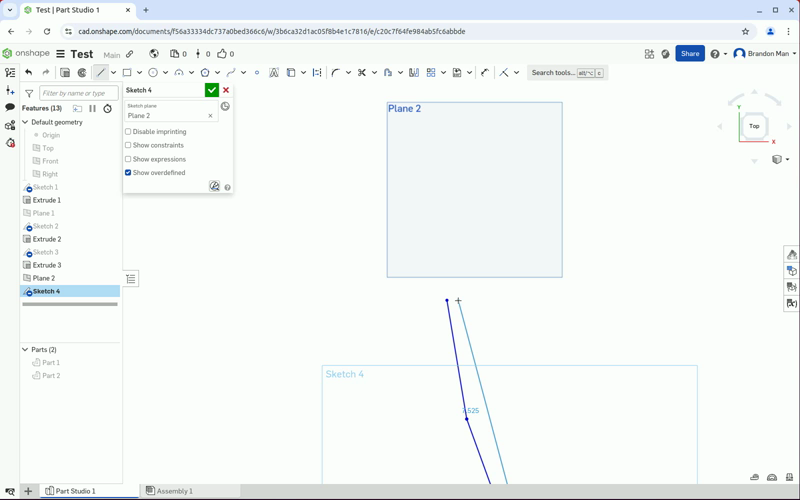
scroll(6)
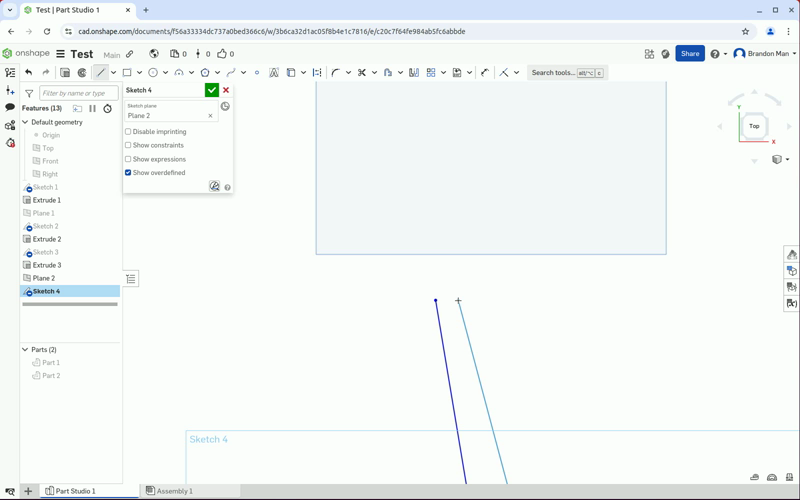
click(458, 300)
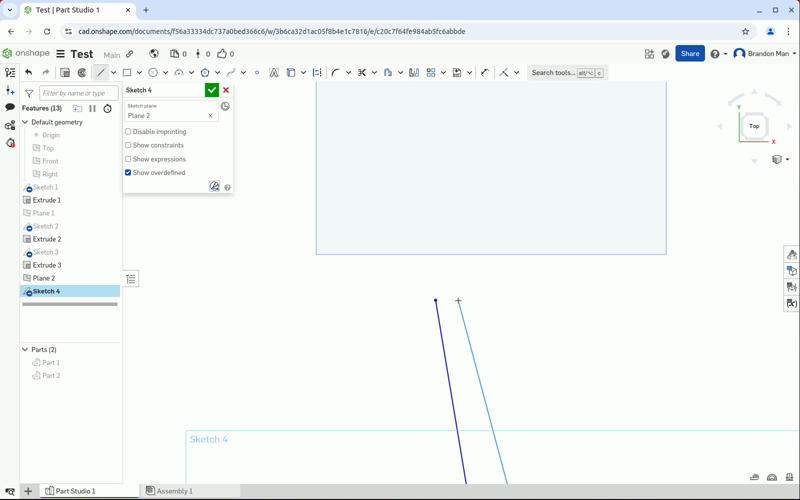
scroll(-6)
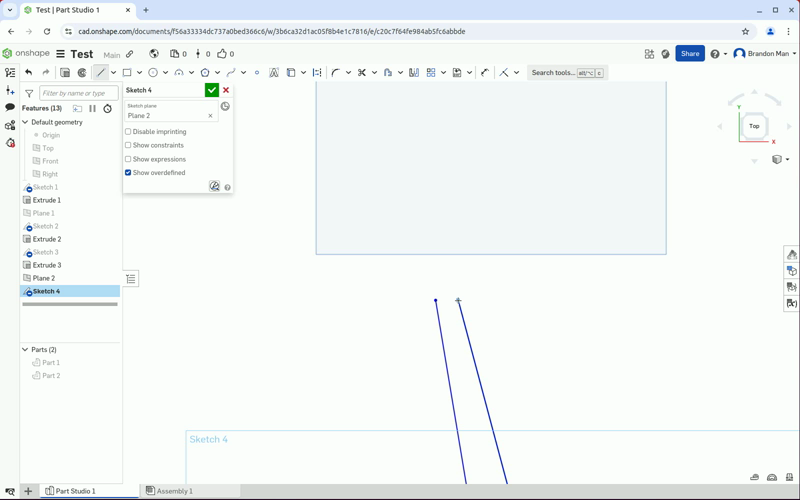
scroll(-6)
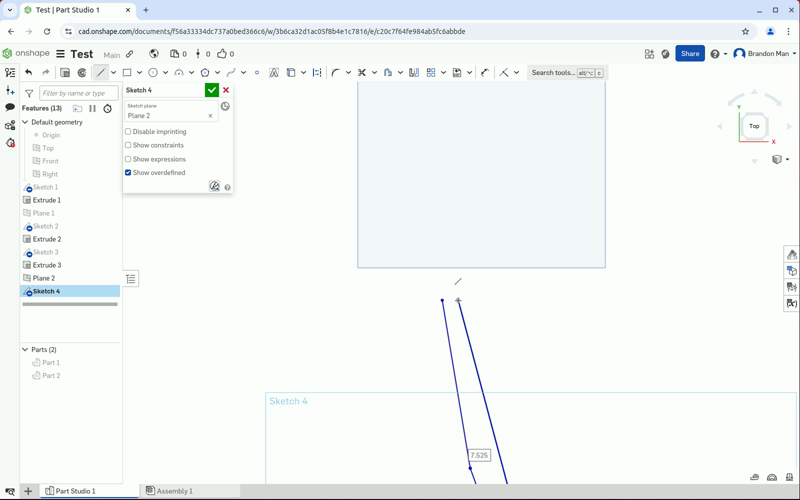
scroll(-6)
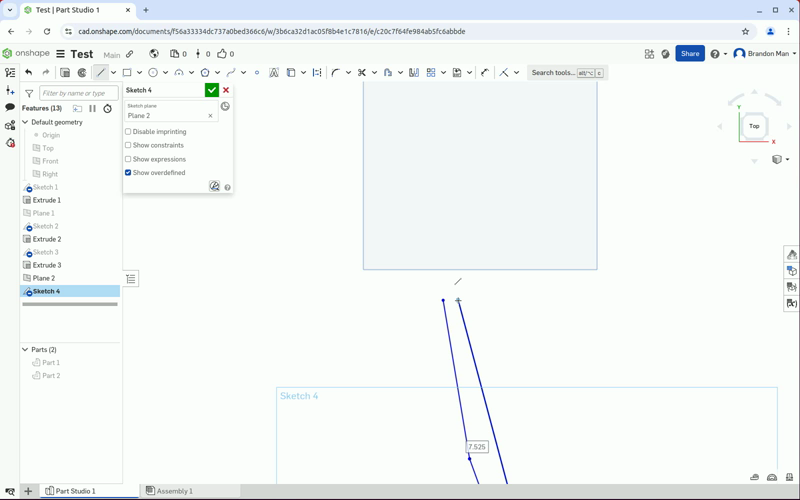
scroll(-6)
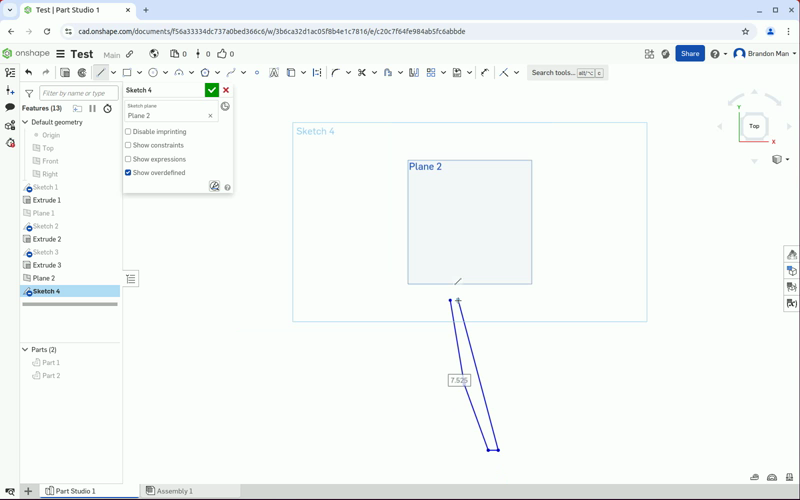
scroll(-6)
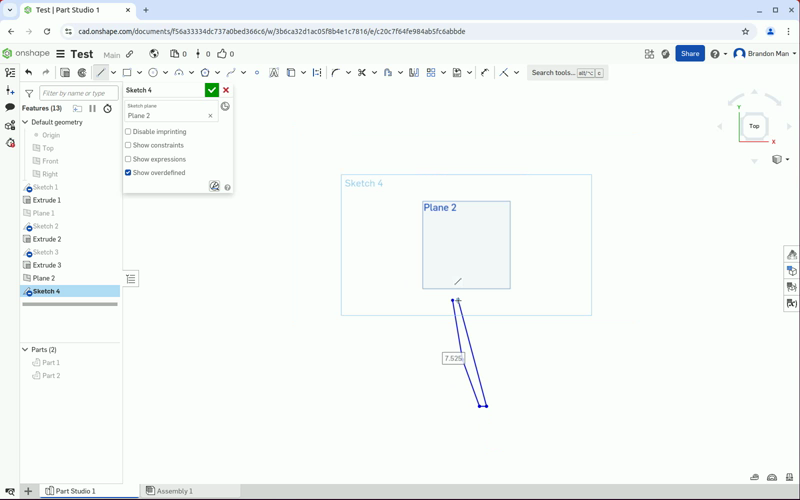
scroll(-6)
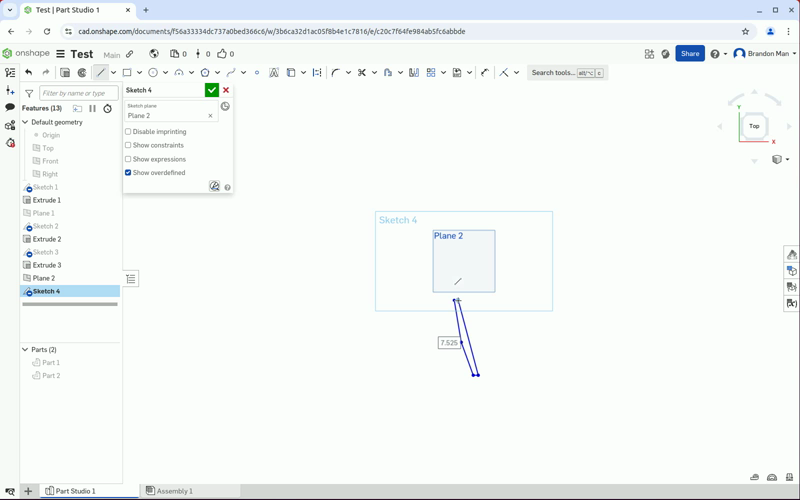
scroll(-6)
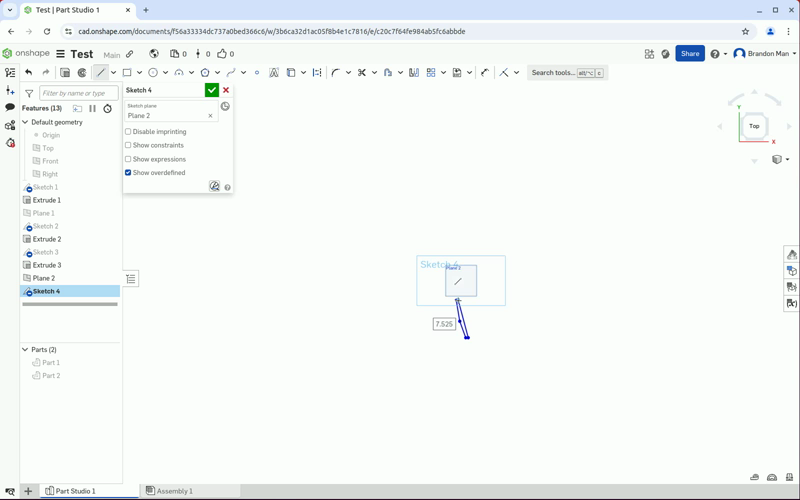
key_up(shift)
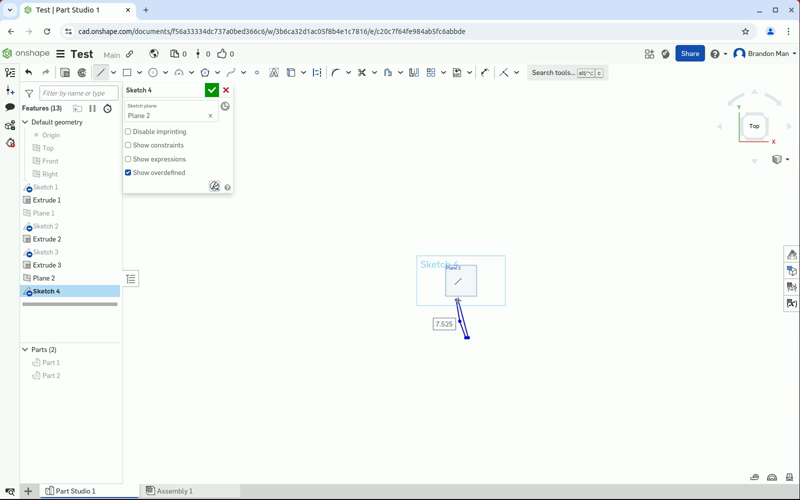
mouse_move(488, 300)
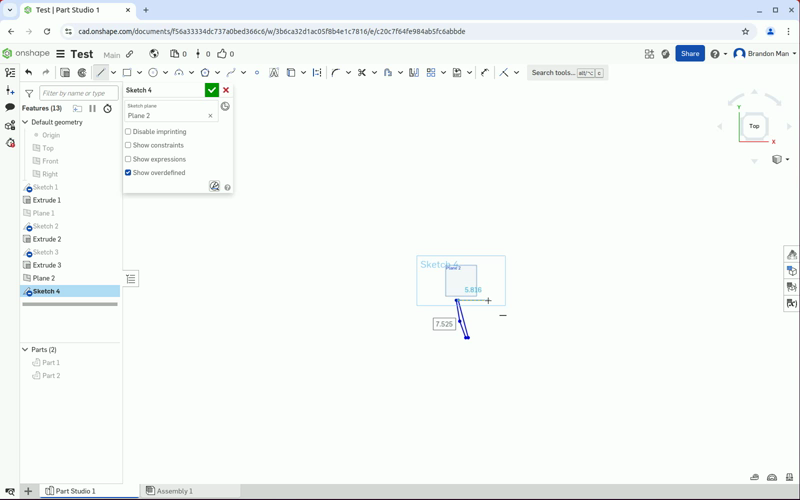
key_down(shift)
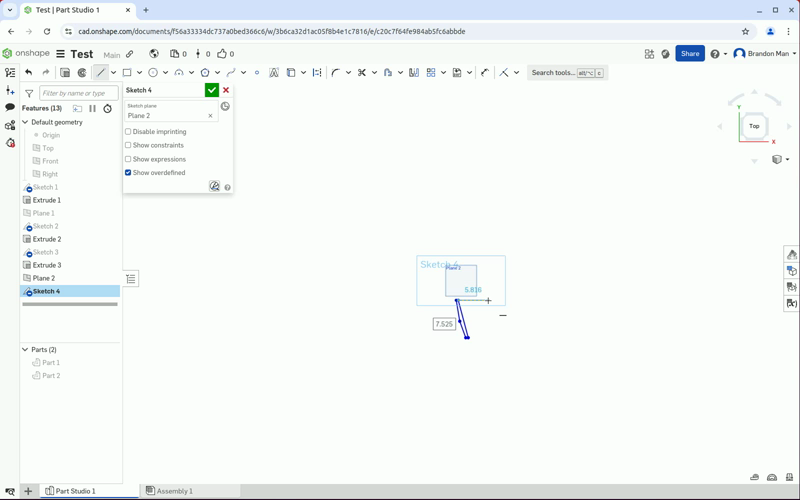
mouse_move(456, 300)
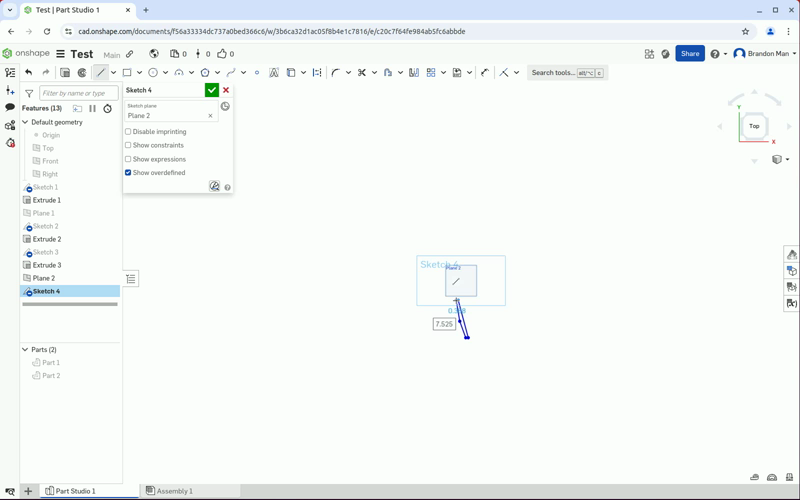
scroll(6)
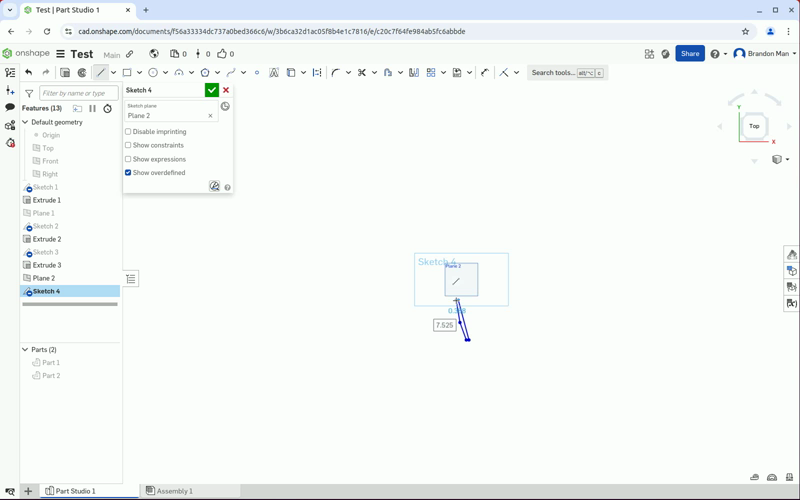
scroll(6)
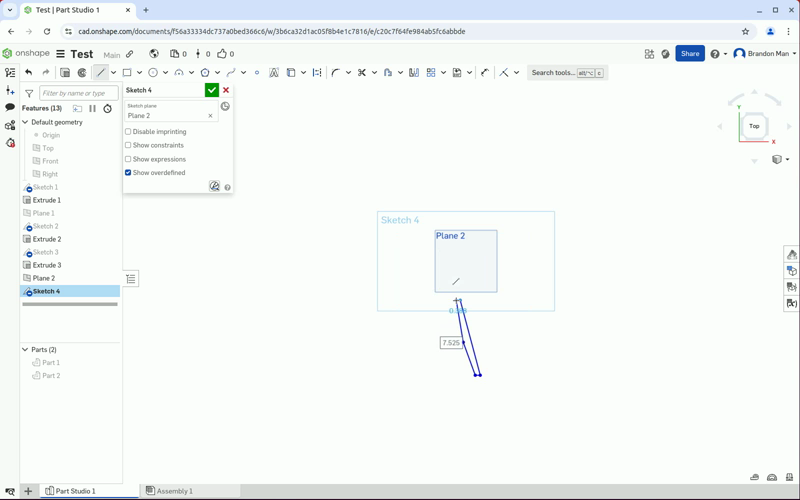
scroll(6)
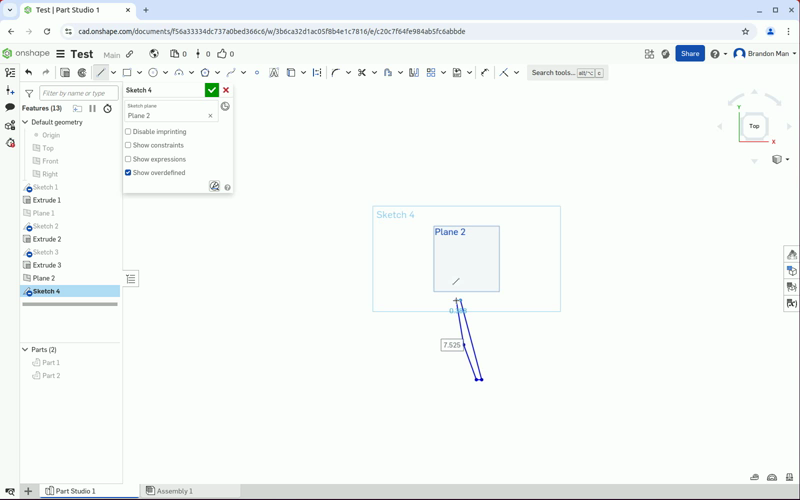
scroll(6)
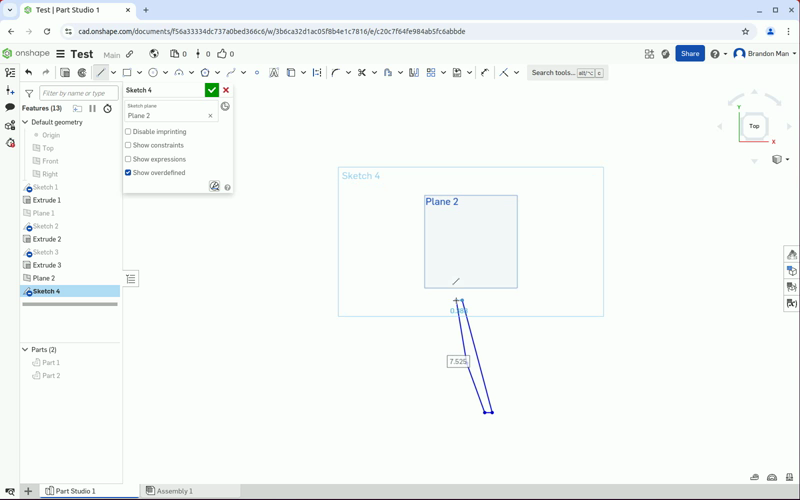
scroll(6)
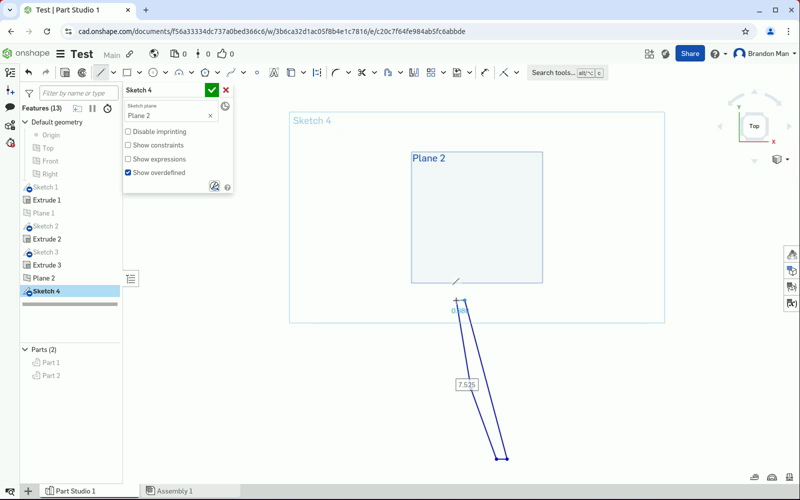
scroll(6)
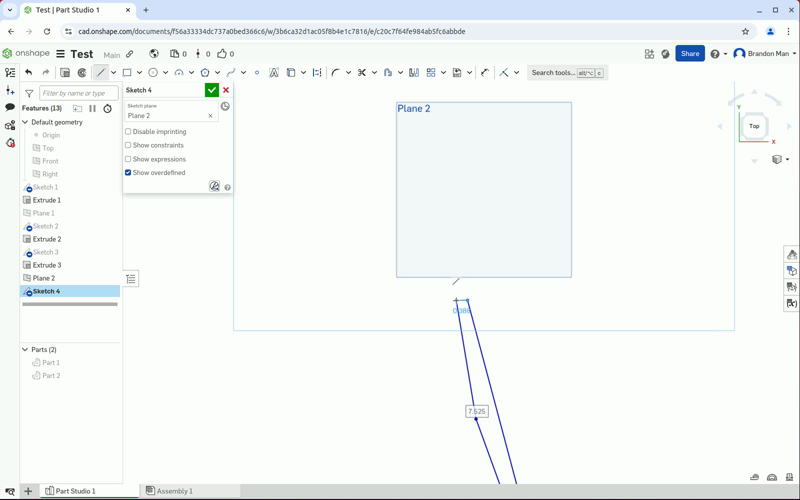
scroll(6)
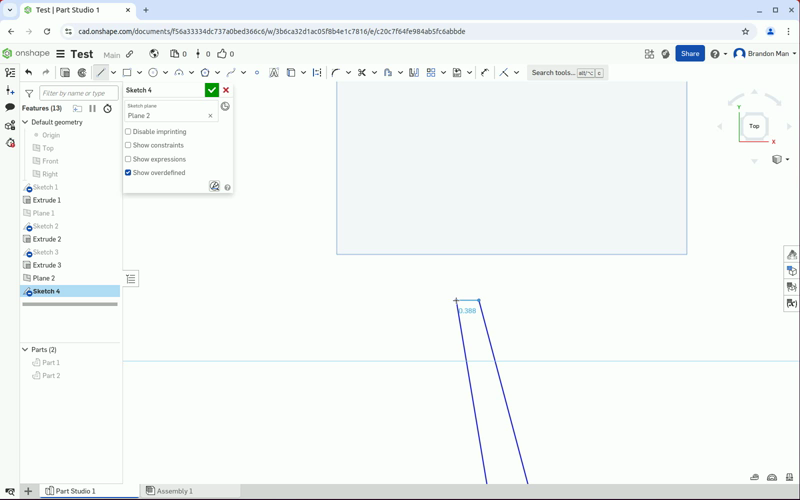
key_up(shift)
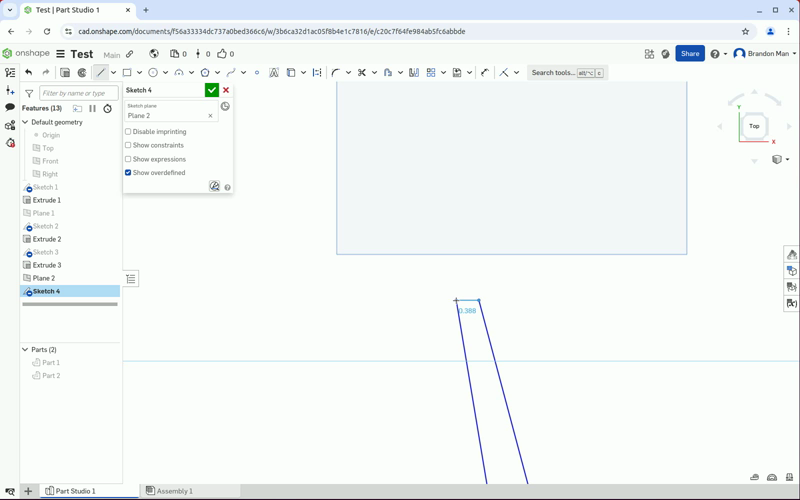
click(456, 300)
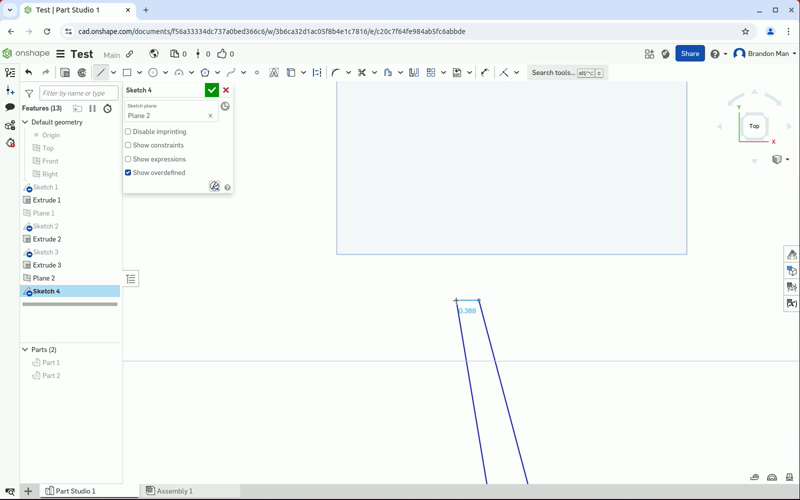
scroll(-6)
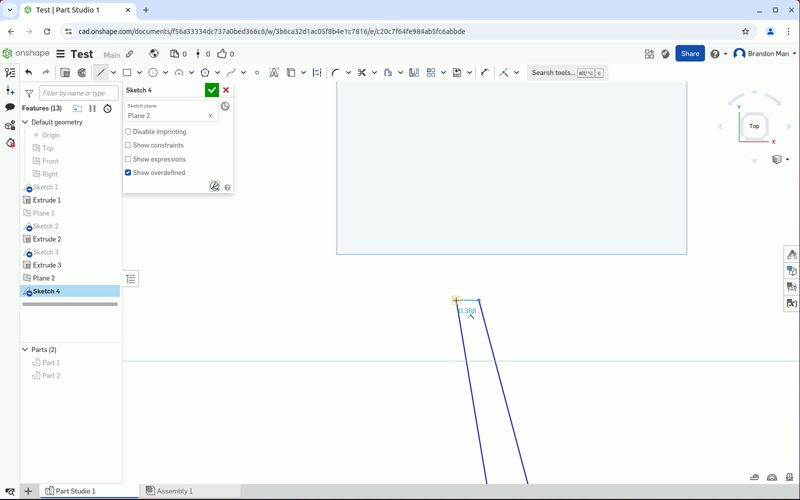
scroll(-6)
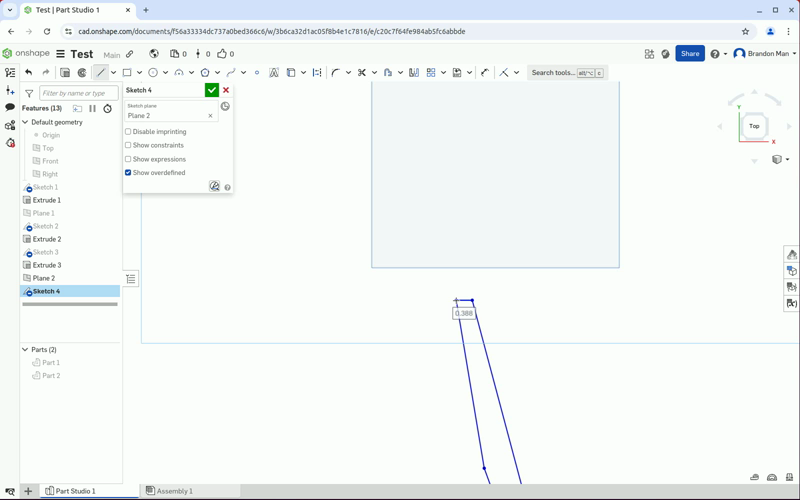
scroll(-6)
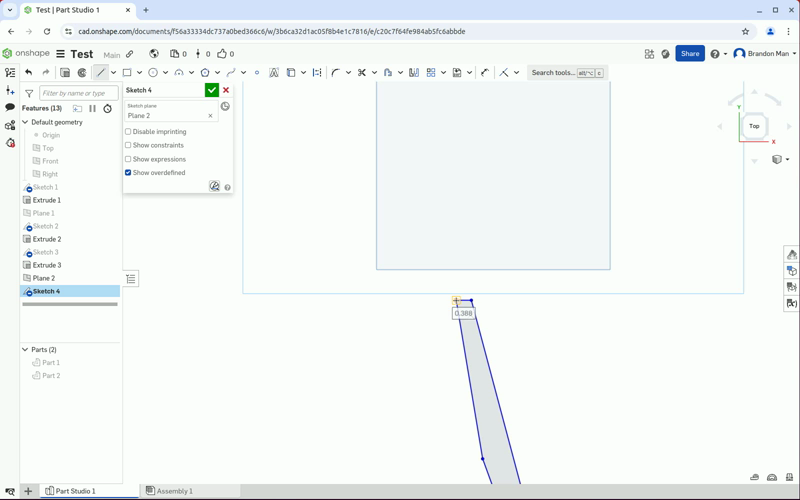
scroll(-6)
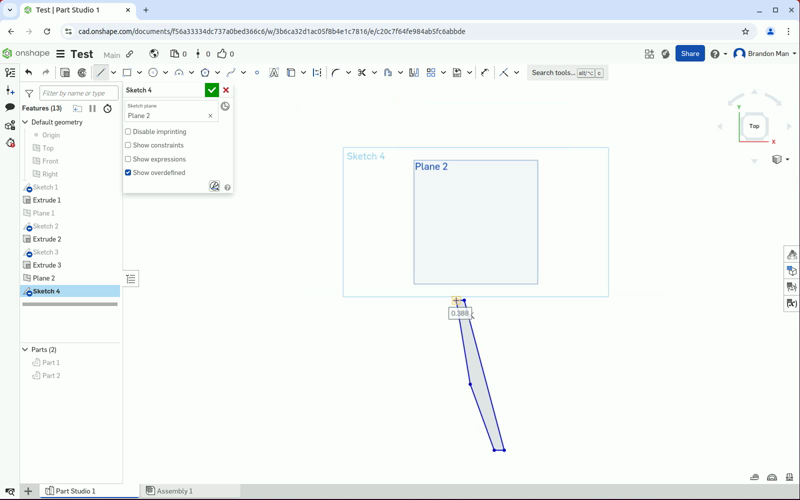
scroll(-6)
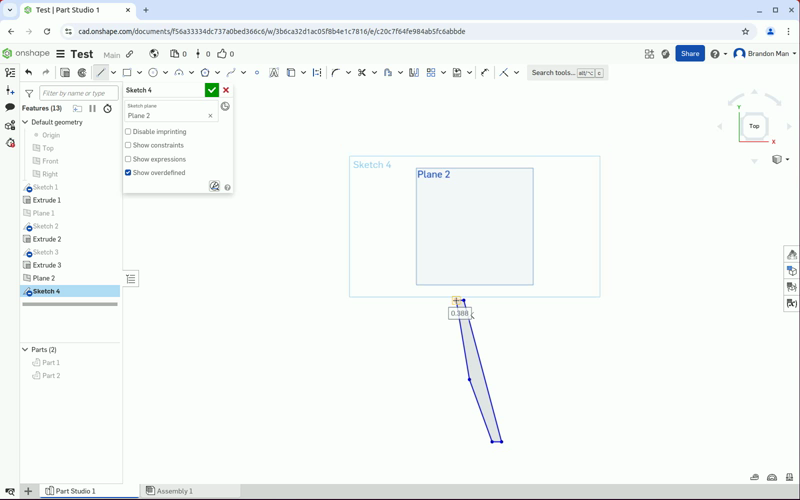
scroll(-6)
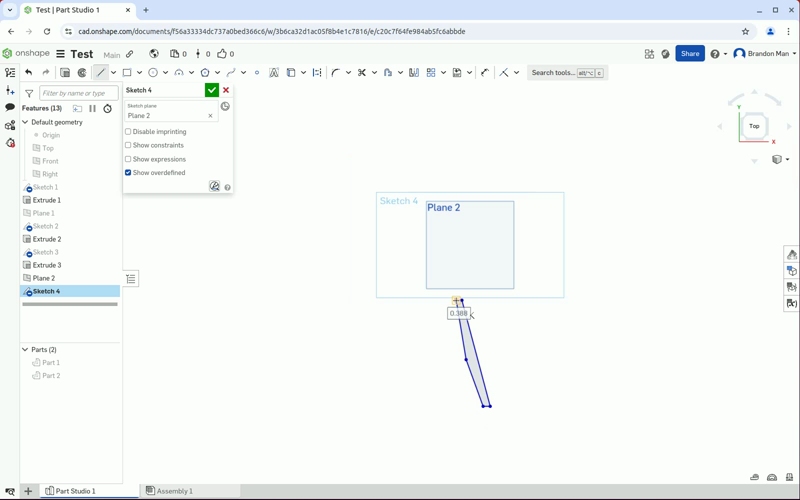
scroll(-6)
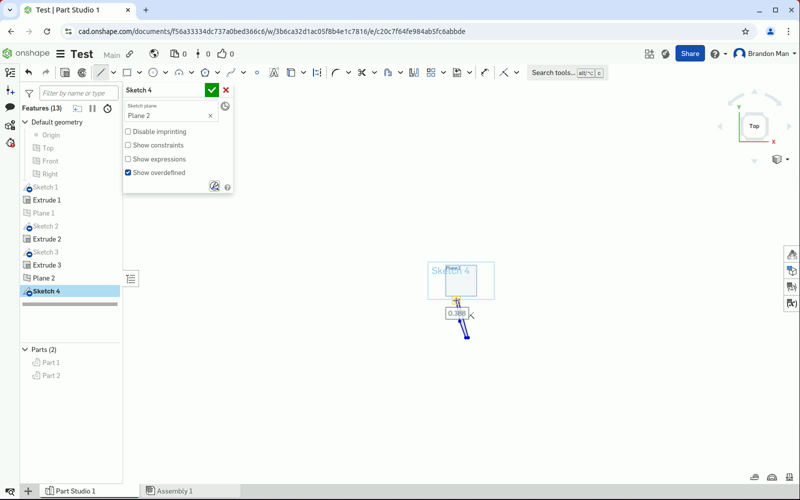
key(esc)
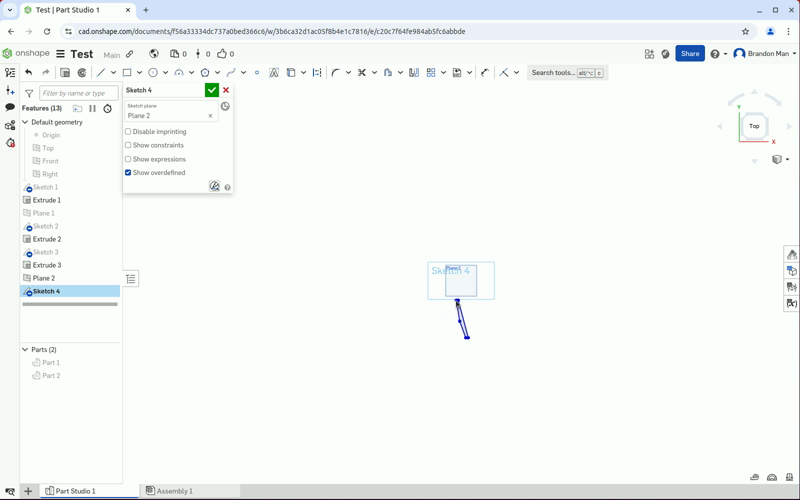
mouse_move(465, 327)
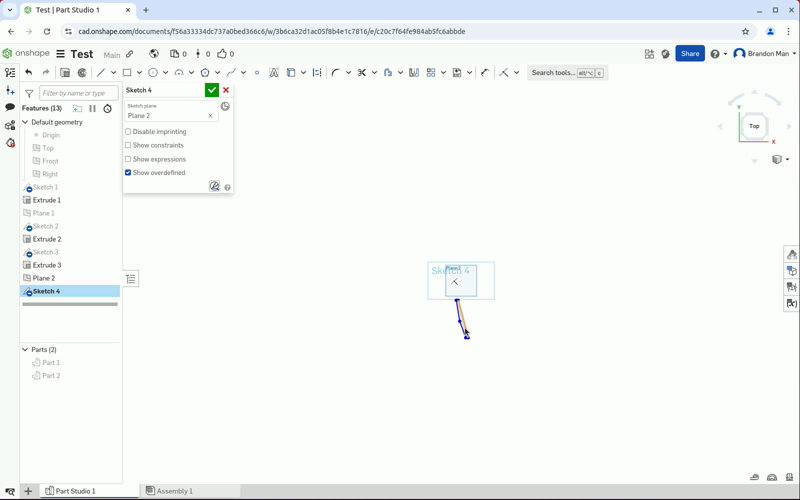
scroll(6)
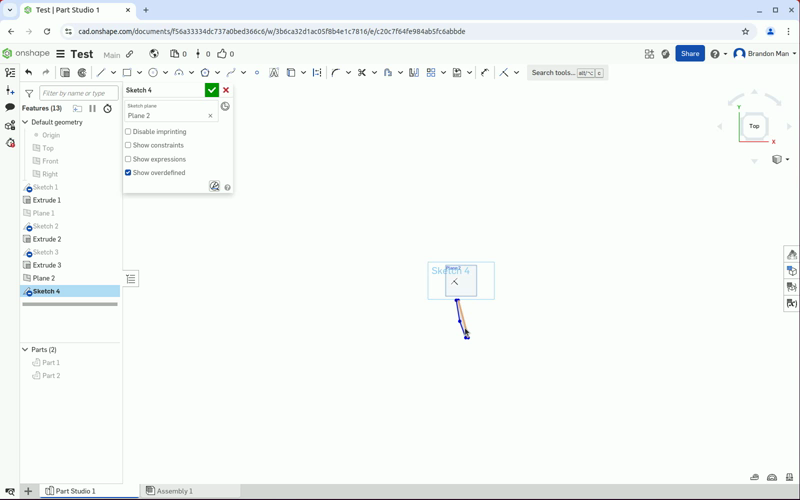
scroll(6)
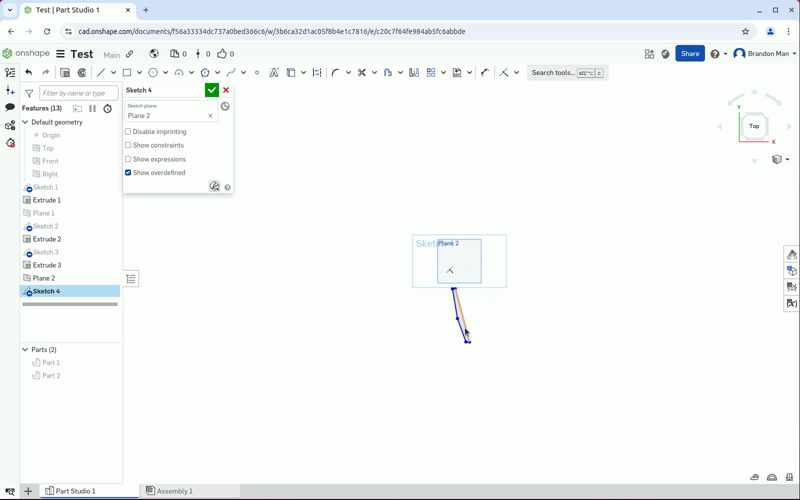
scroll(6)
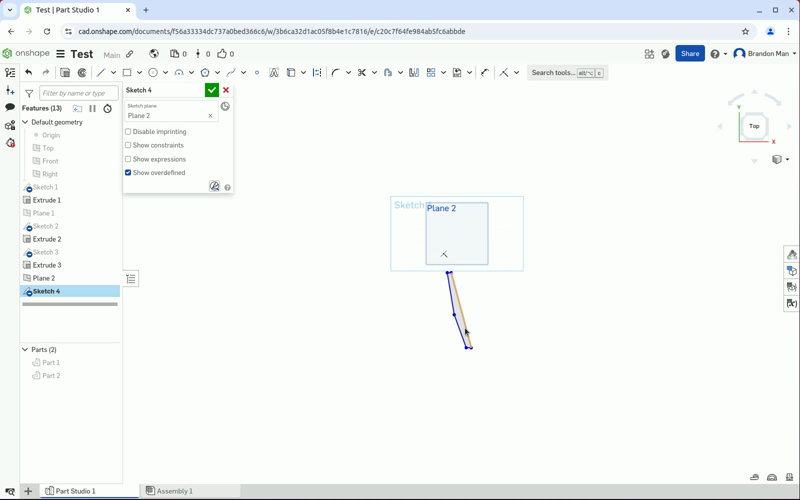
scroll(6)
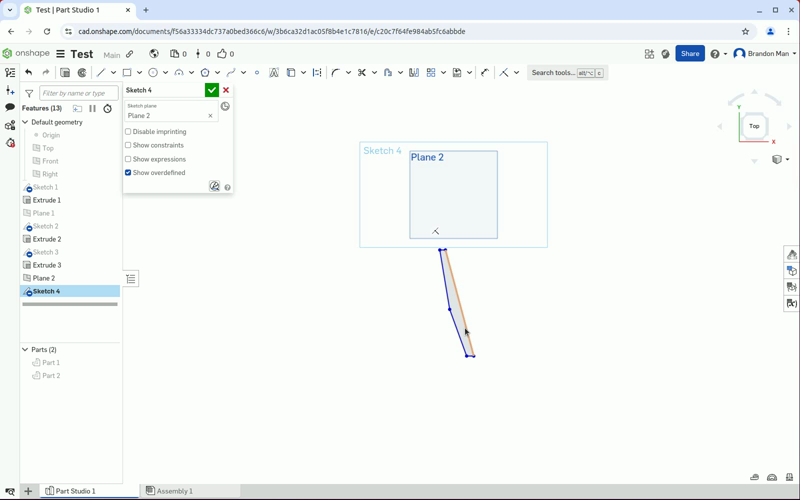
scroll(6)
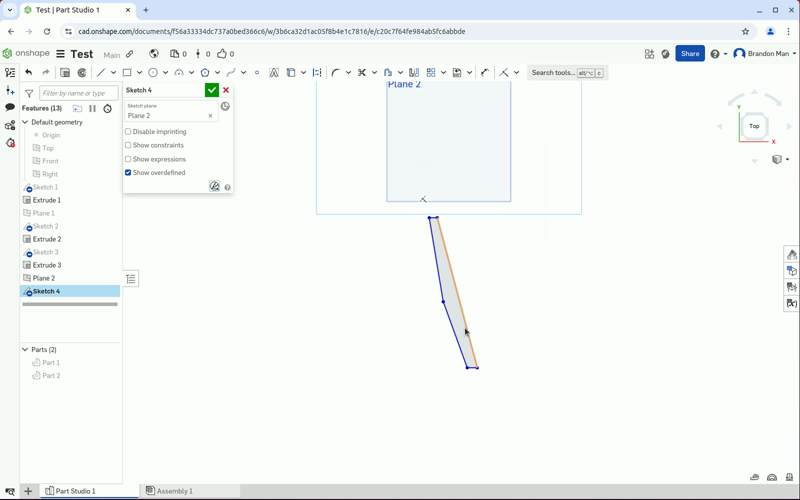
scroll(6)
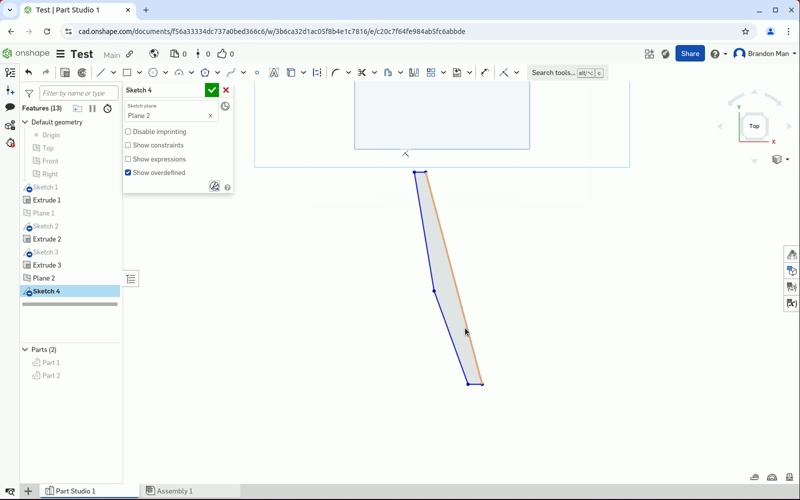
scroll(6)
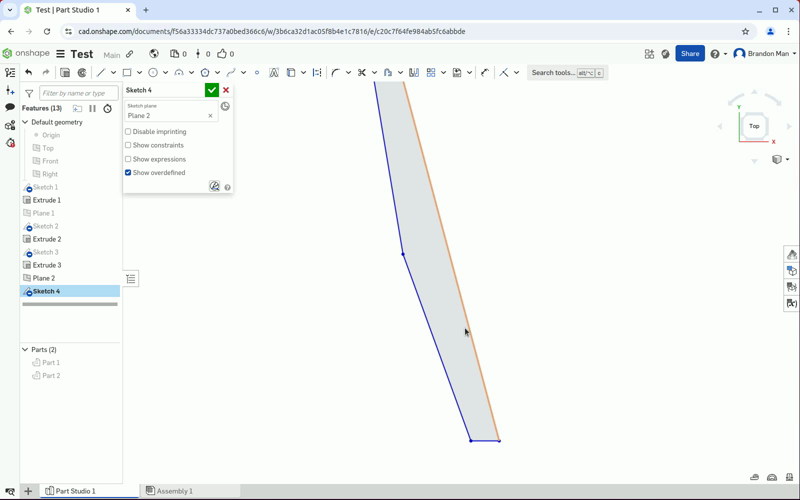
click(465, 327)
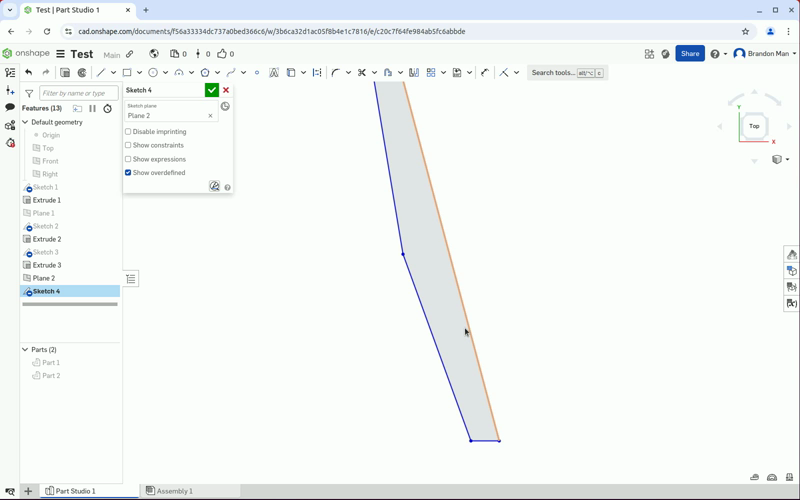
scroll(-6)
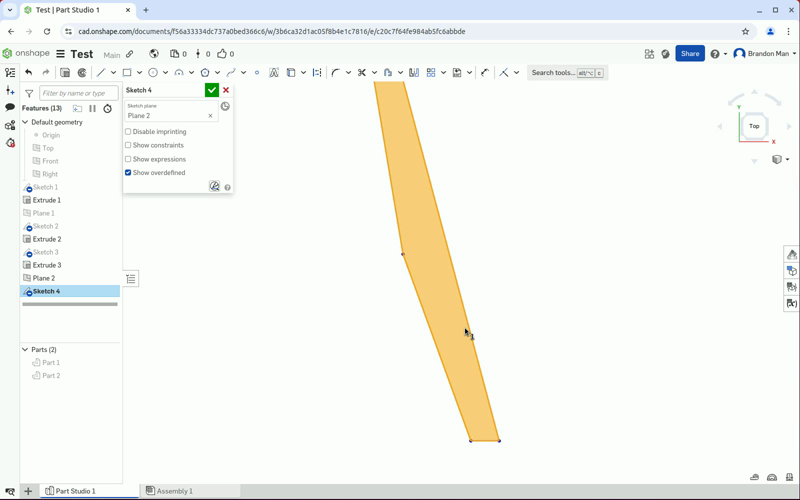
scroll(-6)
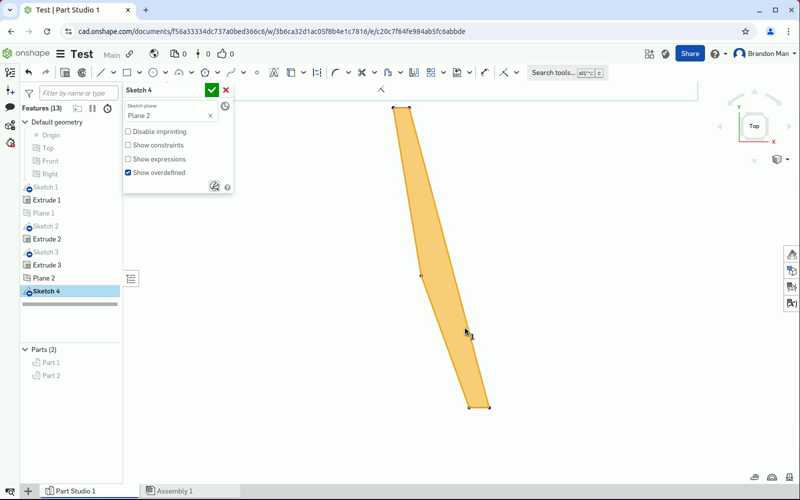
scroll(-6)
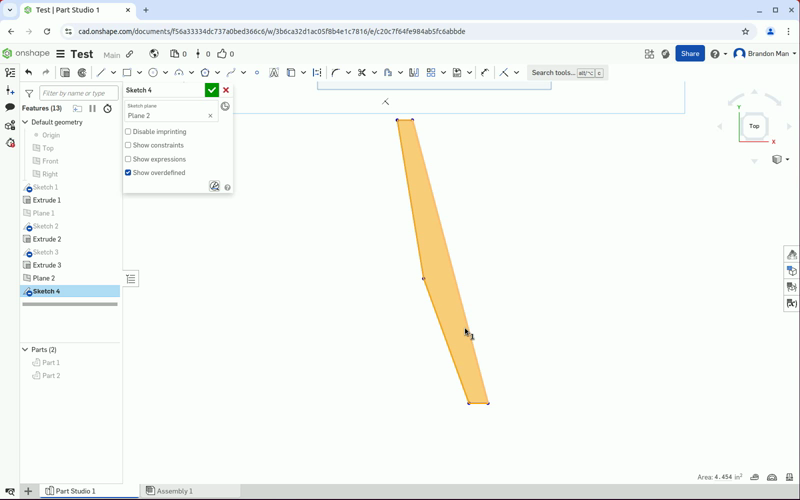
scroll(-6)
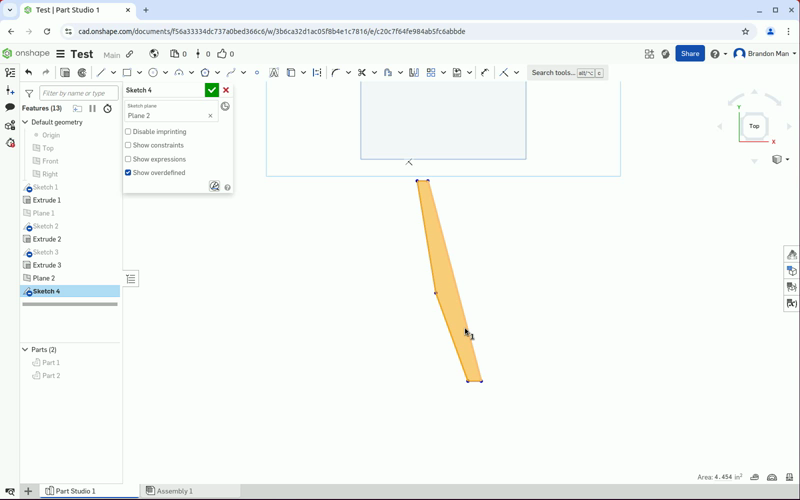
scroll(-6)
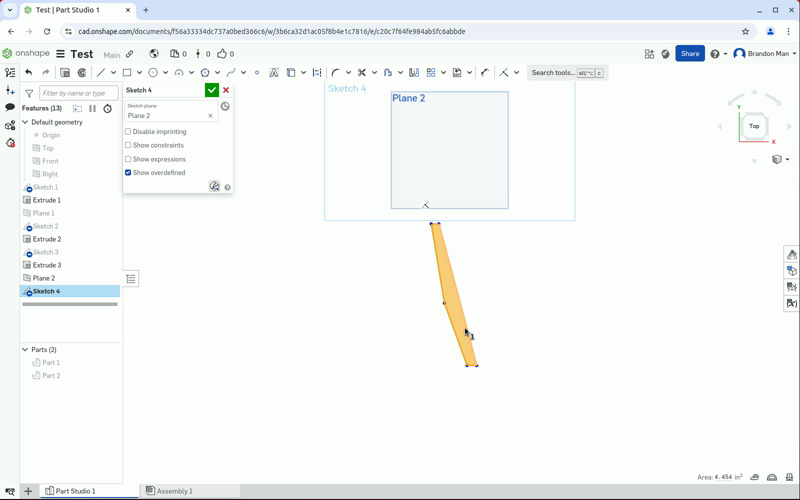
scroll(-6)
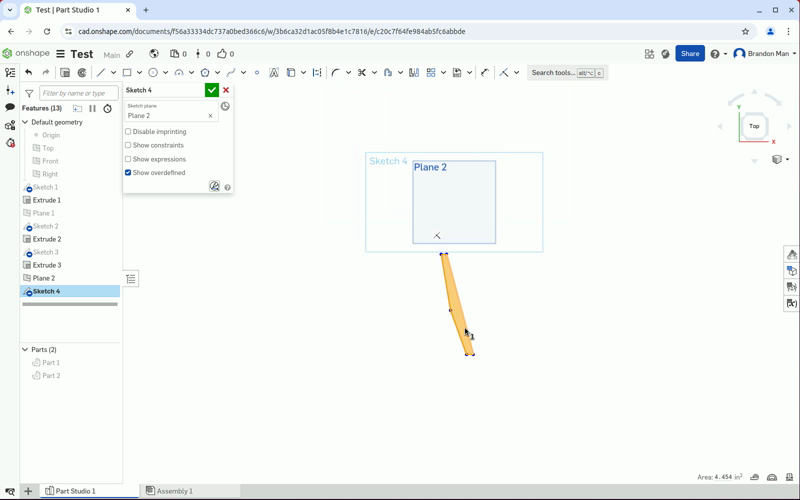
scroll(-6)
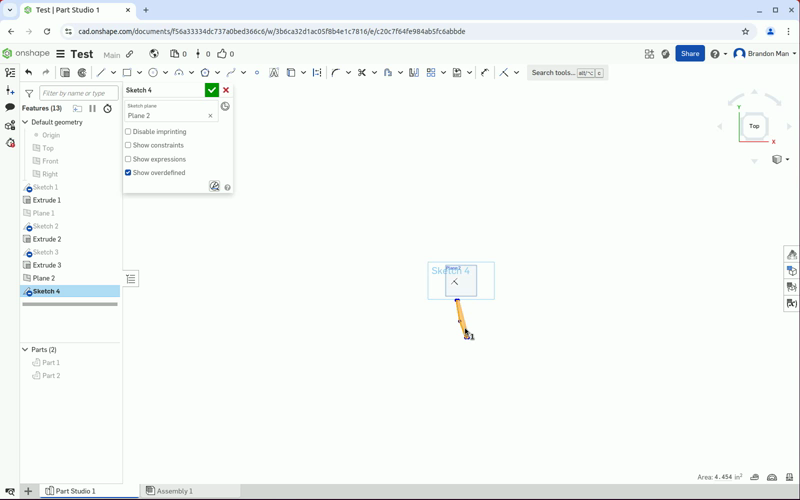
mouse_move(73, 352)
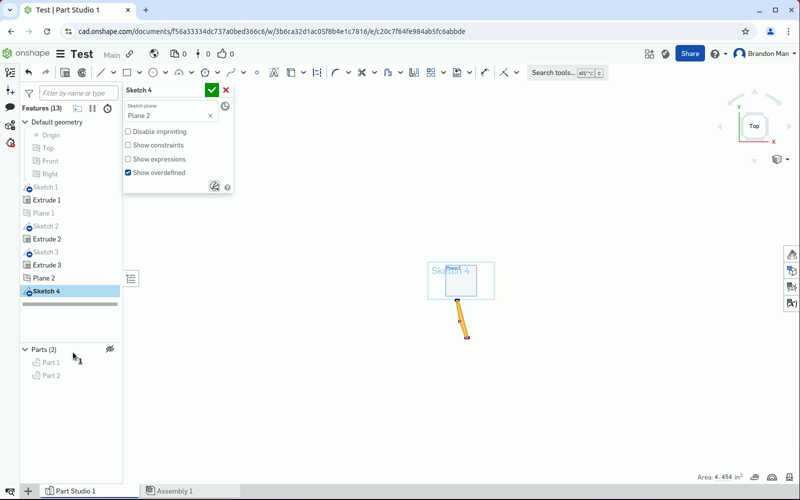
key(shift+y)
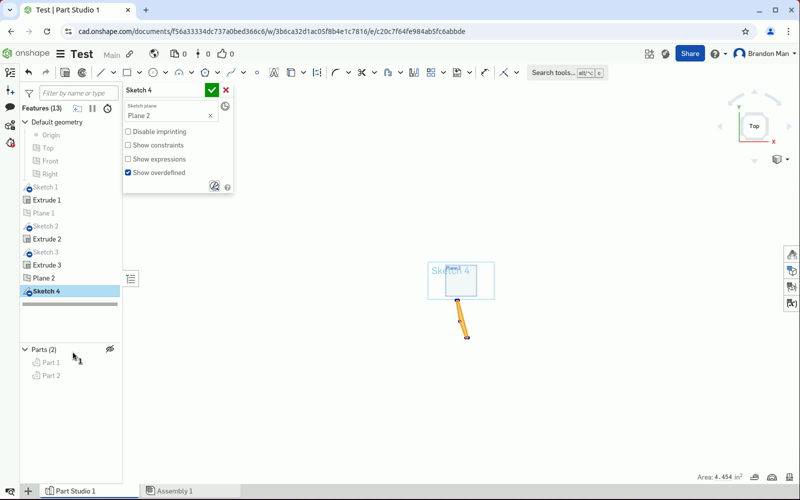
key(shift+e)
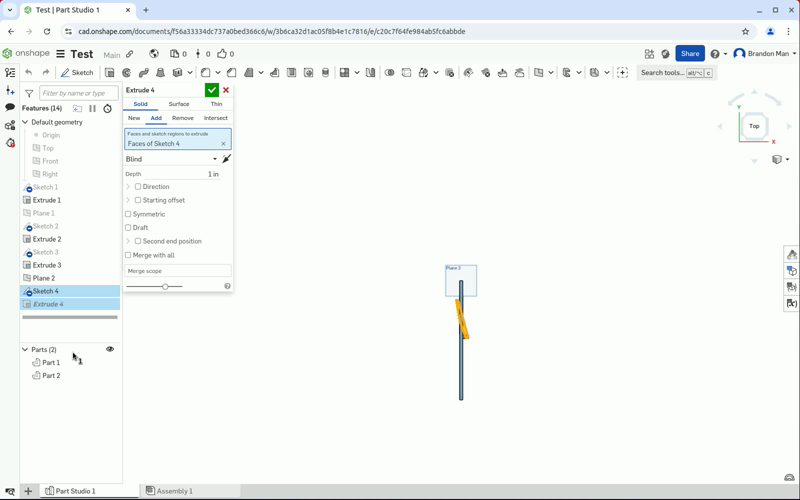
mouse_move(143, 106)
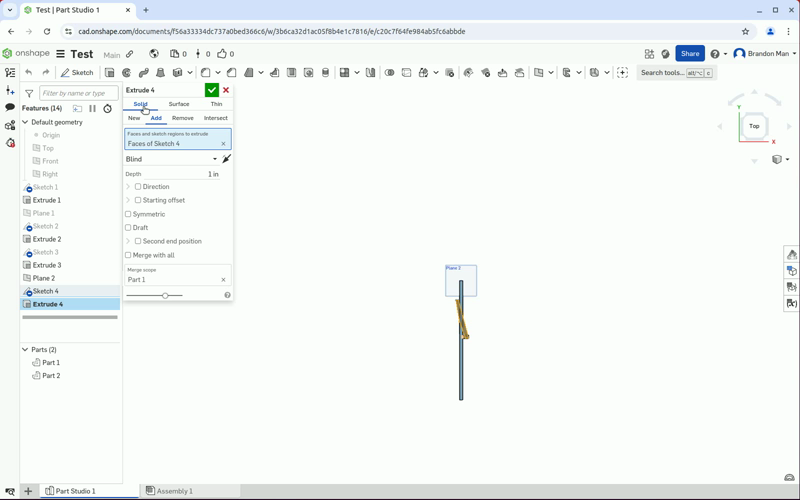
click(143, 106)
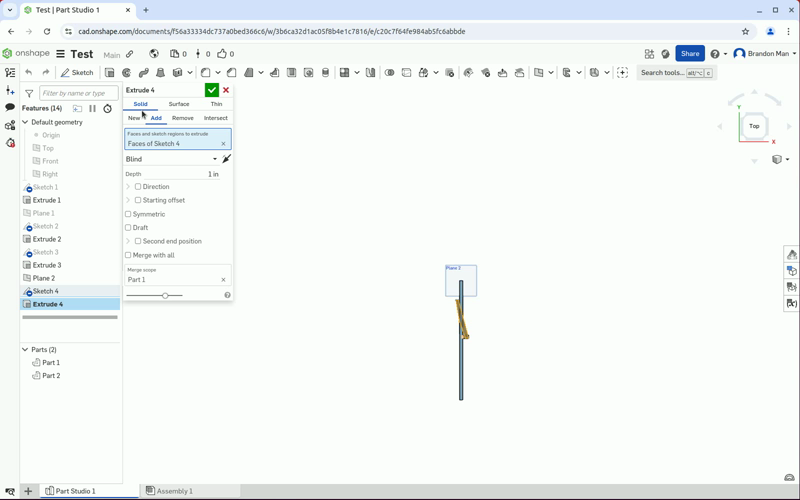
mouse_move(137, 120)
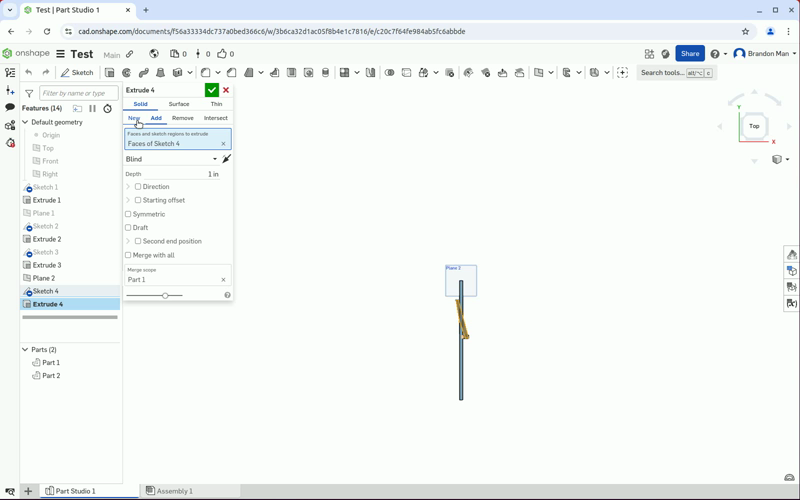
click(137, 120)
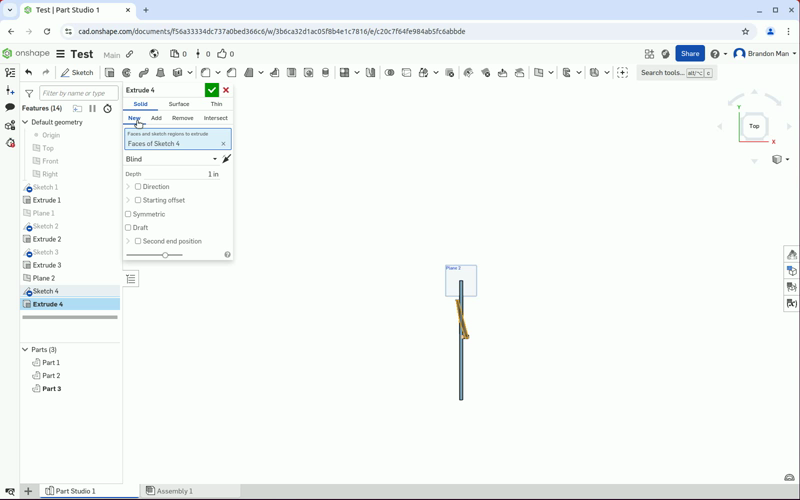
key(tab, 4)
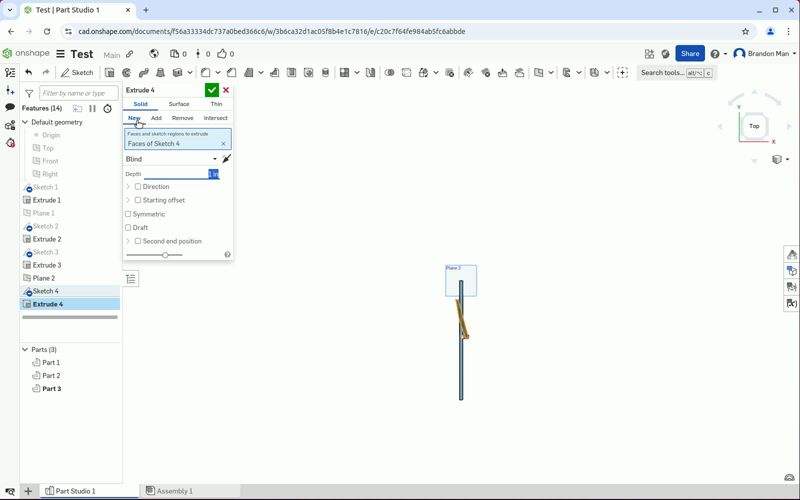
text(-9.147)
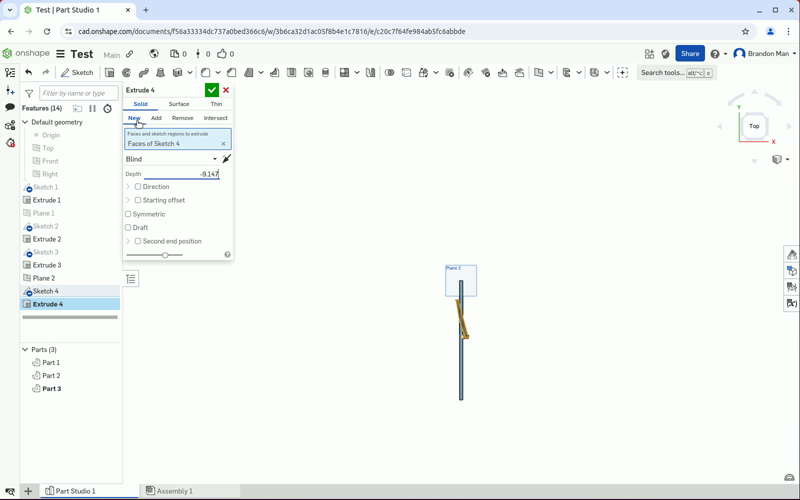
key(enter)
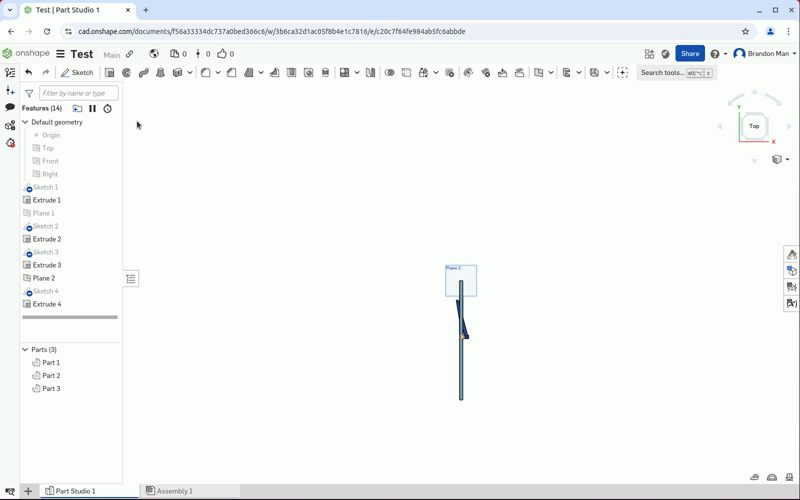
key(shift+h)
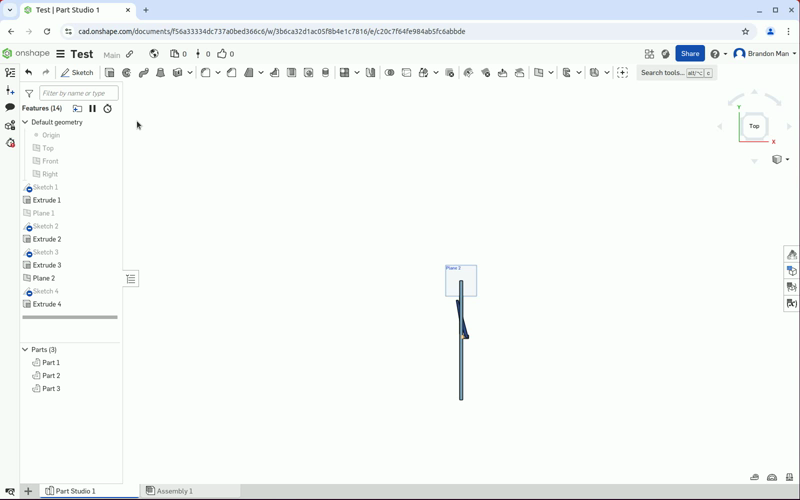
key(shift+h)
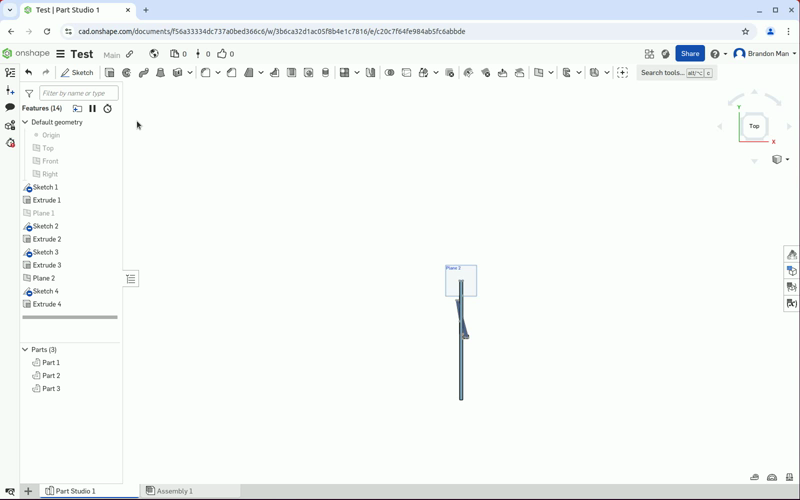
key(shift+7)
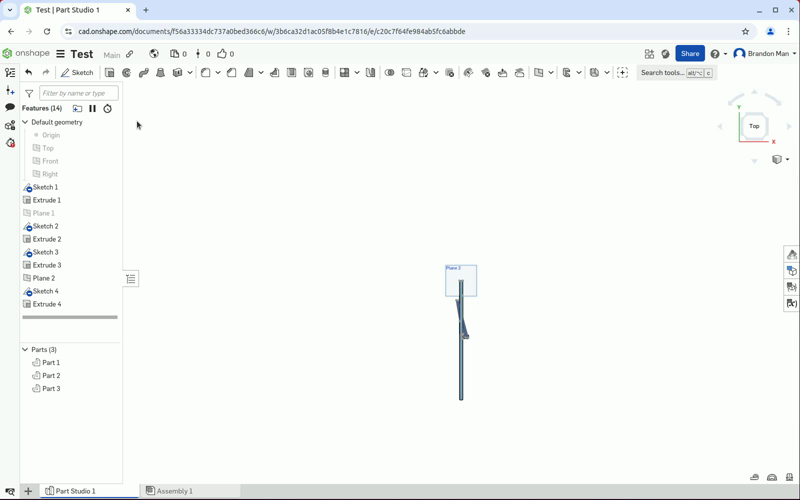
key(up, 3)
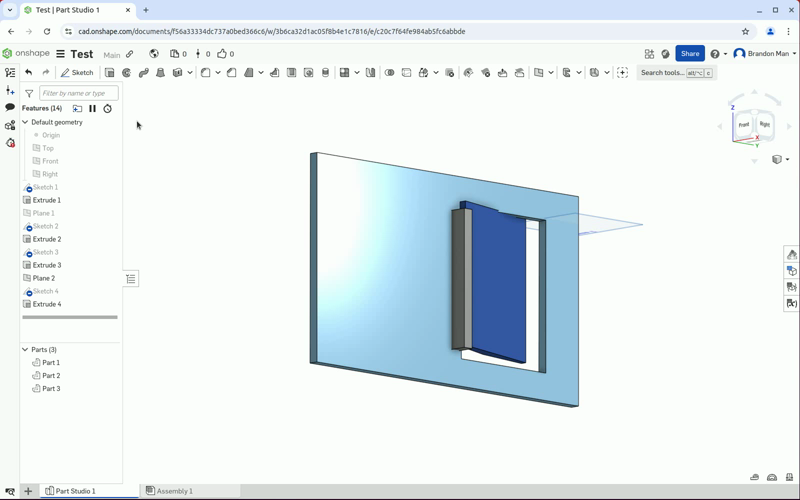
key(left, 3)
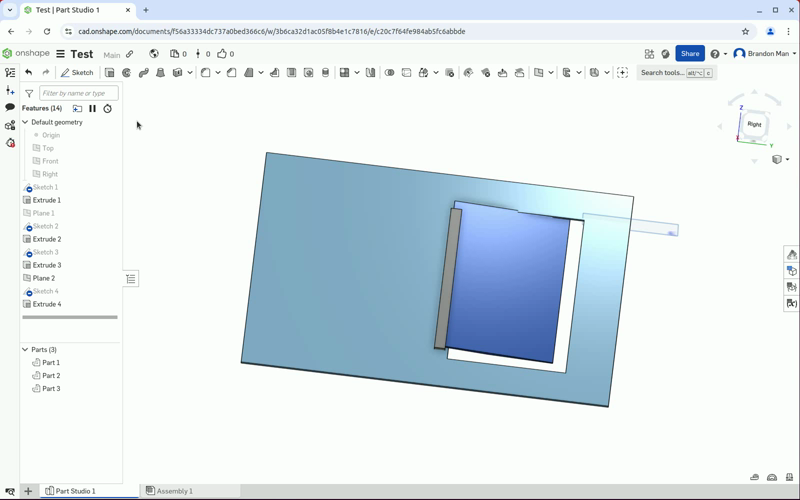
key(right, 3)
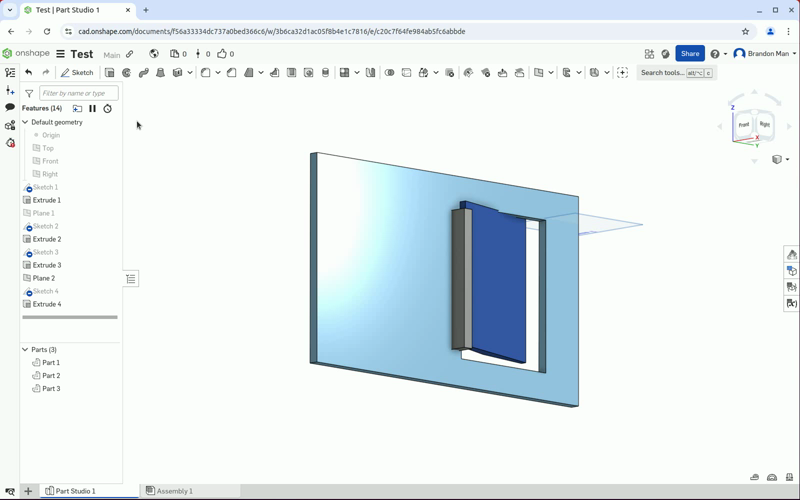
key(down, 3)
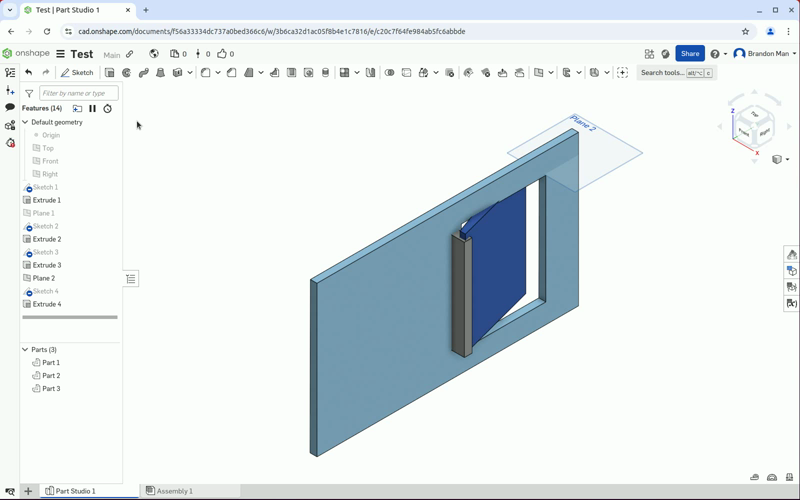
mouse_move(73, 189)
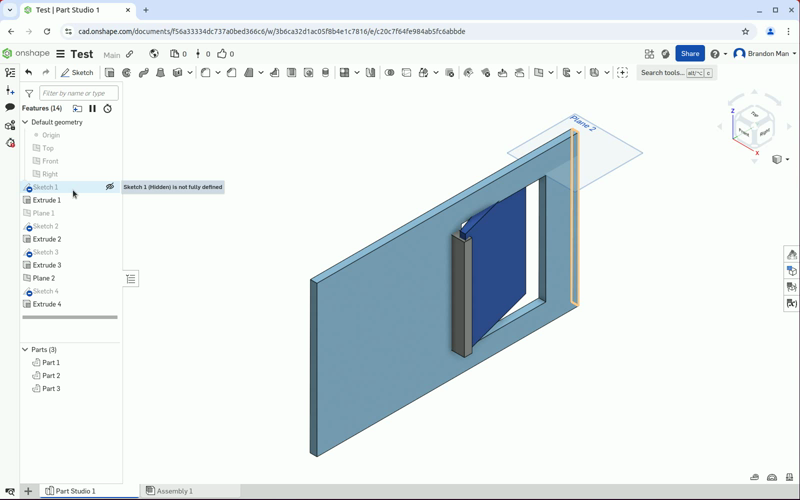
click(73, 189)